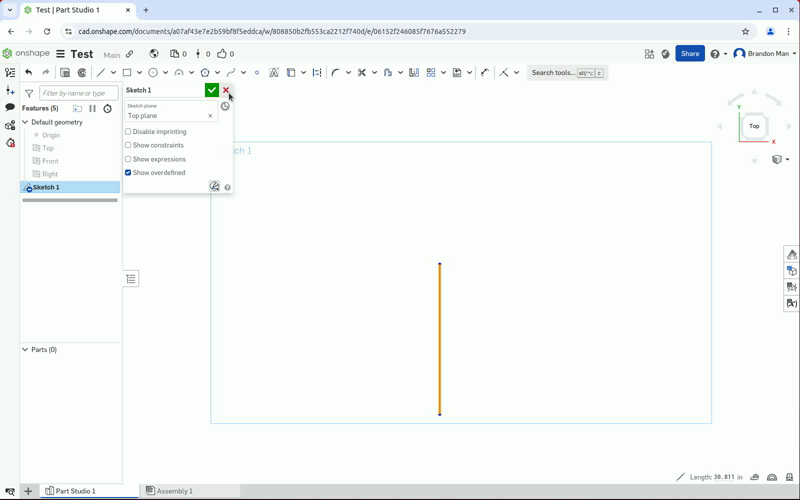
key(shift+h)
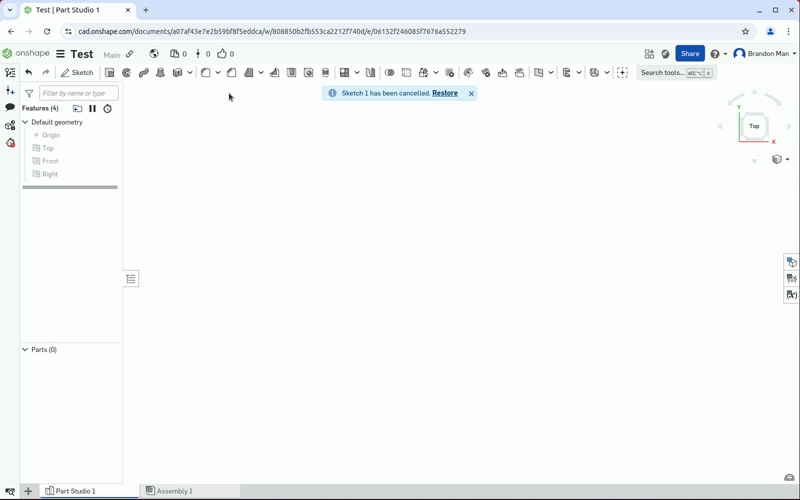
mouse_move(73, 352)
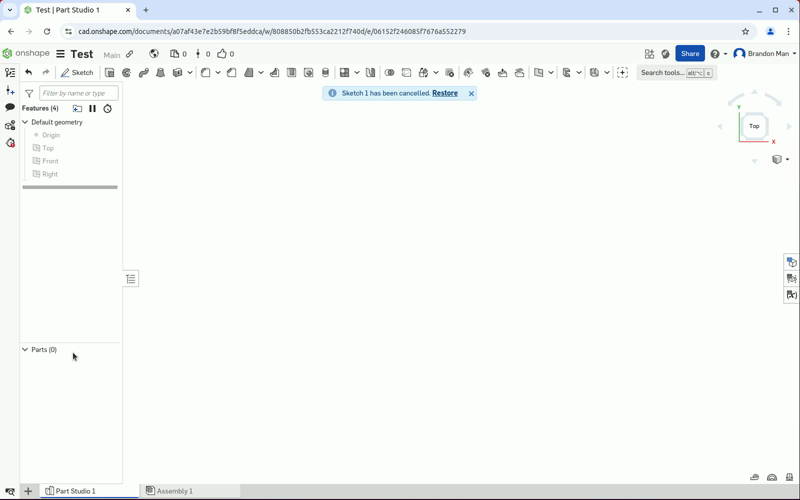
key(y)
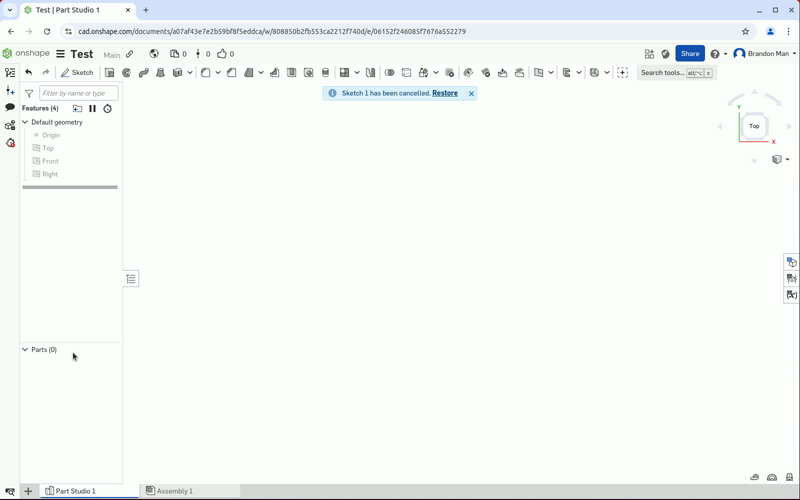
key(shift+p)
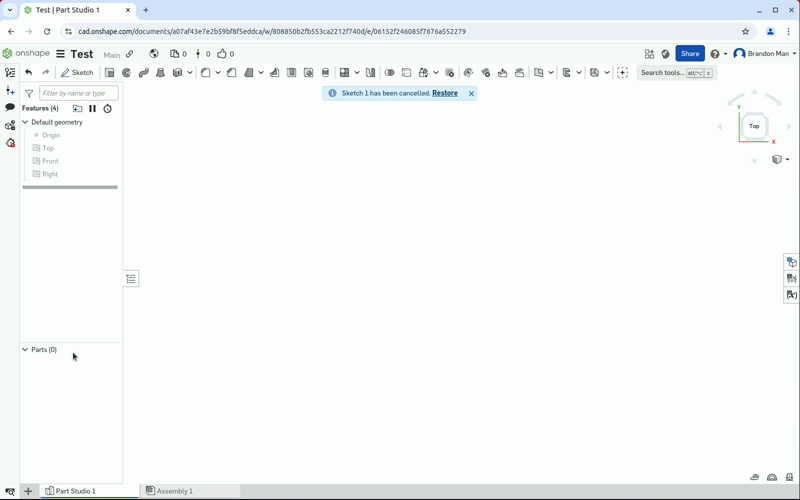
key(space)
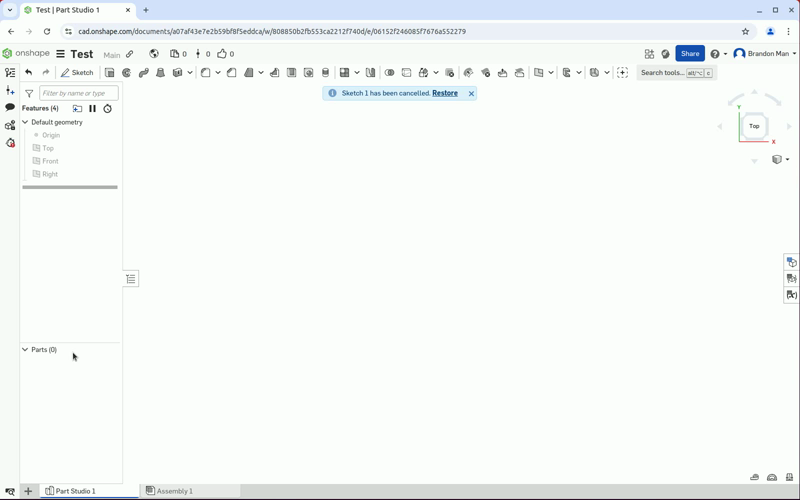
key_down(shift)
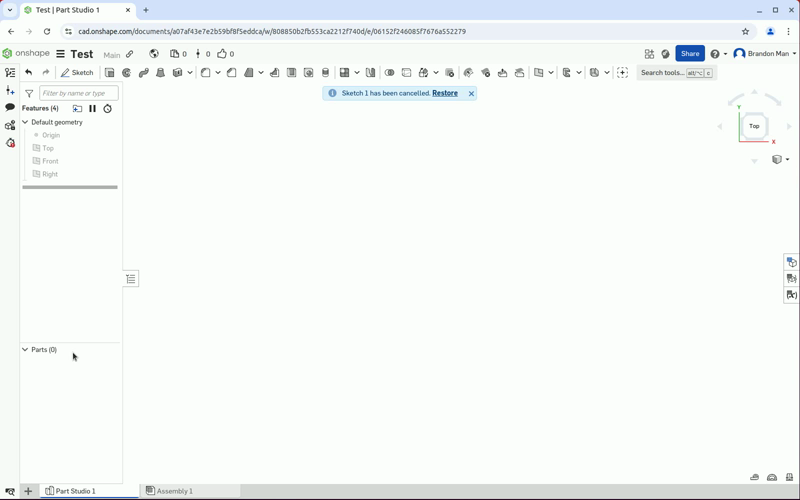
key(up)
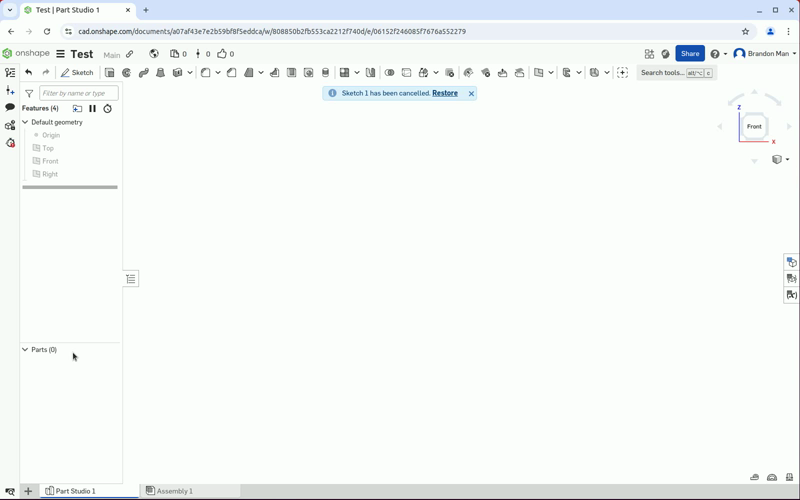
key_up(shift)
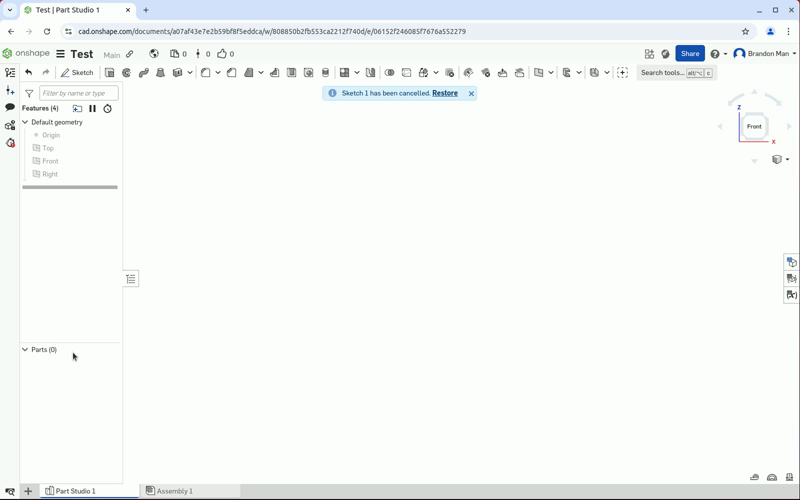
mouse_move(73, 352)
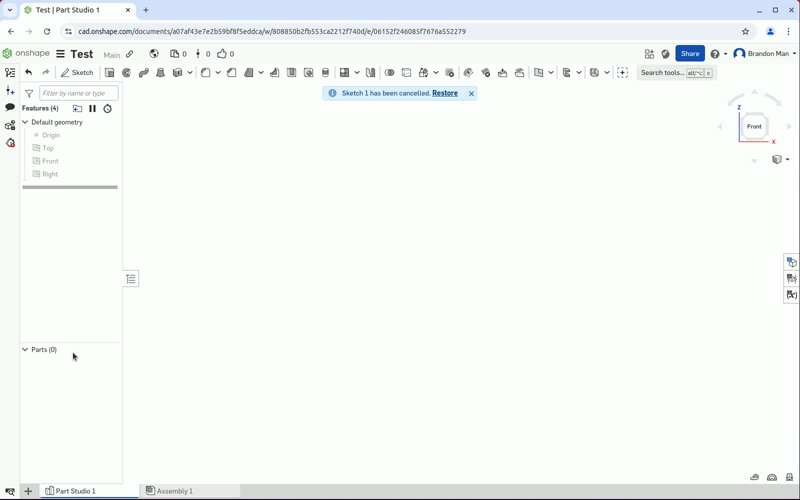
key(shift+y)
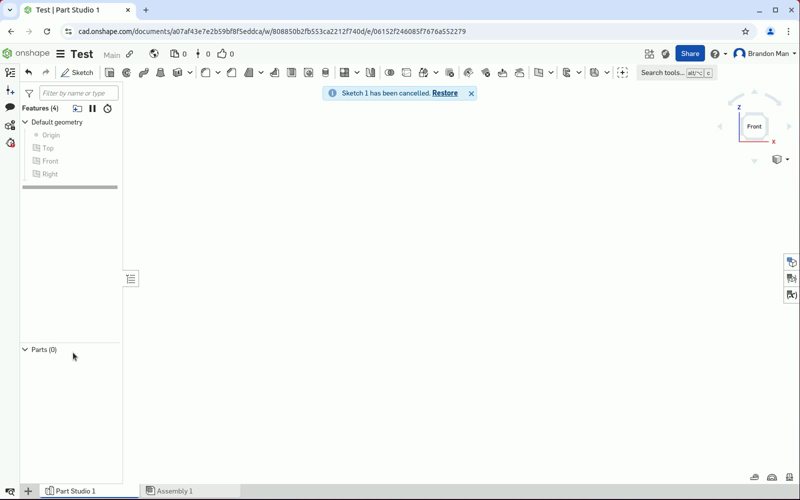
key(shift+s)
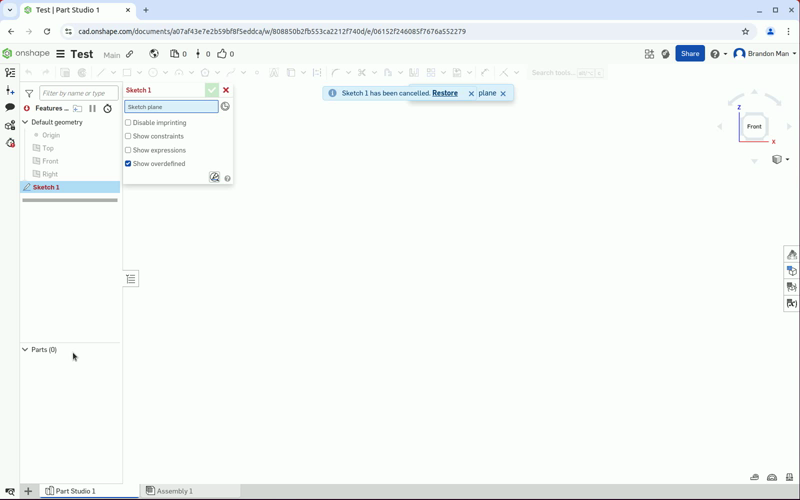
mouse_move(73, 163)
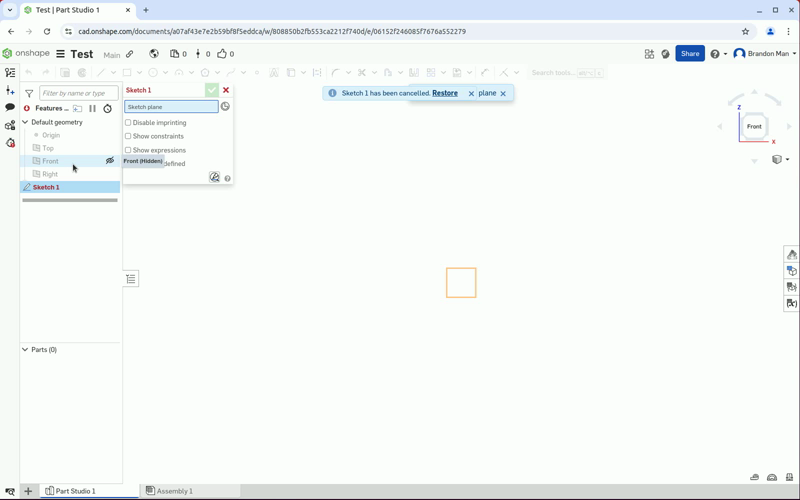
click(73, 163)
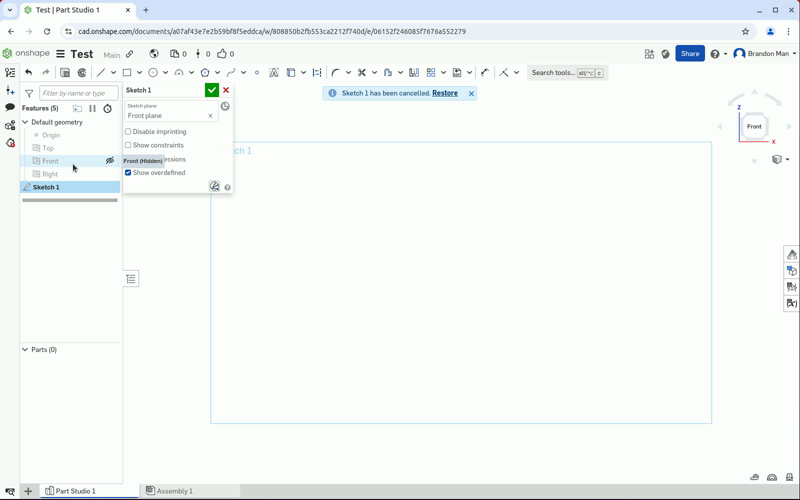
mouse_move(73, 352)
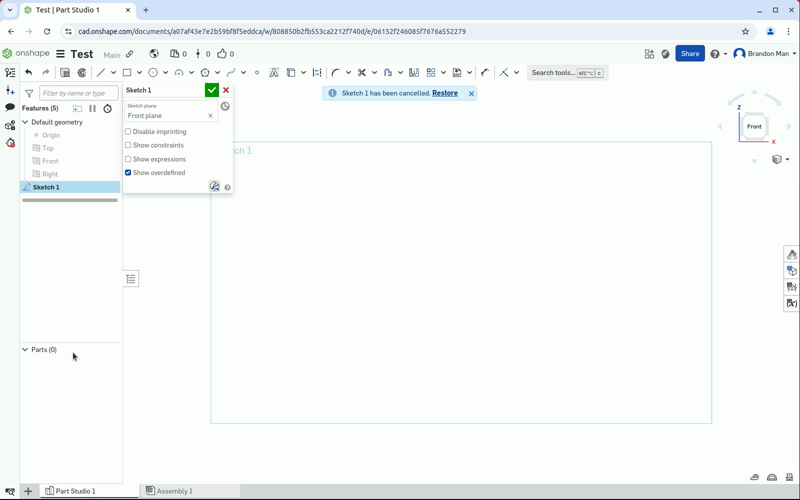
key(y)
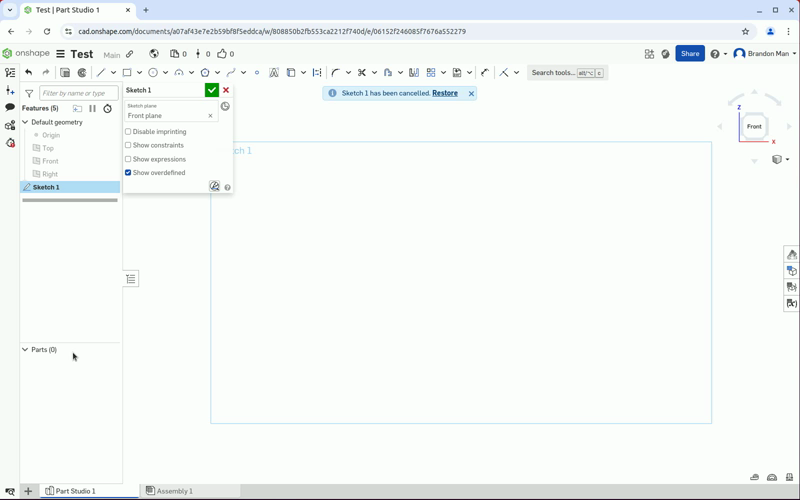
key(l)
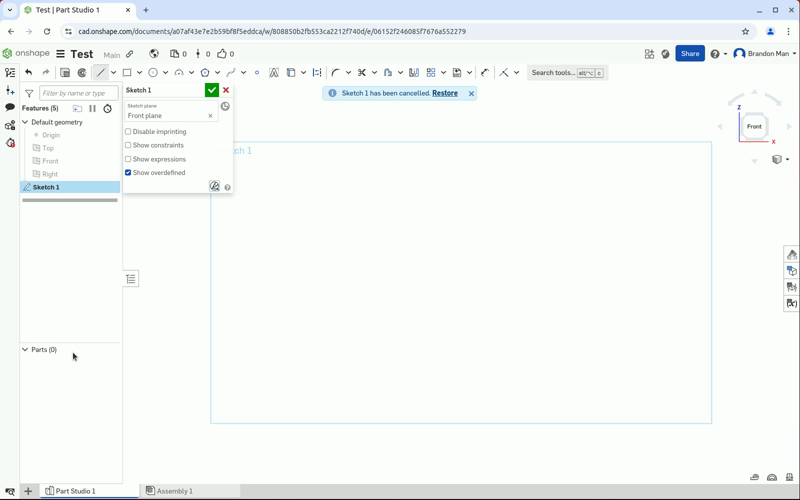
key_down(shift)
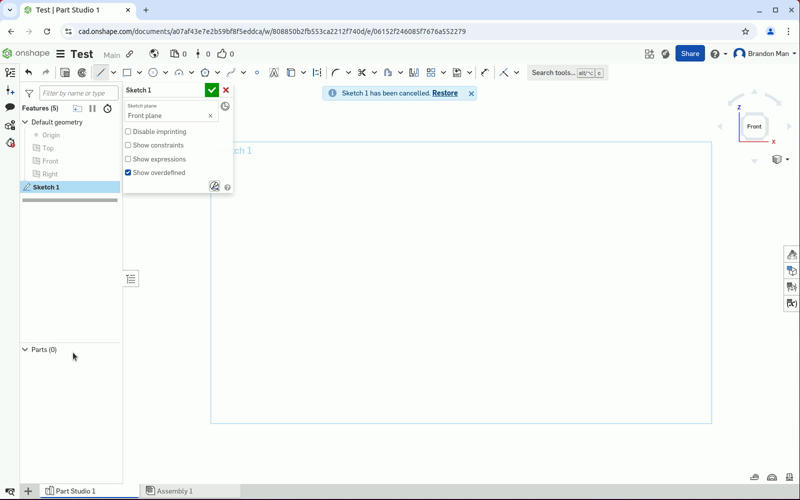
mouse_move(460, 282)
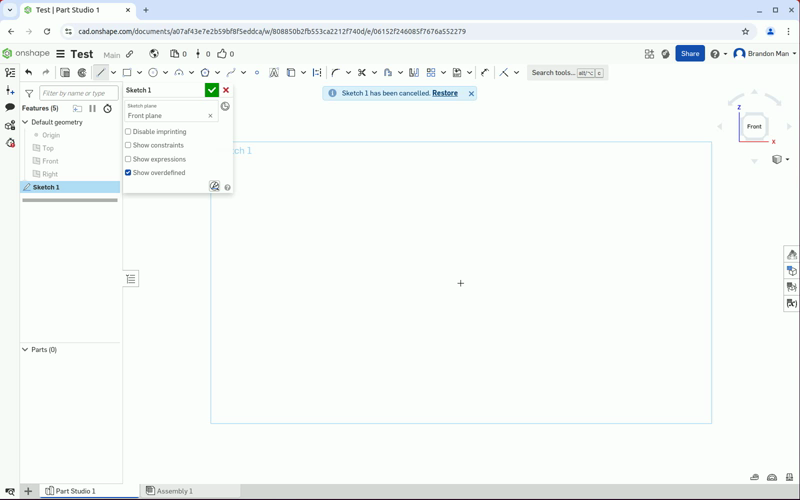
click(460, 282)
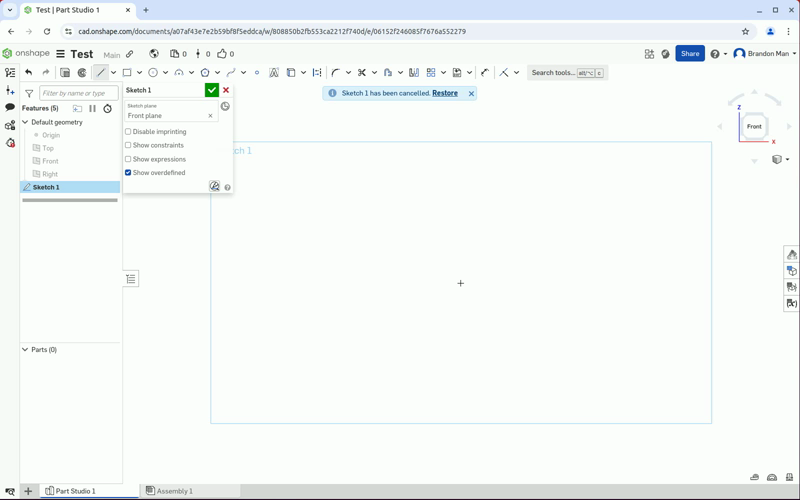
key_up(shift)
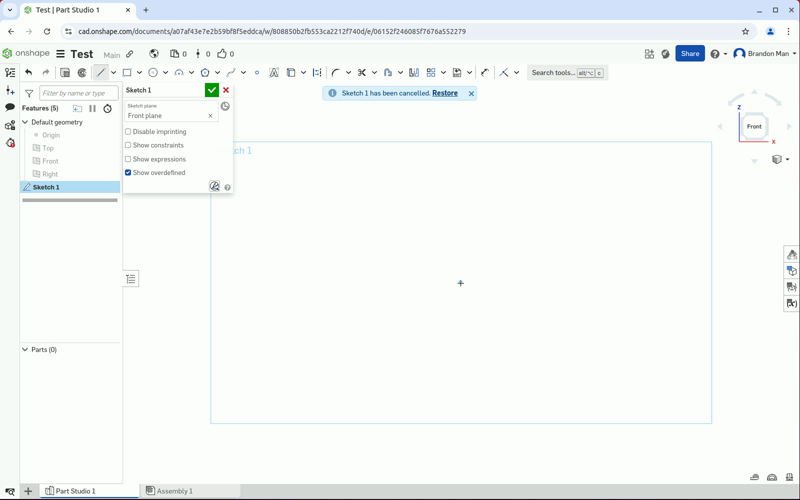
key_down(shift)
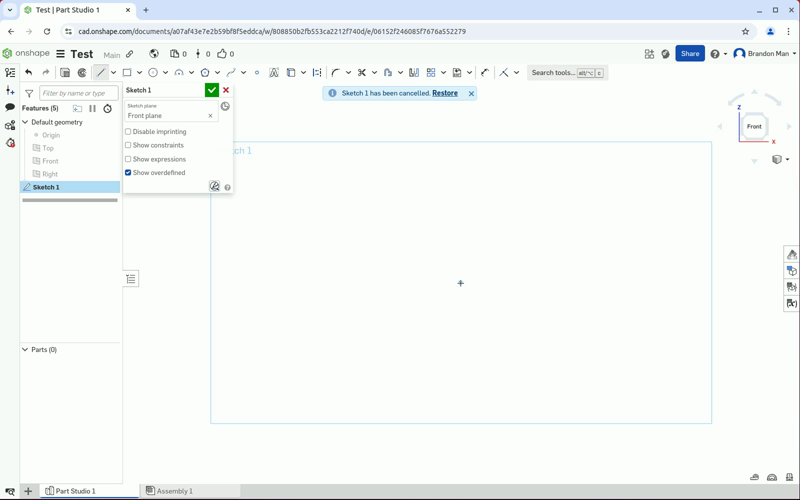
mouse_move(490, 282)
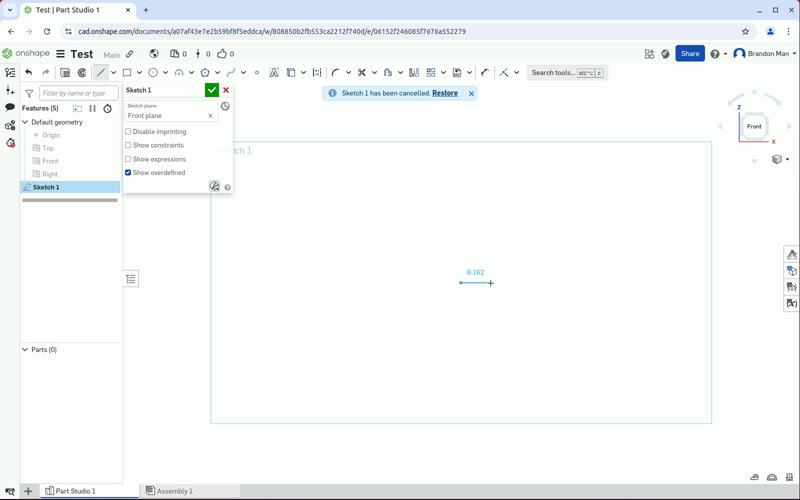
mouse_move(464, 282)
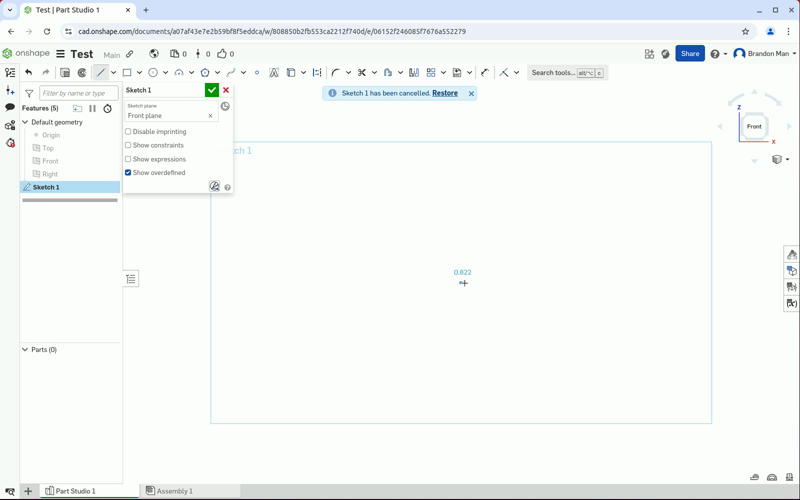
scroll(6)
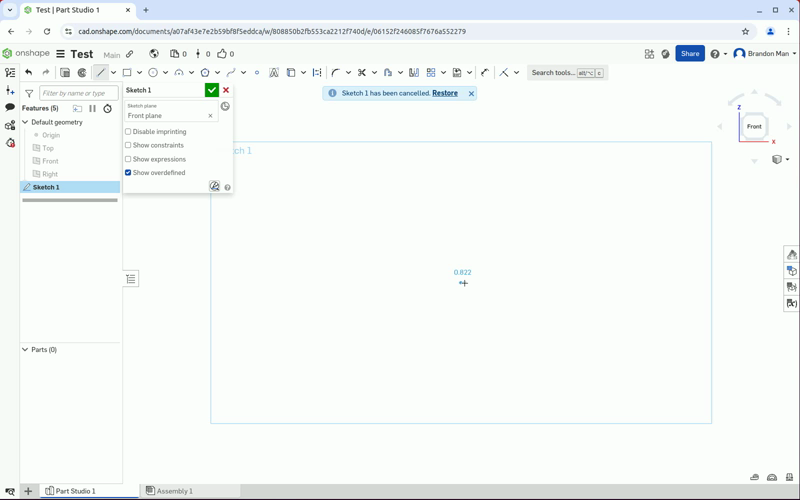
scroll(6)
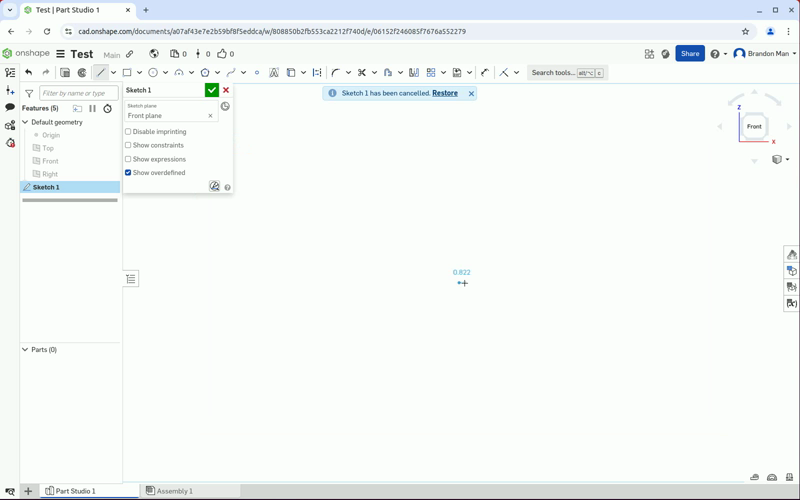
scroll(6)
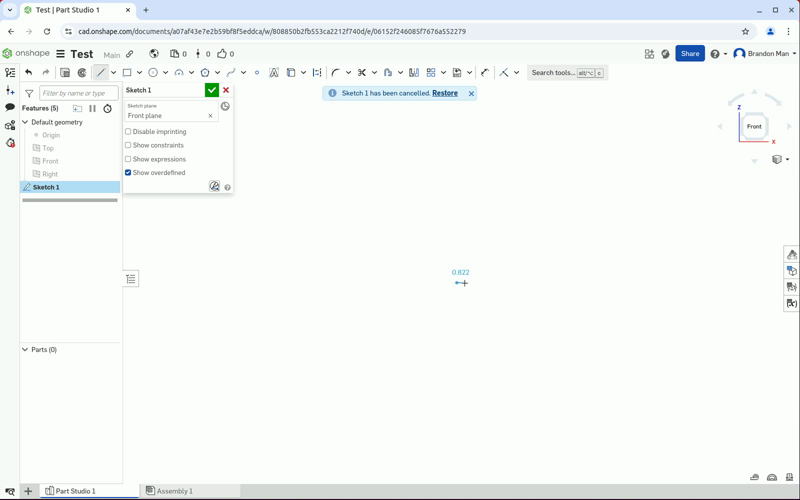
scroll(6)
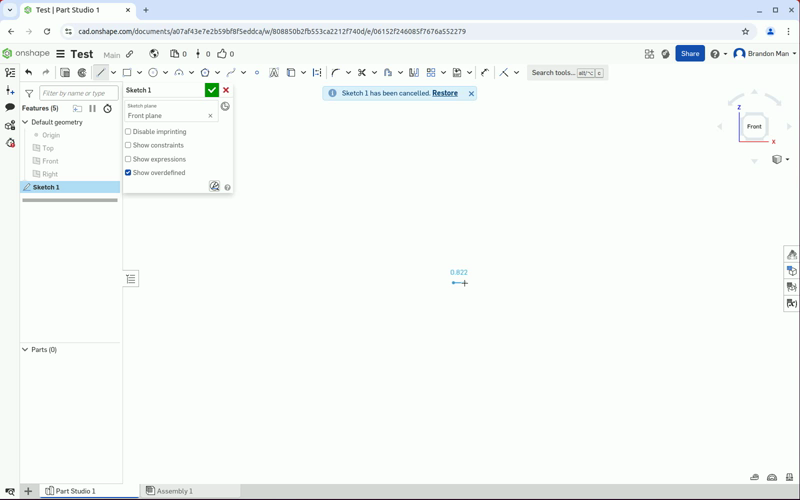
scroll(6)
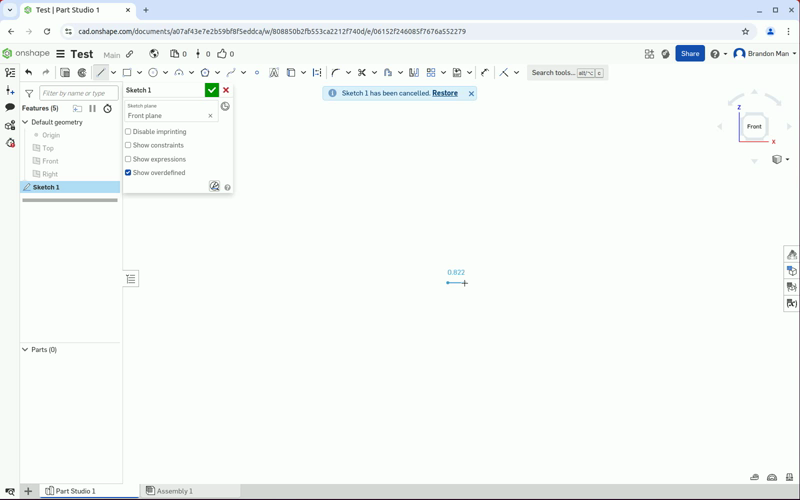
scroll(6)
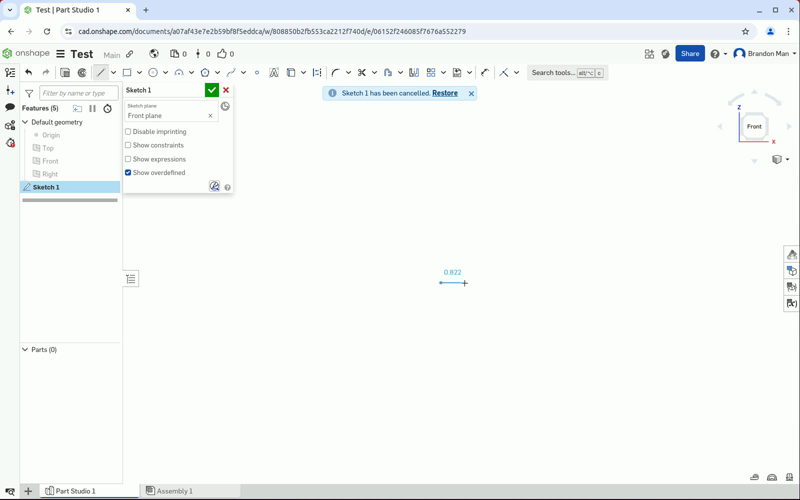
scroll(6)
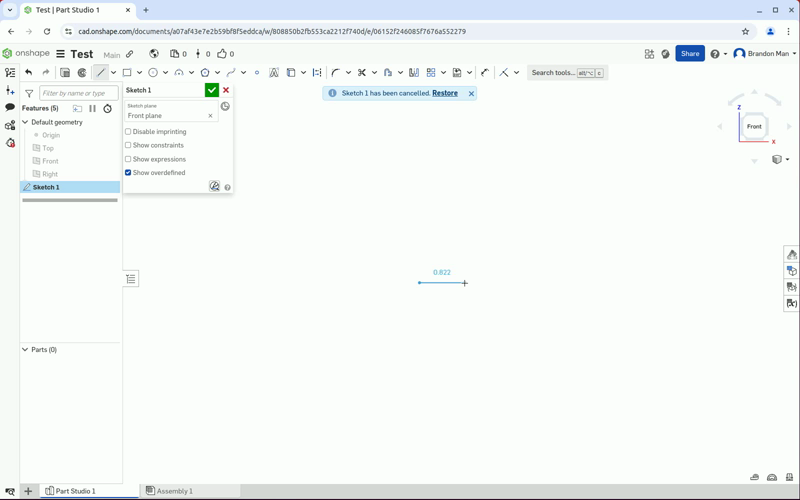
click(464, 282)
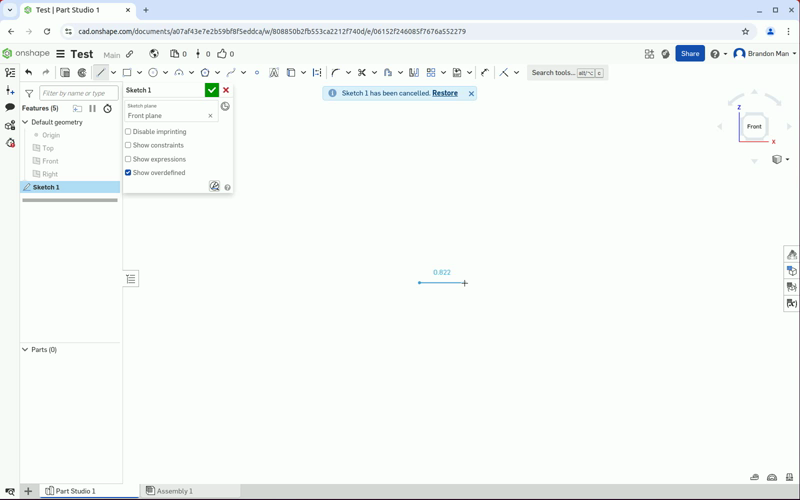
scroll(-6)
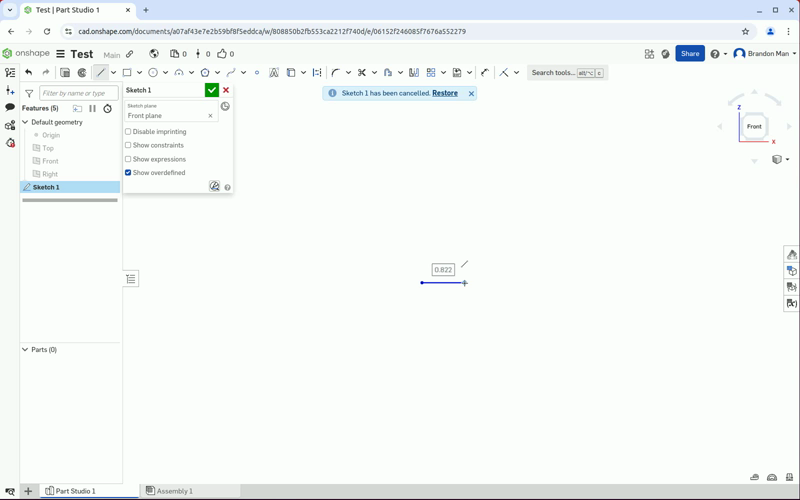
scroll(-6)
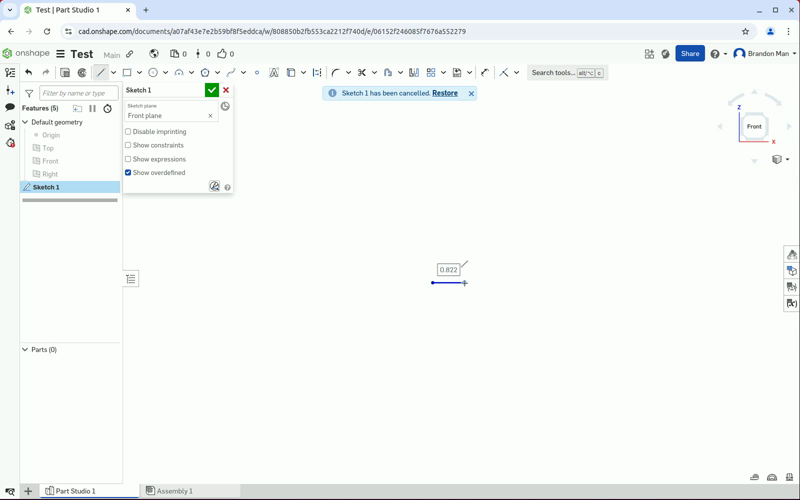
scroll(-6)
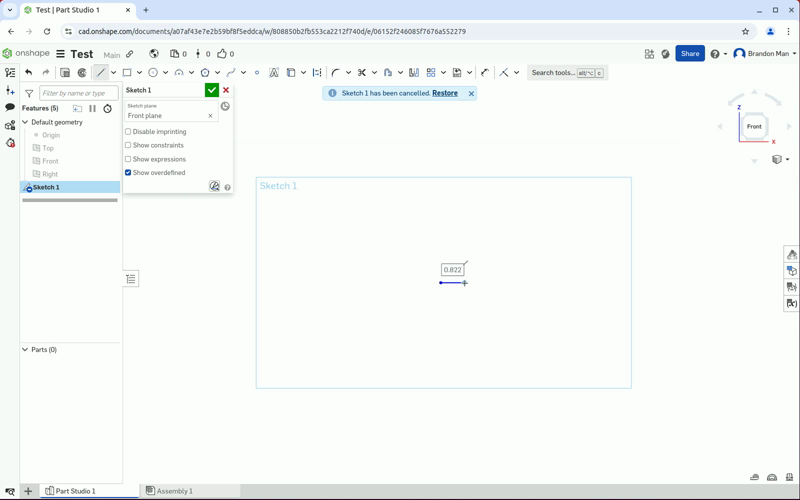
scroll(-6)
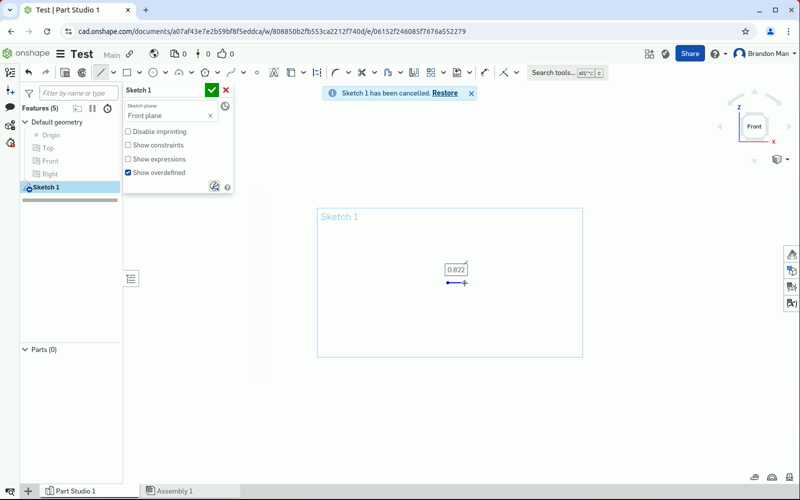
scroll(-6)
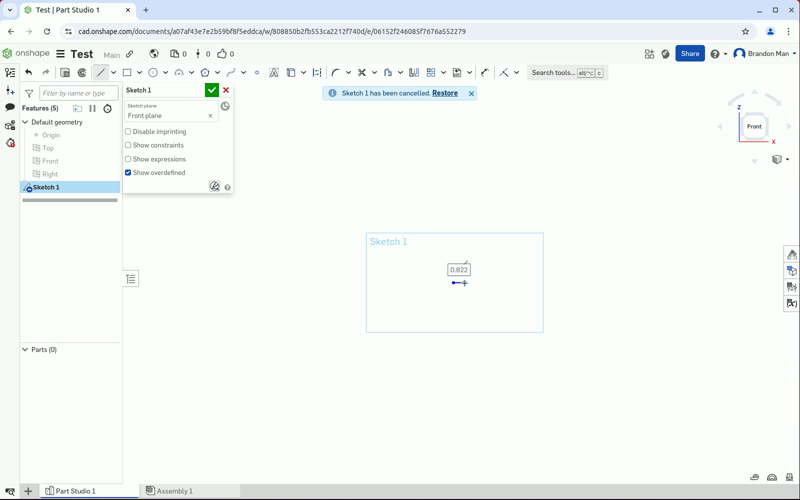
scroll(-6)
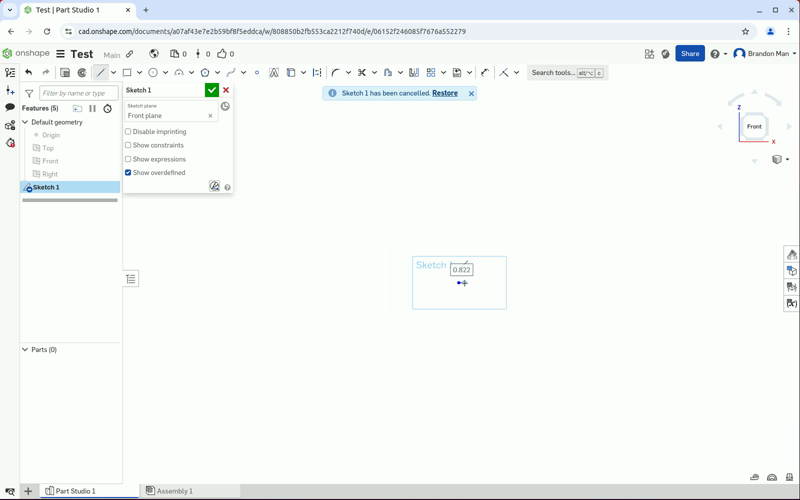
scroll(-6)
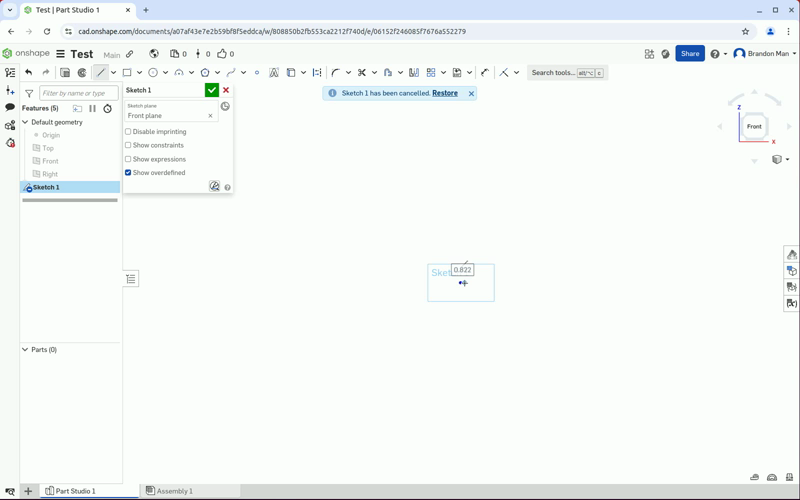
key_up(shift)
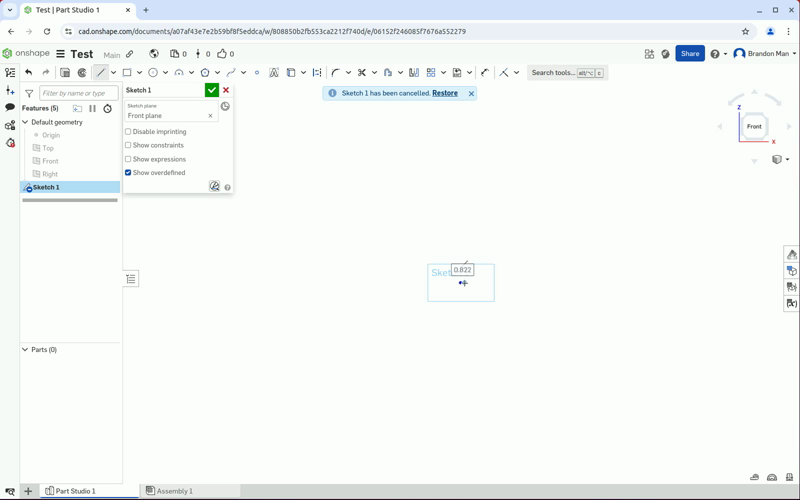
key_down(shift)
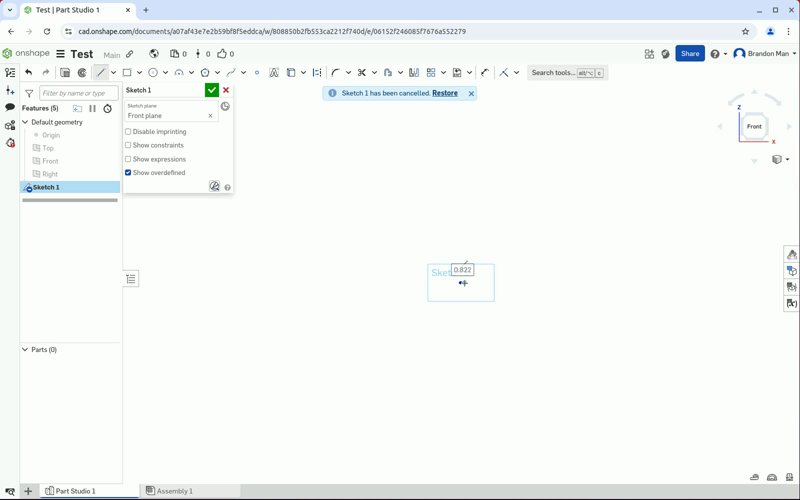
mouse_move(495, 282)
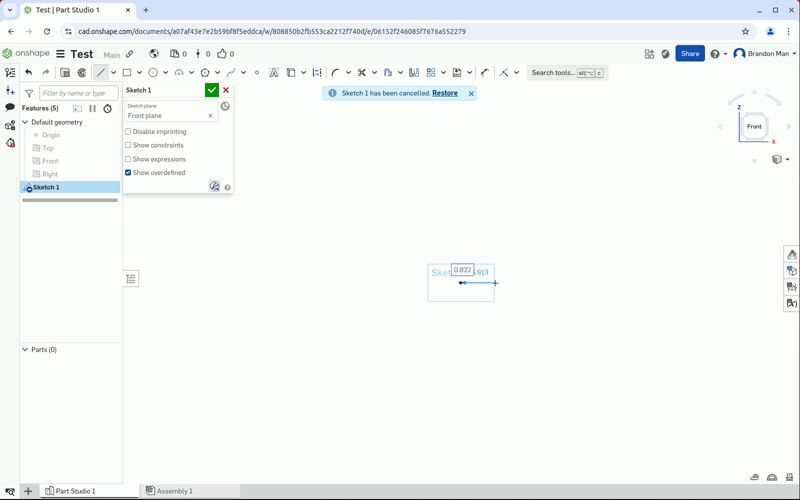
mouse_move(464, 279)
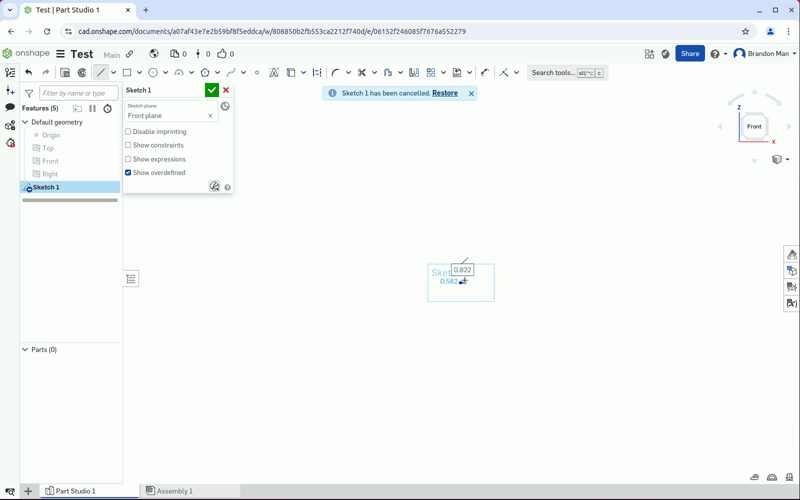
scroll(6)
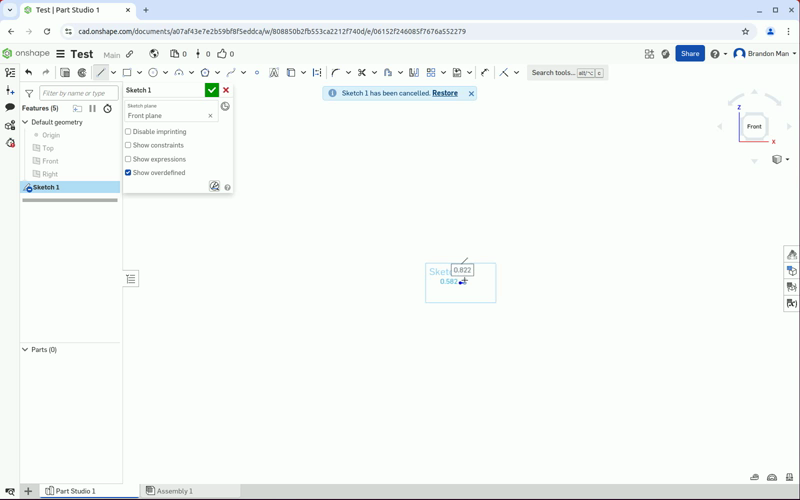
scroll(6)
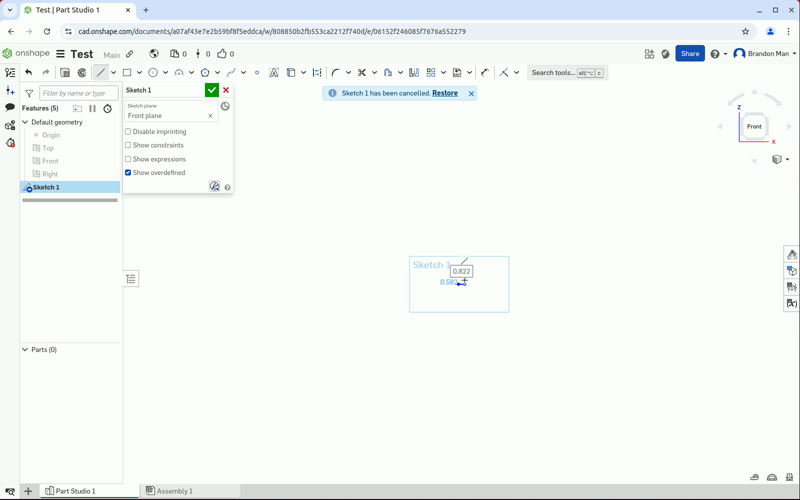
scroll(6)
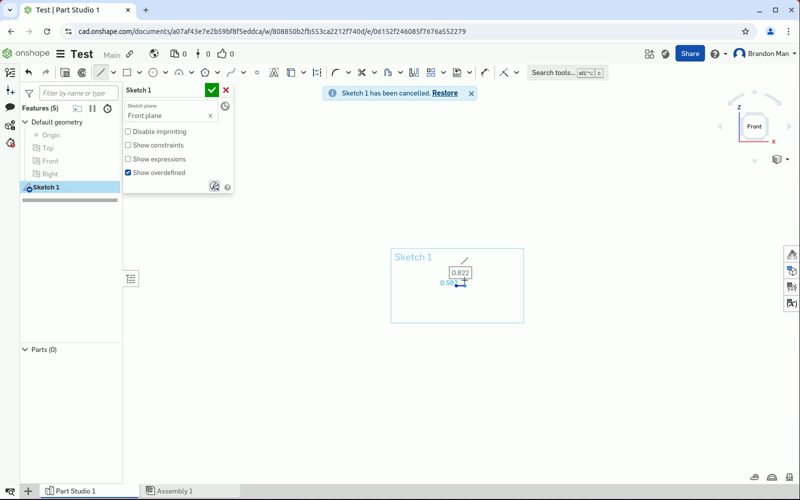
scroll(6)
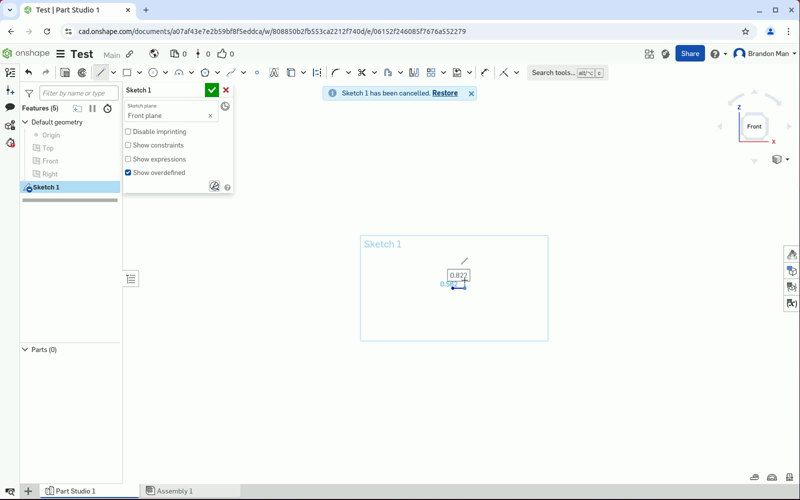
scroll(6)
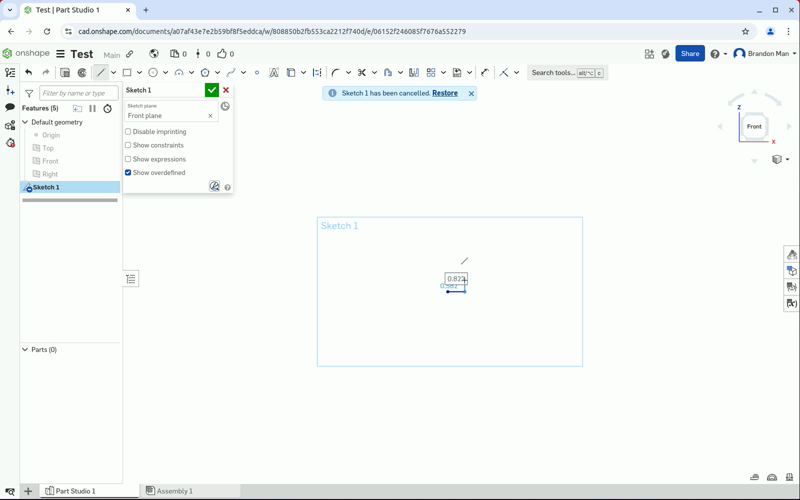
scroll(6)
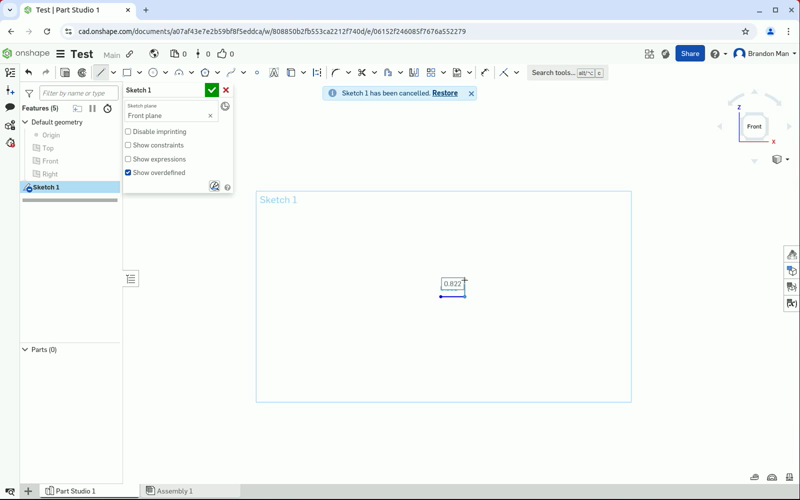
scroll(6)
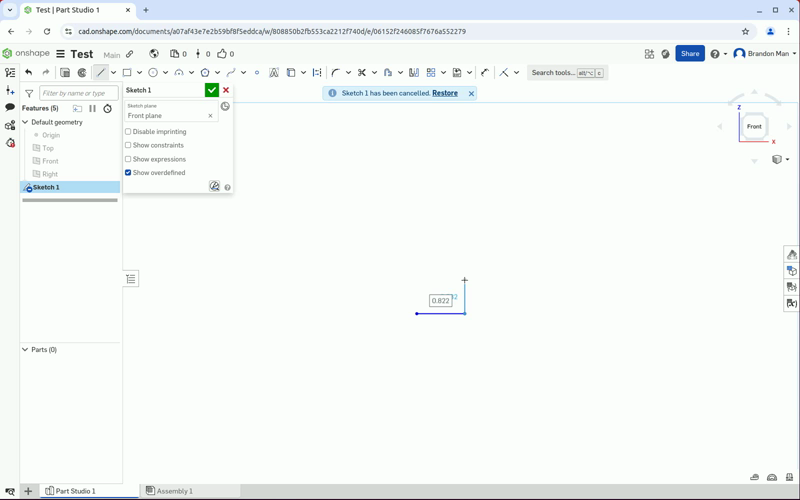
click(464, 279)
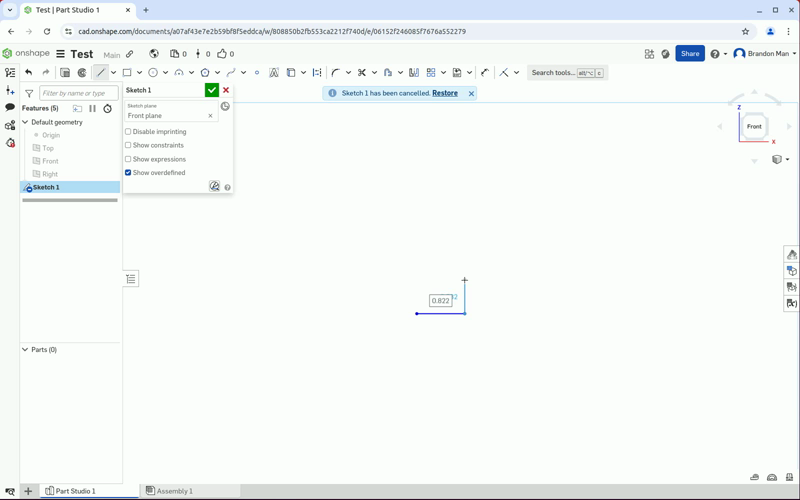
scroll(-6)
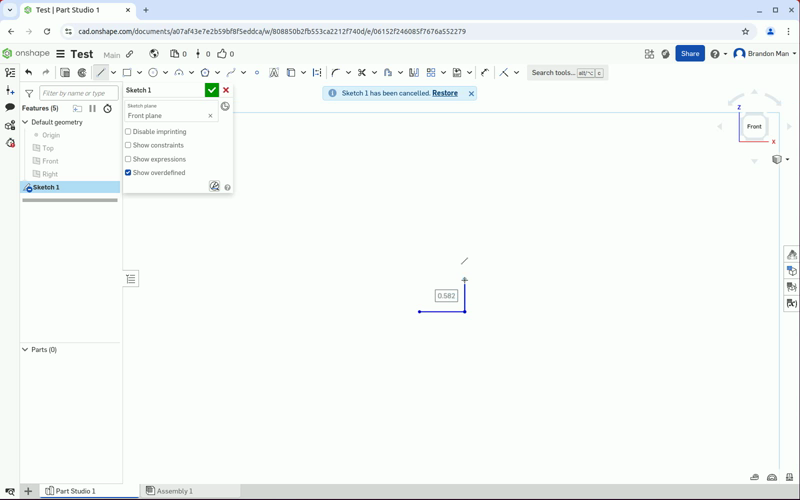
scroll(-6)
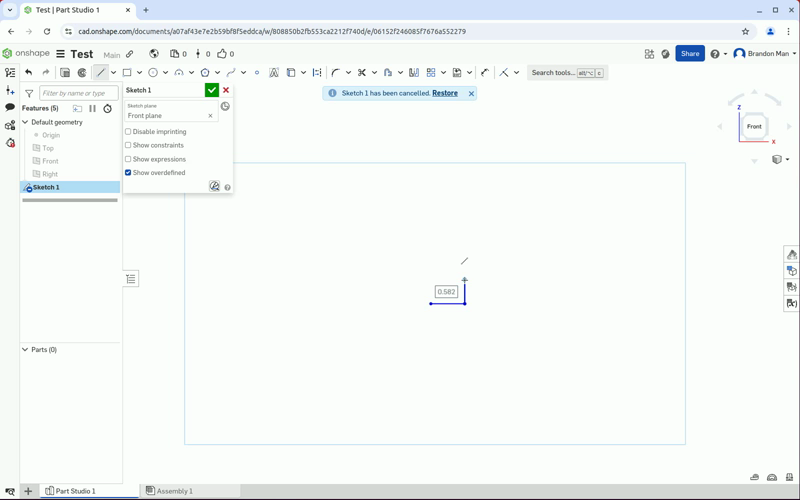
scroll(-6)
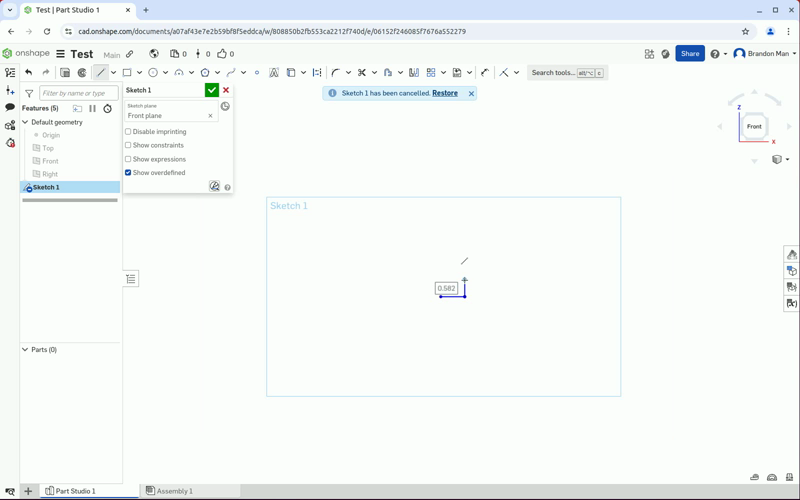
scroll(-6)
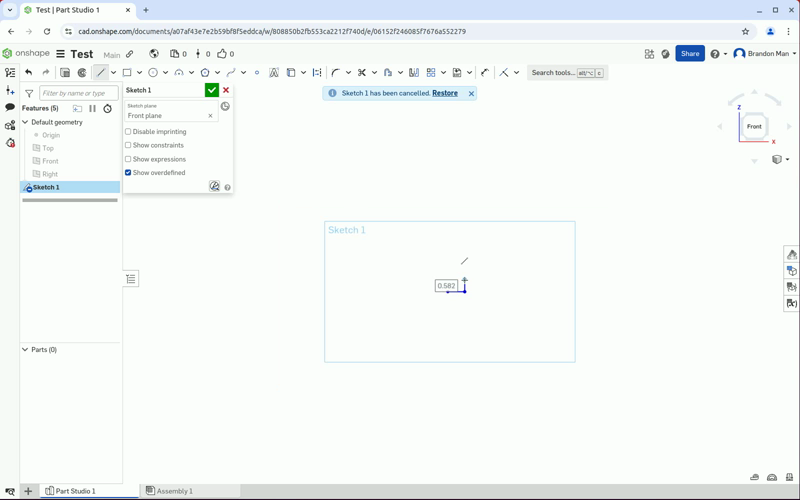
scroll(-6)
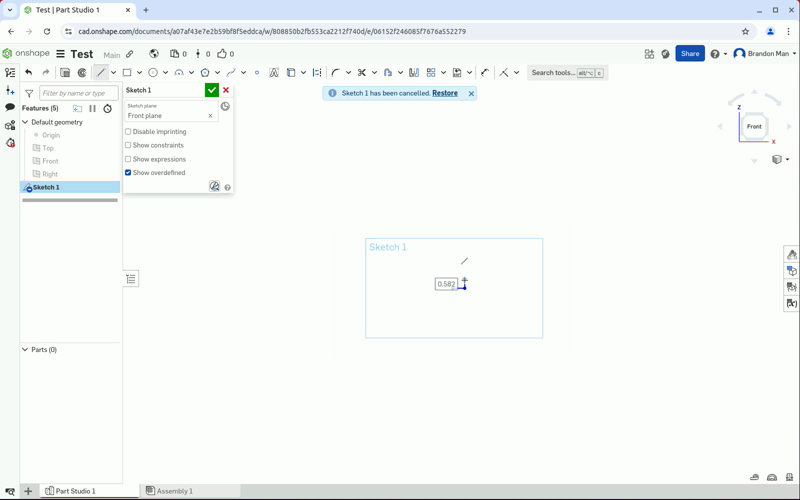
scroll(-6)
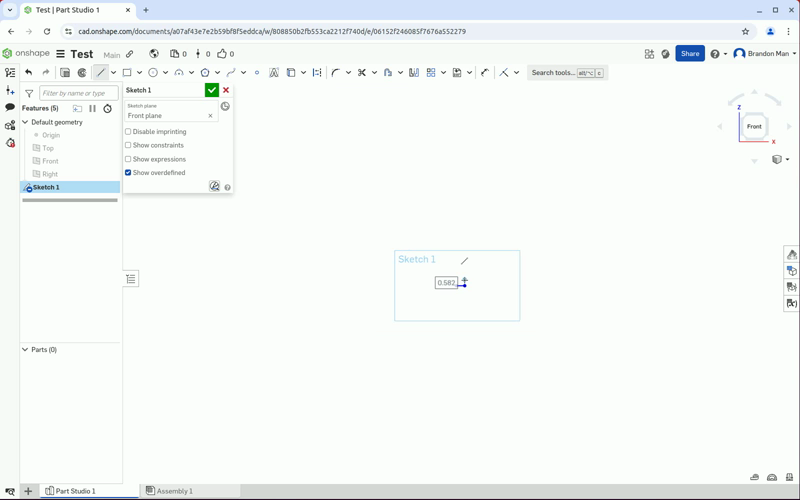
scroll(-6)
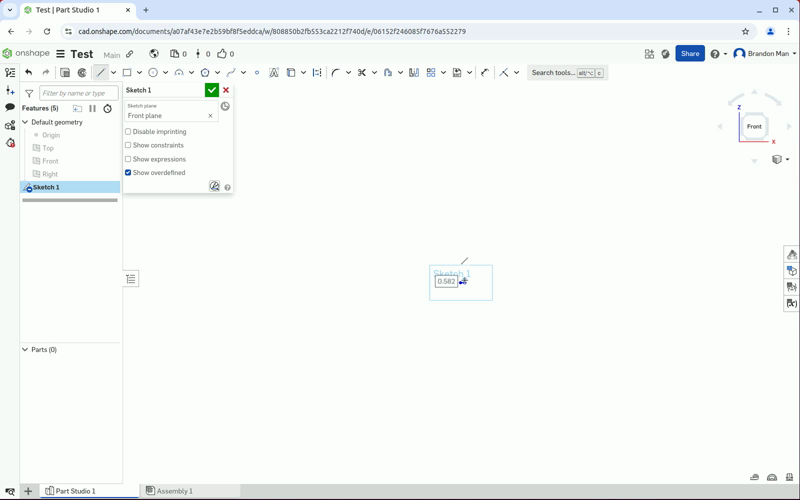
key_up(shift)
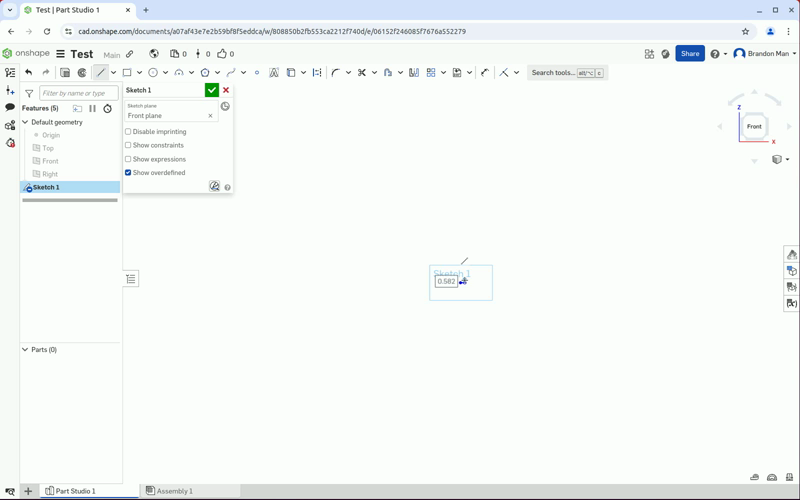
key_down(shift)
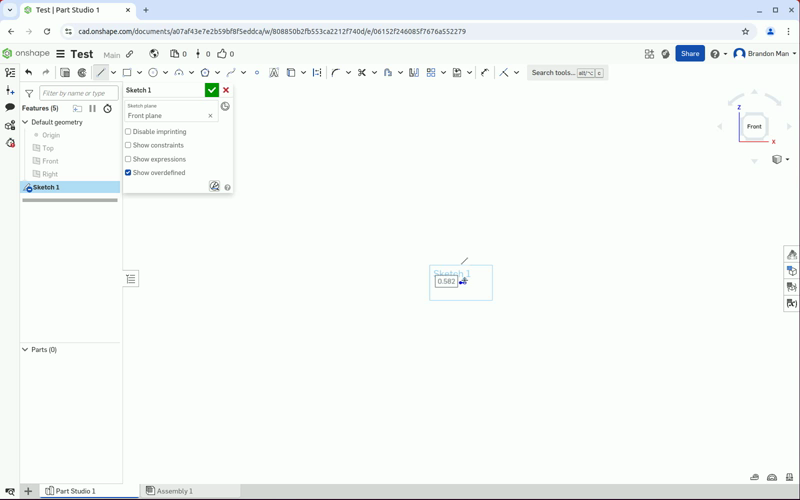
mouse_move(464, 218)
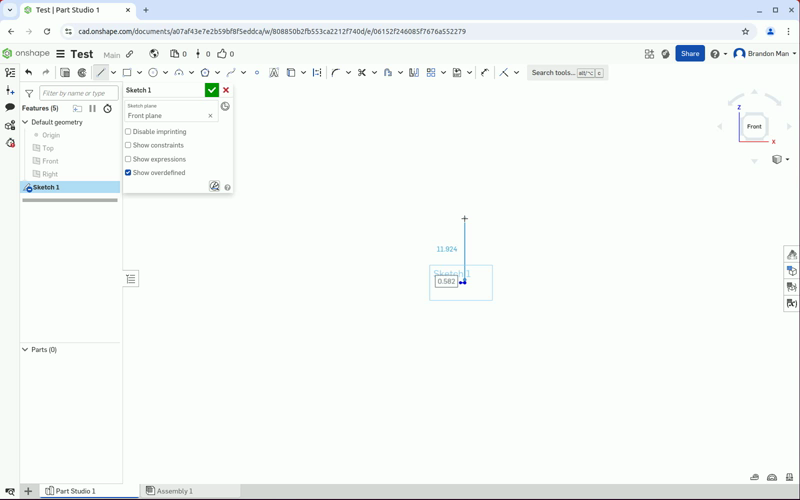
click(464, 218)
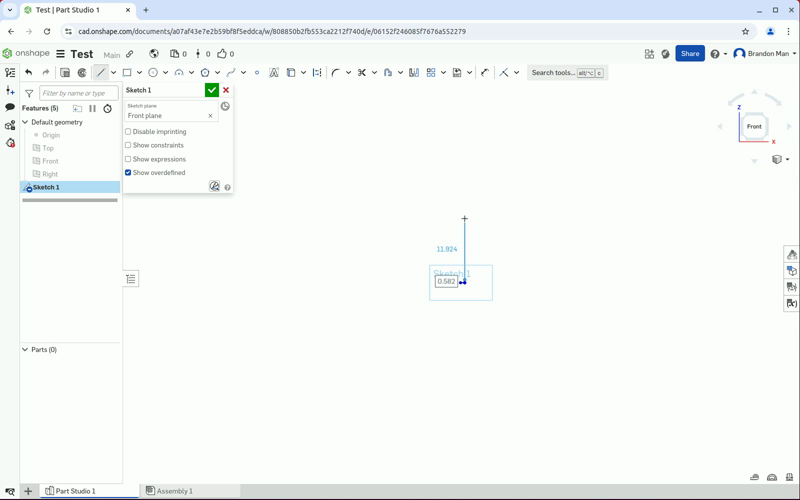
key_up(shift)
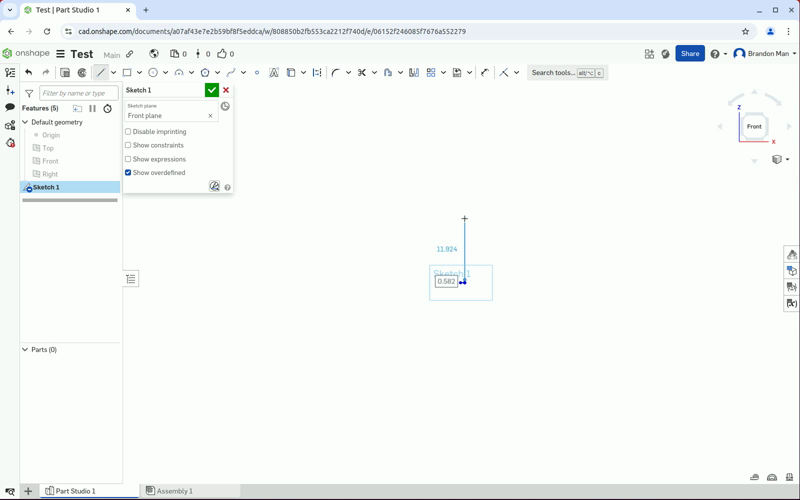
key_down(shift)
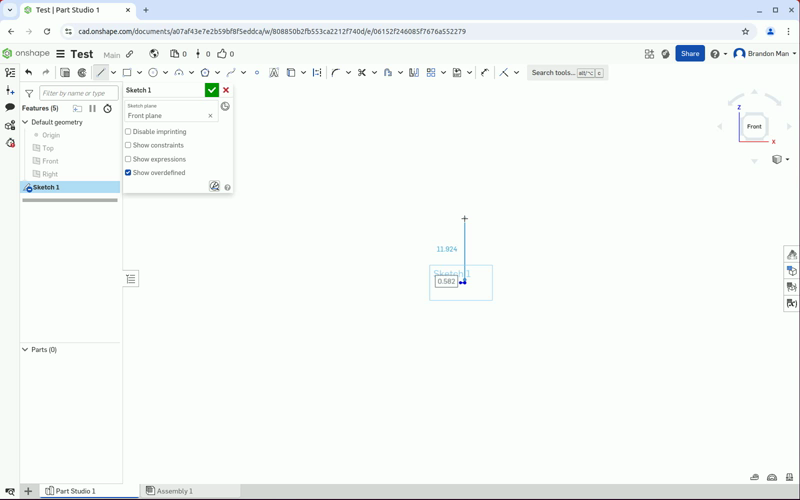
mouse_move(495, 218)
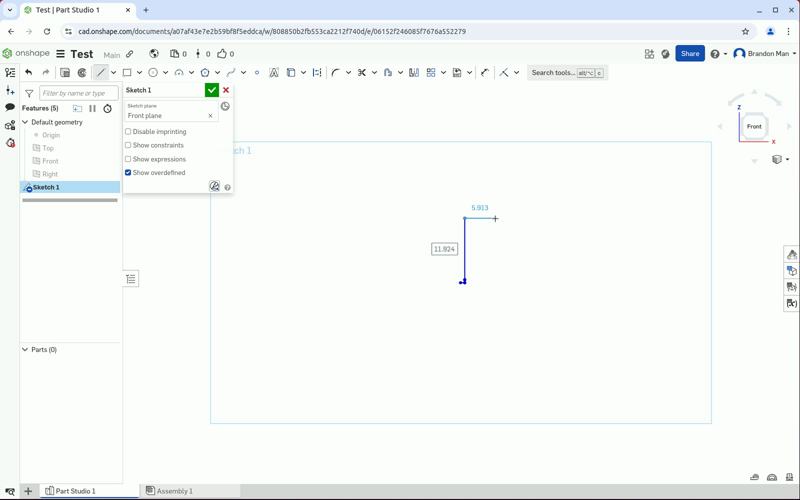
mouse_move(464, 214)
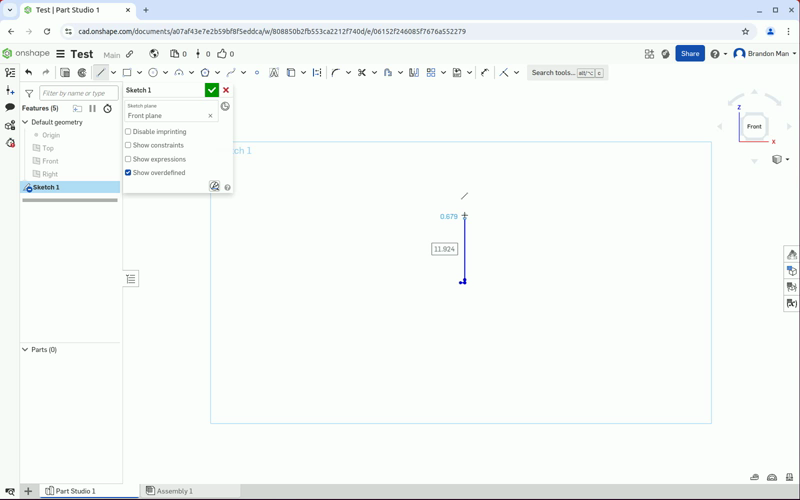
scroll(6)
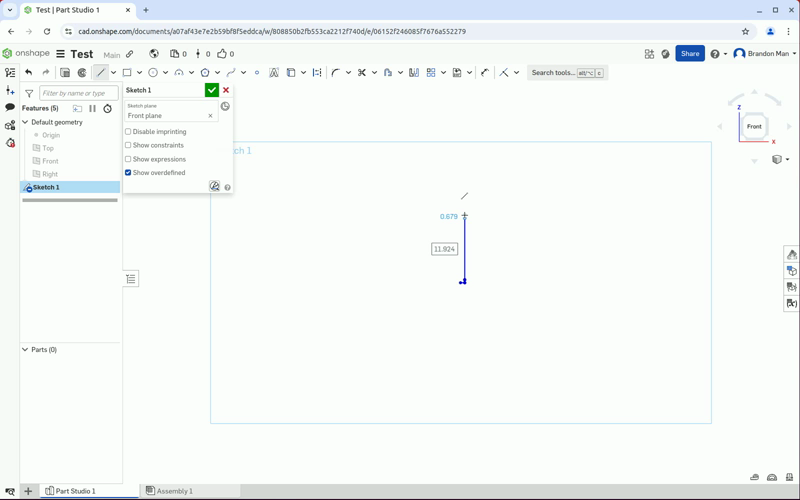
scroll(6)
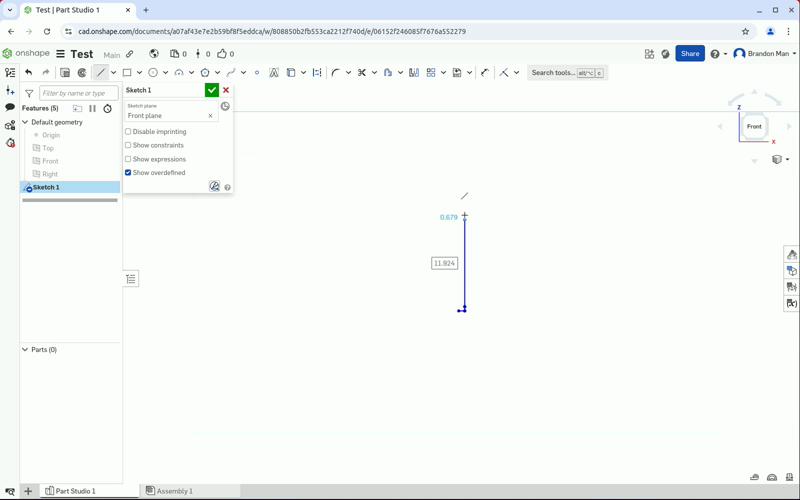
scroll(6)
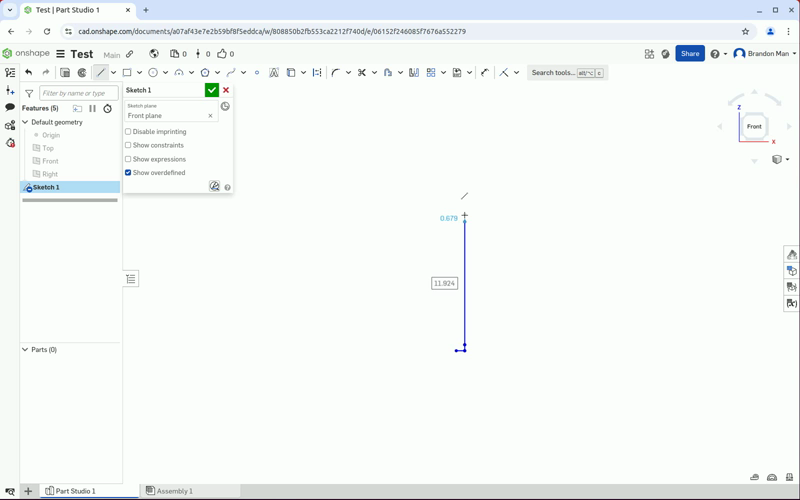
scroll(6)
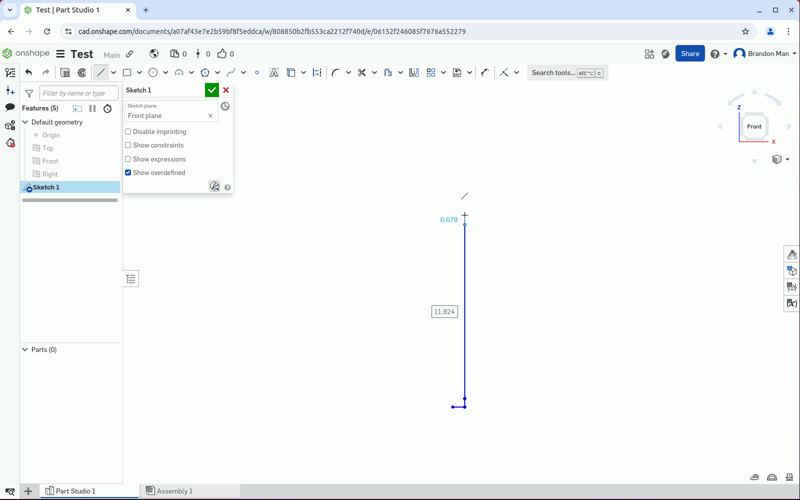
scroll(6)
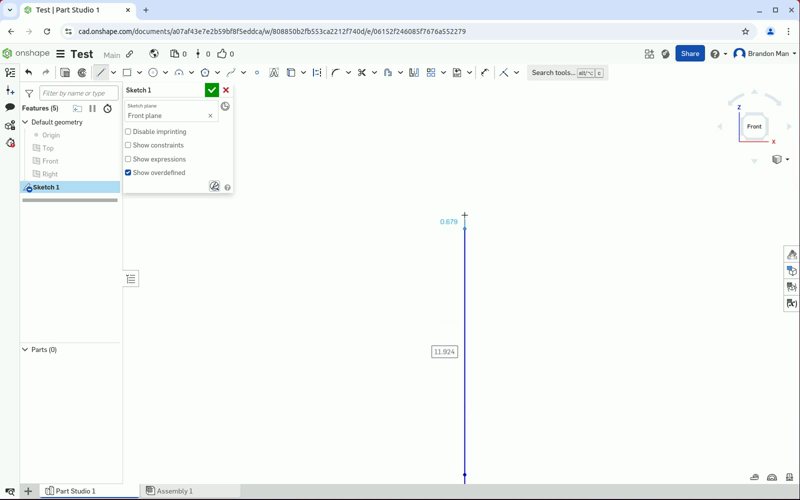
scroll(6)
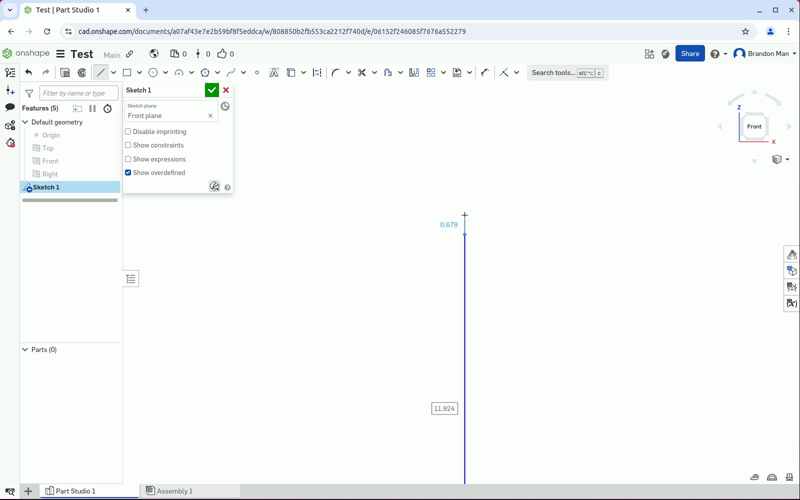
scroll(6)
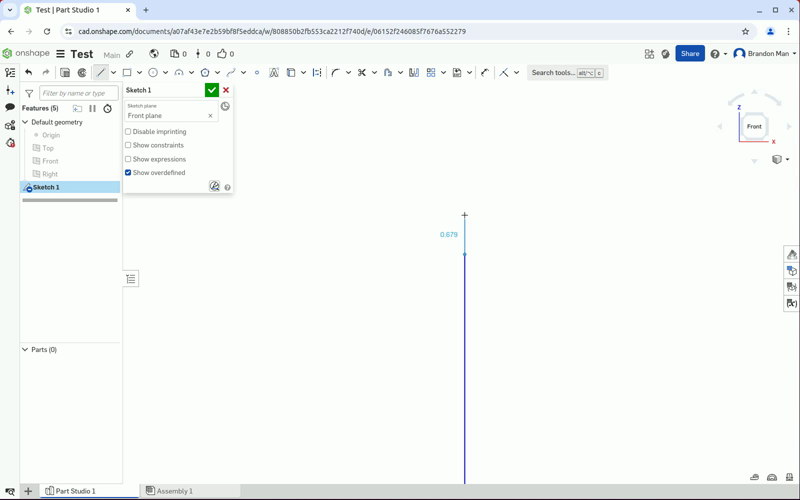
click(464, 214)
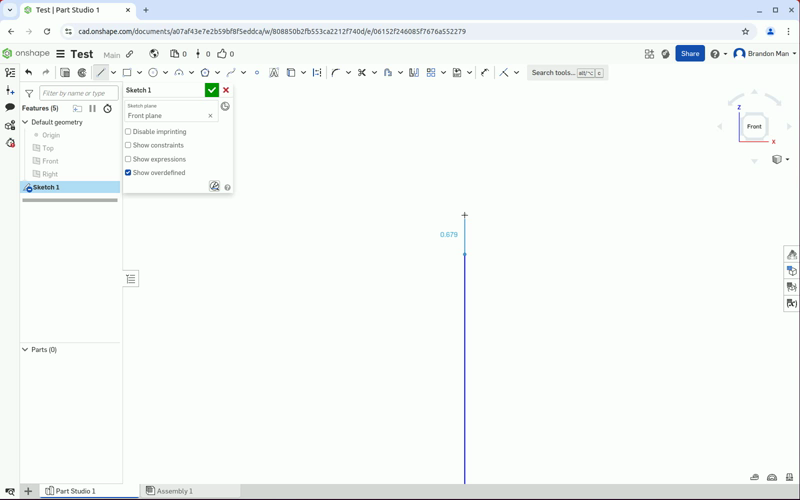
scroll(-6)
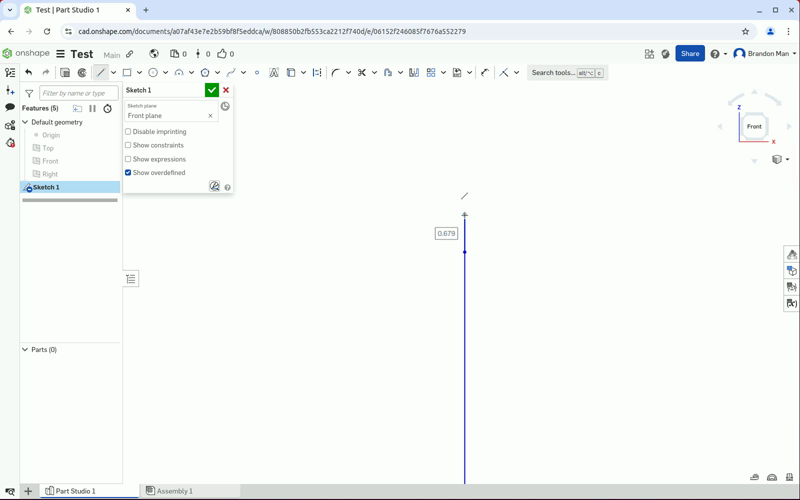
scroll(-6)
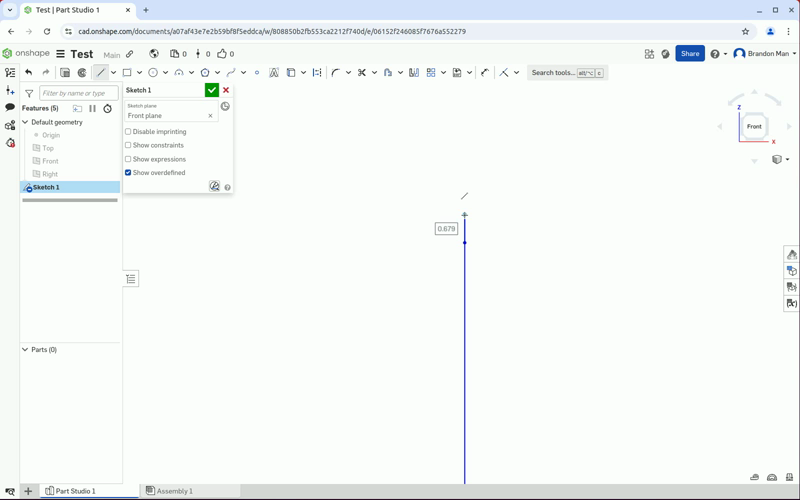
scroll(-6)
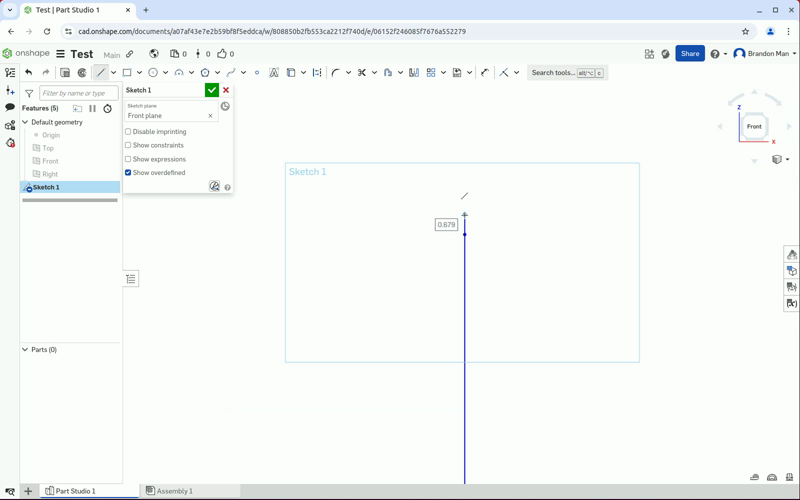
scroll(-6)
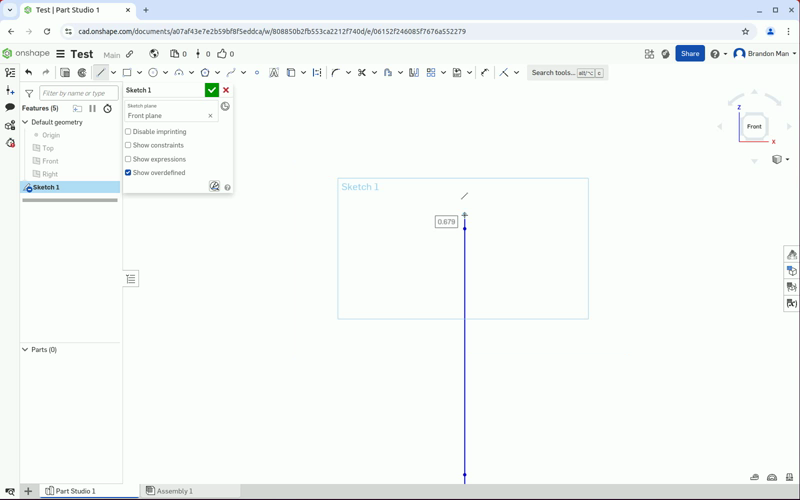
scroll(-6)
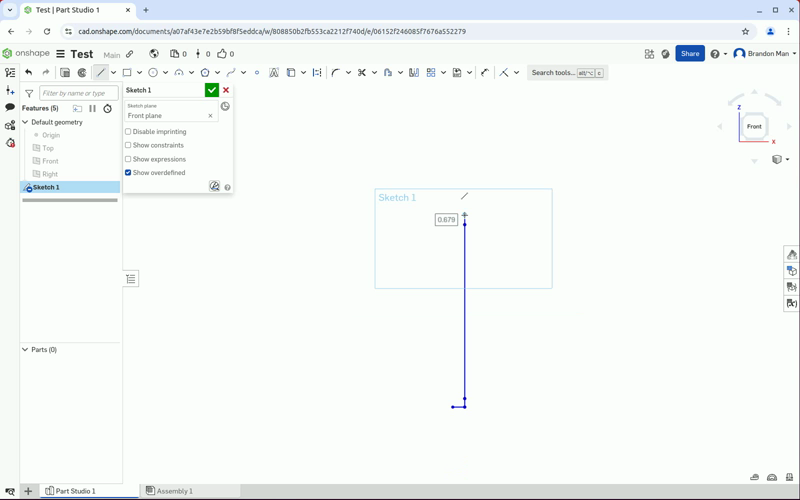
scroll(-6)
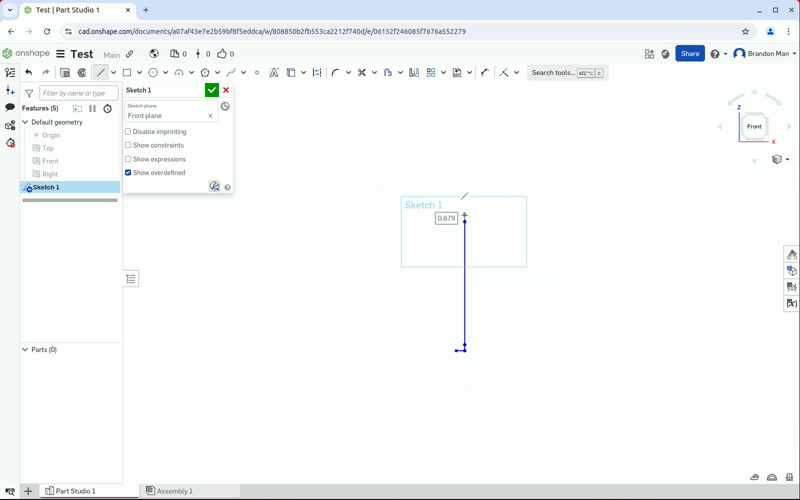
scroll(-6)
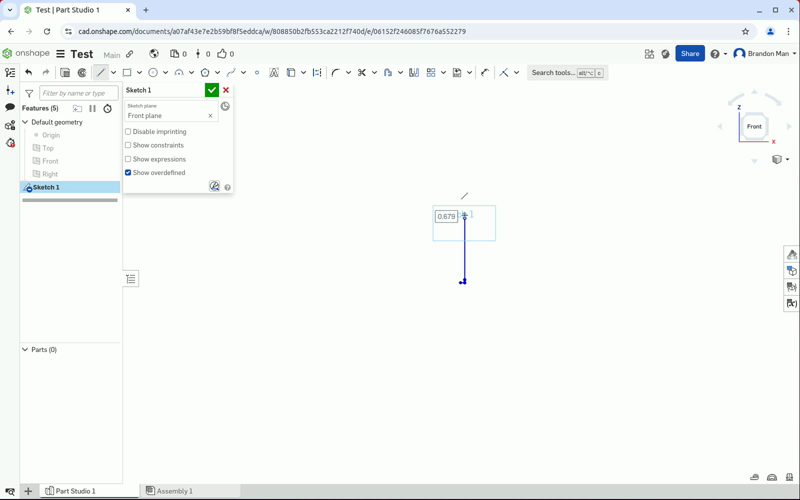
key_up(shift)
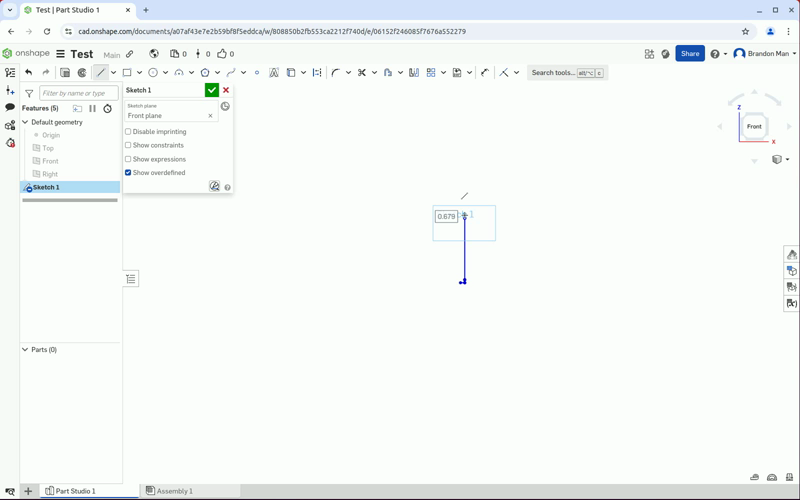
key_down(shift)
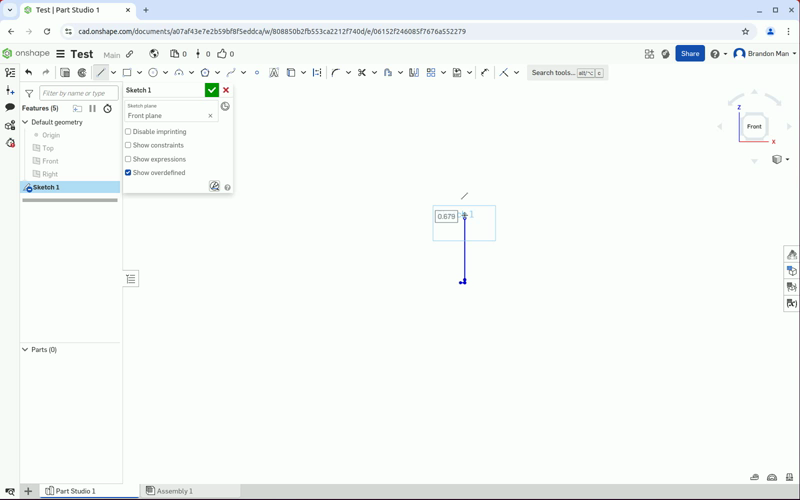
mouse_move(495, 214)
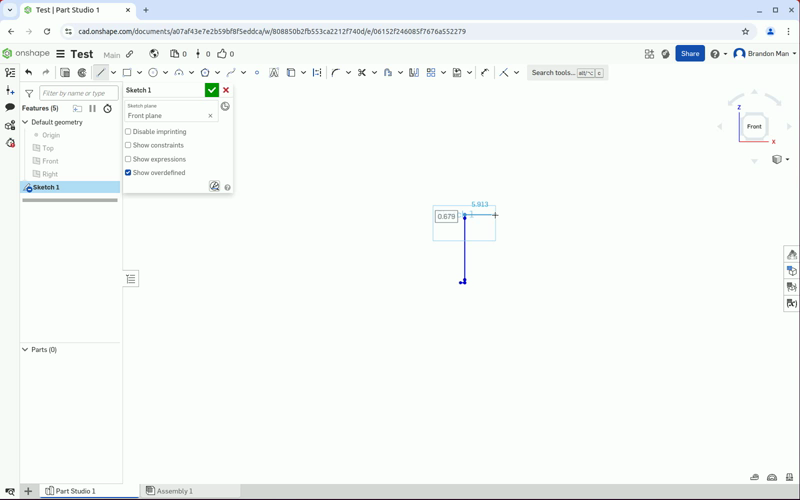
mouse_move(460, 214)
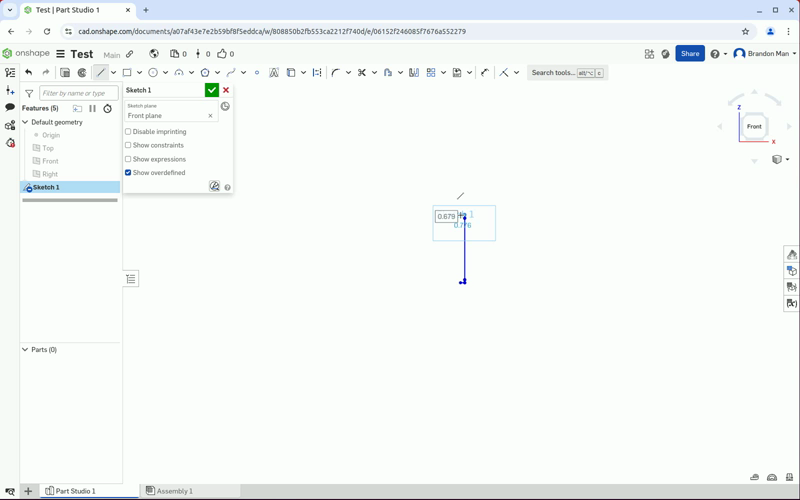
scroll(6)
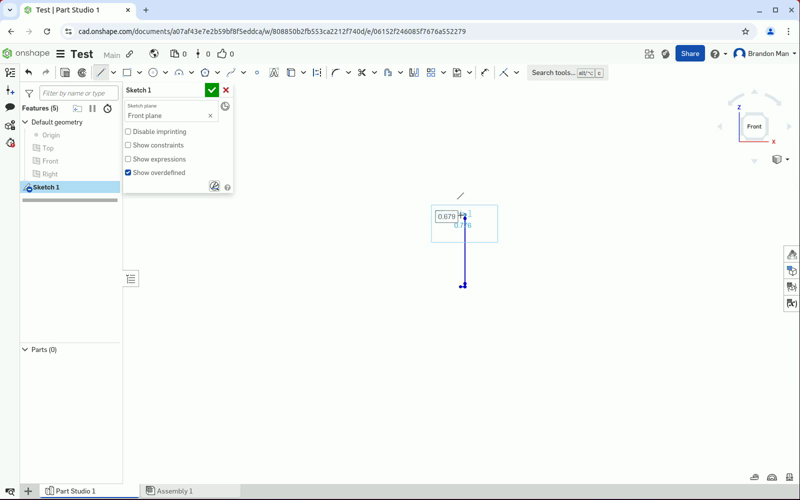
scroll(6)
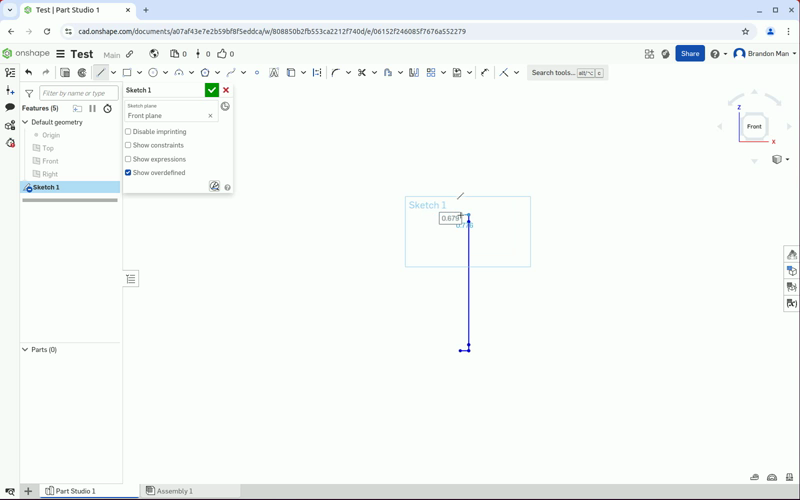
scroll(6)
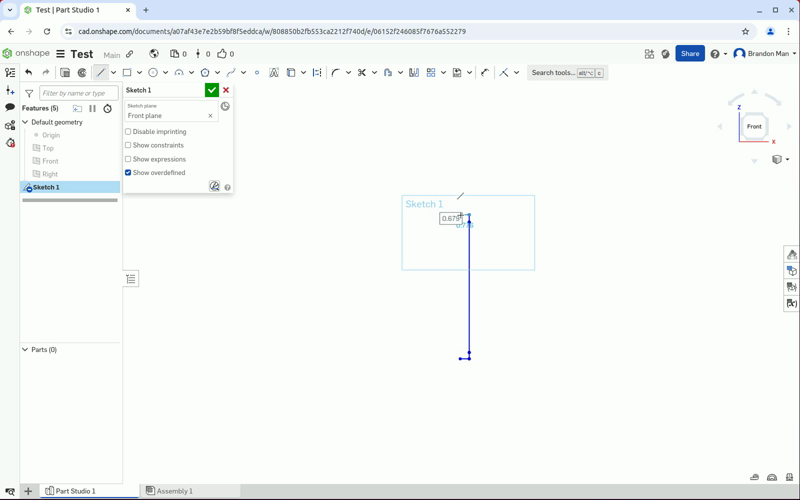
scroll(6)
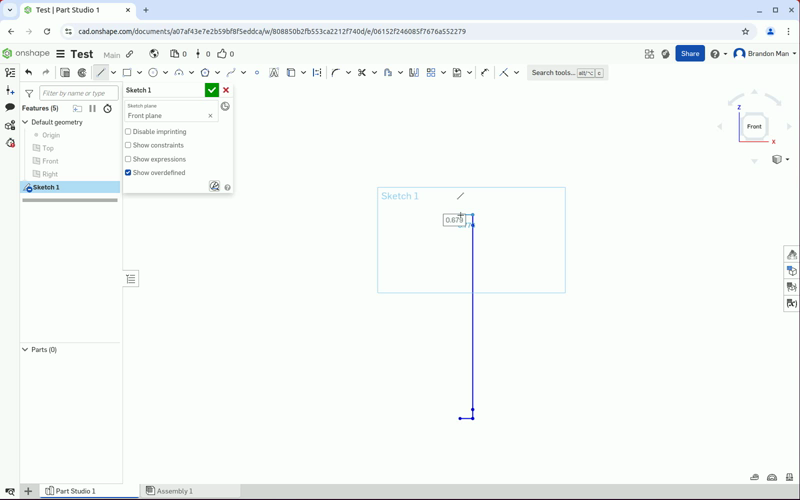
scroll(6)
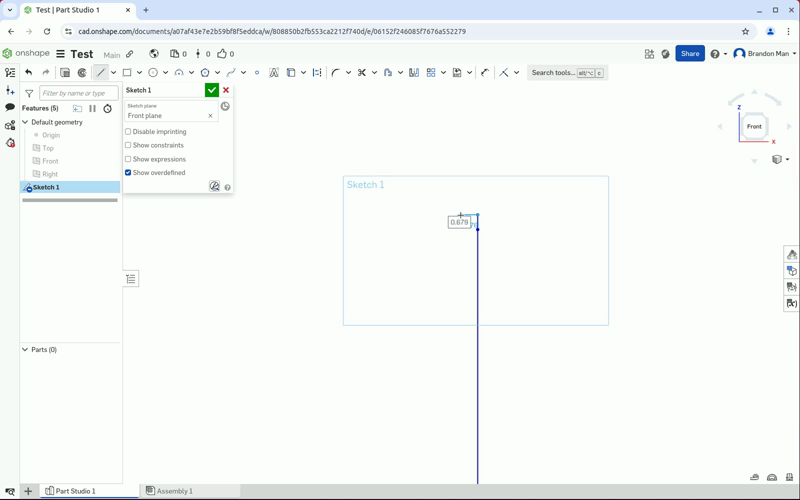
scroll(6)
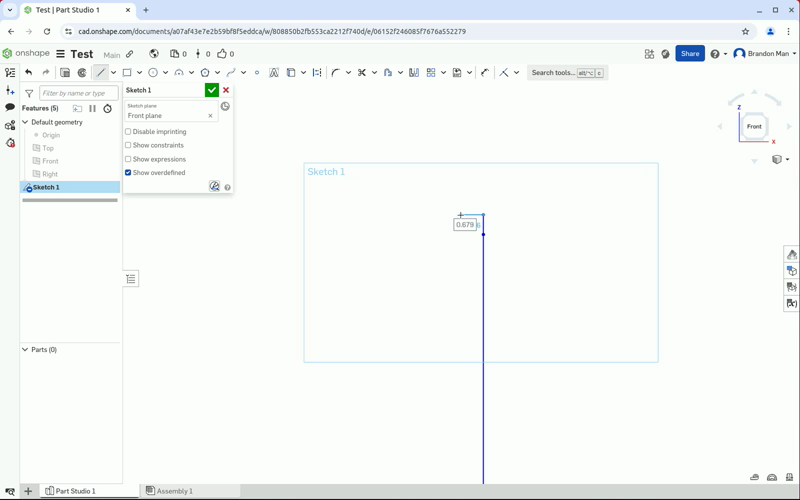
scroll(6)
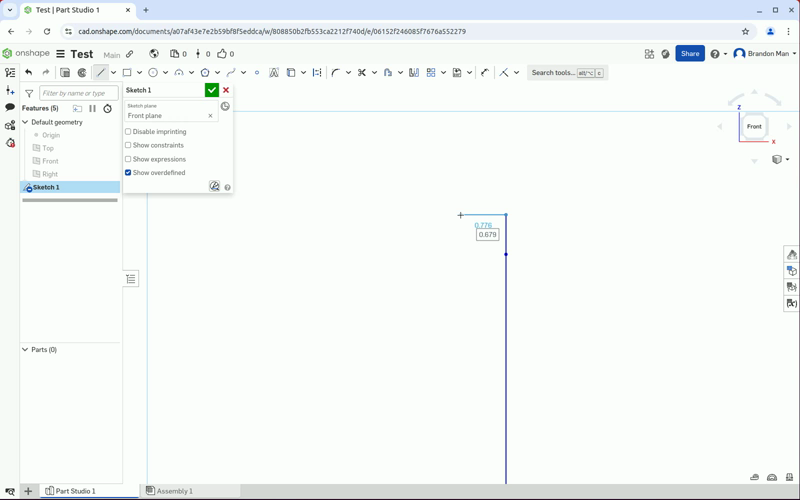
click(460, 214)
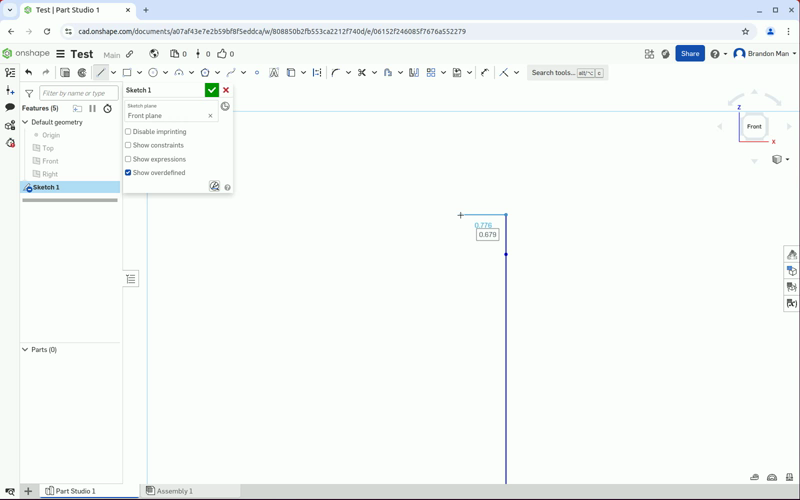
scroll(-6)
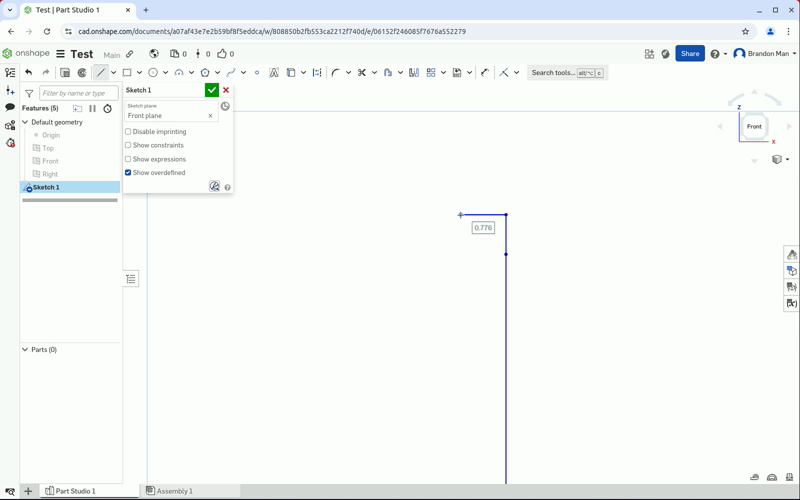
scroll(-6)
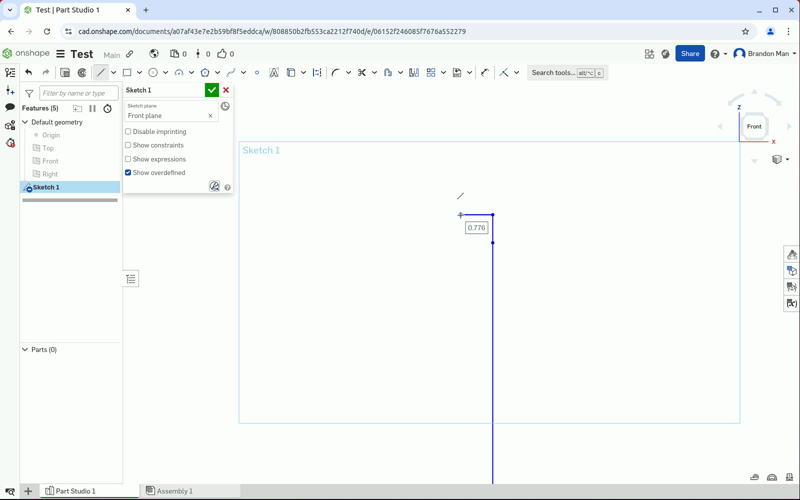
scroll(-6)
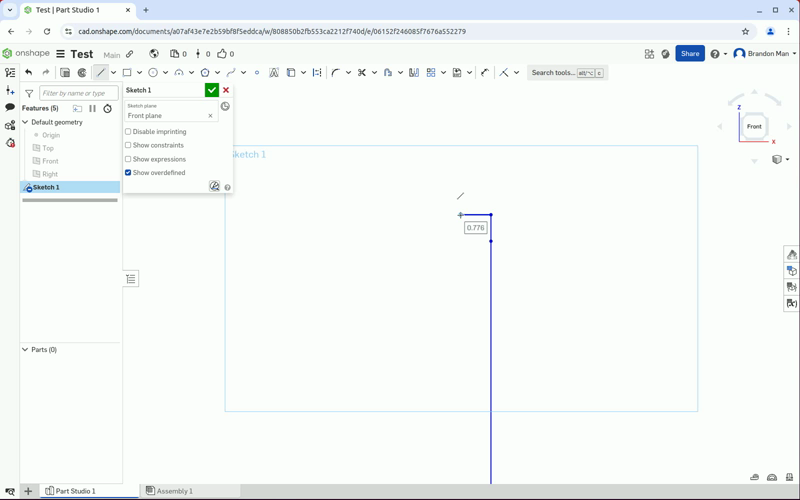
scroll(-6)
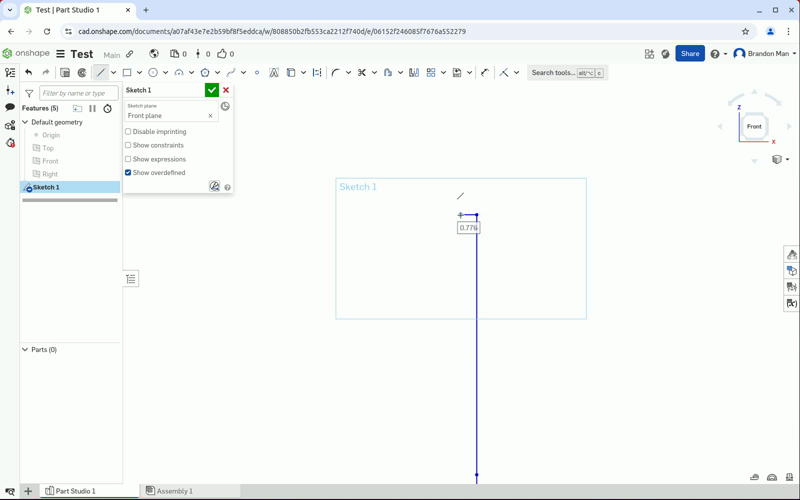
scroll(-6)
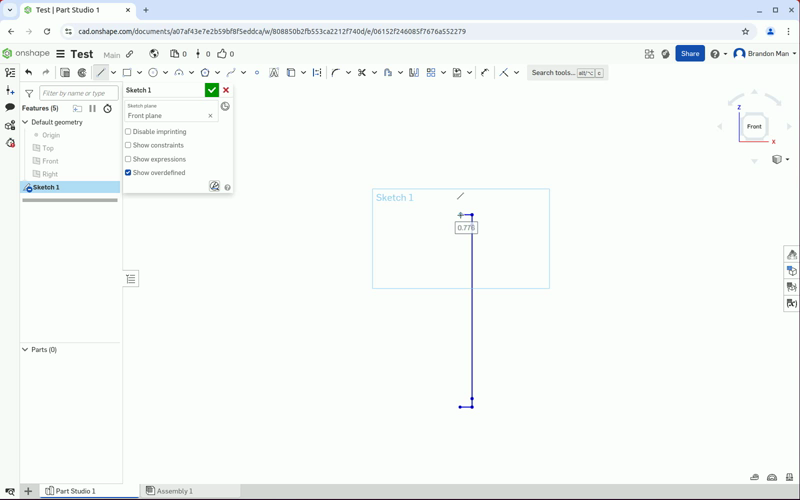
scroll(-6)
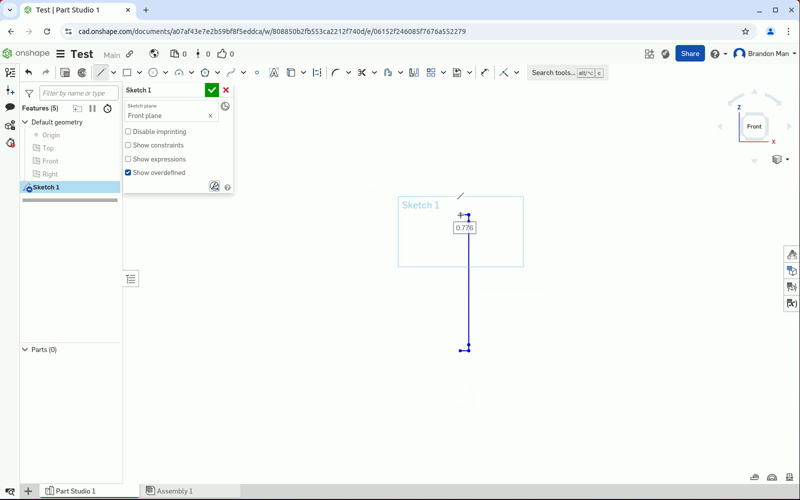
scroll(-6)
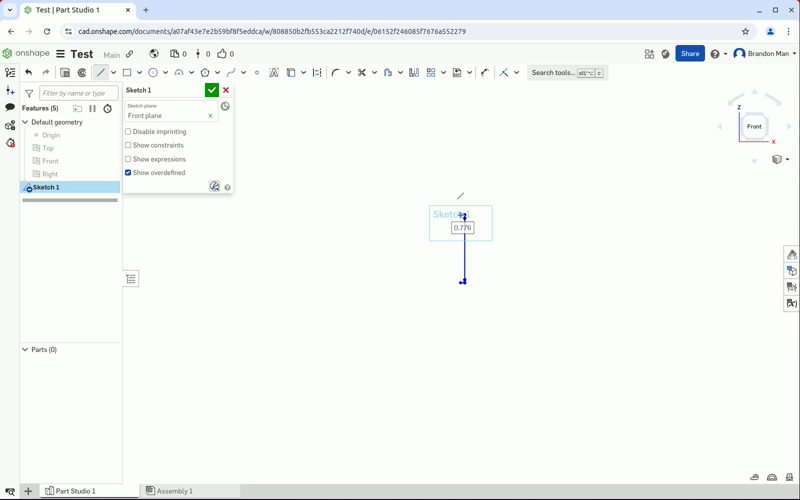
key_up(shift)
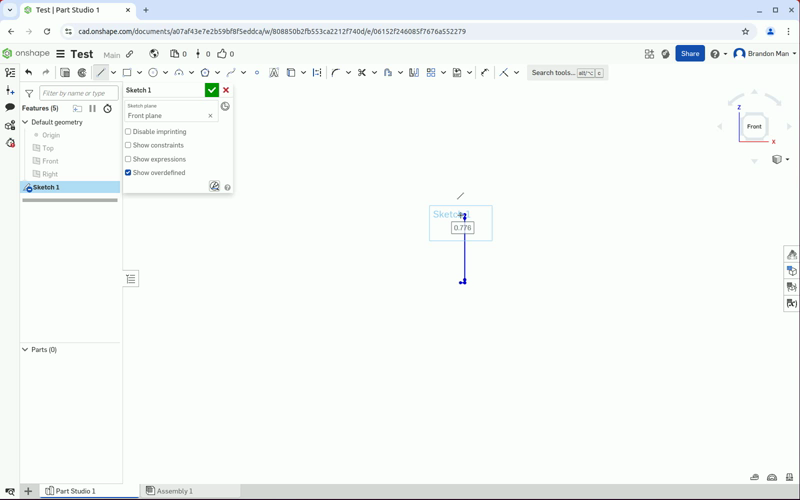
key_down(shift)
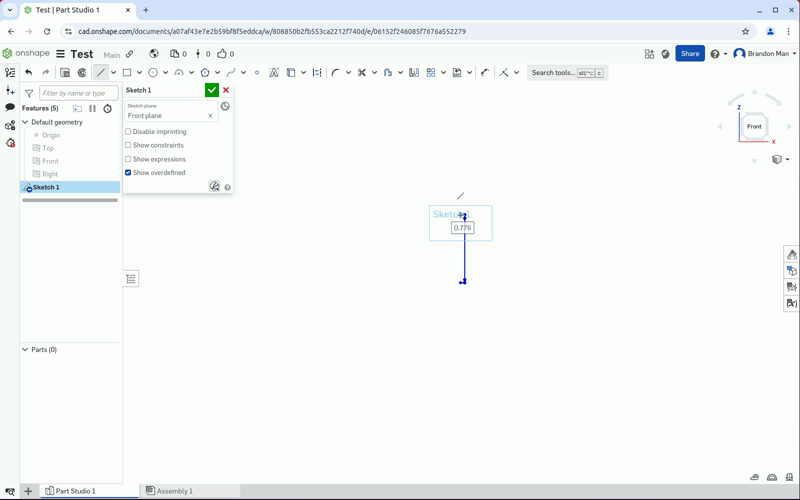
mouse_move(460, 282)
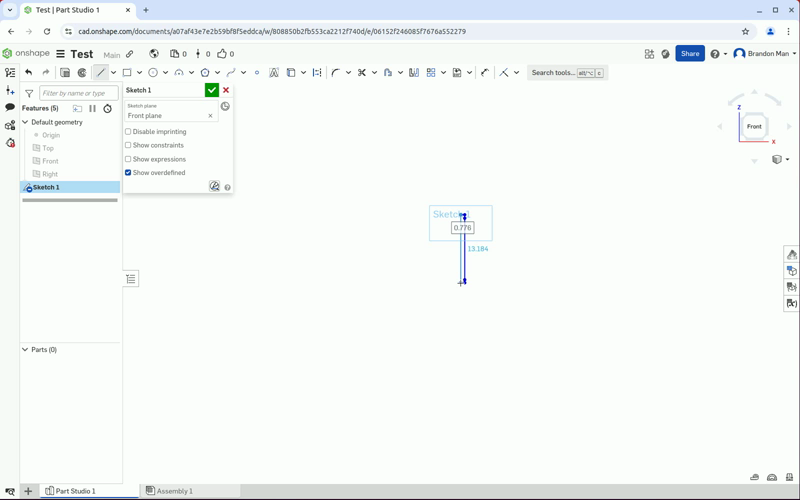
scroll(6)
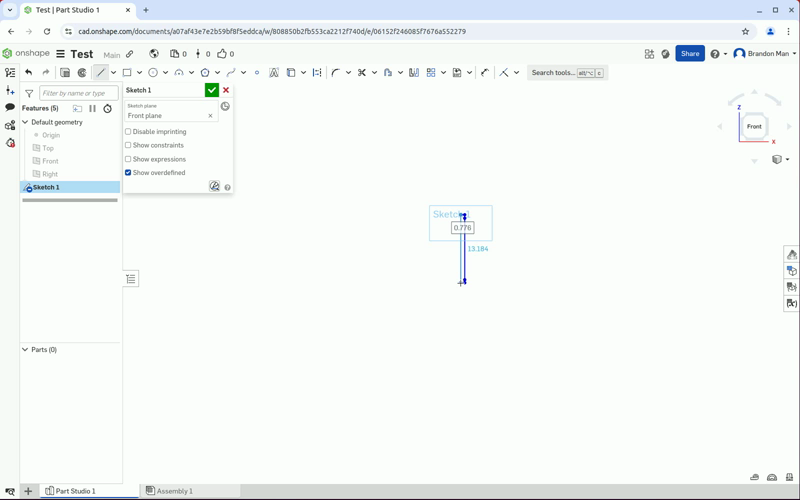
scroll(6)
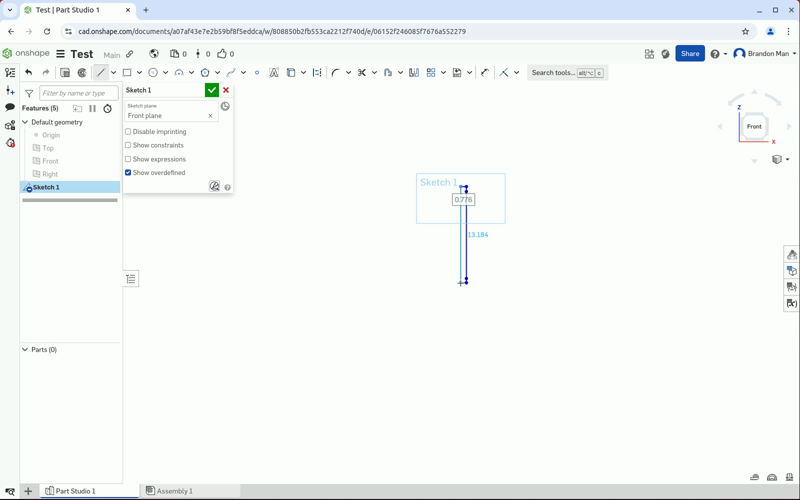
scroll(6)
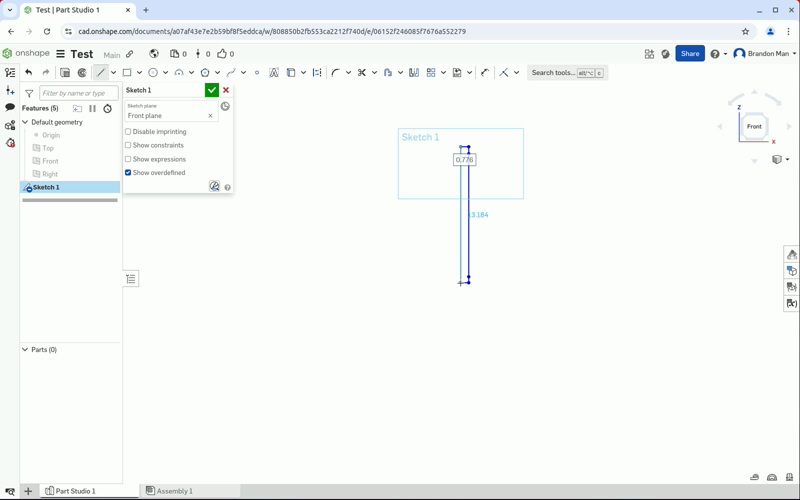
scroll(6)
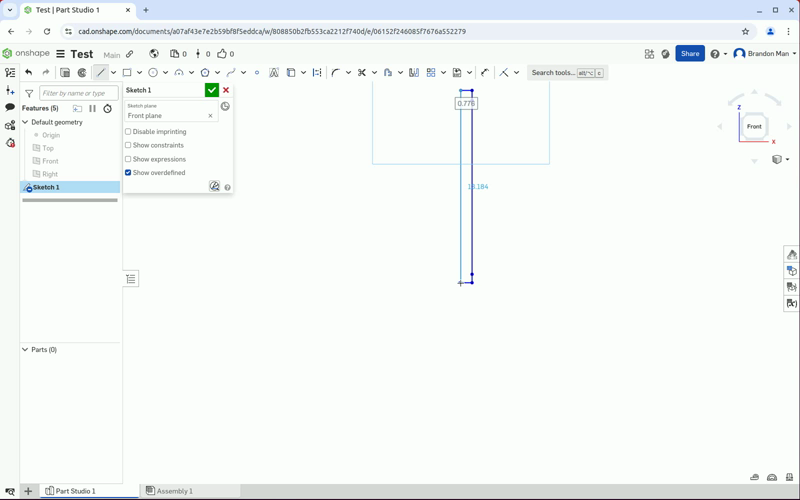
scroll(6)
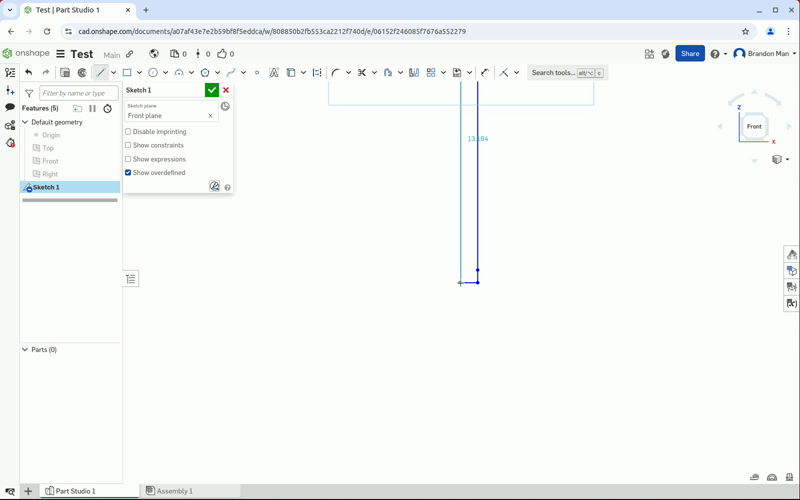
scroll(6)
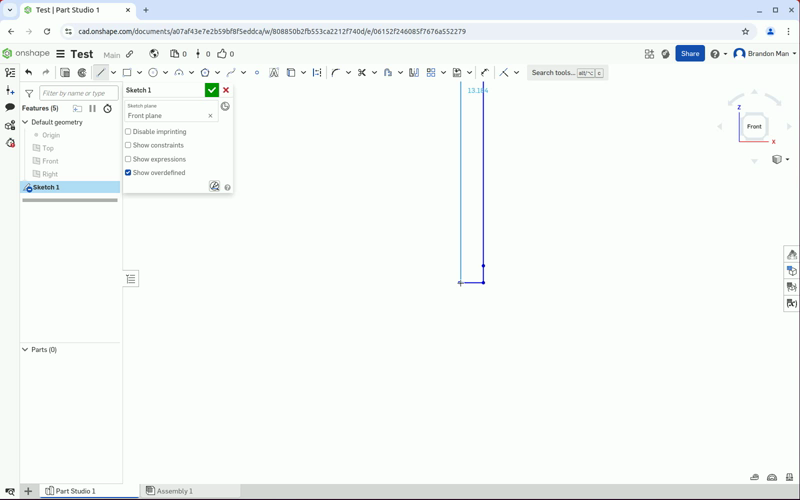
scroll(6)
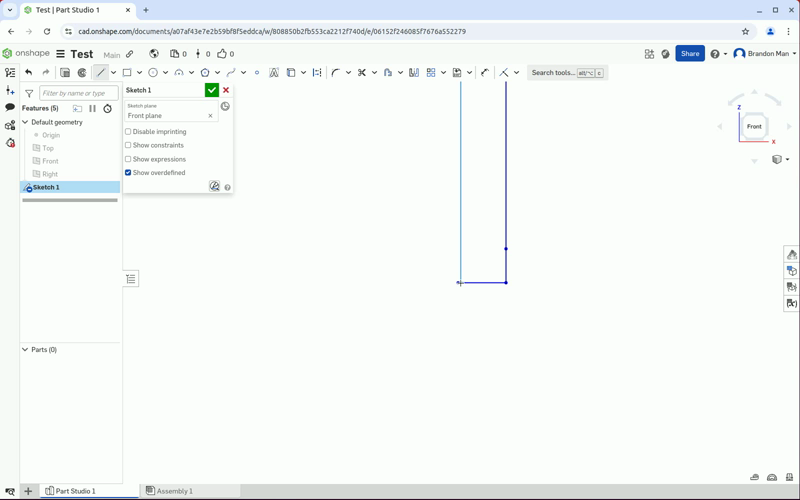
key_up(shift)
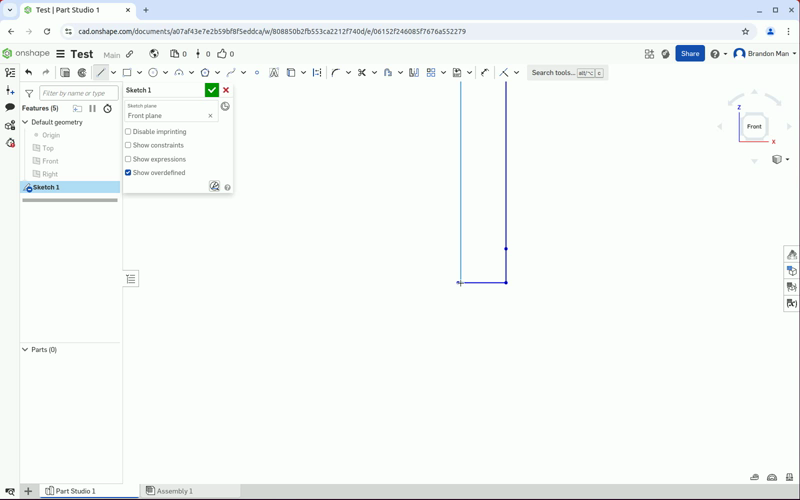
click(460, 282)
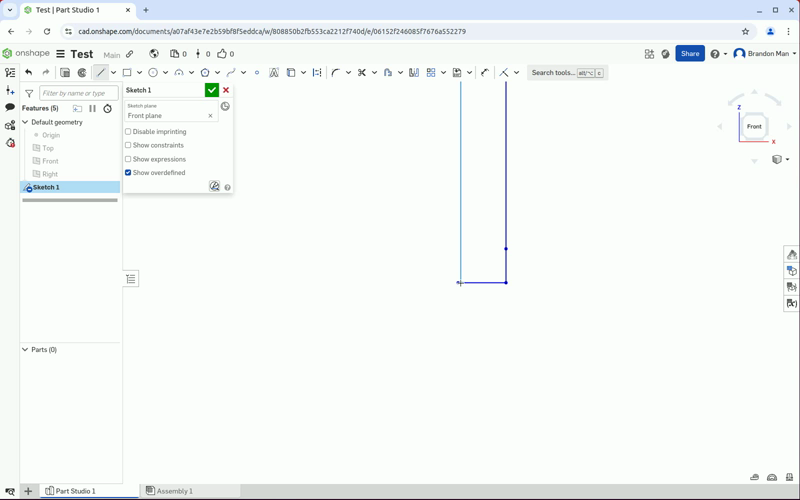
scroll(-6)
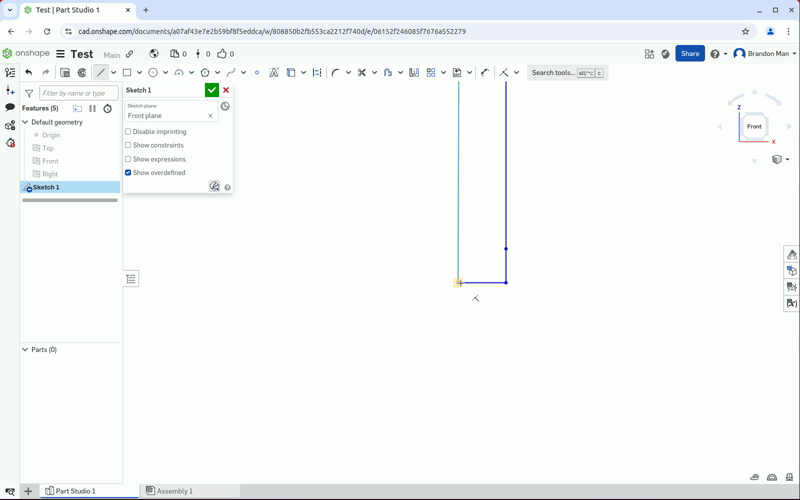
scroll(-6)
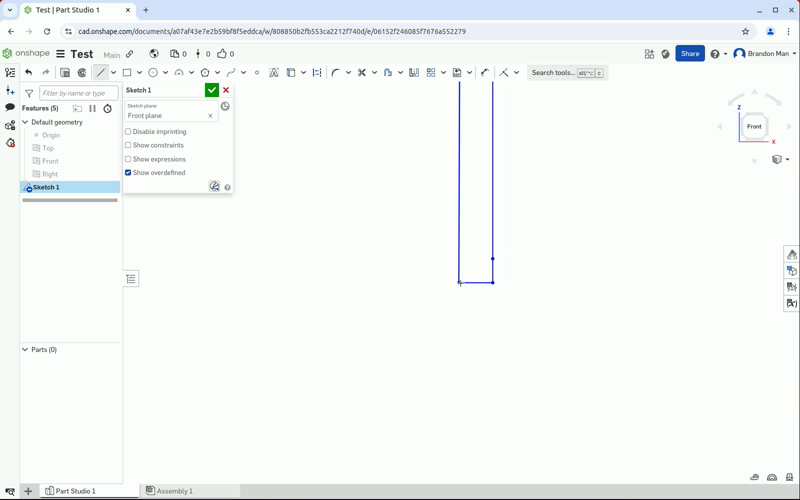
scroll(-6)
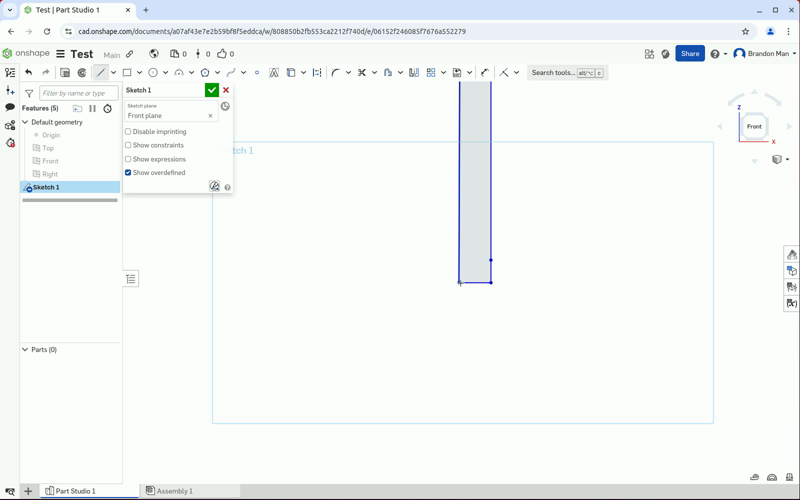
scroll(-6)
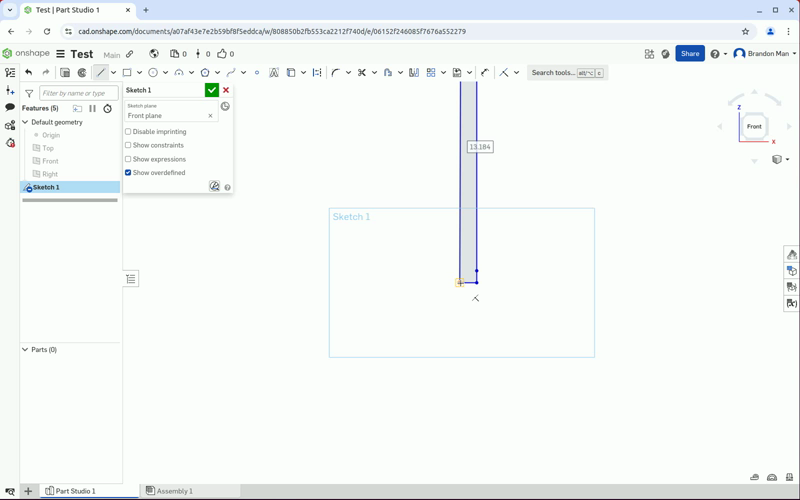
scroll(-6)
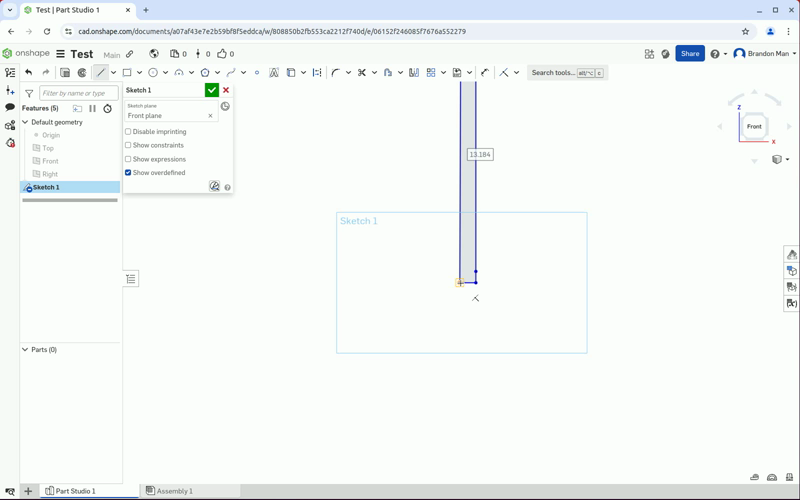
scroll(-6)
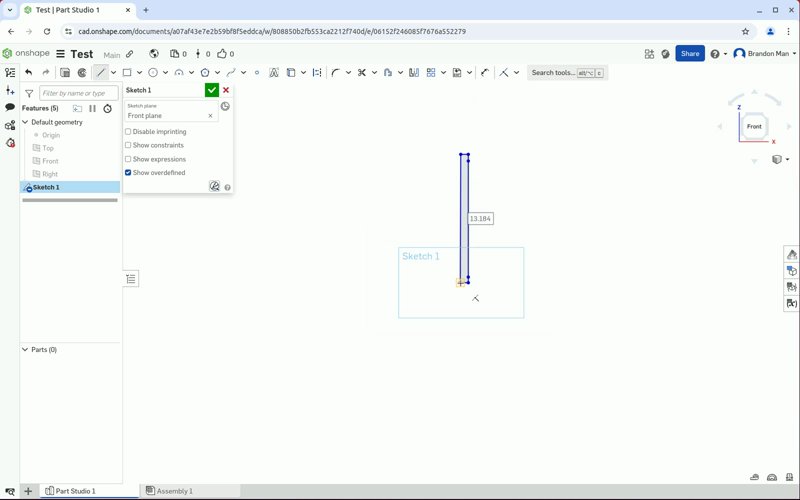
scroll(-6)
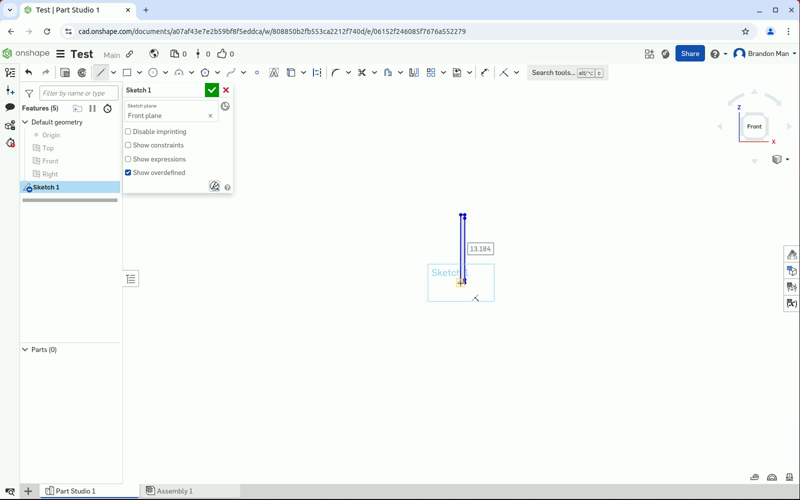
key(esc)
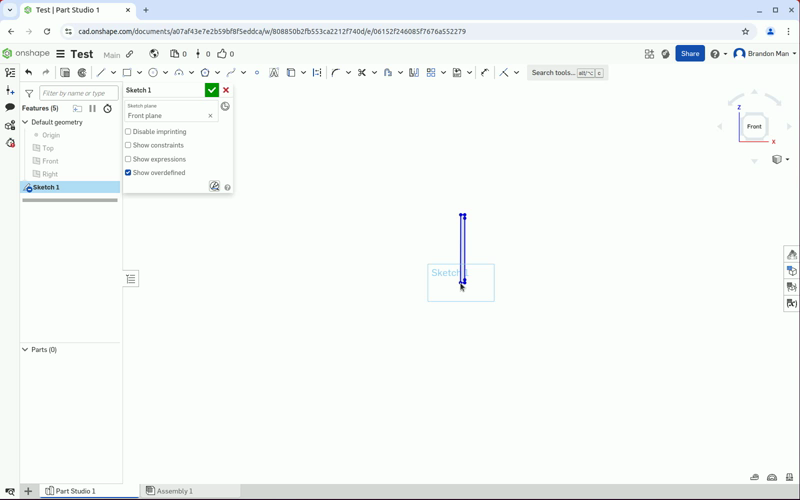
mouse_move(462, 220)
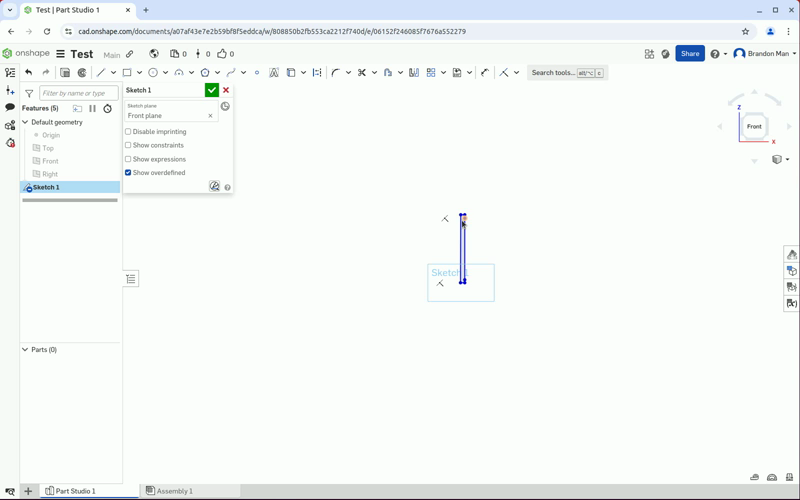
scroll(6)
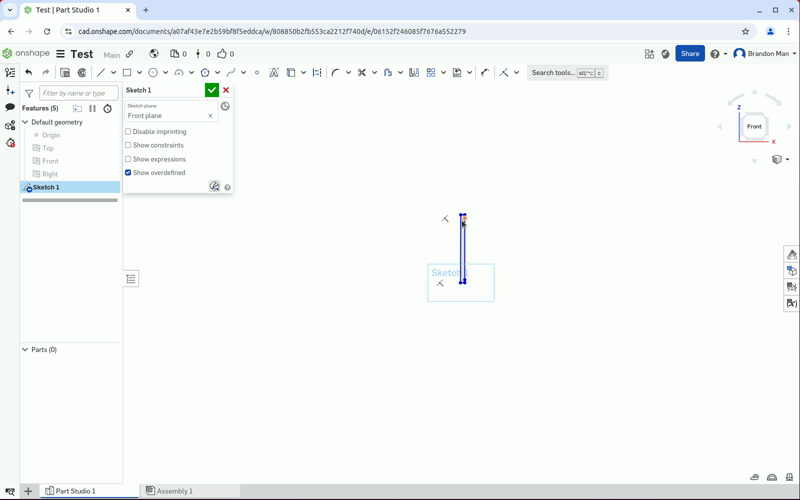
scroll(6)
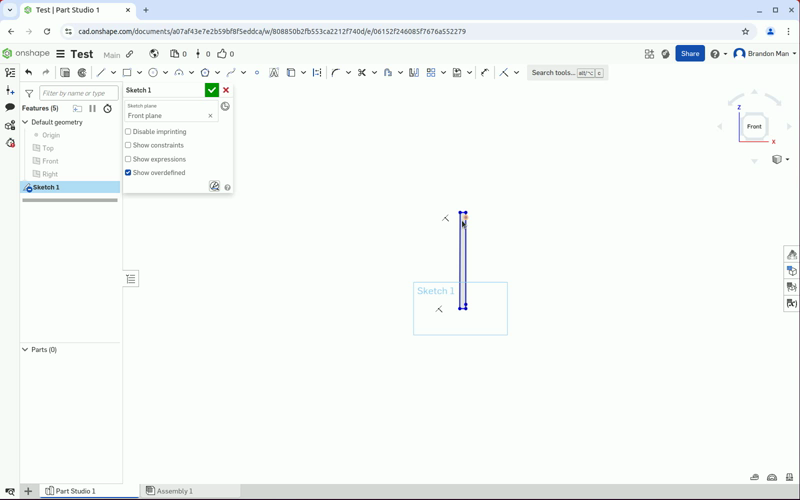
scroll(6)
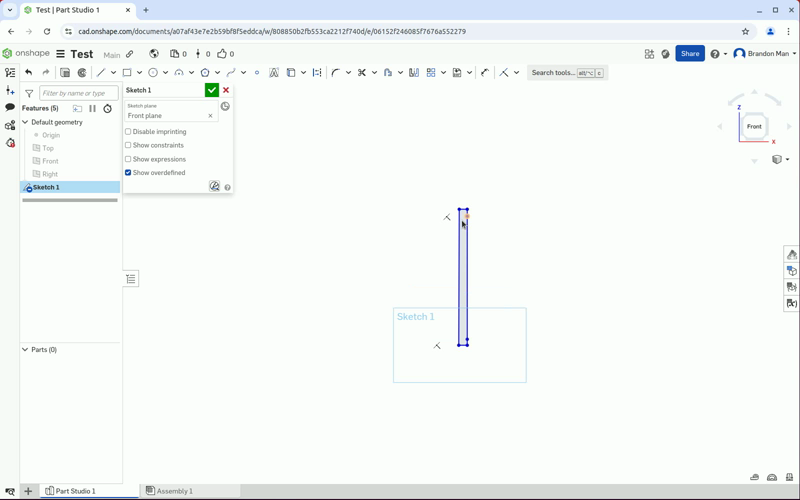
scroll(6)
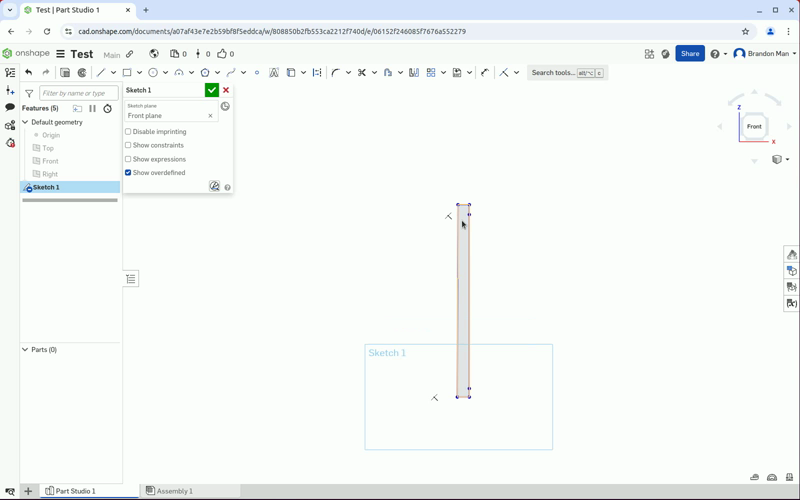
scroll(6)
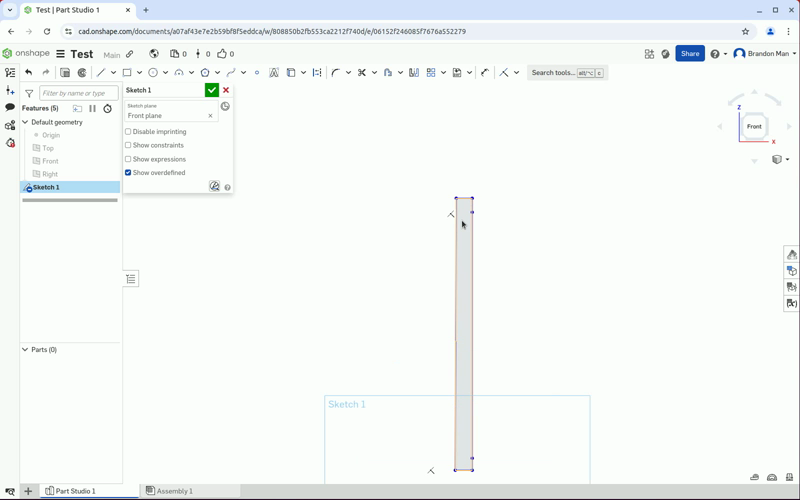
scroll(6)
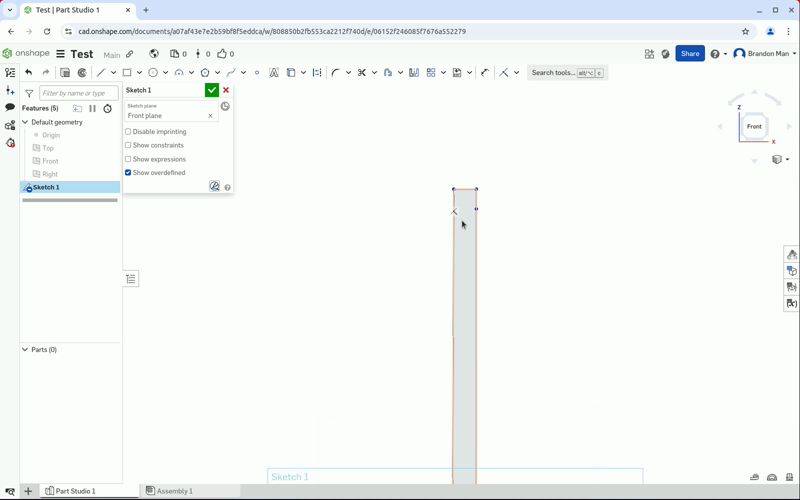
scroll(6)
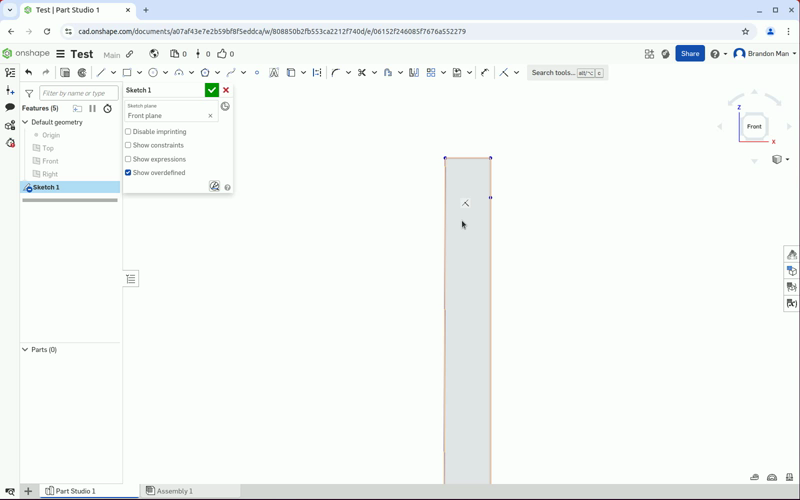
click(462, 220)
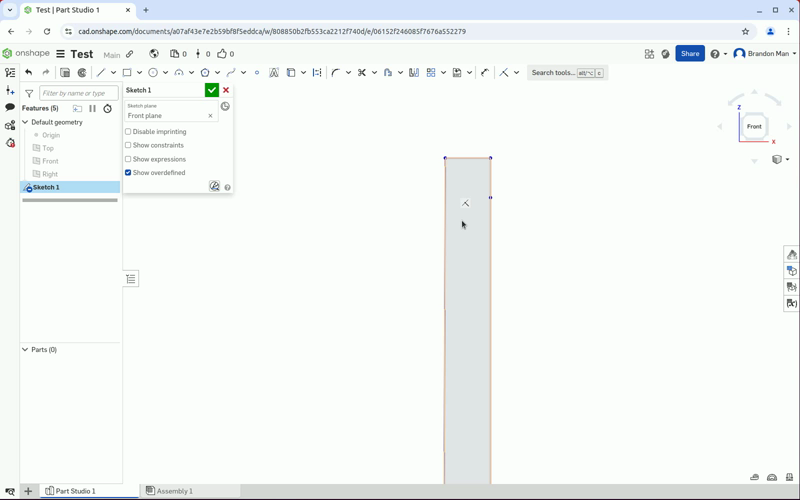
scroll(-6)
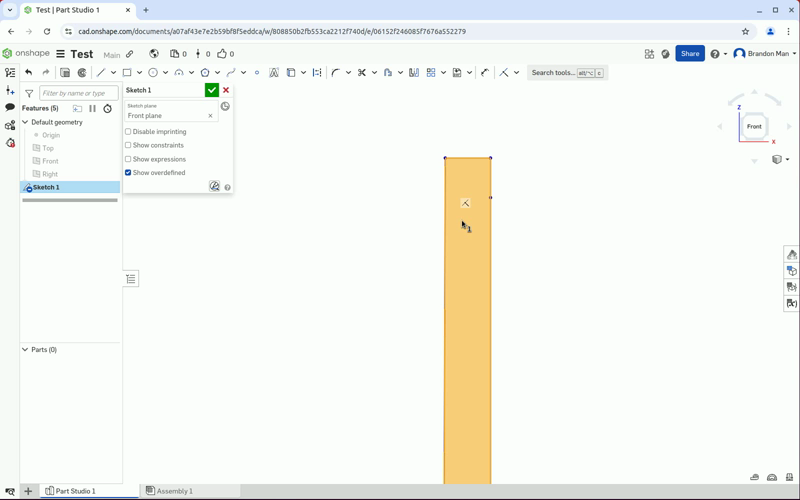
scroll(-6)
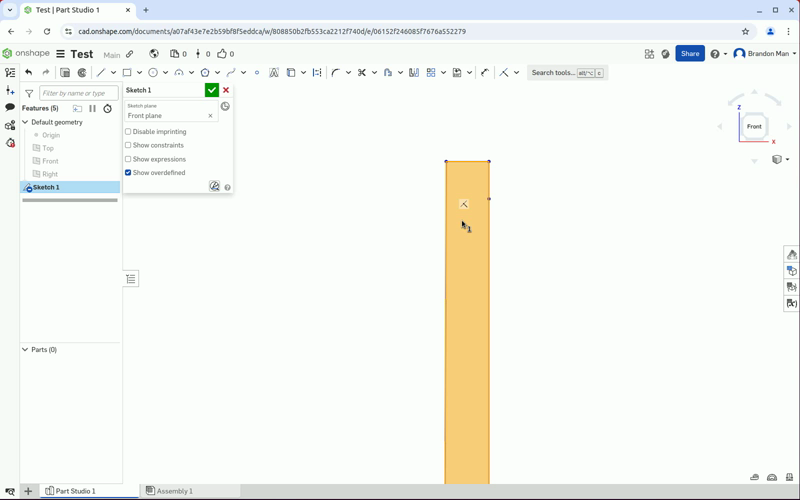
scroll(-6)
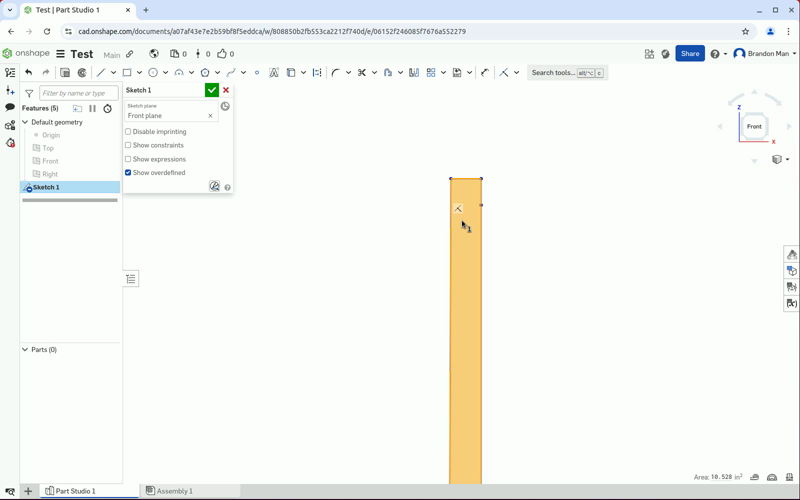
scroll(-6)
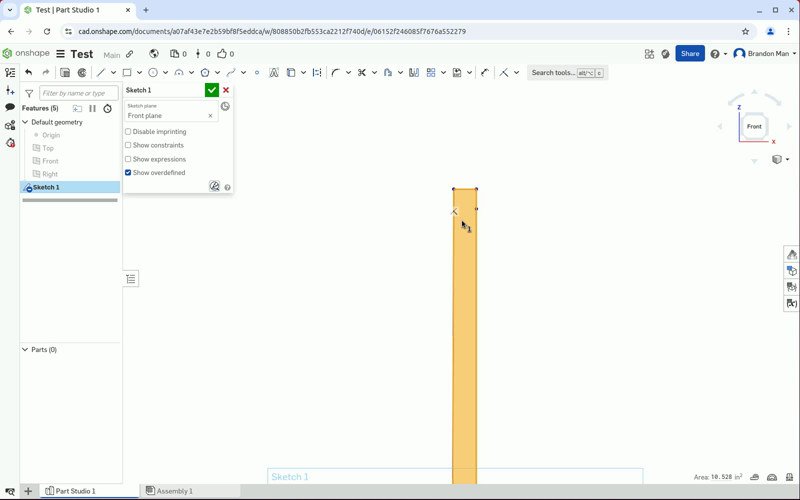
scroll(-6)
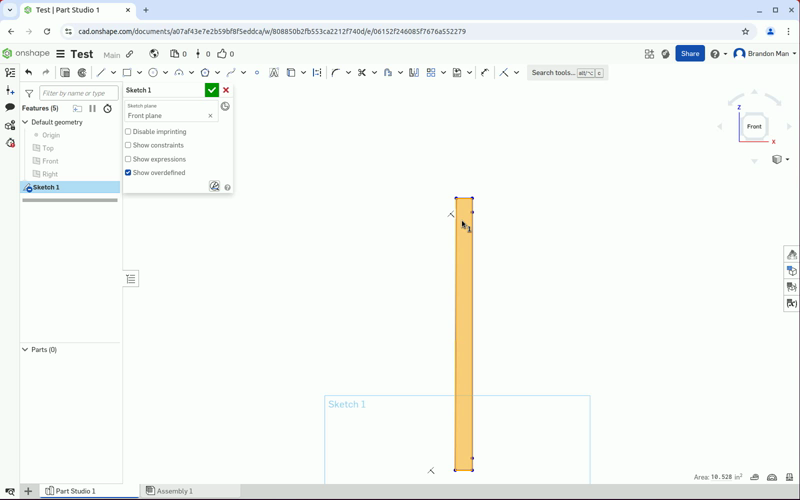
scroll(-6)
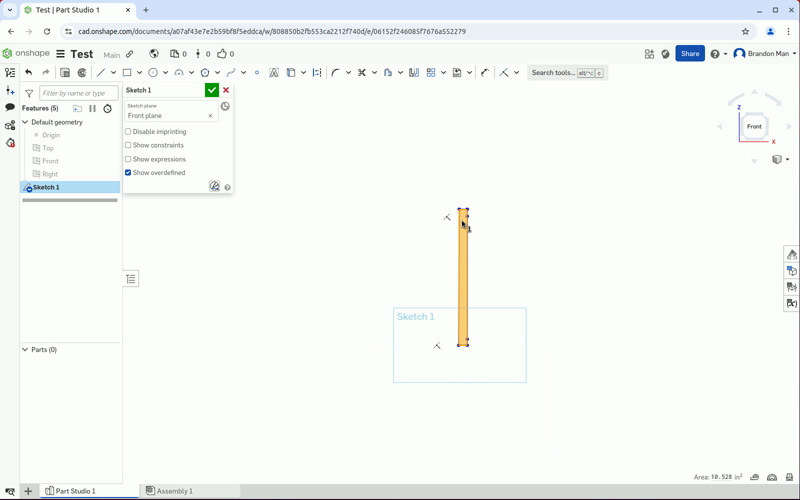
scroll(-6)
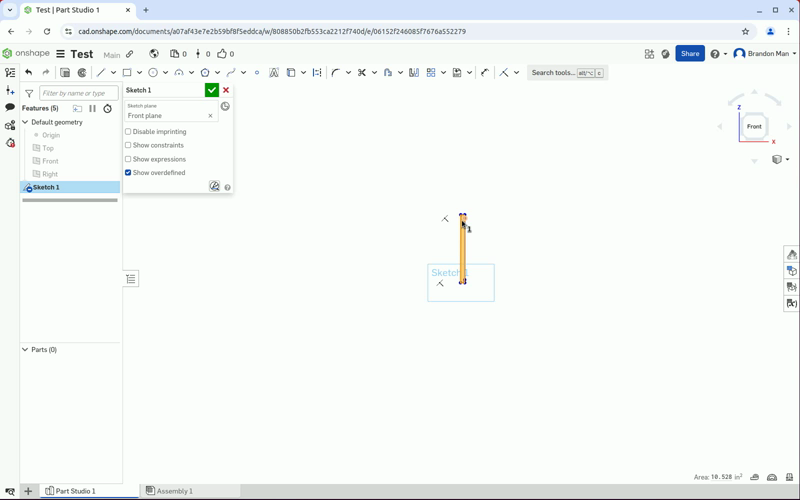
mouse_move(73, 352)
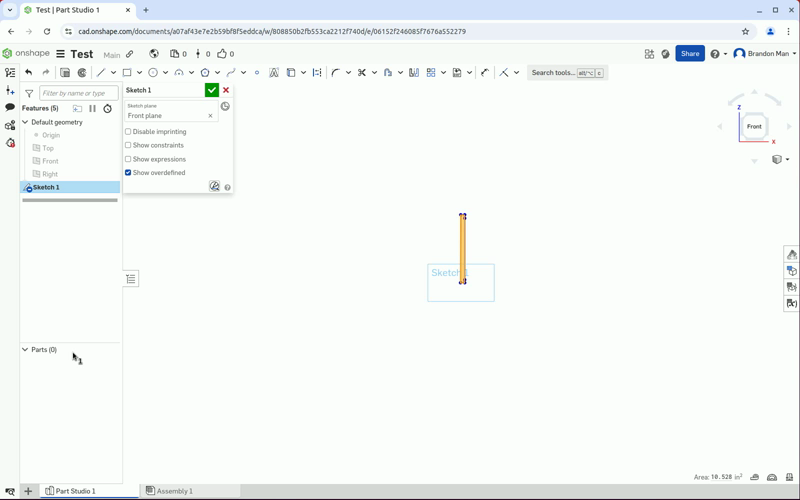
key(shift+y)
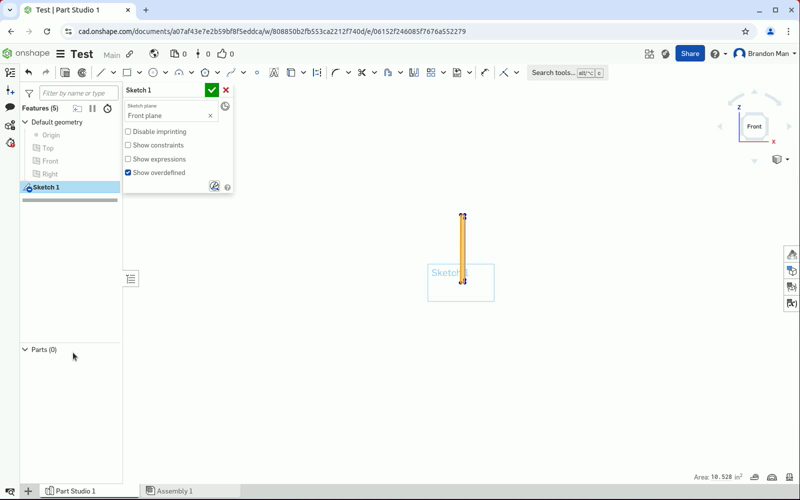
key(shift+e)
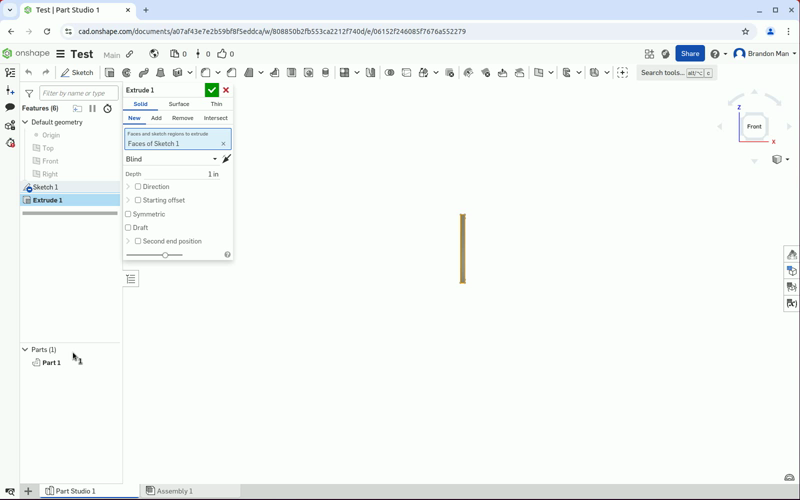
mouse_move(143, 106)
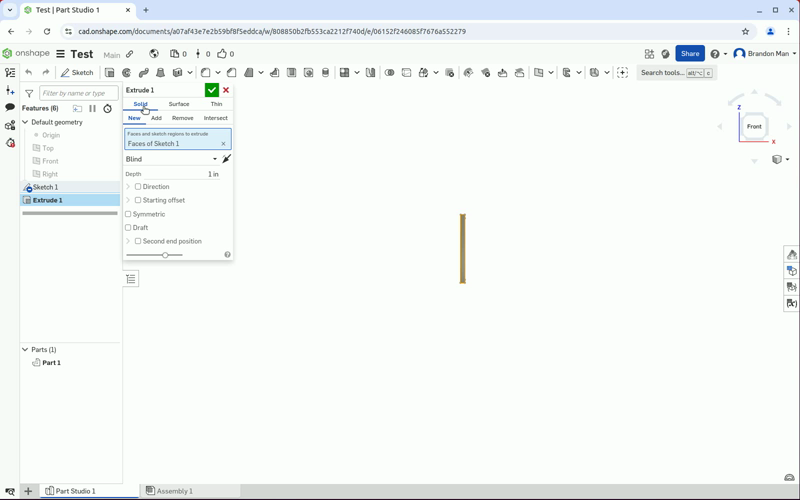
click(143, 106)
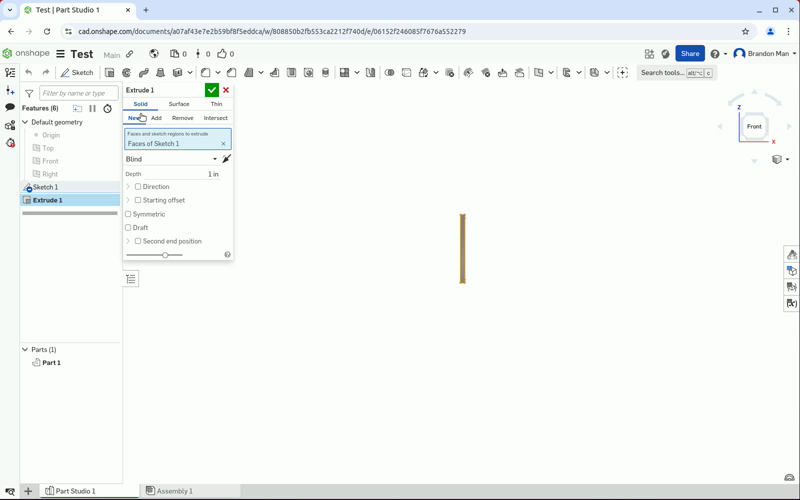
mouse_move(137, 120)
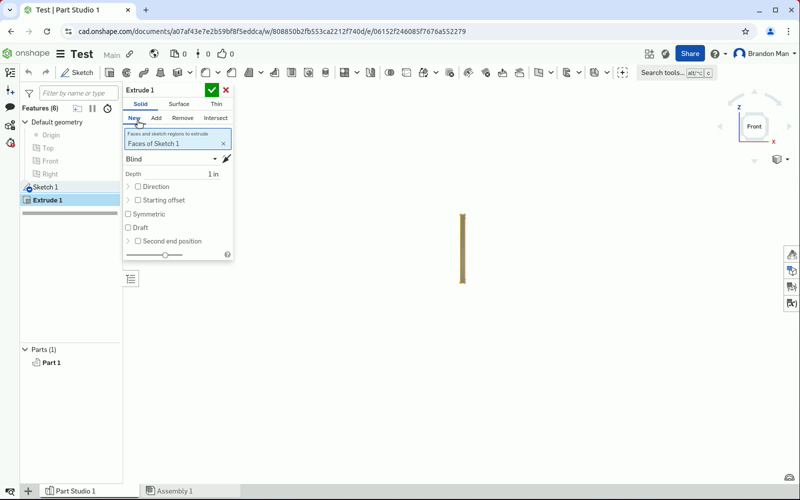
click(137, 120)
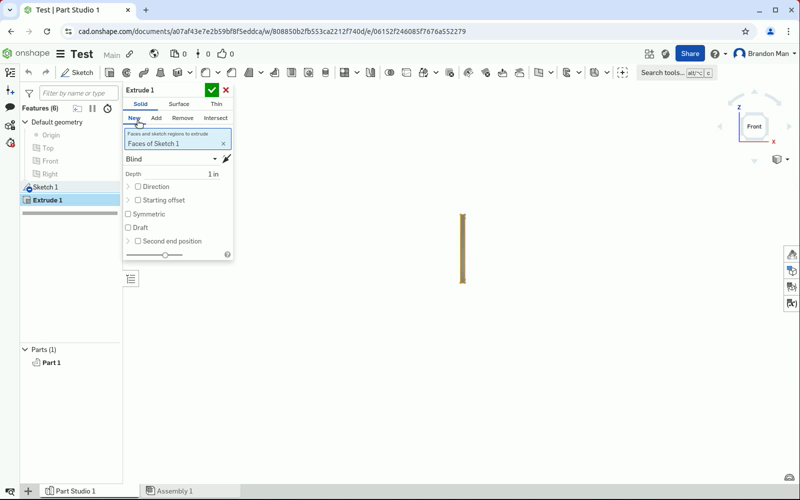
key(tab, 4)
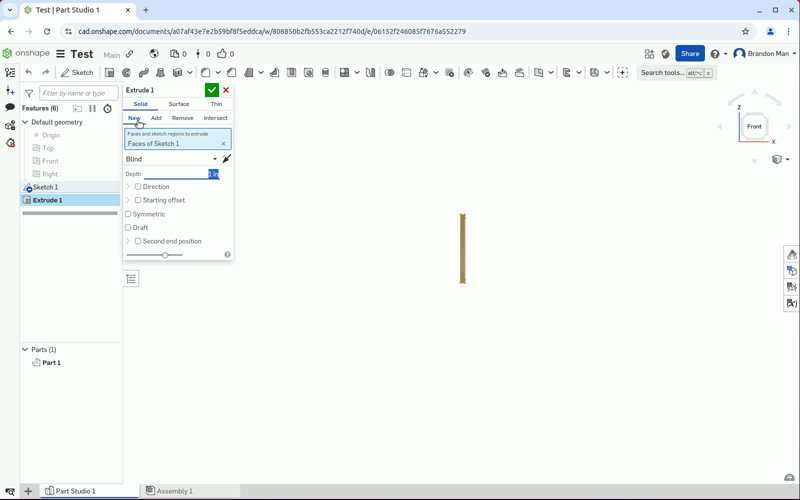
text(23.108)
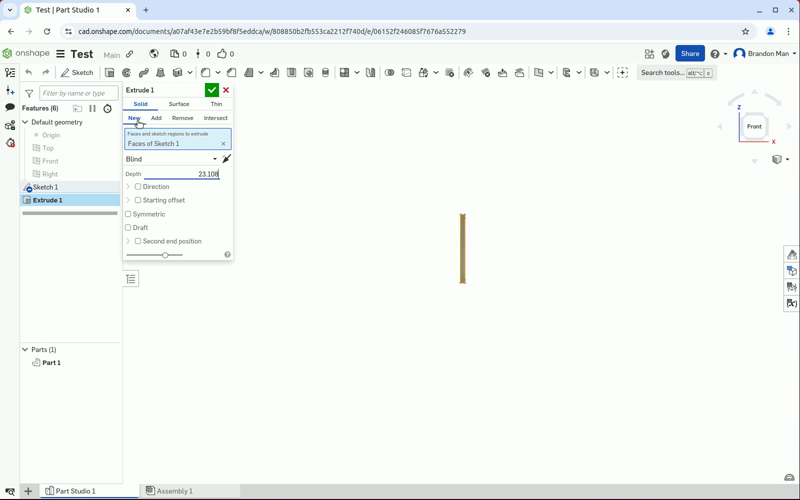
key(enter)
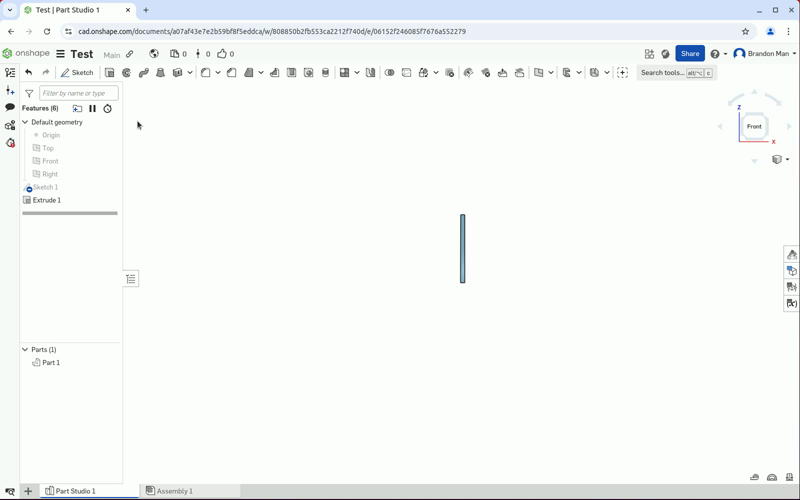
key(shift+h)
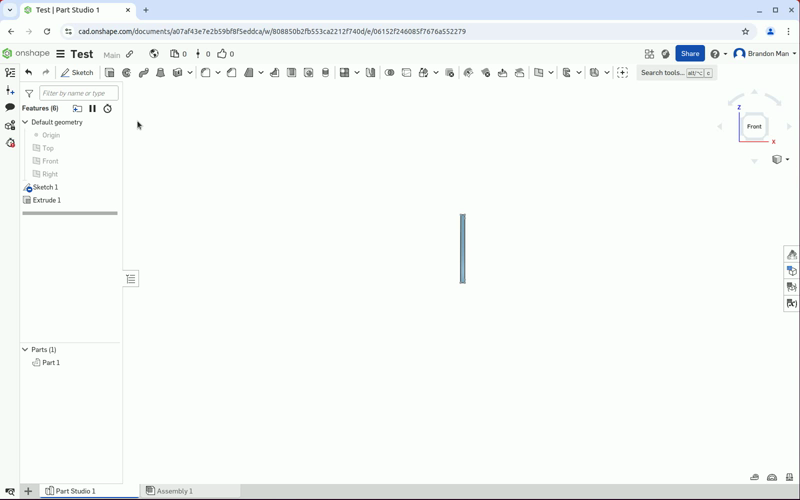
key(shift+h)
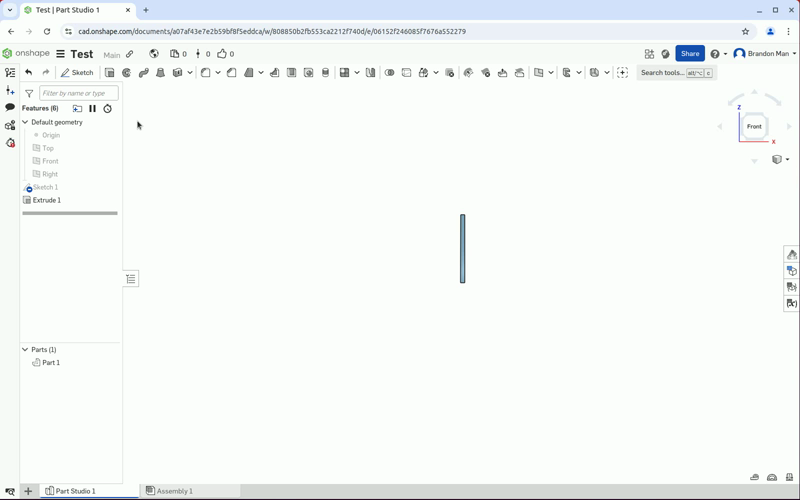
mouse_move(73, 189)
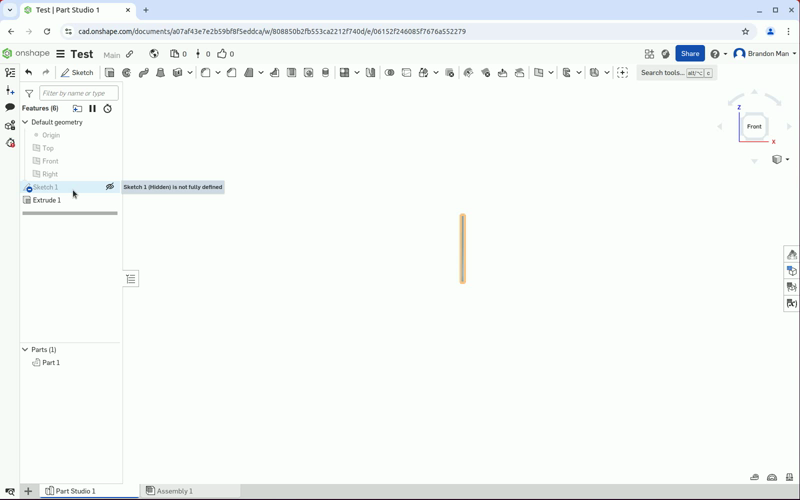
click(73, 189)
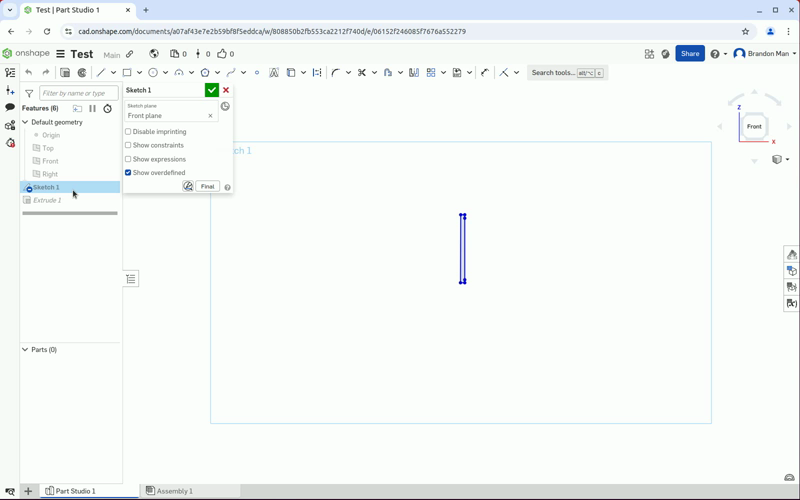
mouse_move(229, 92)
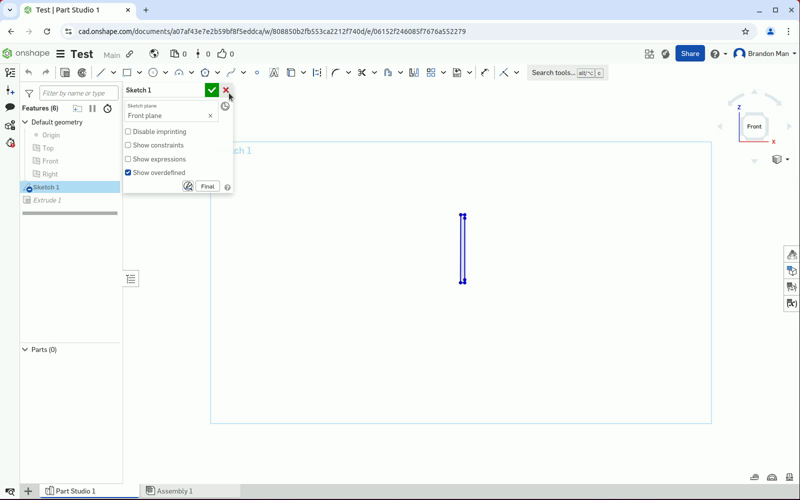
click(229, 92)
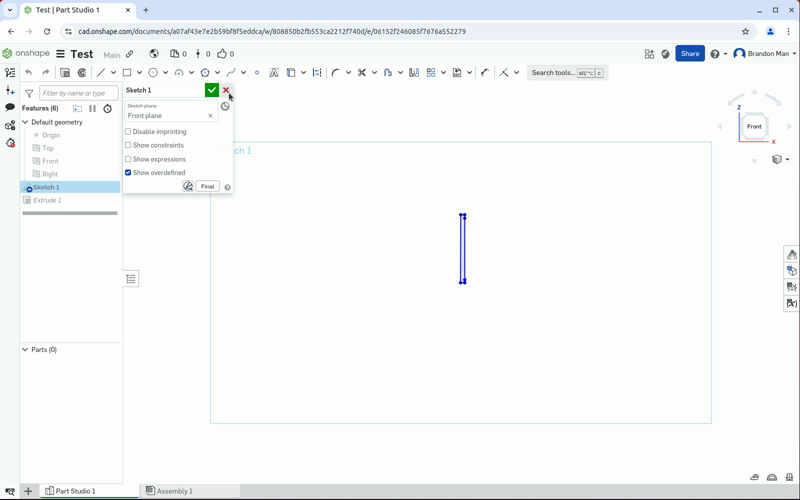
key(shift+s)
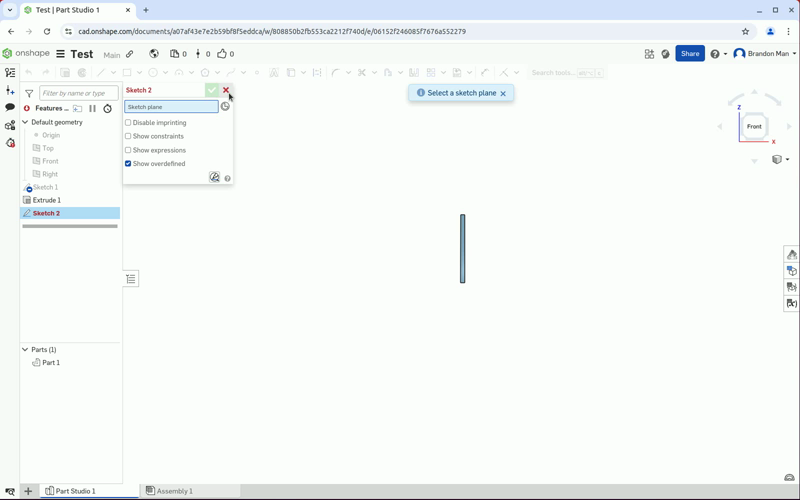
mouse_move(73, 163)
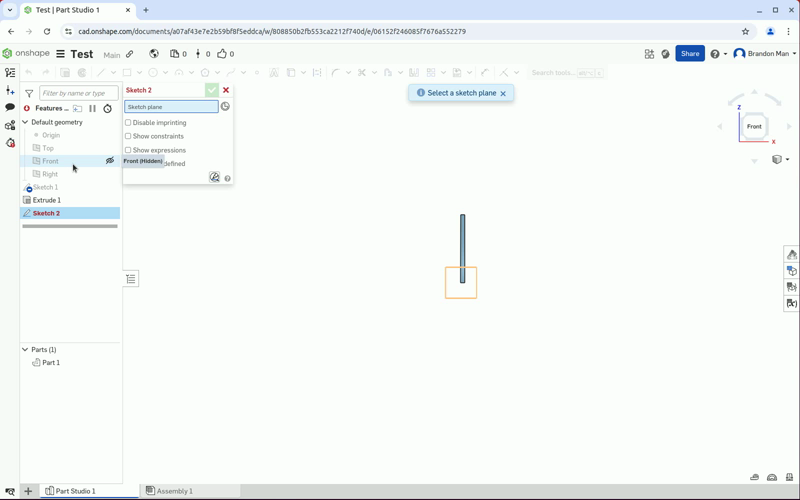
click(73, 163)
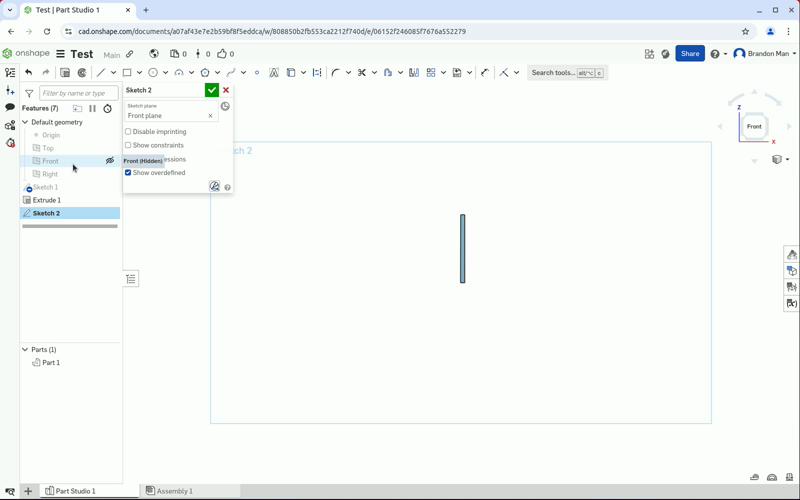
mouse_move(73, 352)
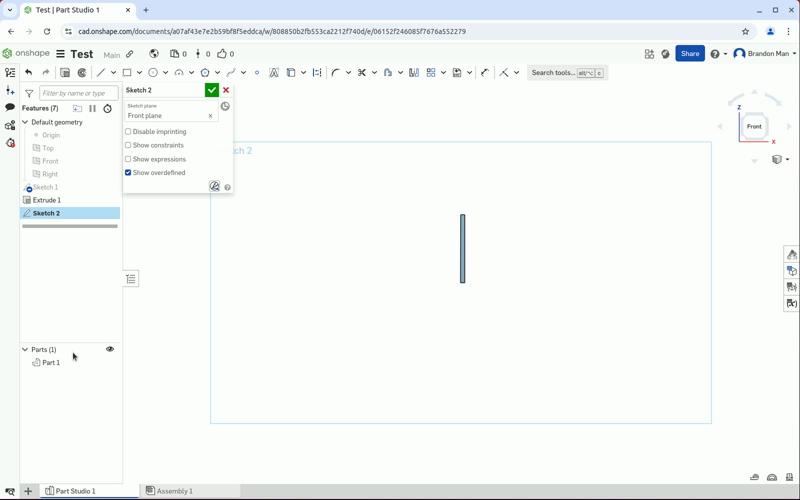
key(y)
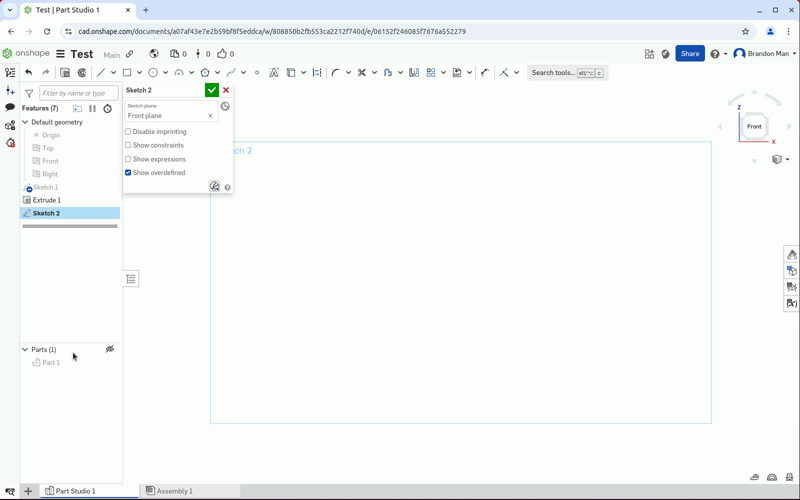
key(l)
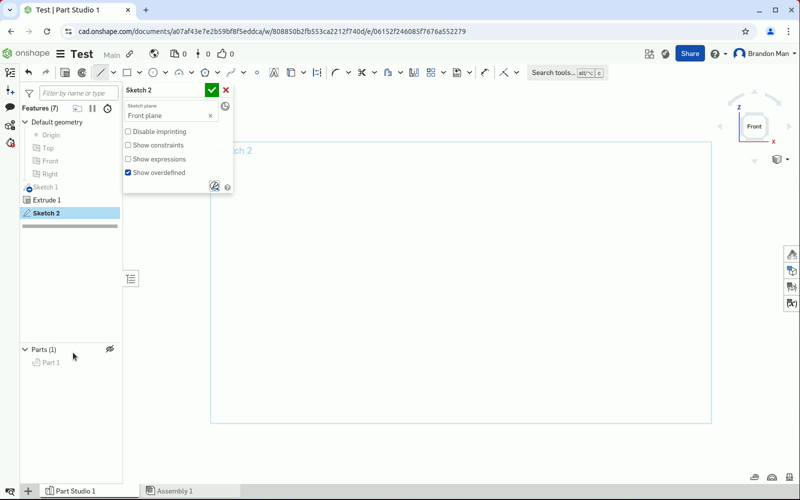
key_down(shift)
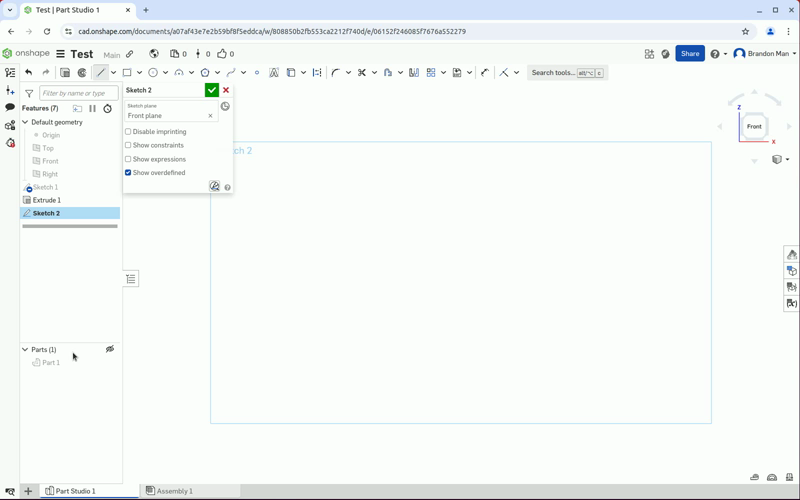
mouse_move(464, 282)
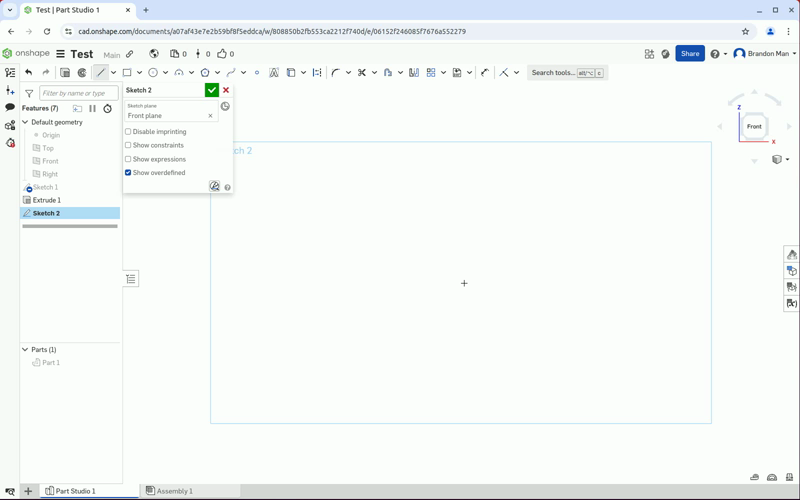
click(464, 282)
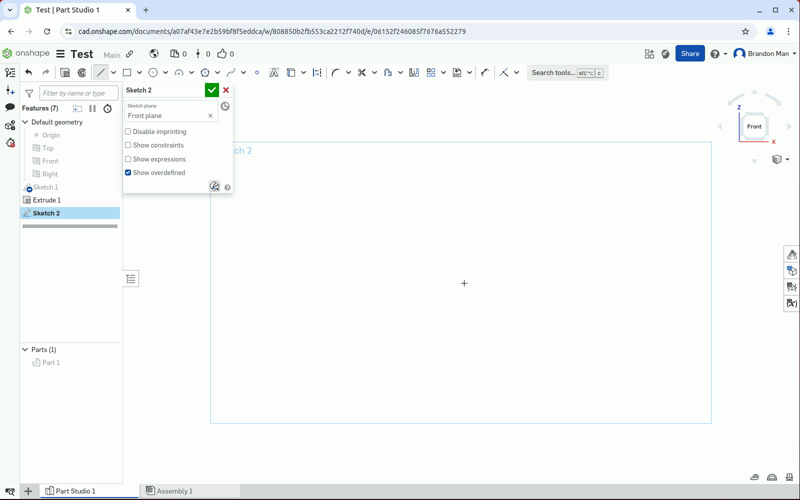
key_up(shift)
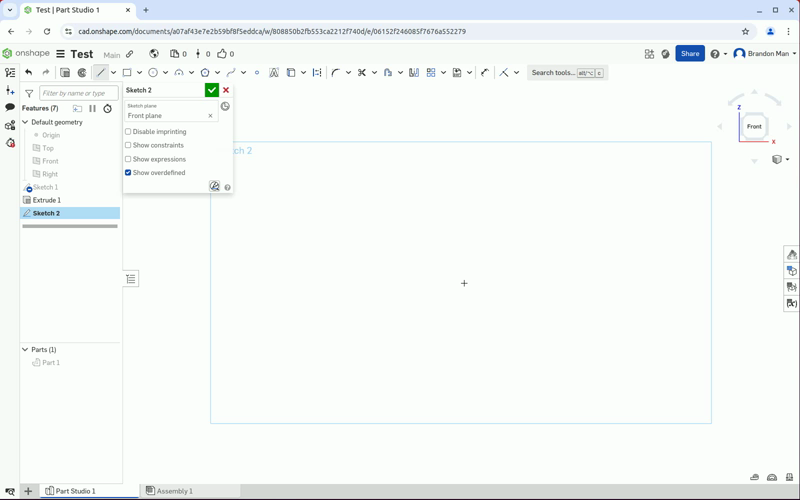
key_down(shift)
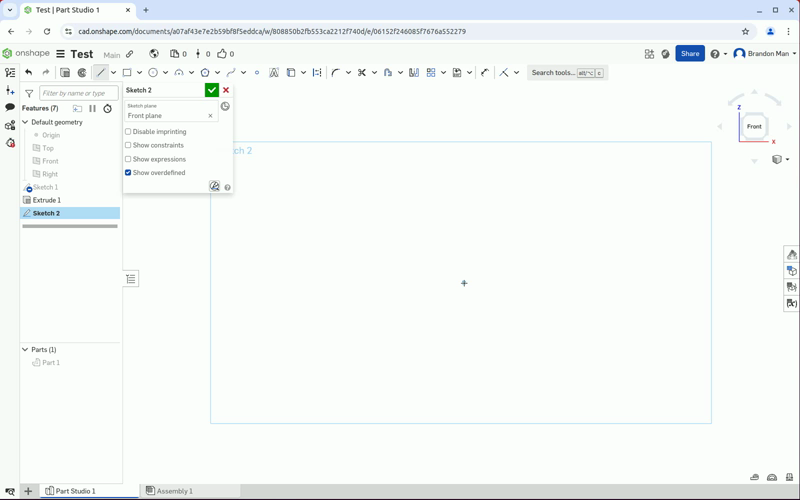
mouse_move(532, 282)
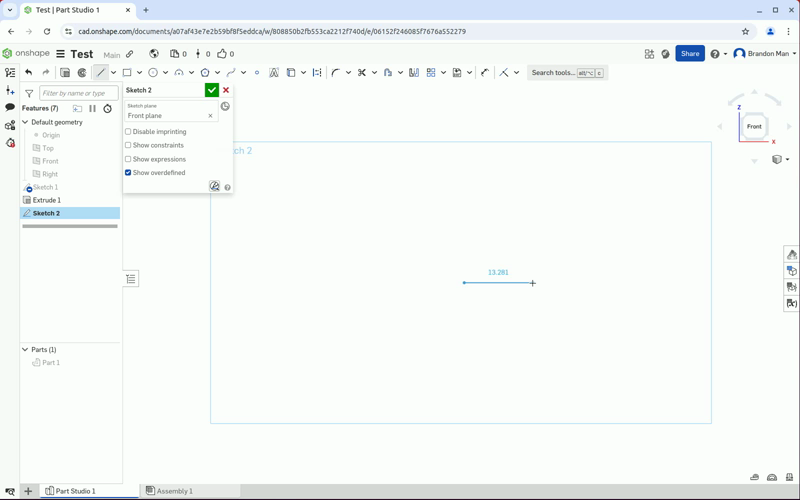
click(532, 282)
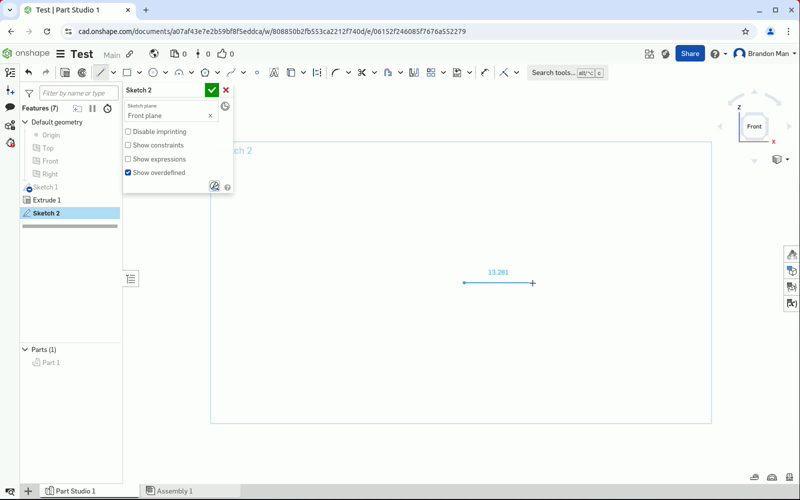
key_up(shift)
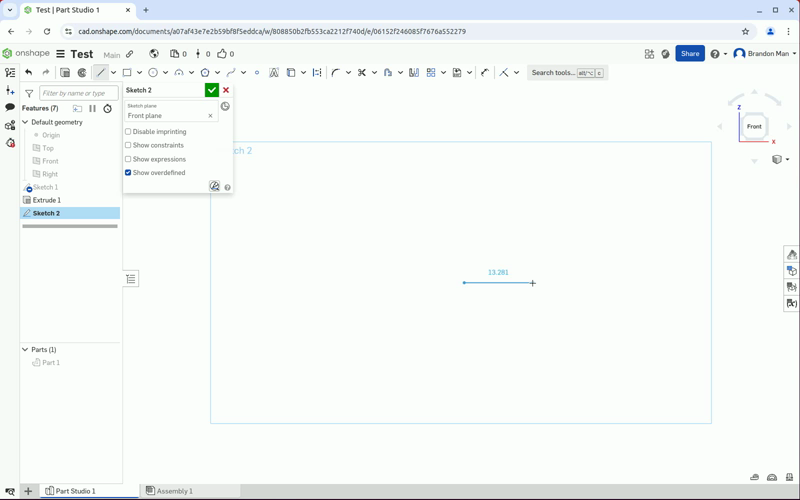
key_down(shift)
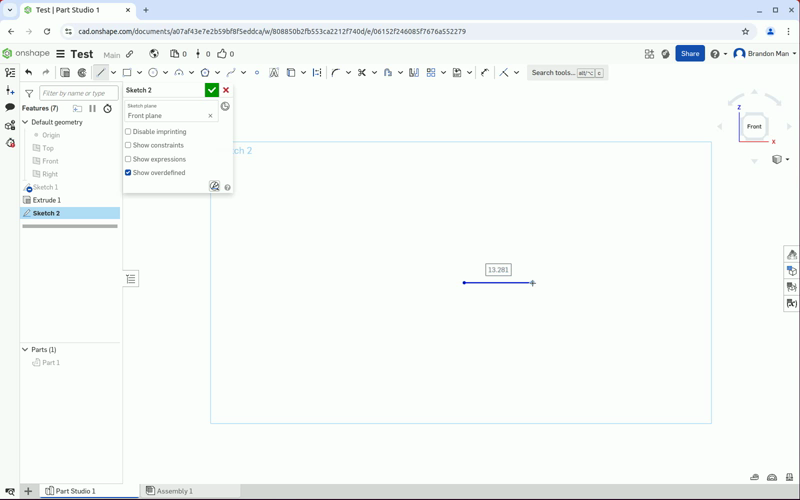
mouse_move(464, 214)
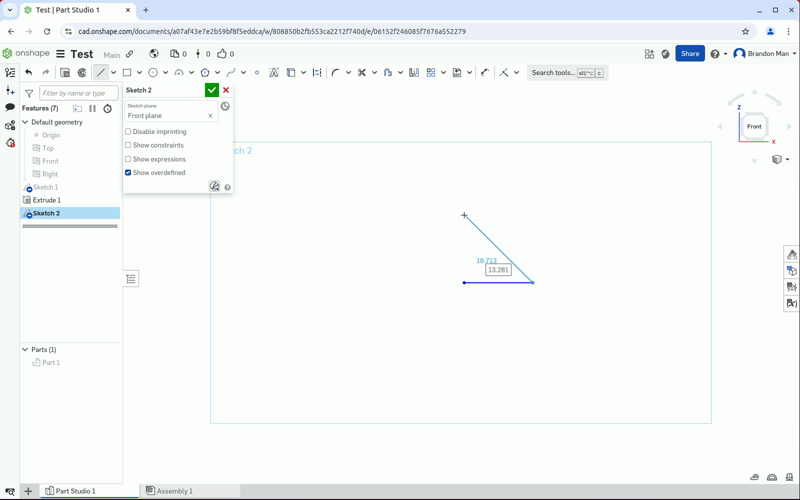
click(464, 214)
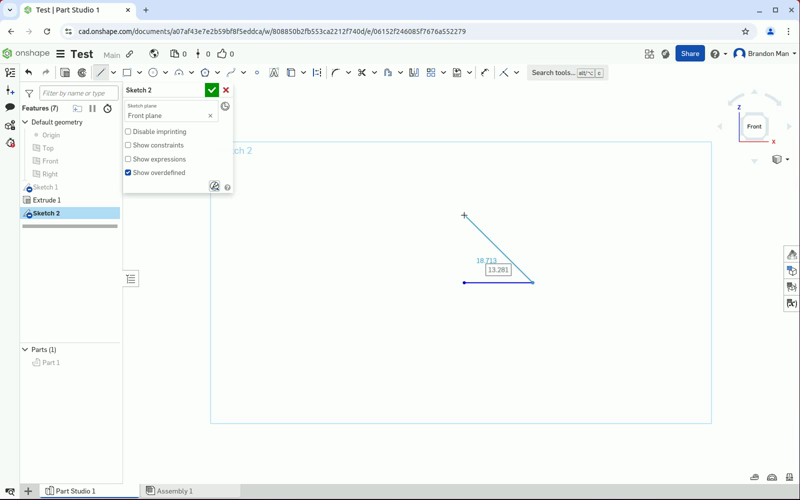
key_up(shift)
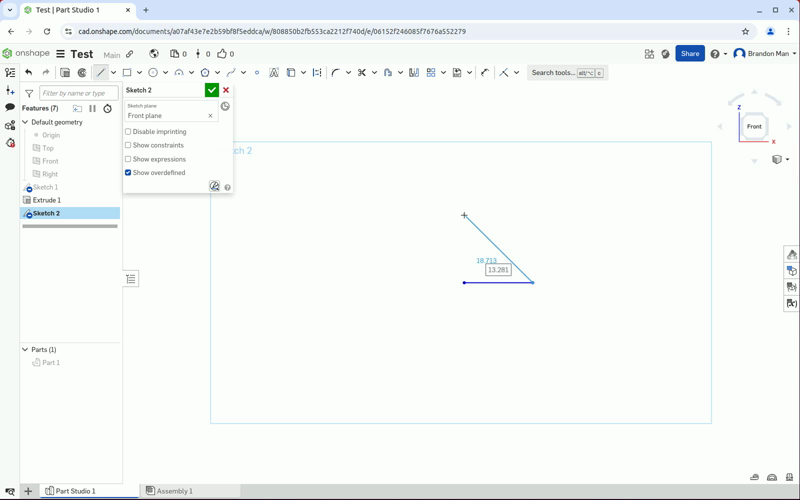
key_down(shift)
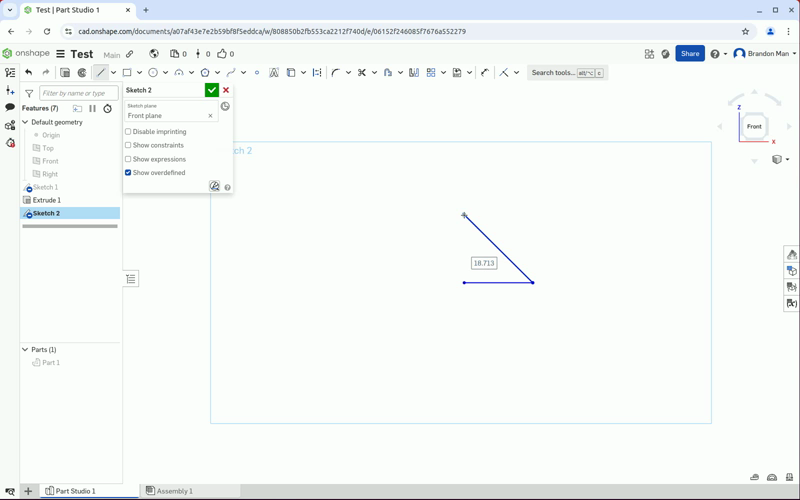
mouse_move(494, 214)
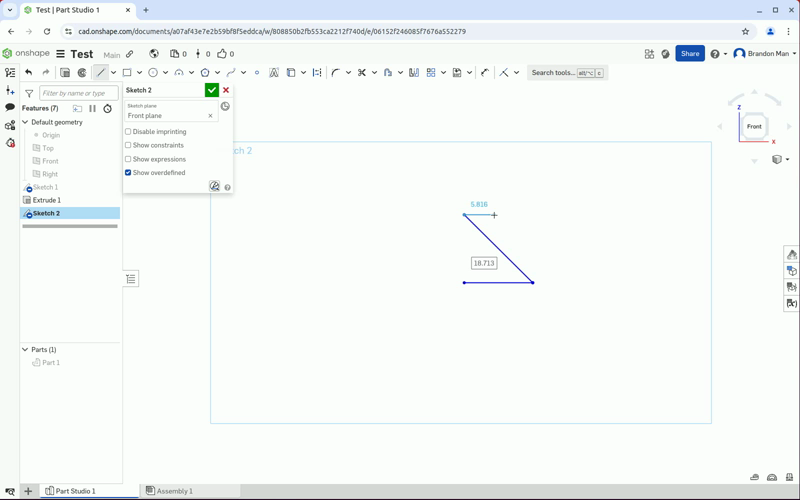
mouse_move(464, 218)
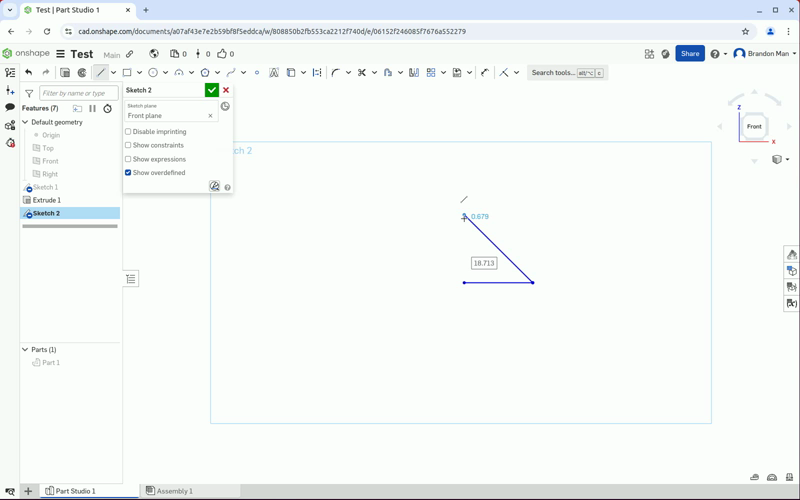
scroll(6)
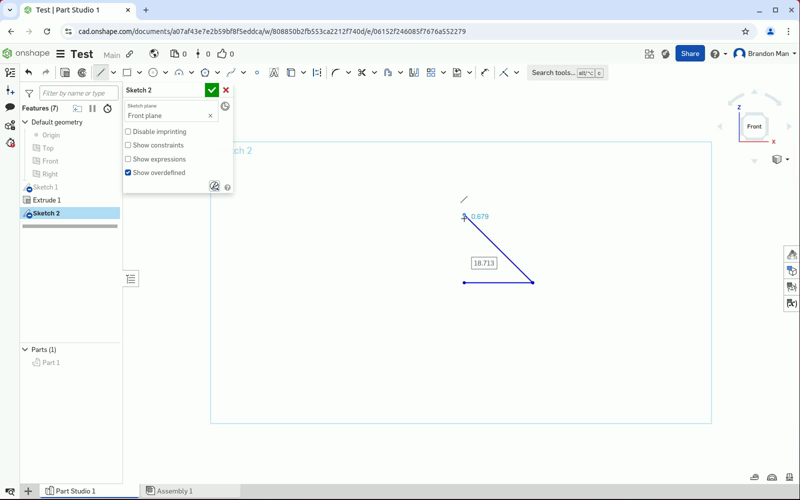
scroll(6)
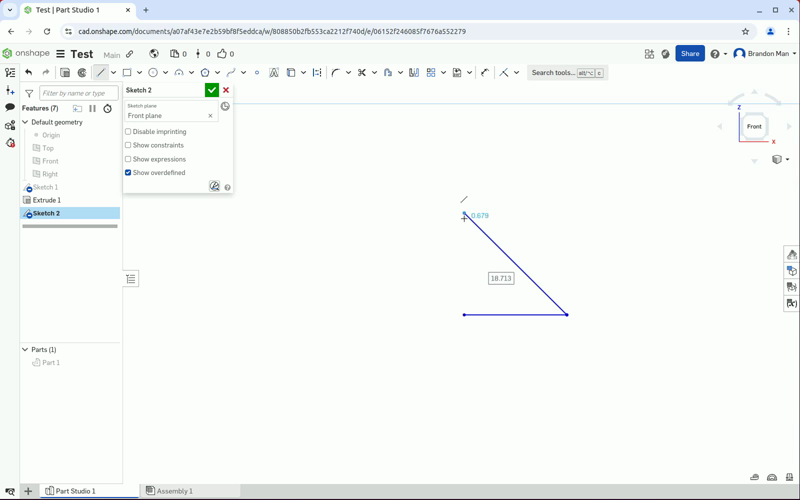
scroll(6)
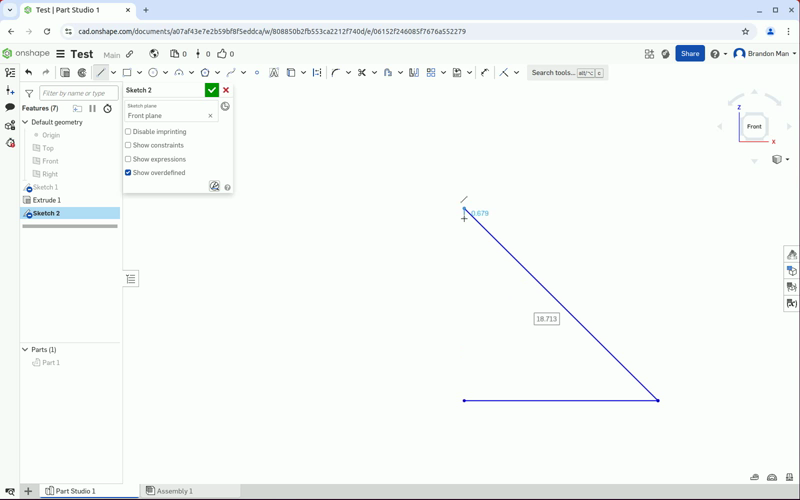
scroll(6)
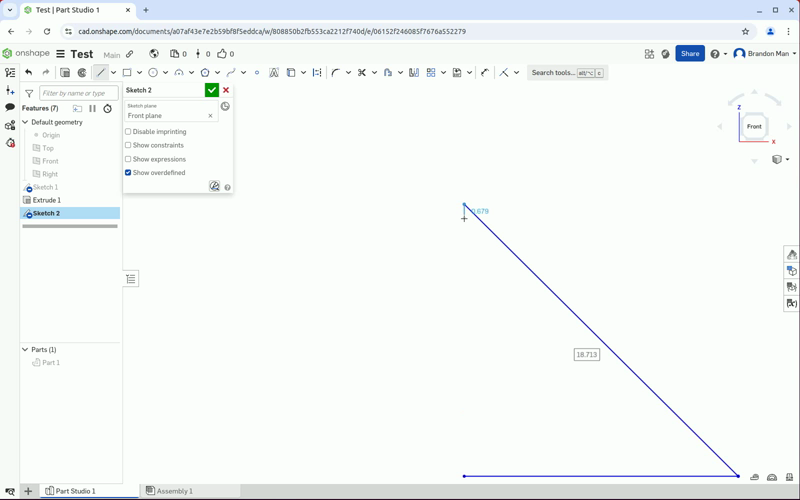
scroll(6)
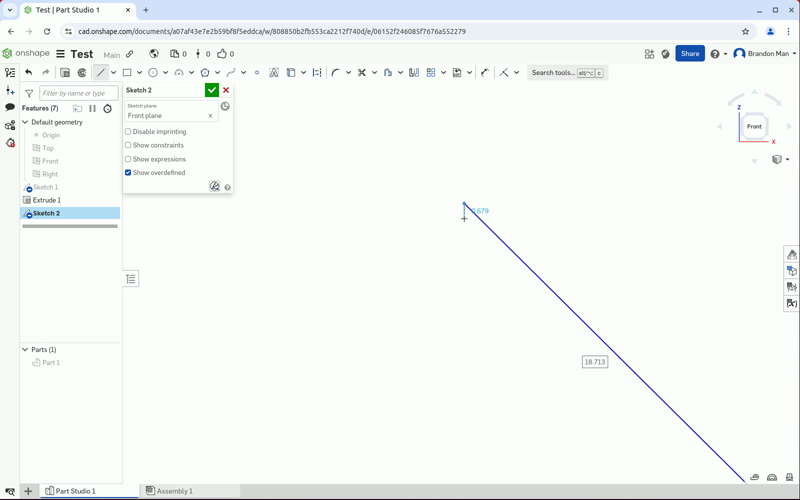
scroll(6)
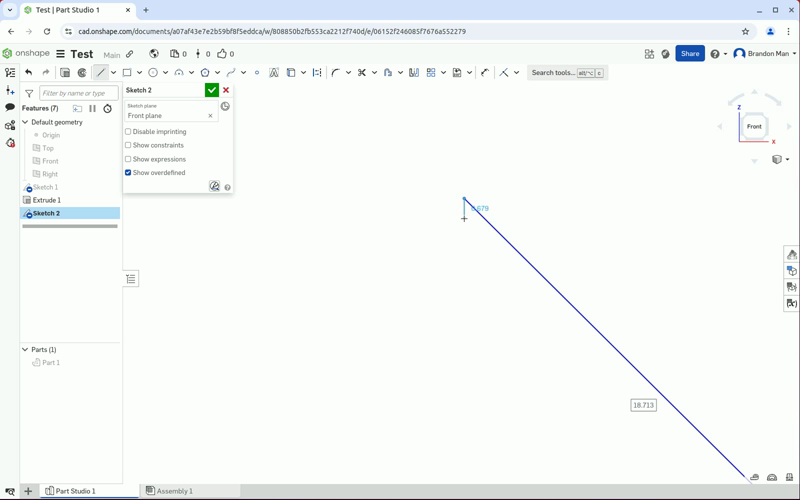
scroll(6)
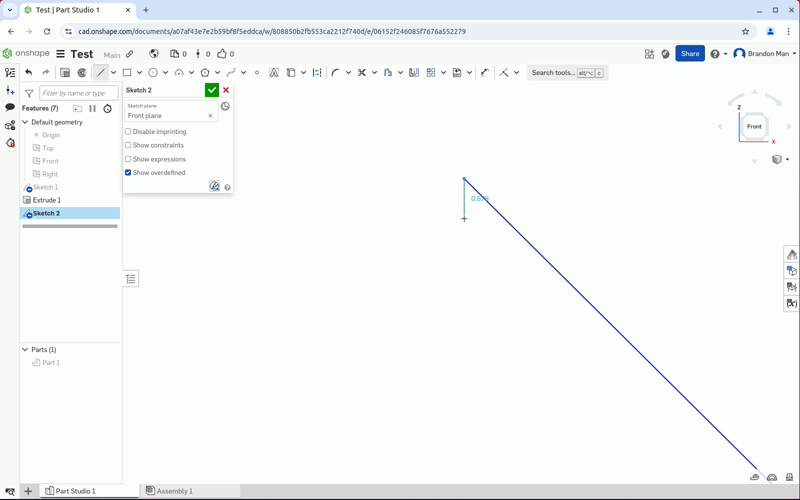
click(464, 218)
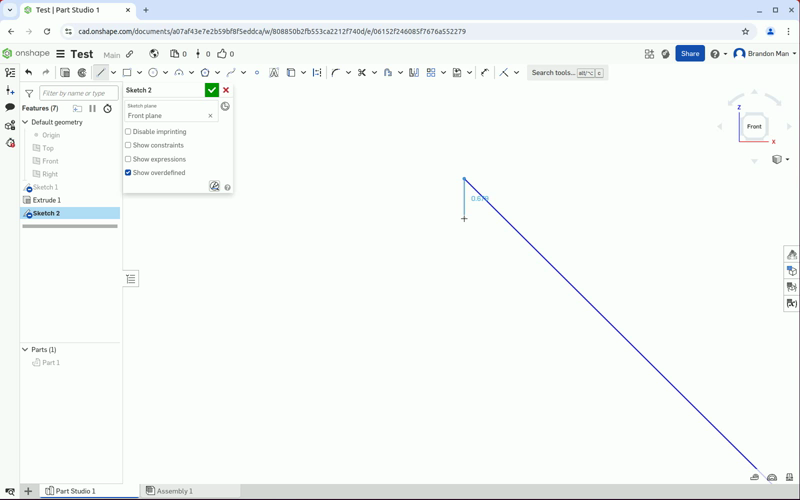
scroll(-6)
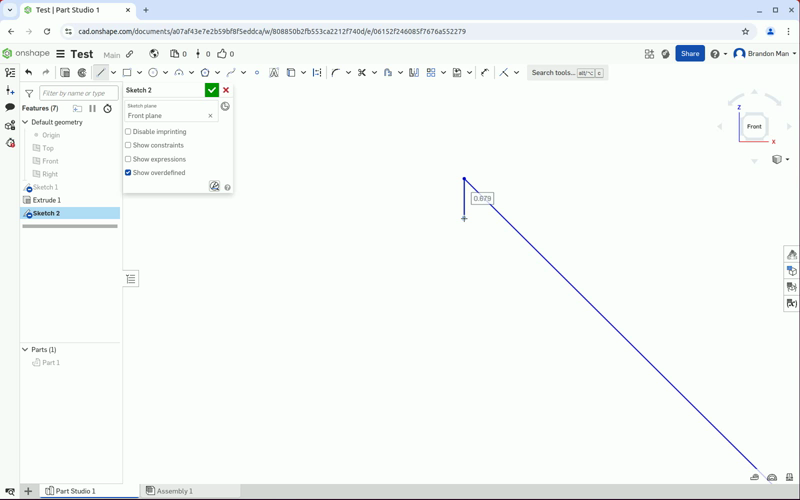
scroll(-6)
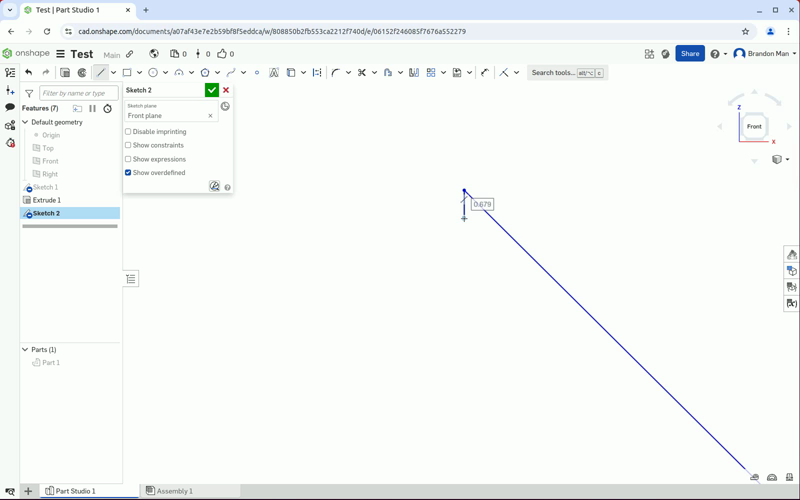
scroll(-6)
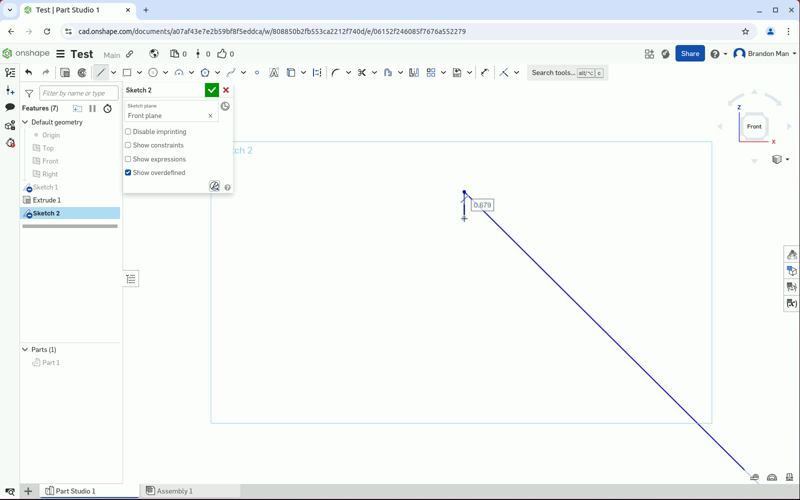
scroll(-6)
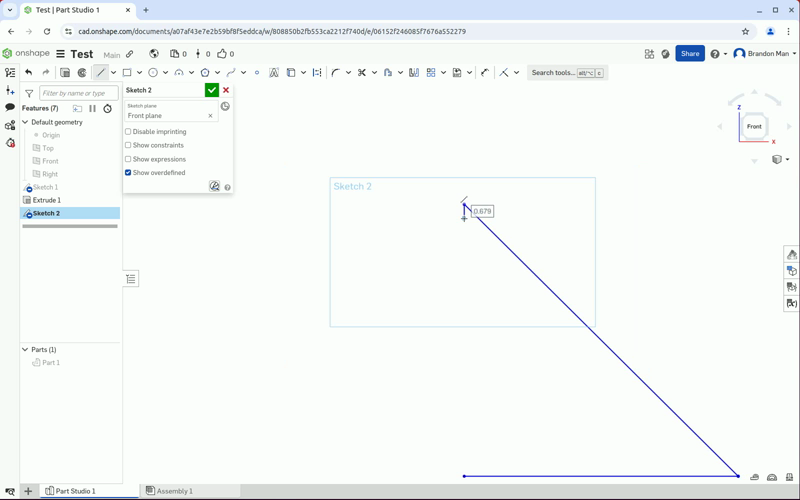
scroll(-6)
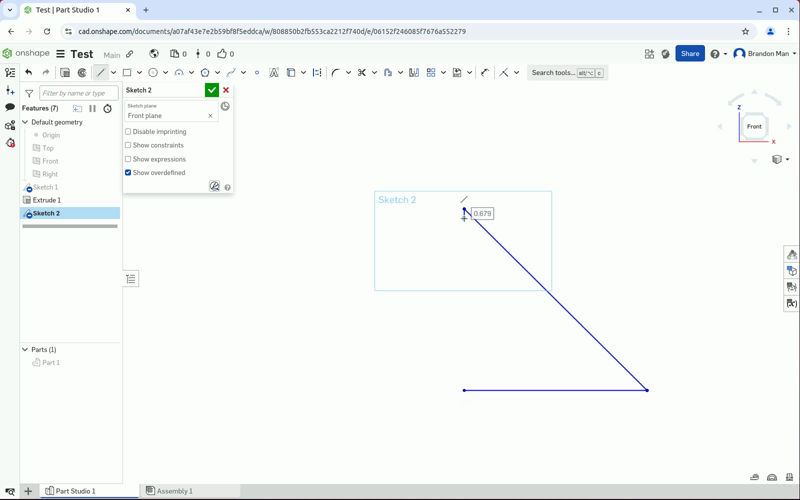
scroll(-6)
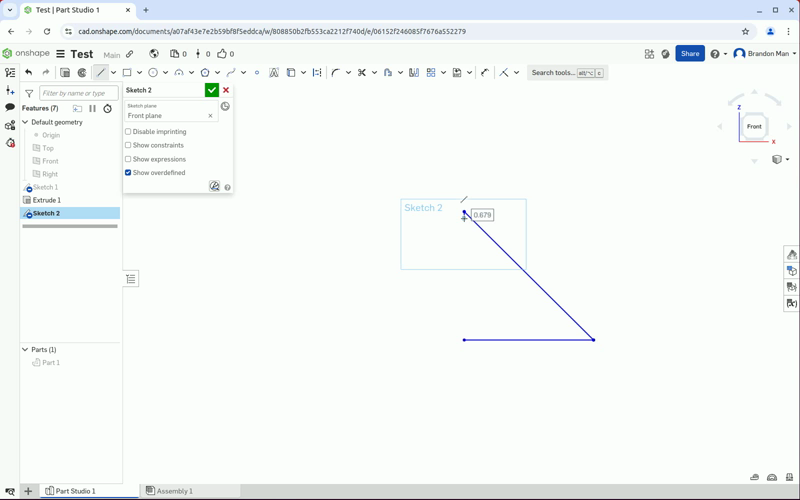
scroll(-6)
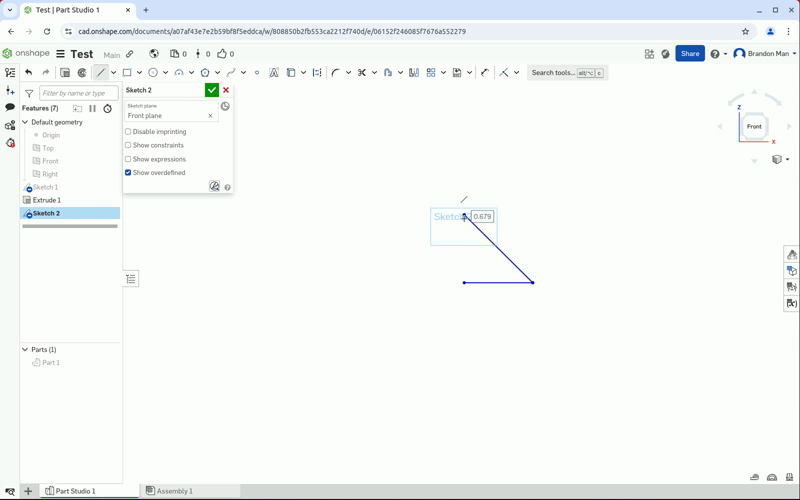
key_up(shift)
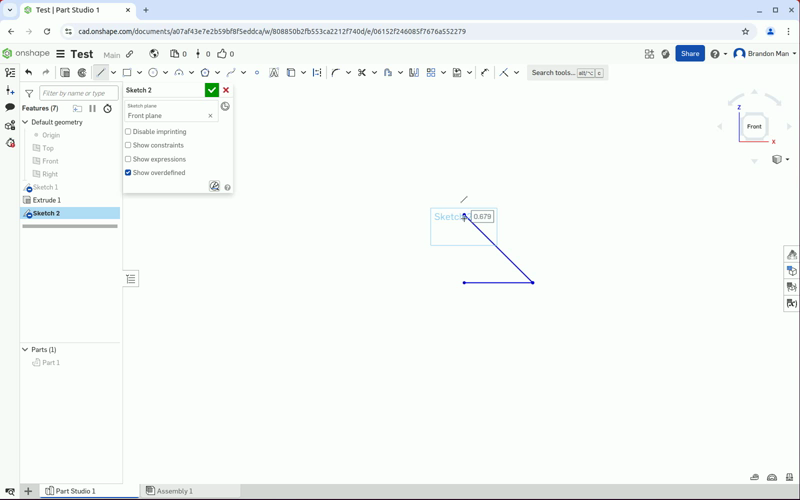
key_down(shift)
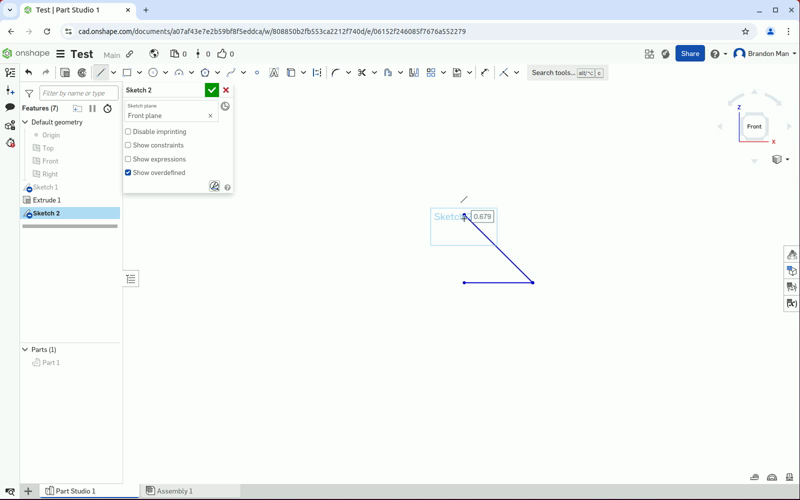
mouse_move(526, 279)
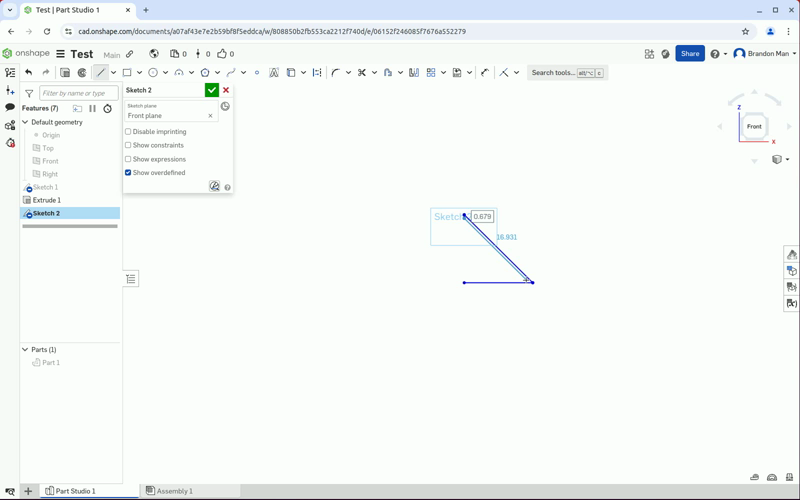
click(526, 279)
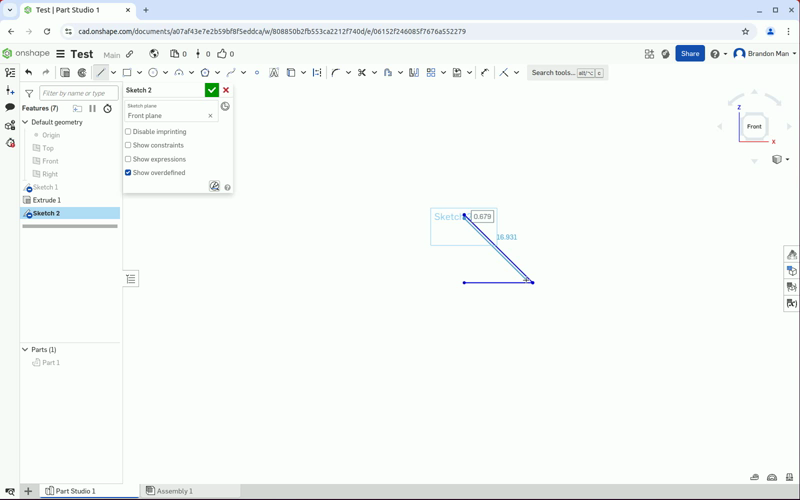
key_up(shift)
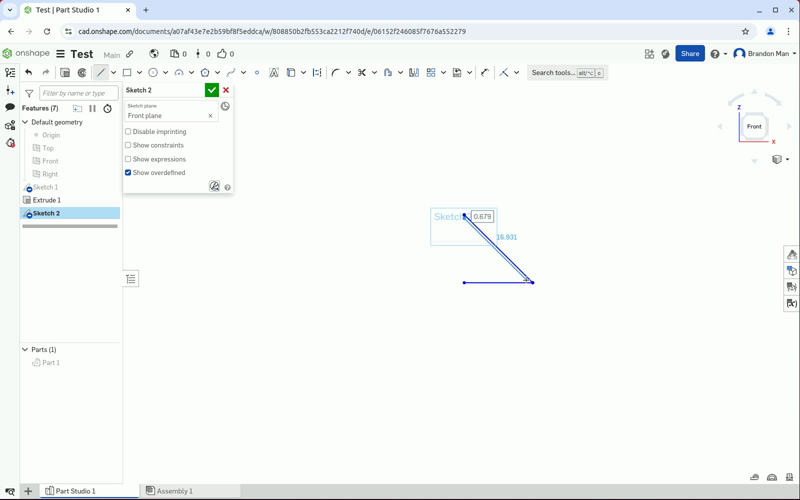
key_down(shift)
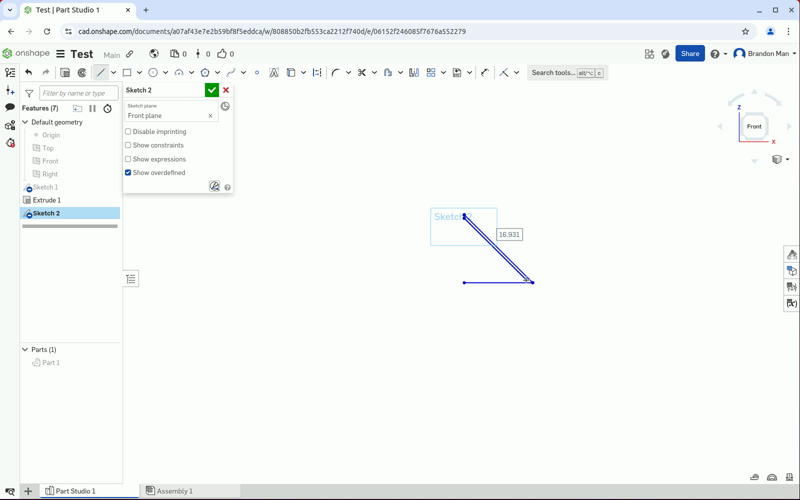
mouse_move(464, 279)
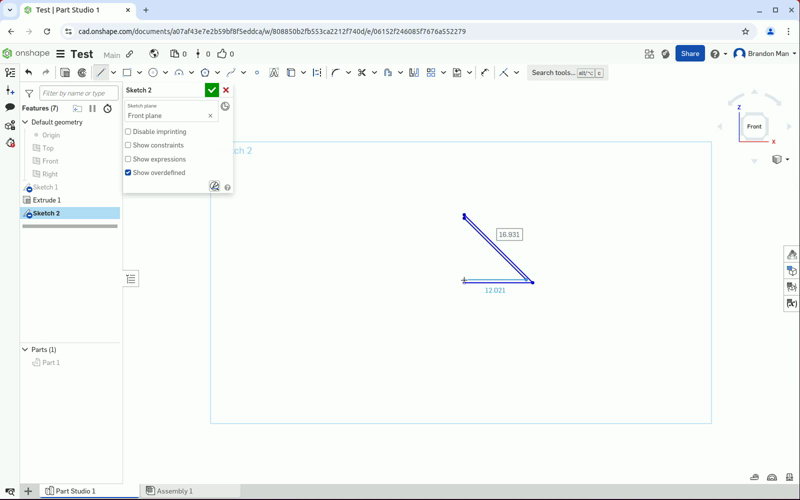
scroll(6)
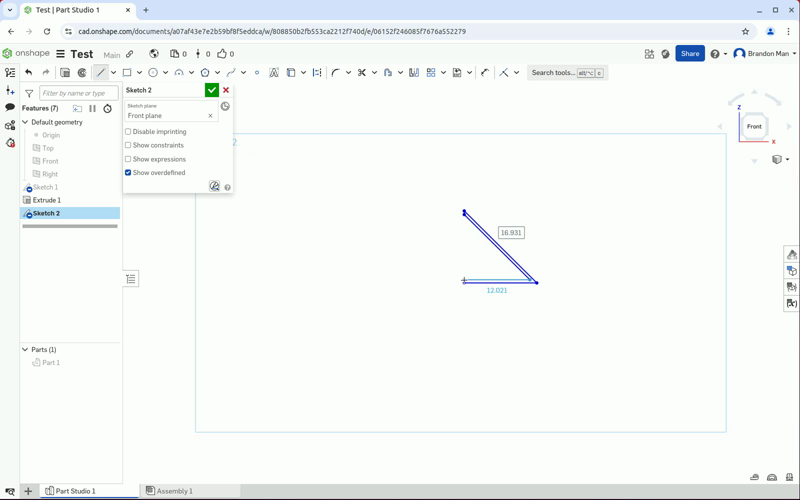
scroll(6)
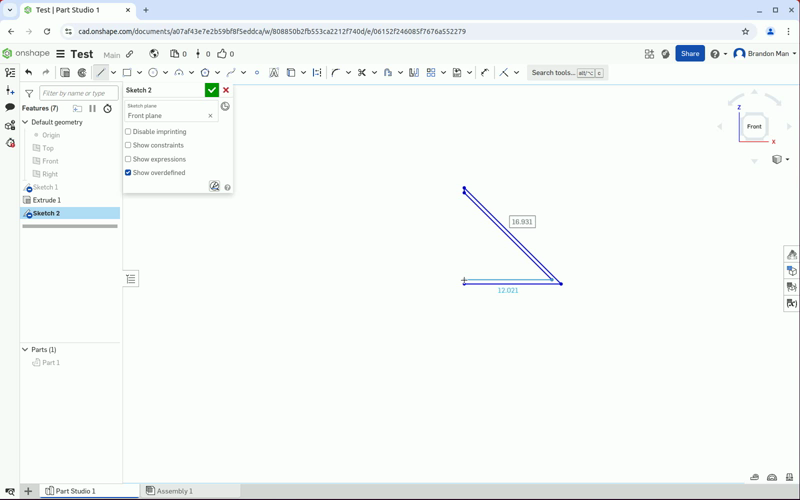
scroll(6)
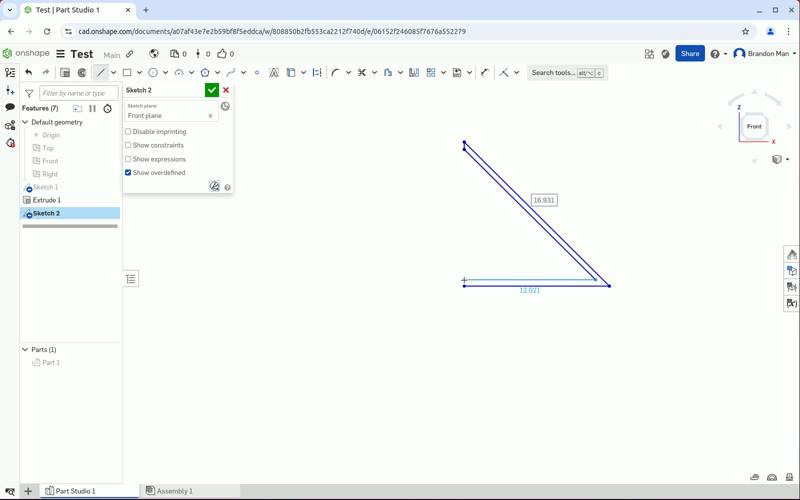
scroll(6)
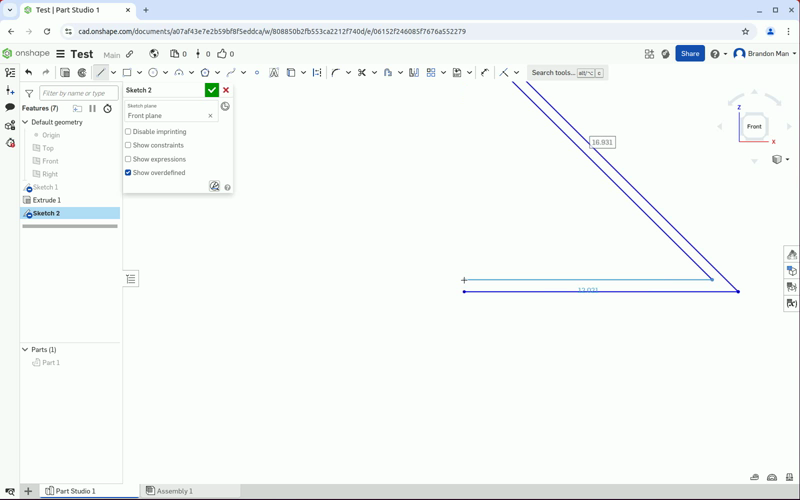
scroll(6)
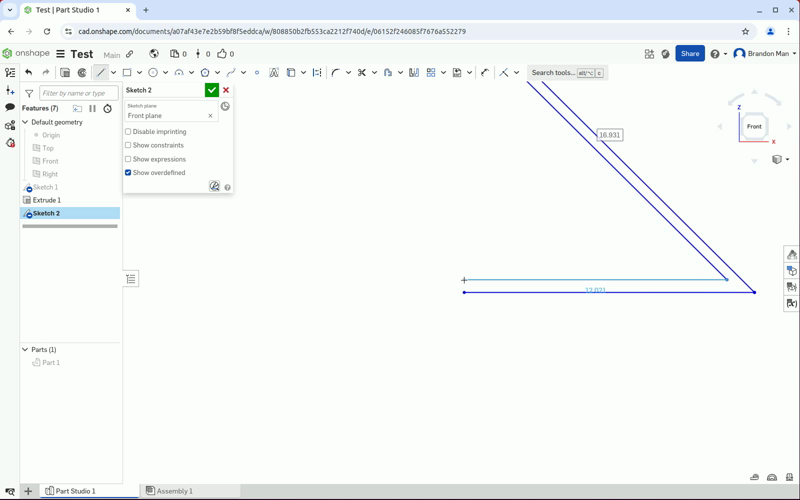
scroll(6)
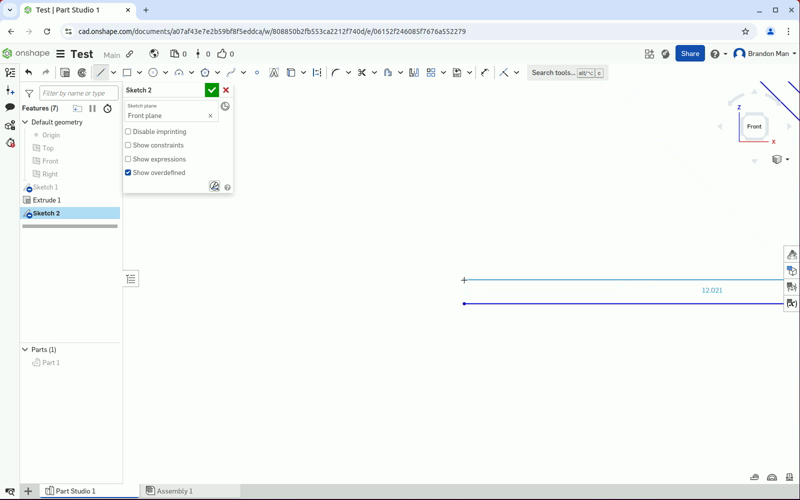
scroll(6)
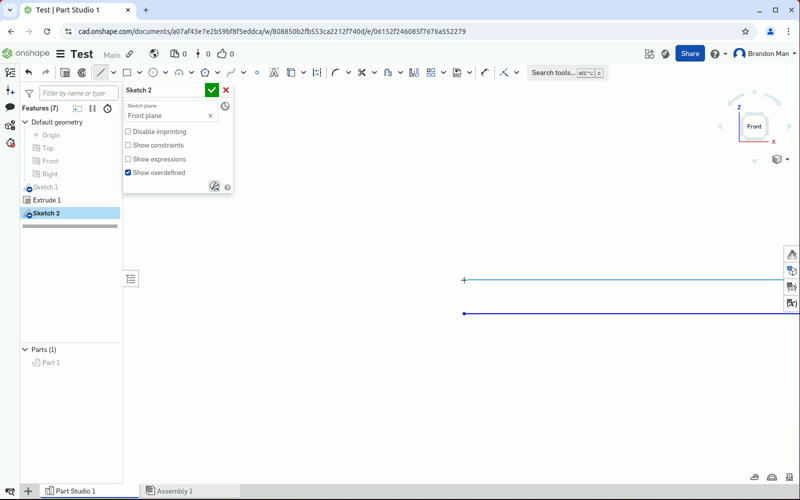
click(464, 279)
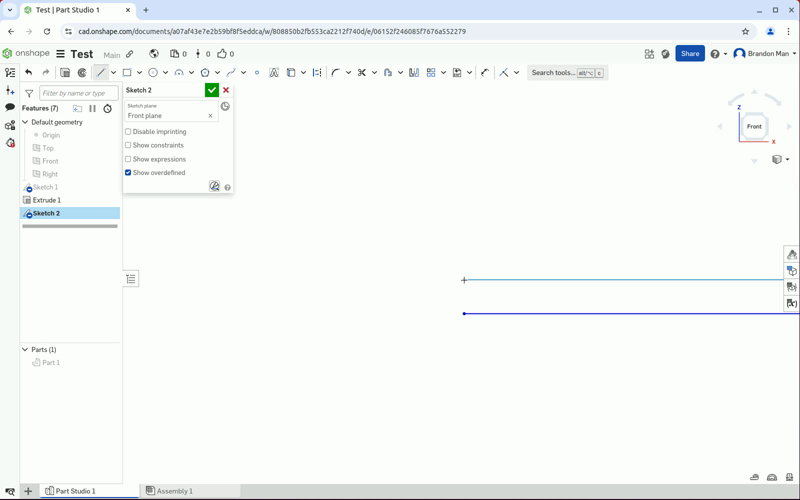
scroll(-6)
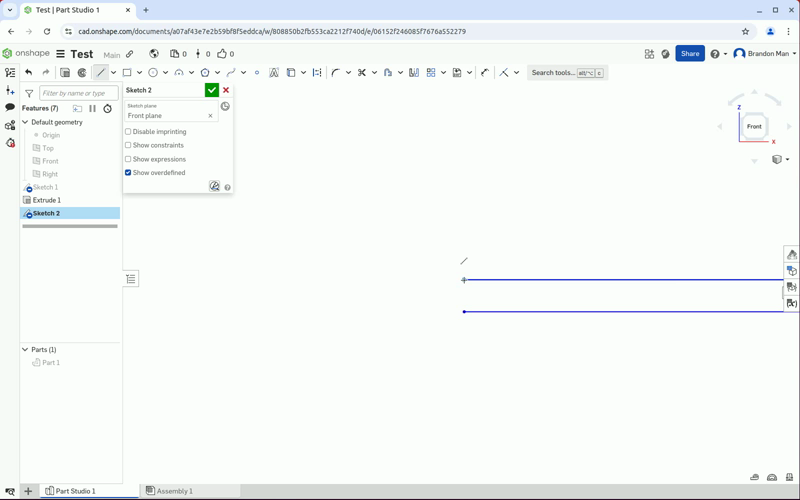
scroll(-6)
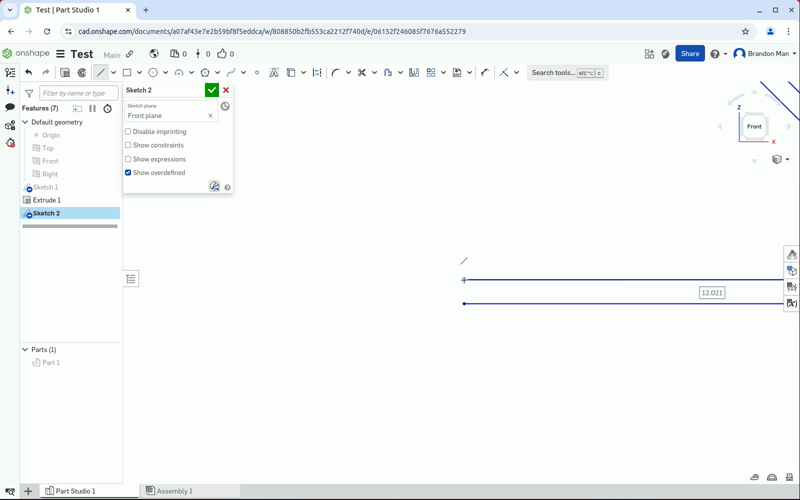
scroll(-6)
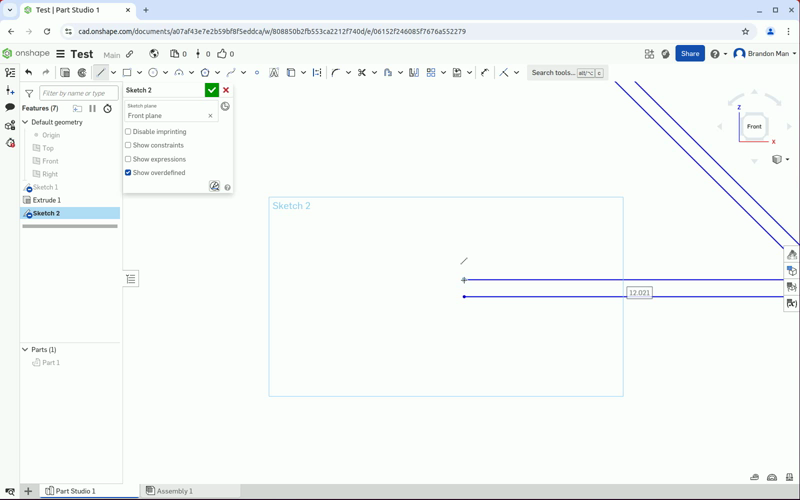
scroll(-6)
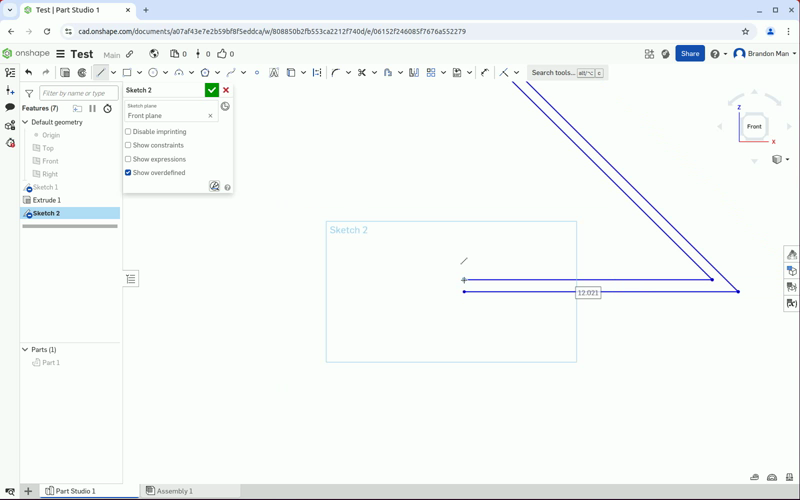
scroll(-6)
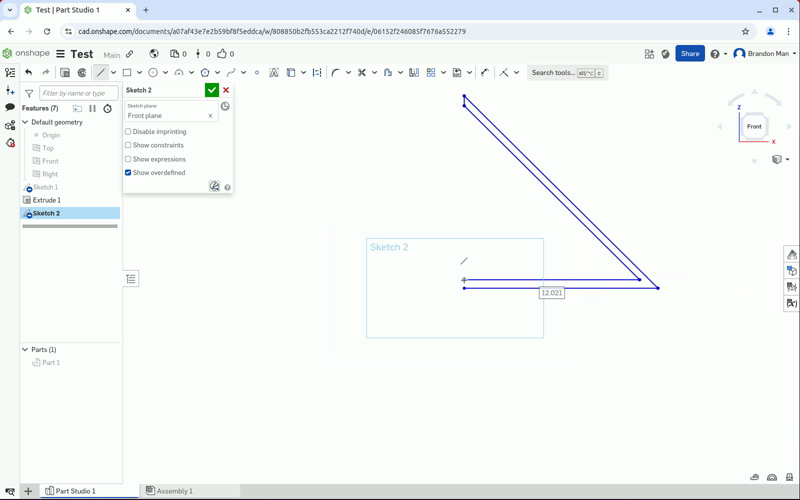
scroll(-6)
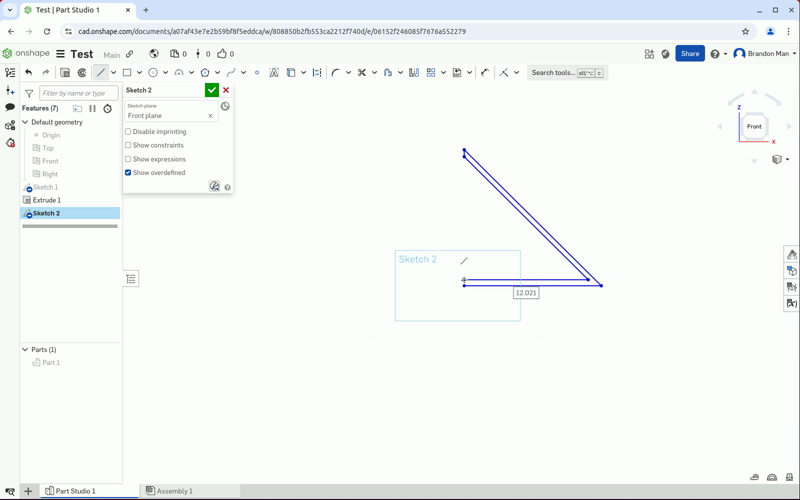
scroll(-6)
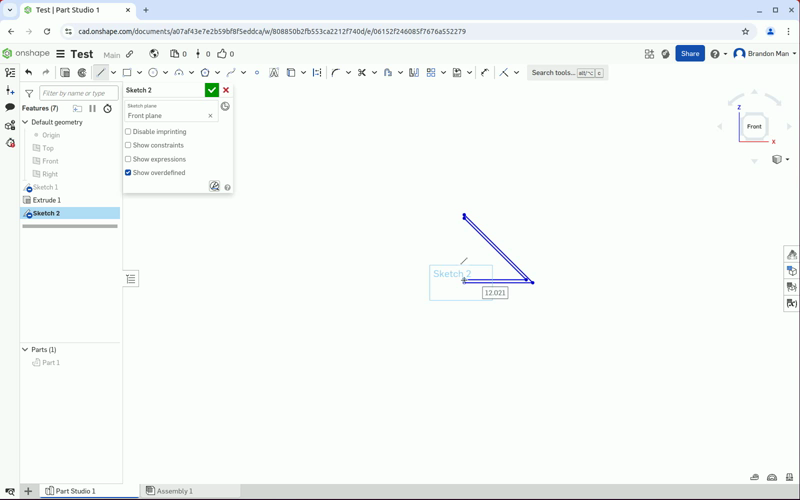
key_up(shift)
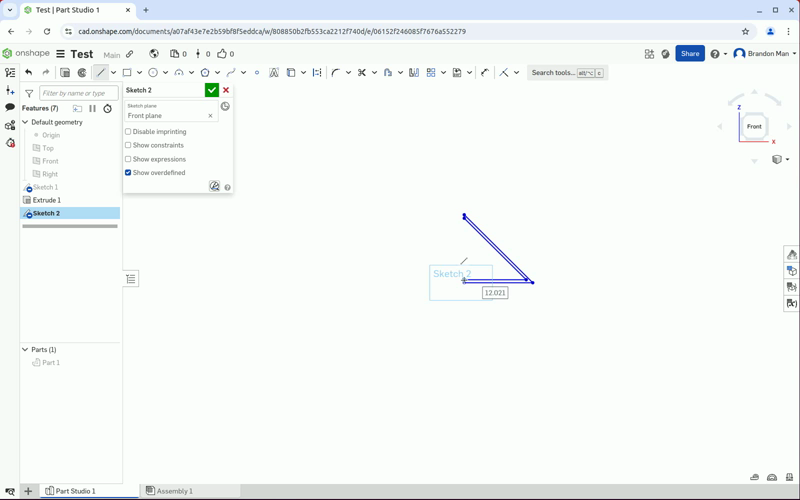
mouse_move(494, 279)
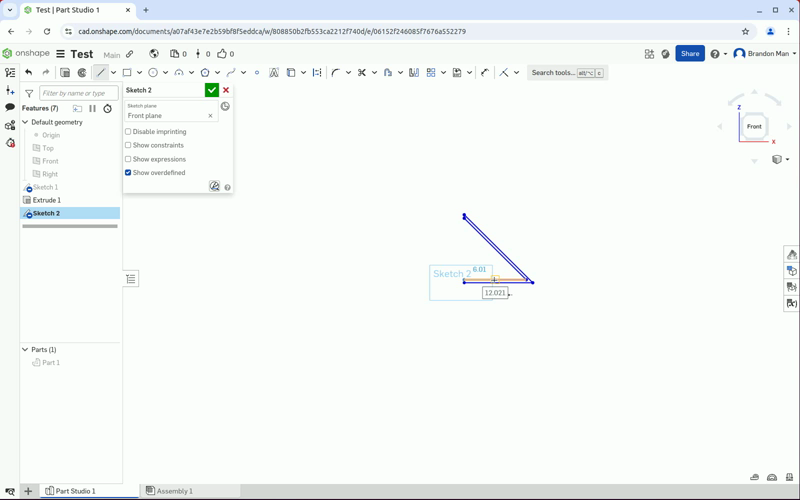
key_down(shift)
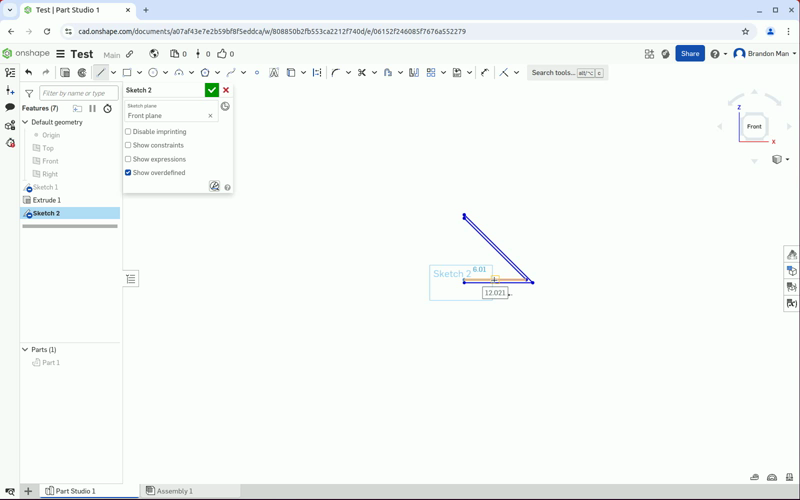
mouse_move(464, 282)
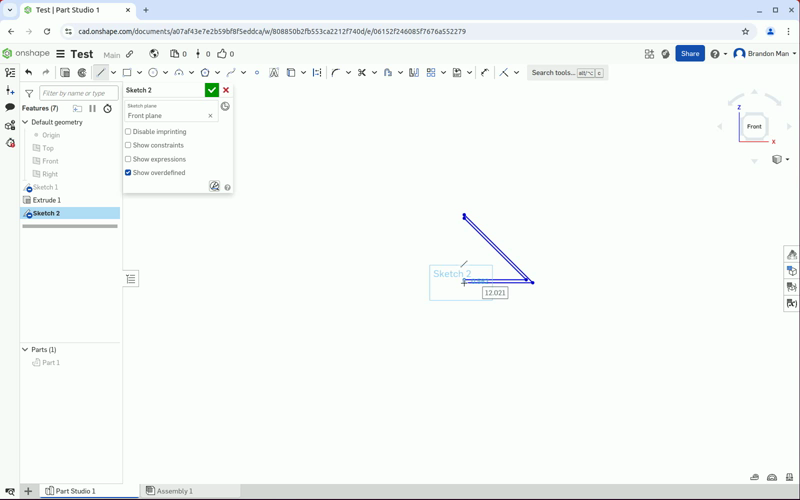
scroll(6)
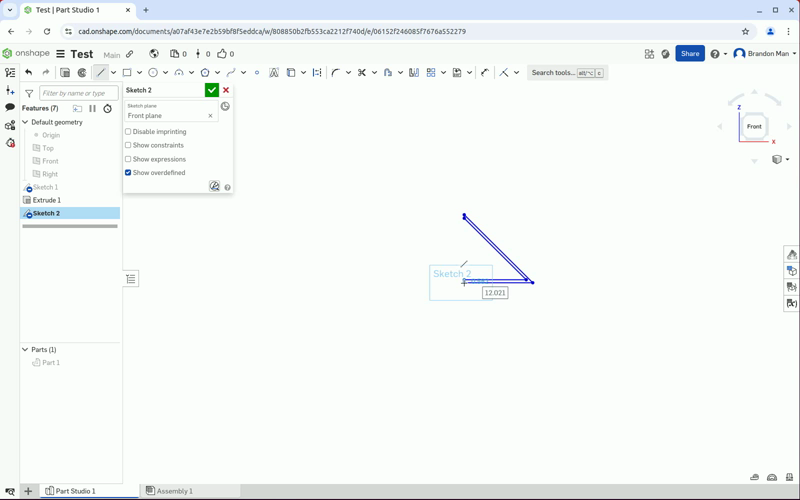
scroll(6)
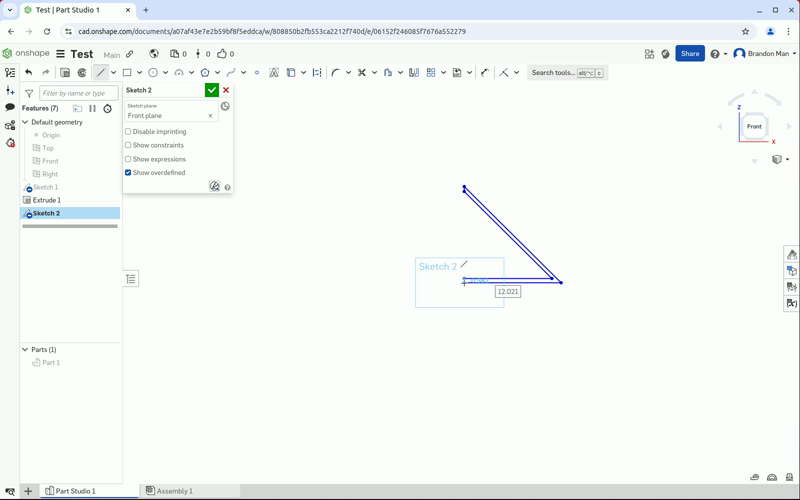
scroll(6)
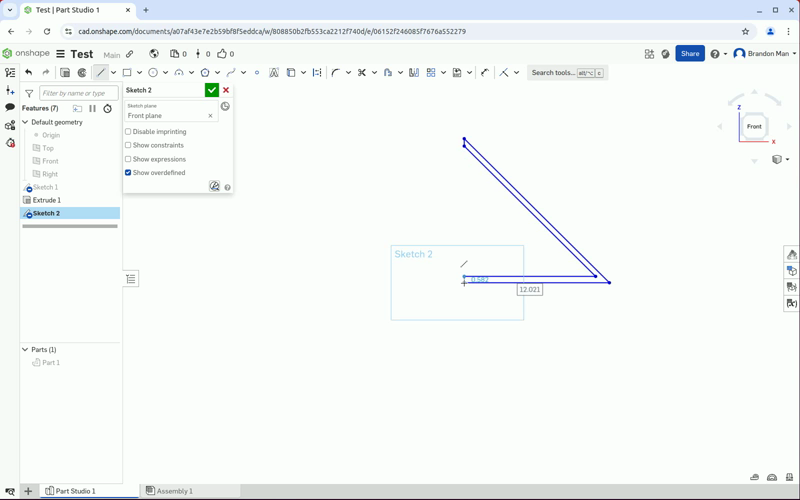
scroll(6)
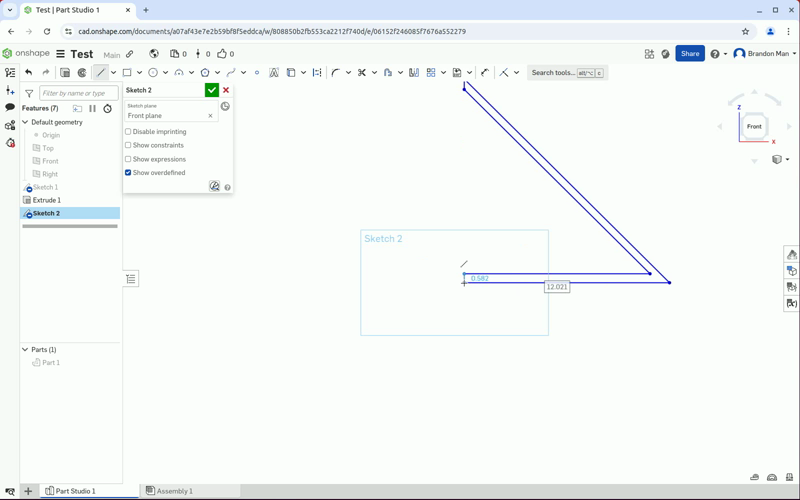
scroll(6)
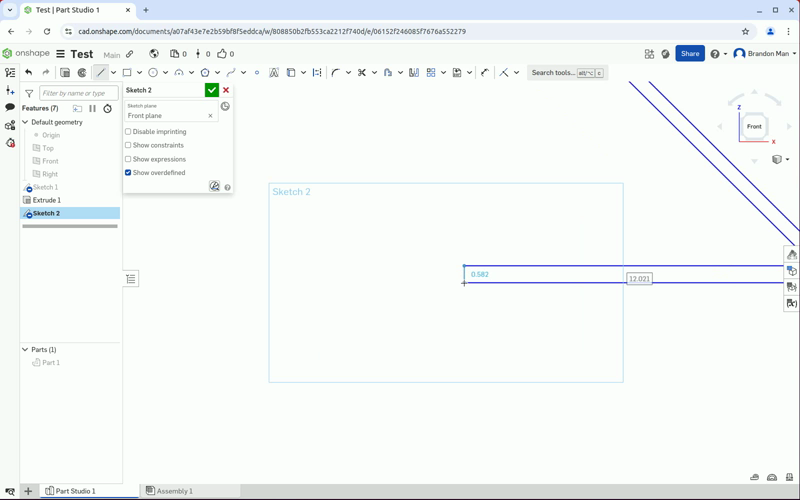
scroll(6)
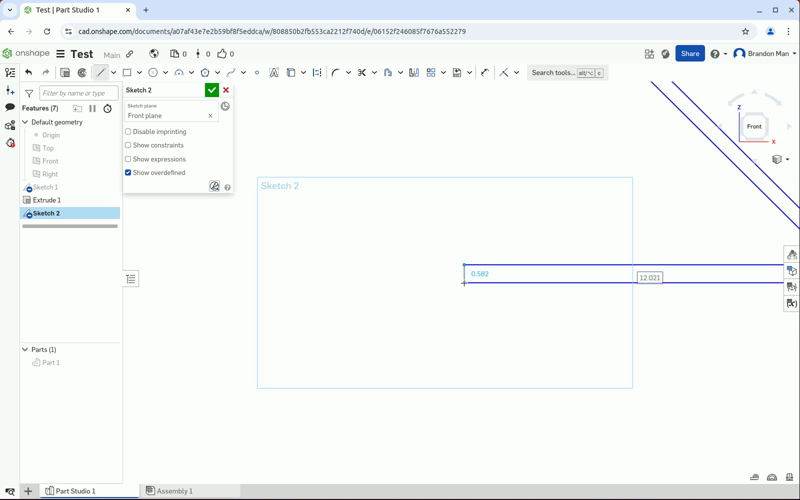
scroll(6)
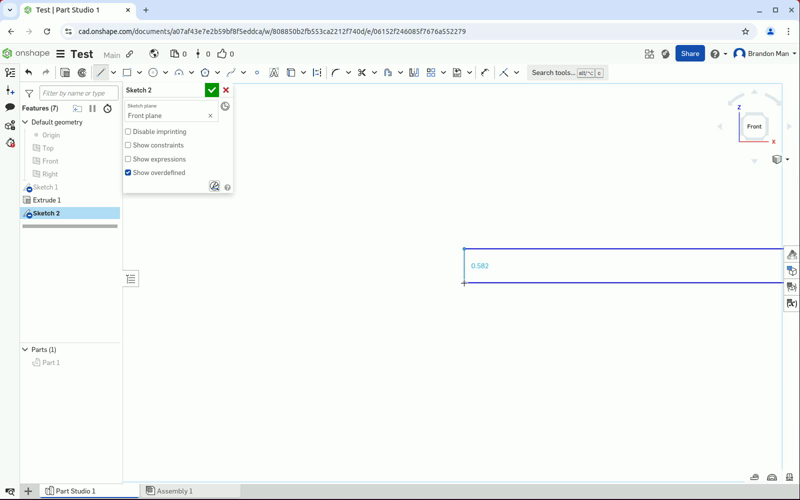
key_up(shift)
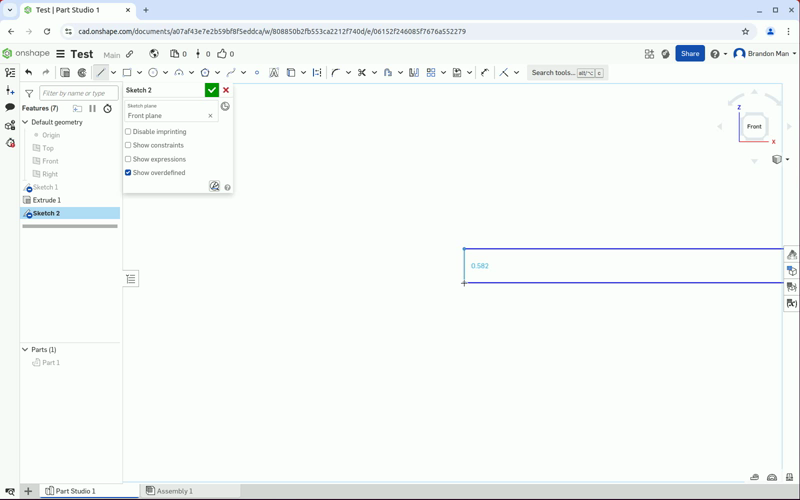
click(464, 282)
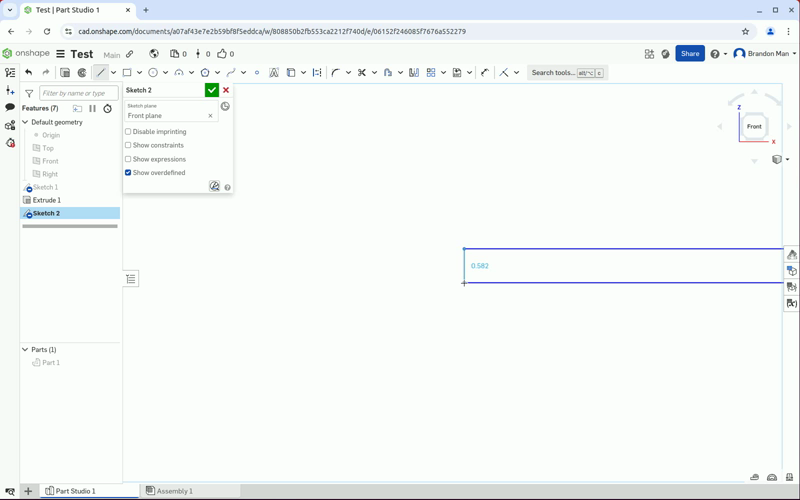
scroll(-6)
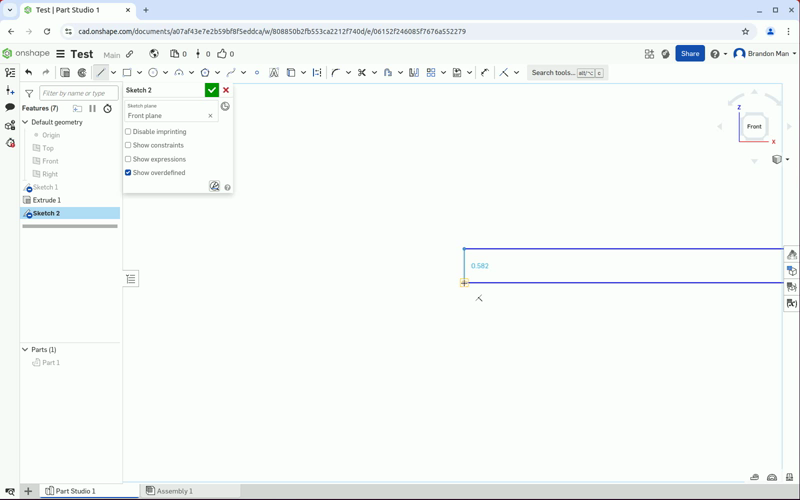
scroll(-6)
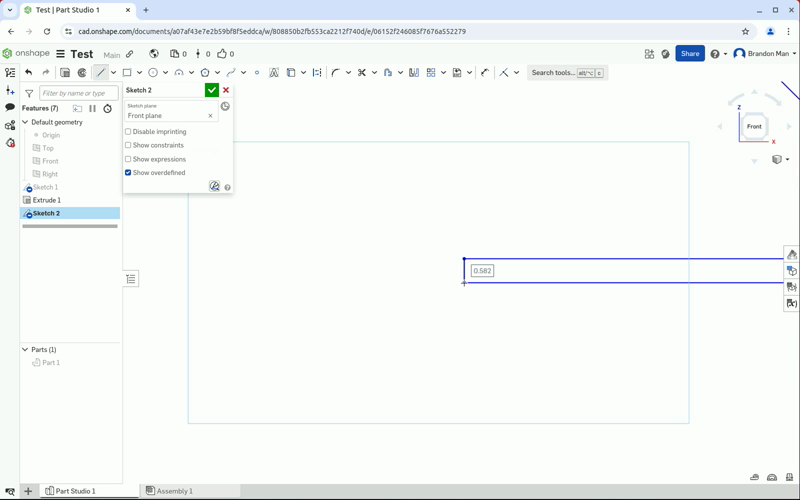
scroll(-6)
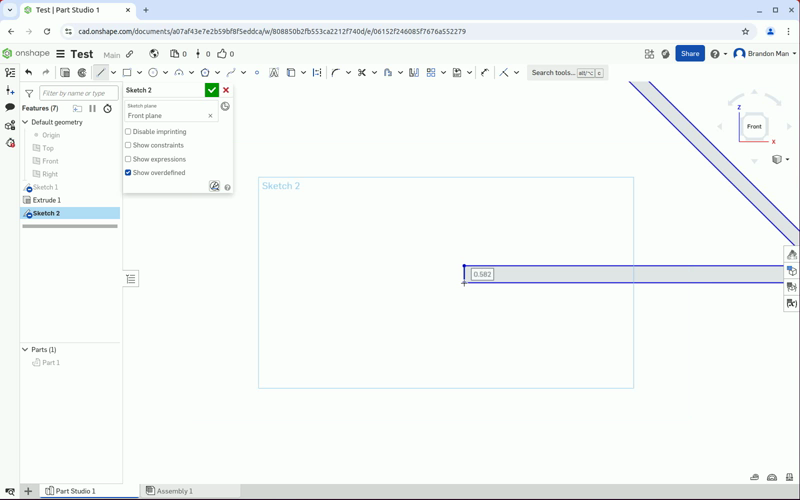
scroll(-6)
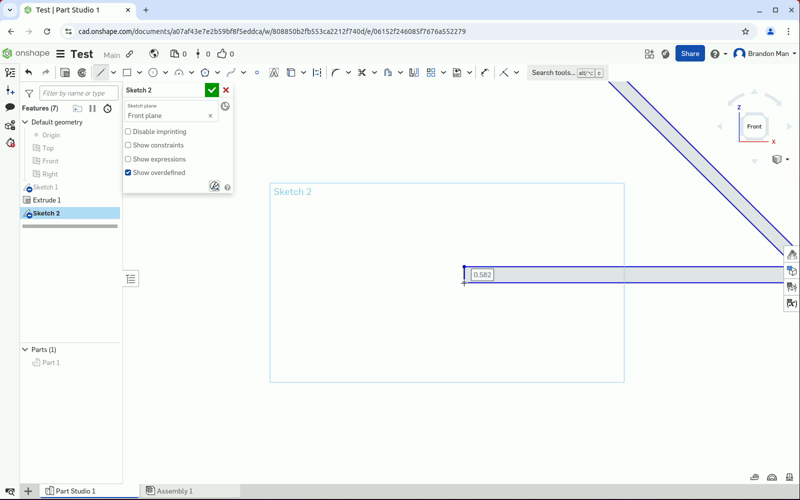
scroll(-6)
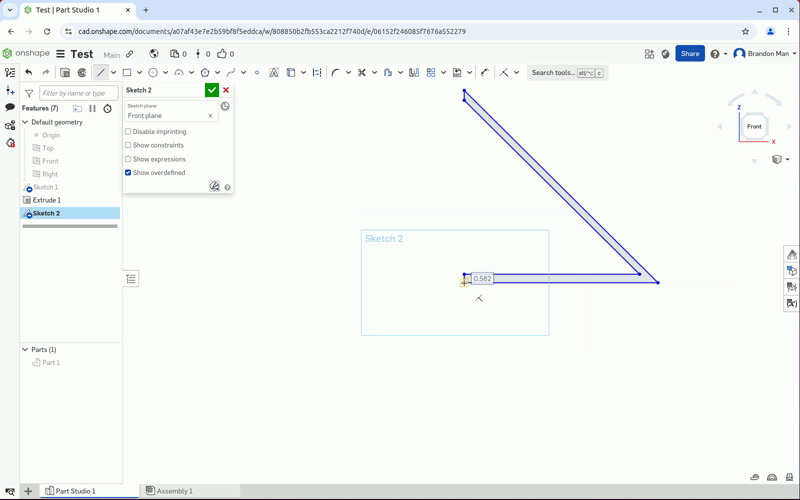
scroll(-6)
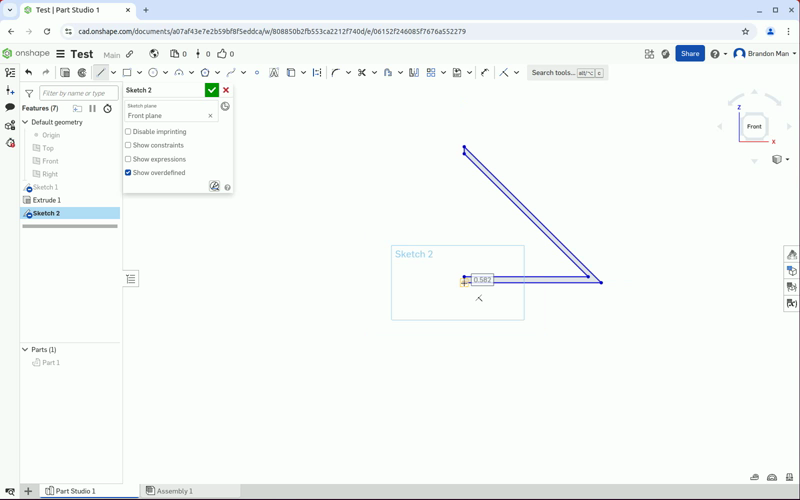
scroll(-6)
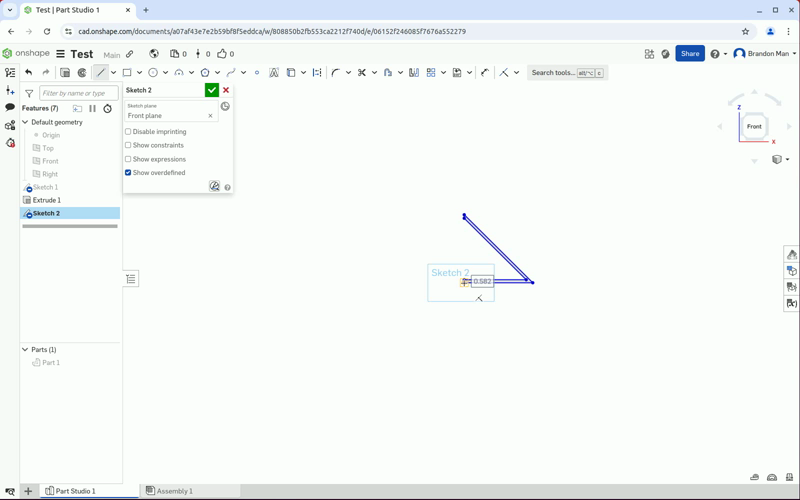
key(esc)
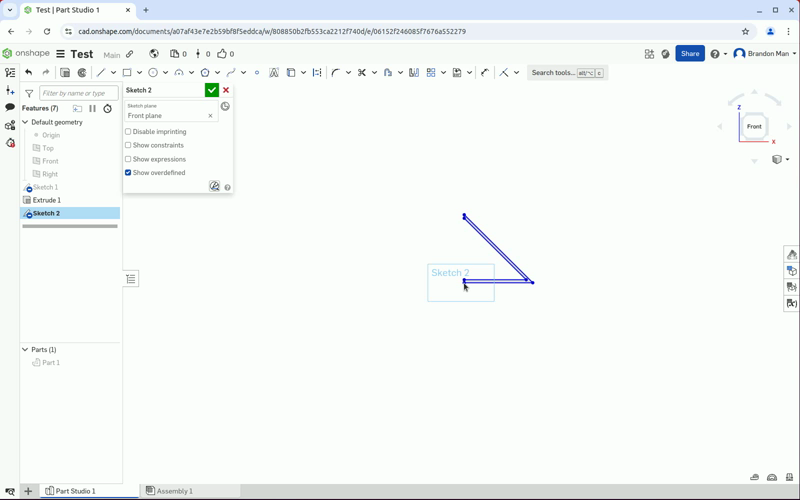
mouse_move(479, 280)
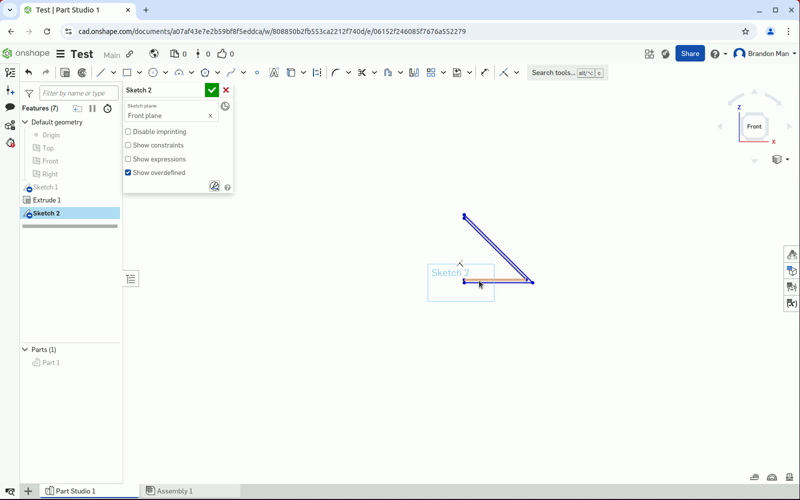
scroll(6)
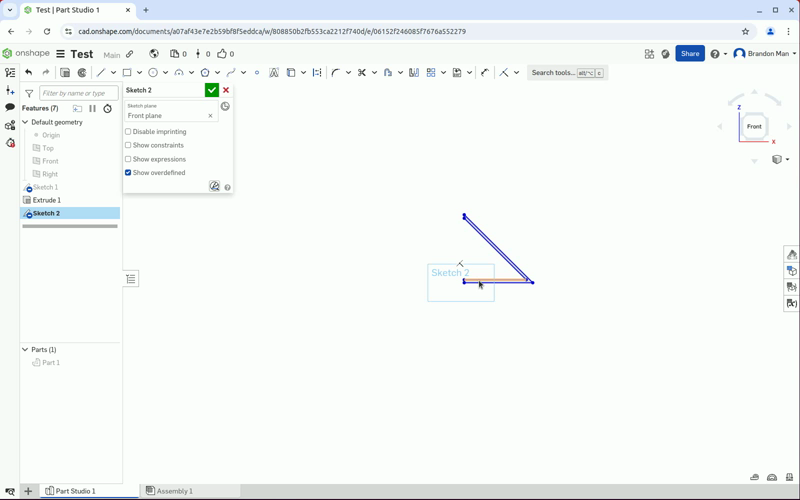
scroll(6)
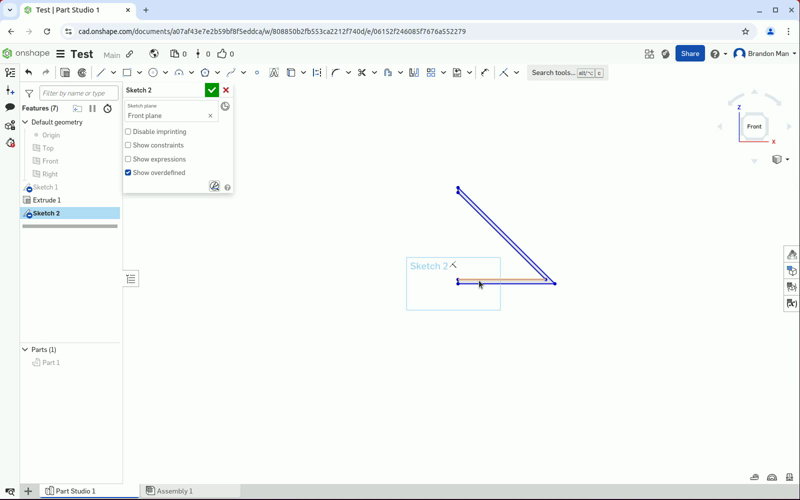
scroll(6)
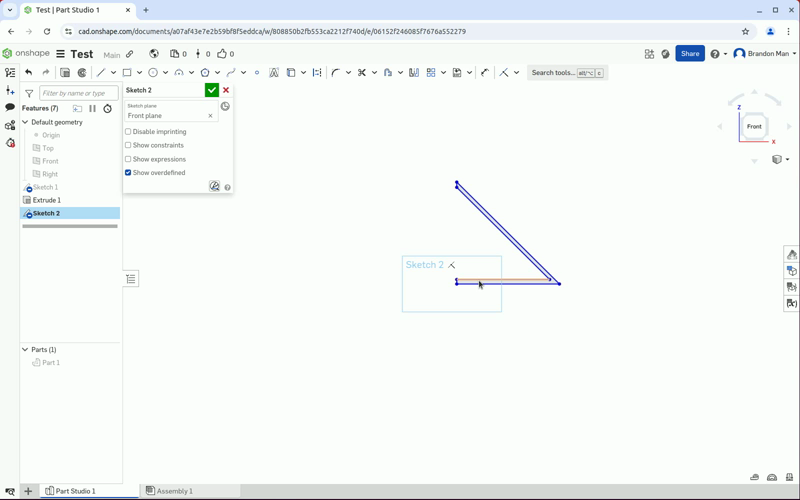
scroll(6)
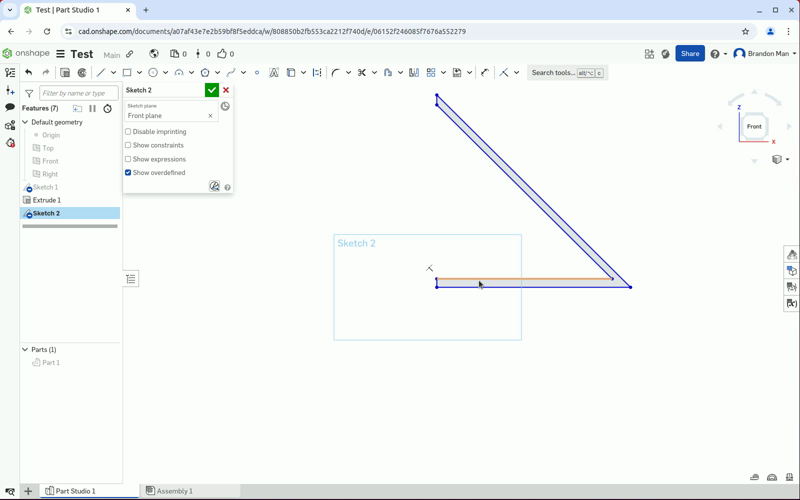
scroll(6)
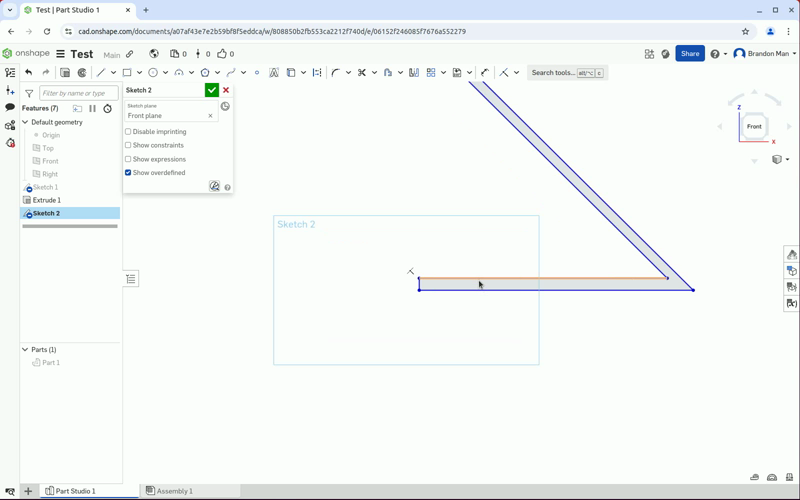
scroll(6)
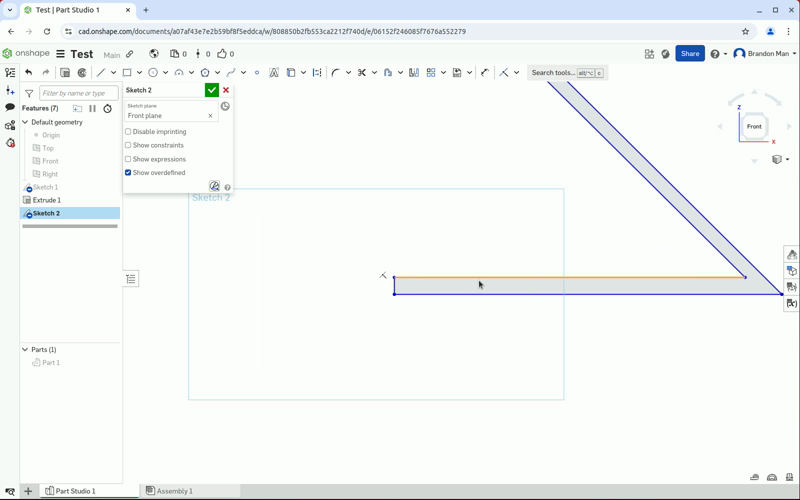
scroll(6)
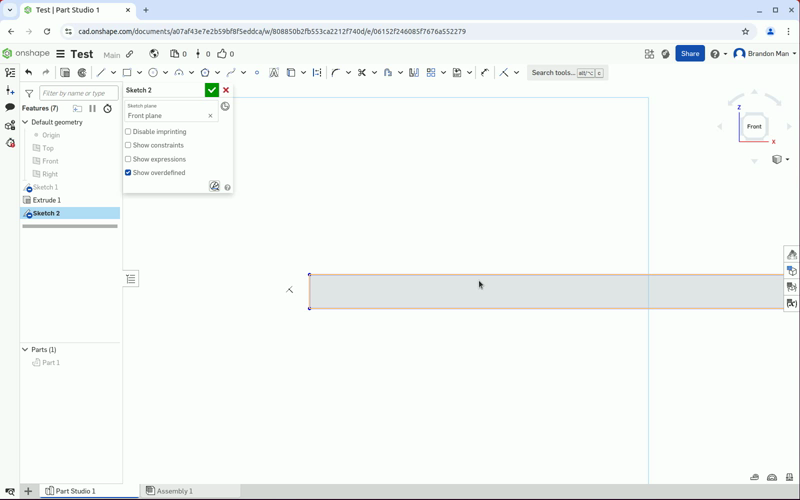
click(479, 280)
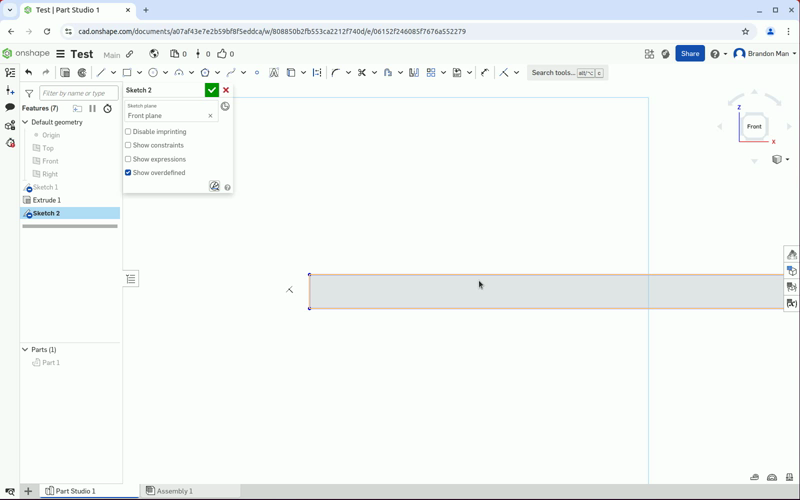
scroll(-6)
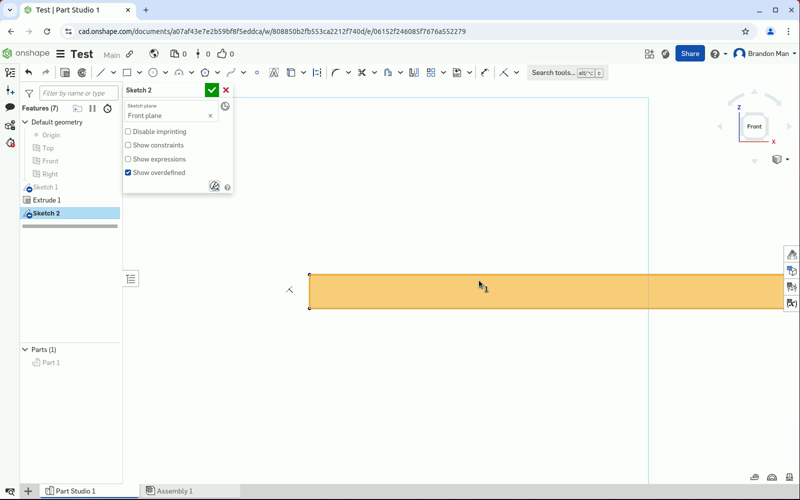
scroll(-6)
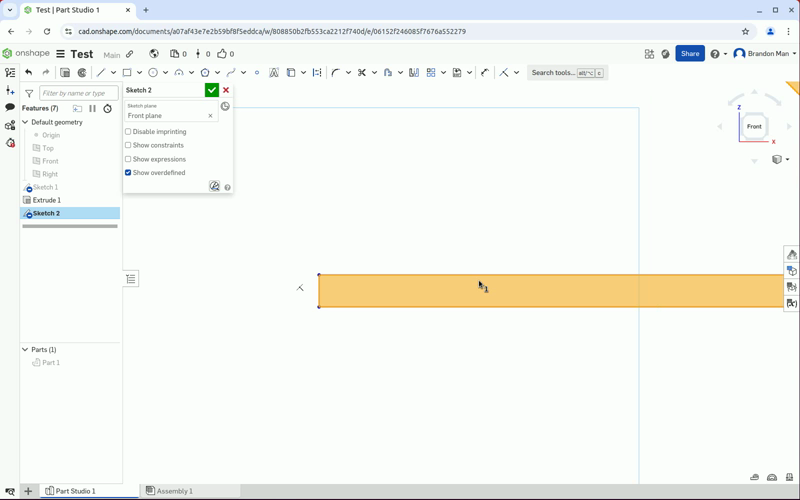
scroll(-6)
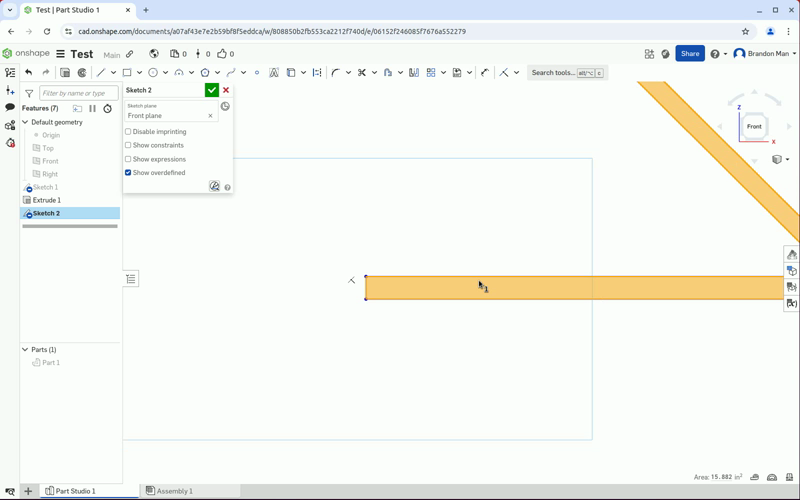
scroll(-6)
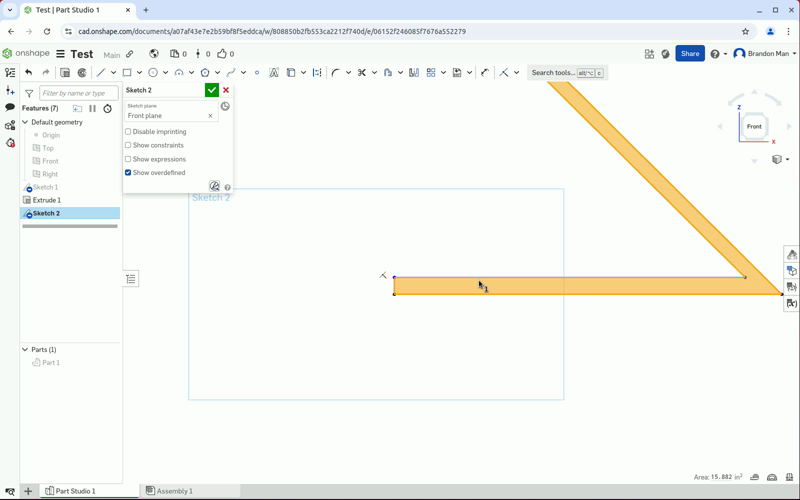
scroll(-6)
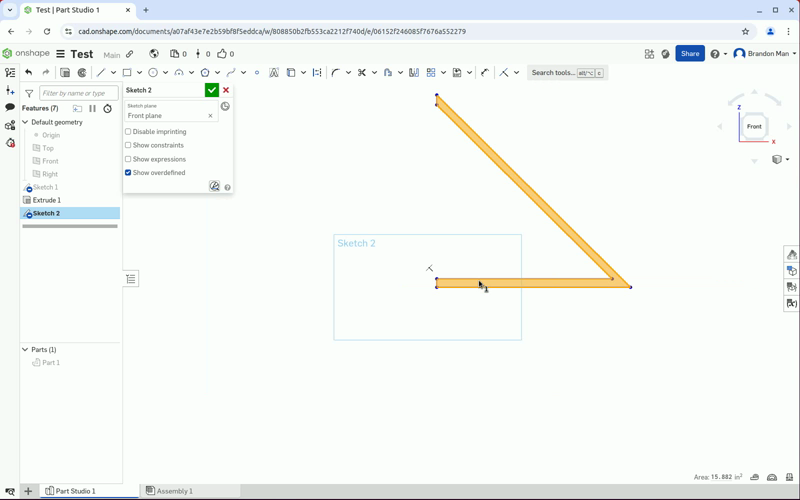
scroll(-6)
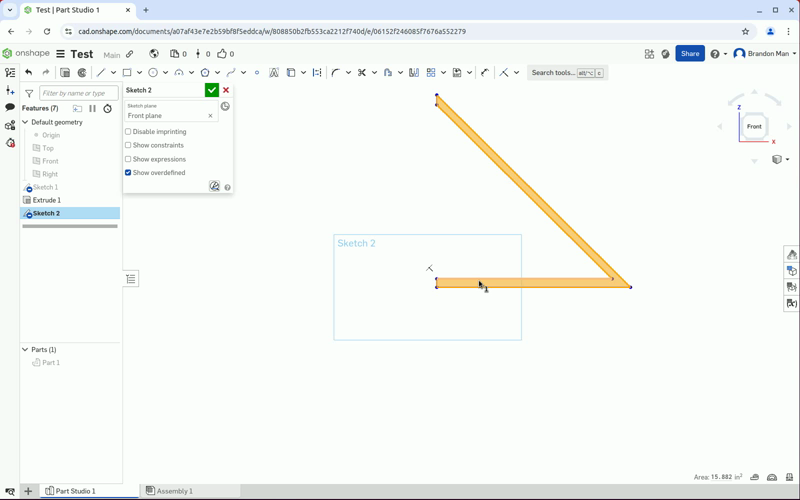
scroll(-6)
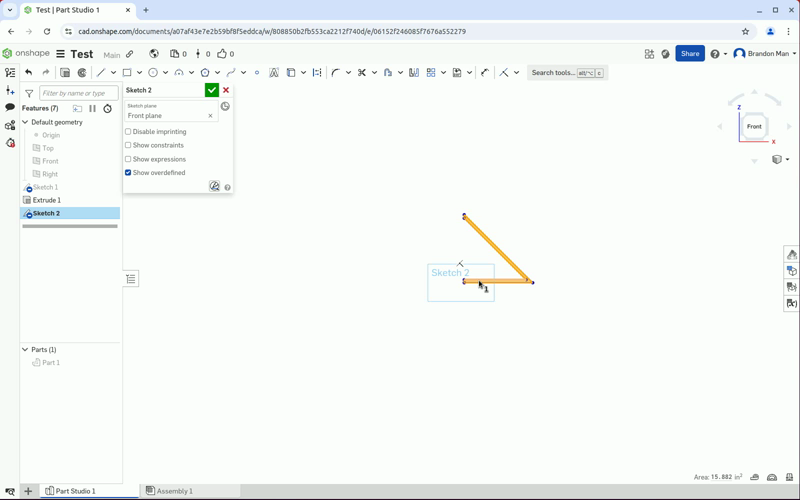
mouse_move(73, 352)
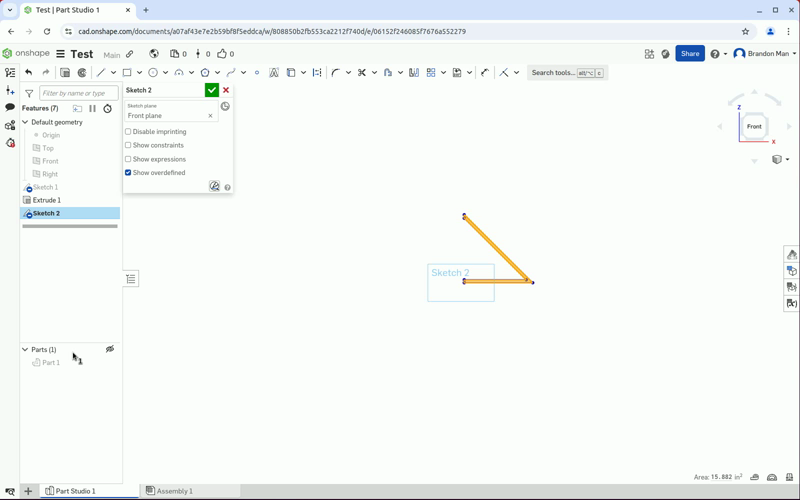
key(shift+y)
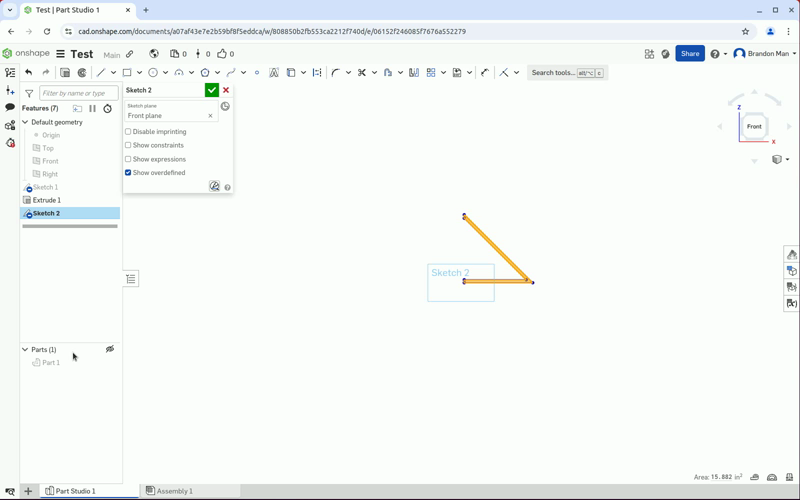
key(shift+e)
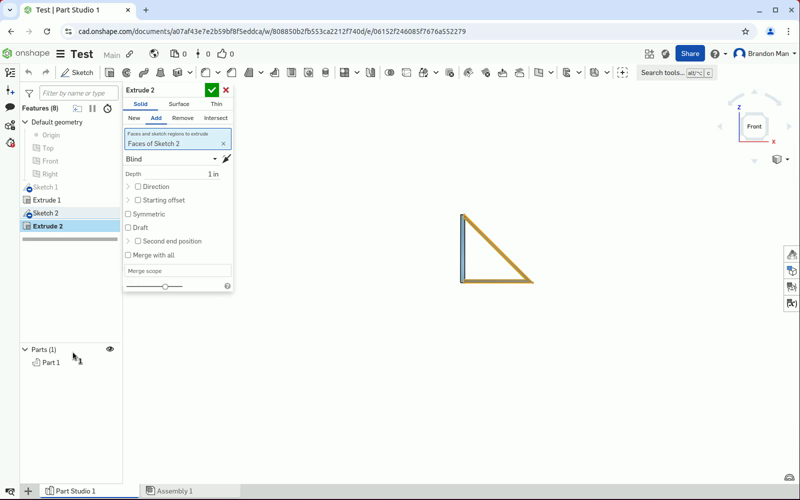
mouse_move(143, 106)
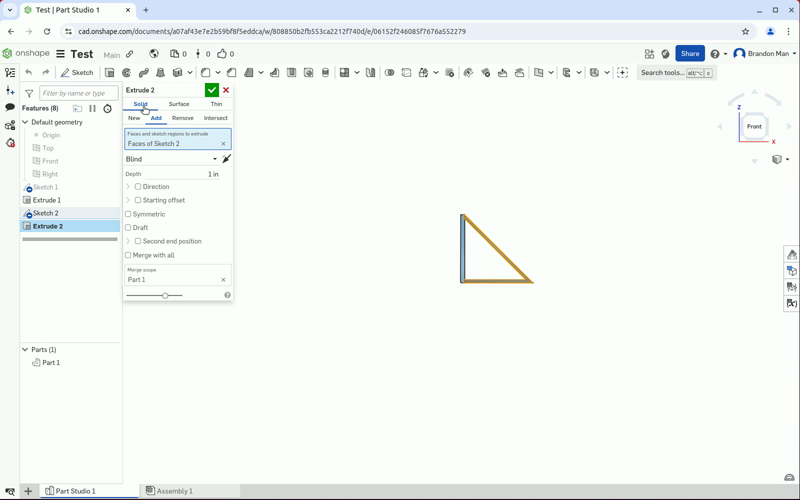
click(143, 106)
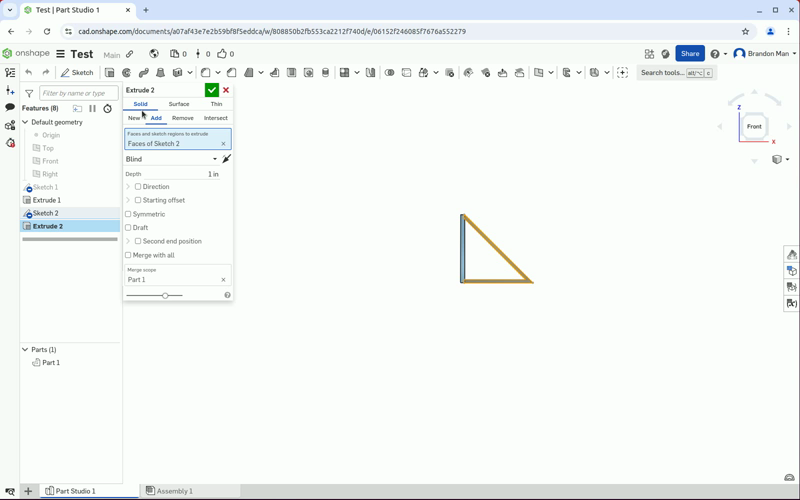
mouse_move(137, 120)
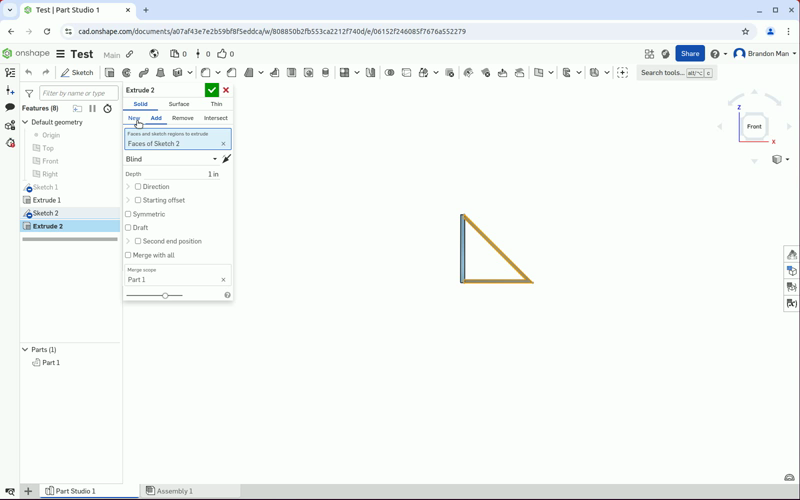
click(137, 120)
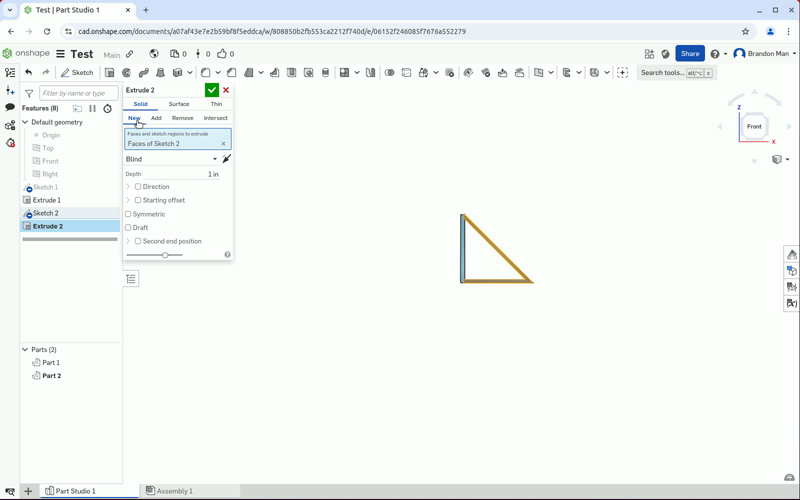
key(tab, 4)
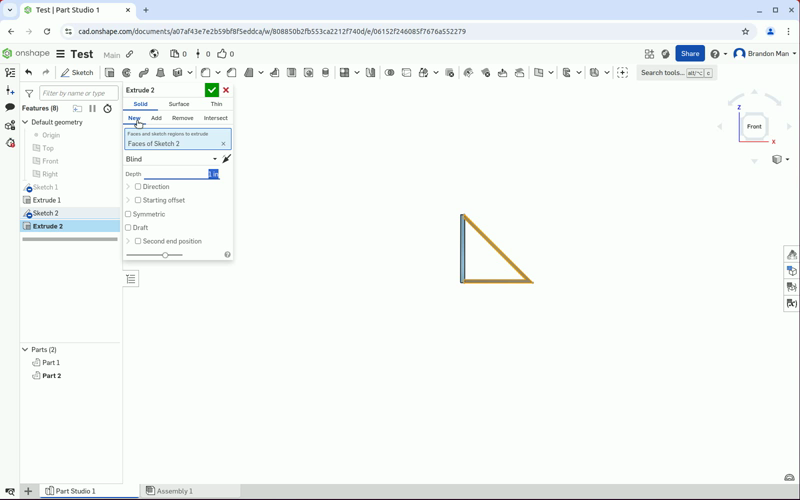
text(11.554)
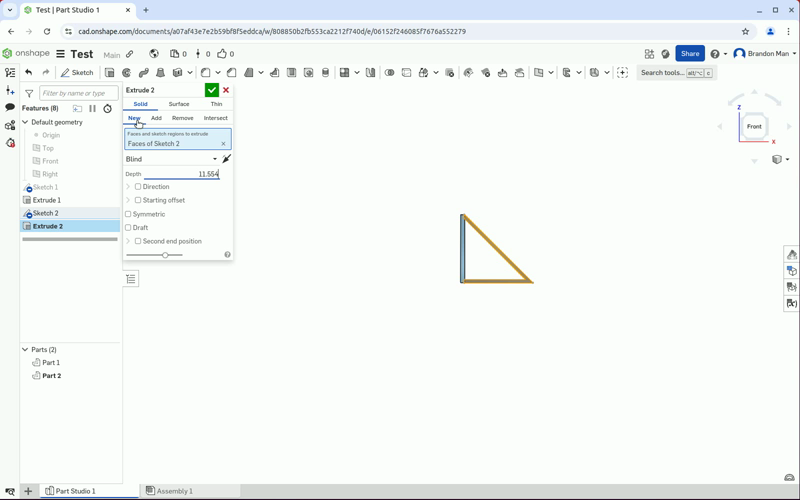
key(enter)
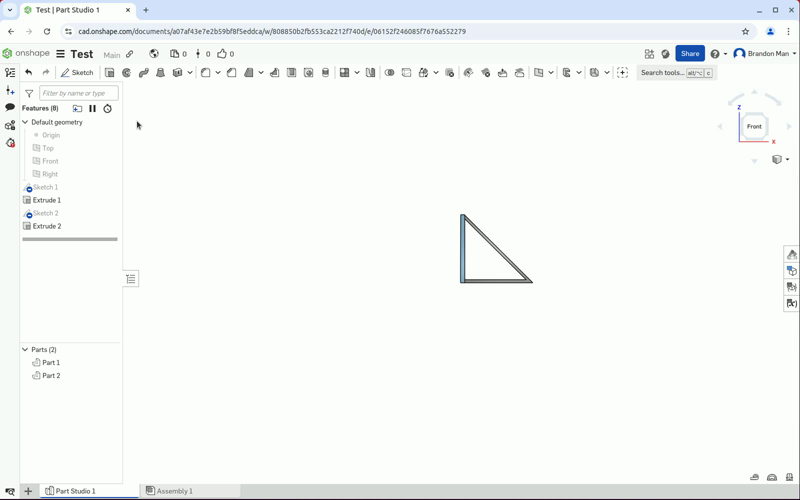
key(shift+h)
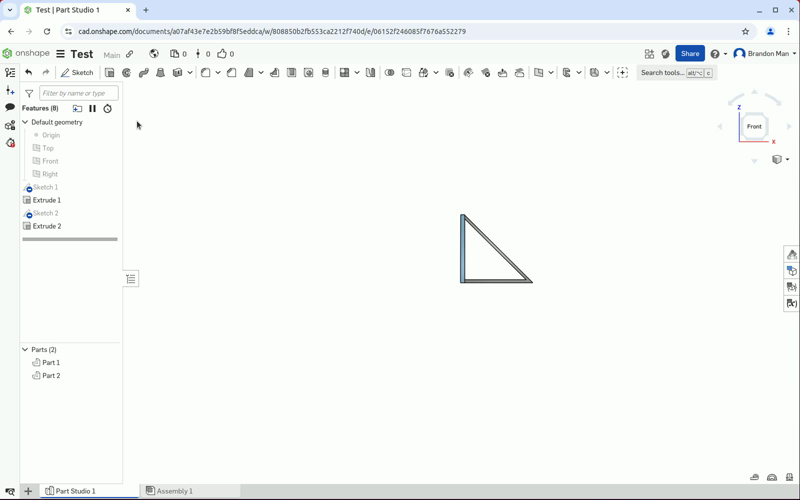
key(shift+h)
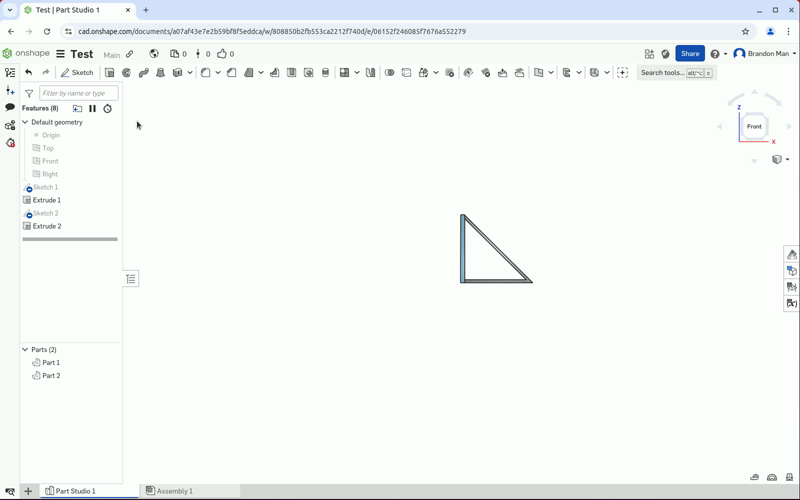
mouse_move(73, 189)
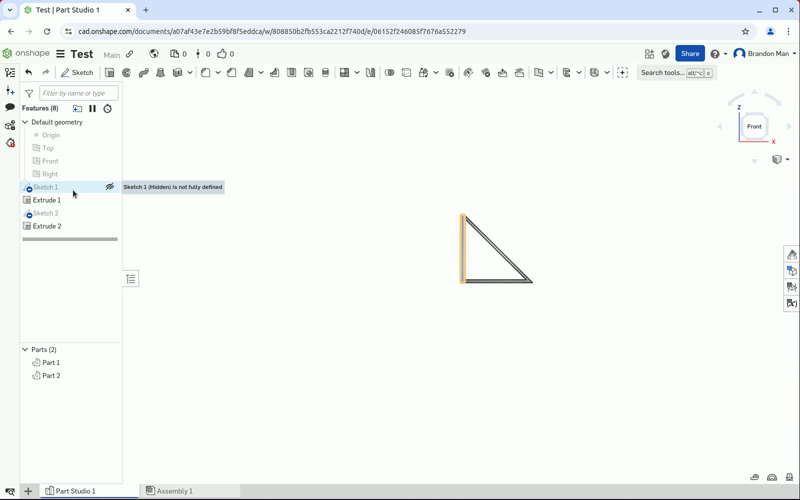
click(73, 189)
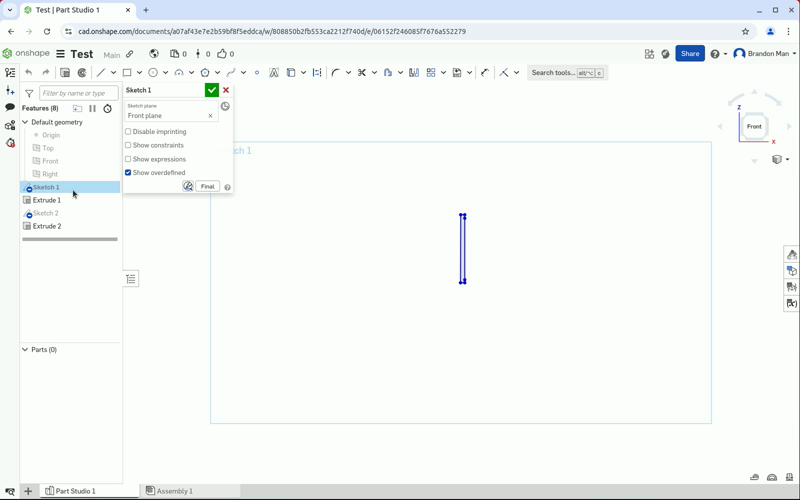
mouse_move(229, 92)
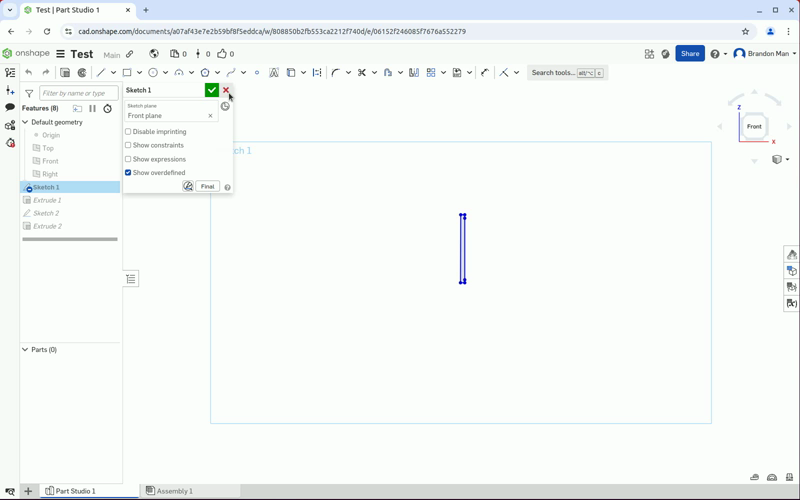
click(229, 92)
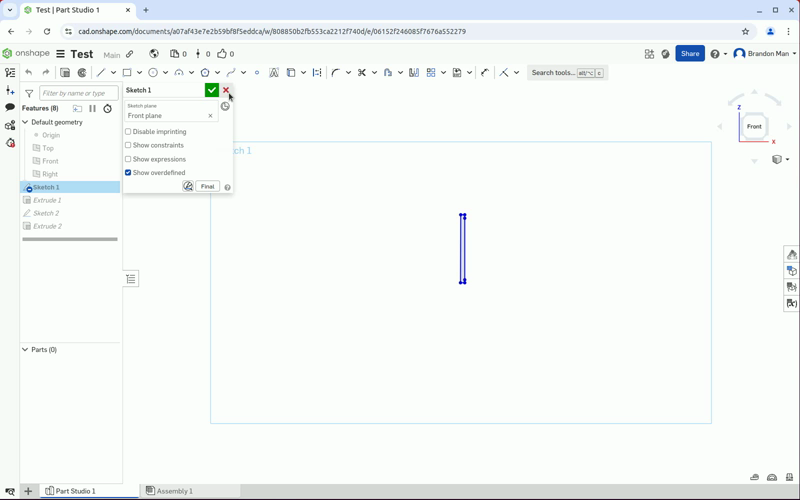
key(shift+s)
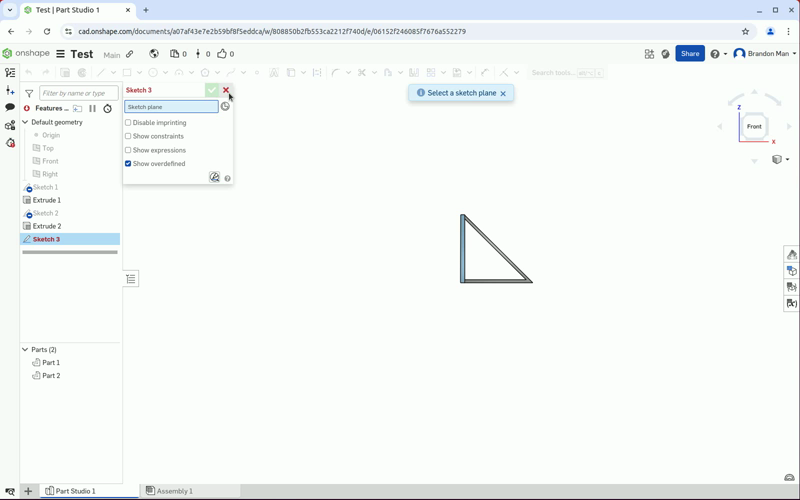
mouse_move(73, 163)
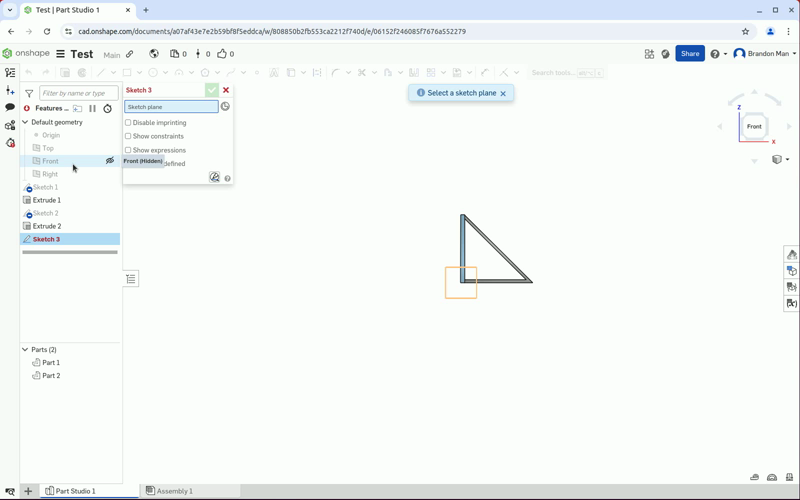
click(73, 163)
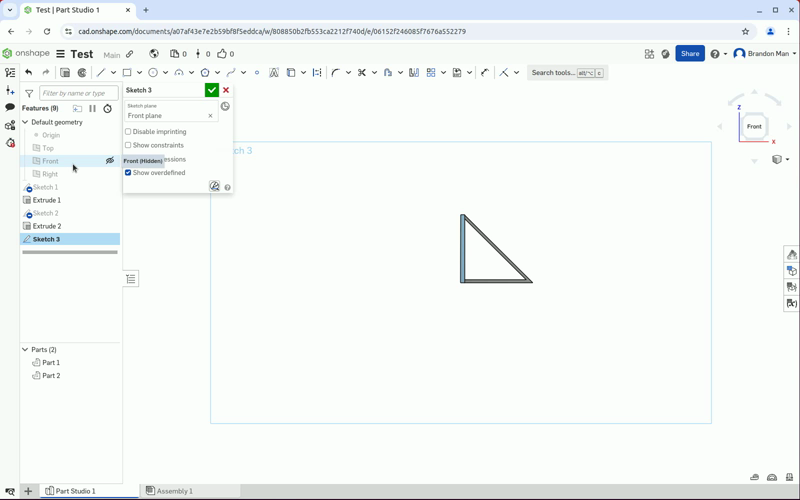
mouse_move(73, 352)
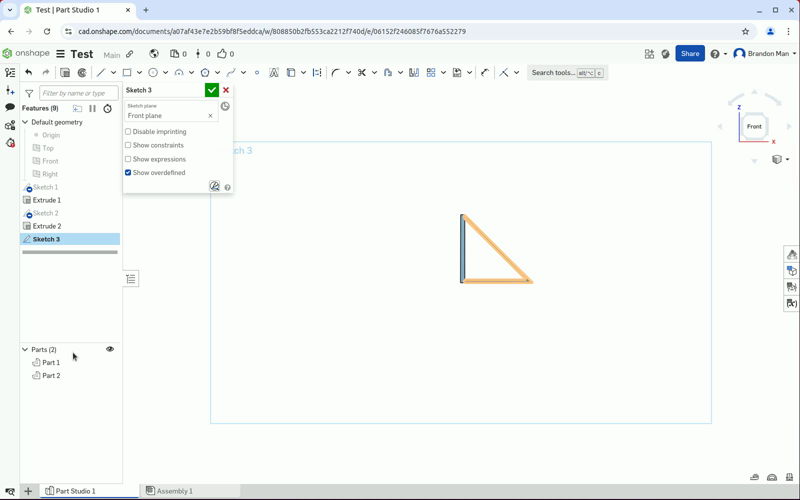
key(y)
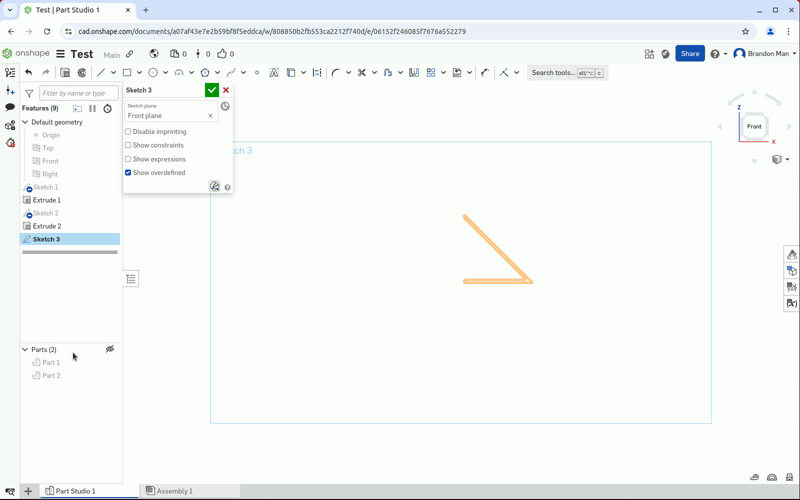
key(l)
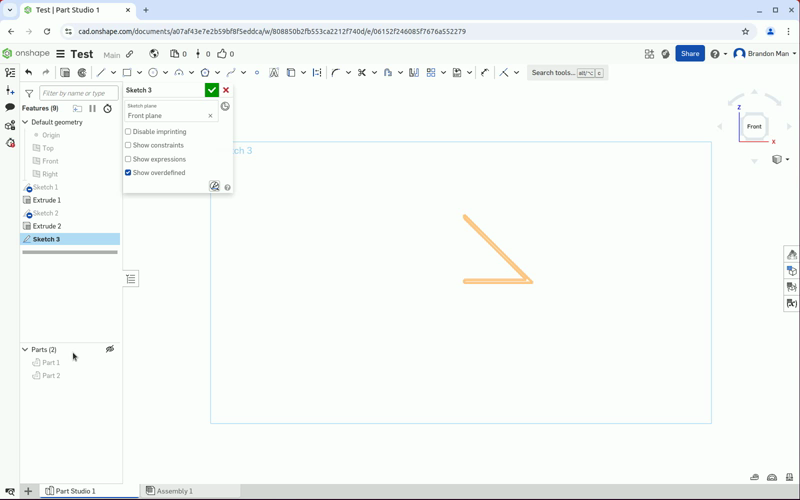
key_down(shift)
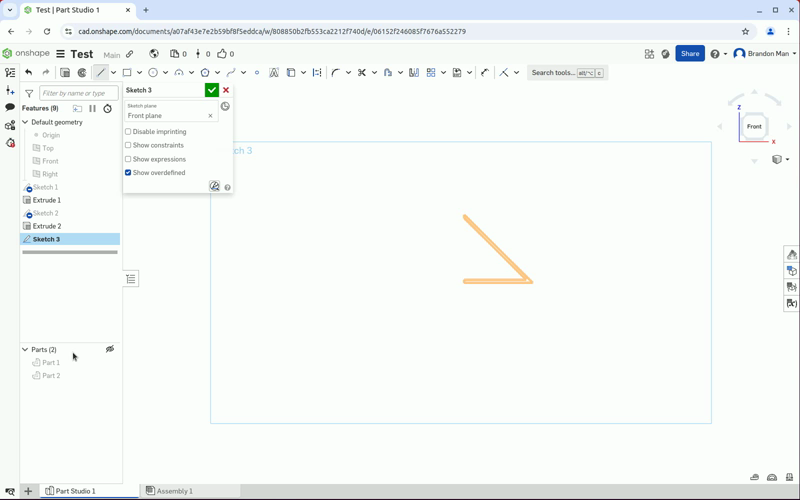
mouse_move(460, 282)
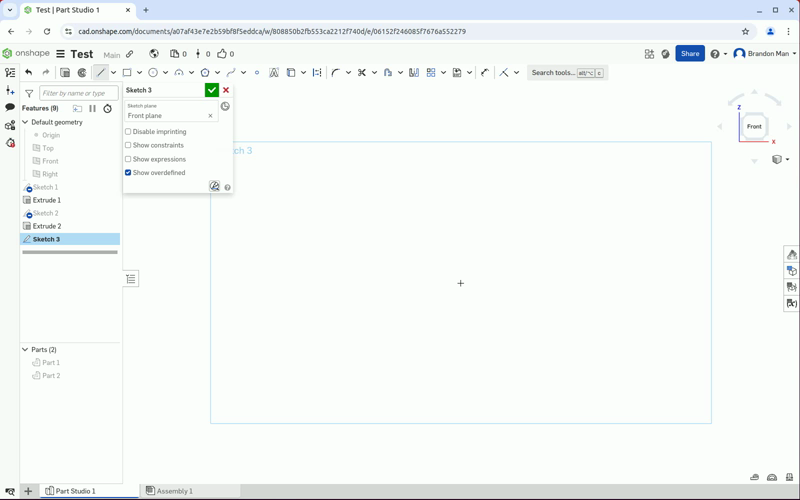
click(460, 282)
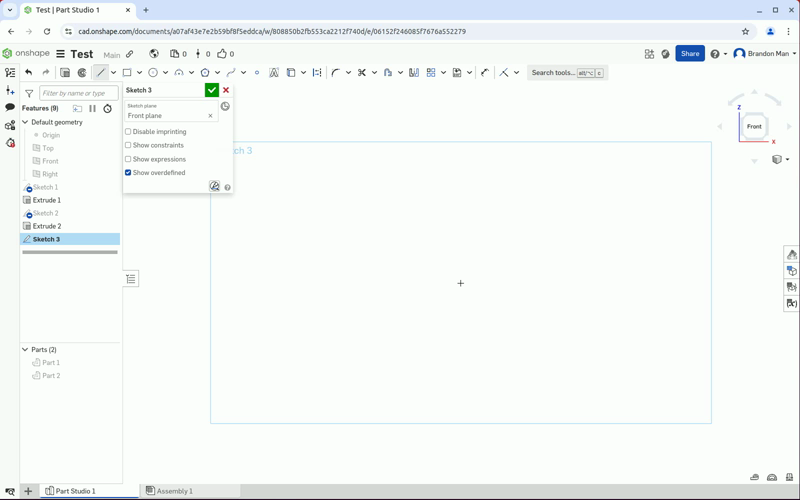
key_up(shift)
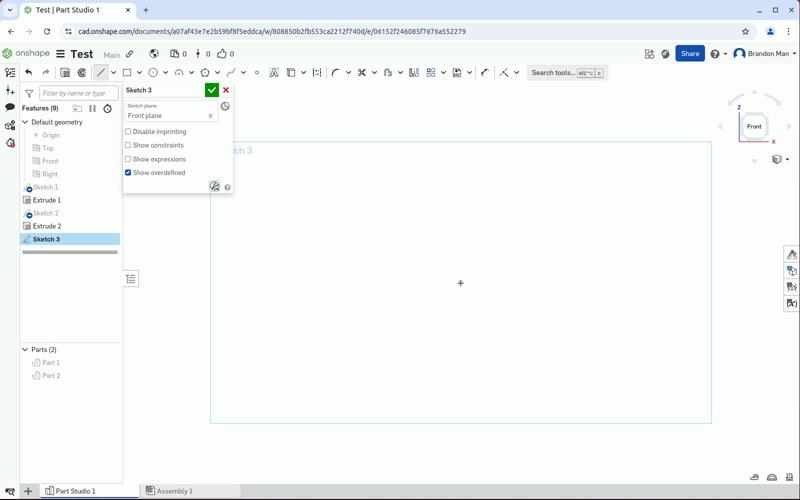
key_down(shift)
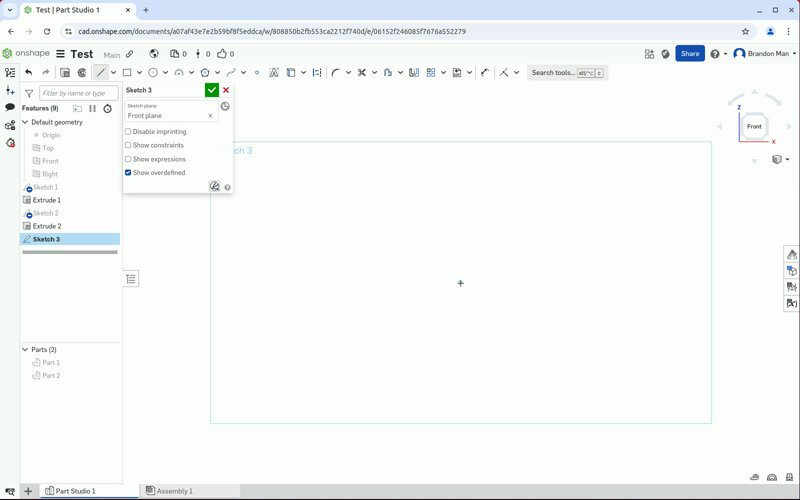
mouse_move(490, 282)
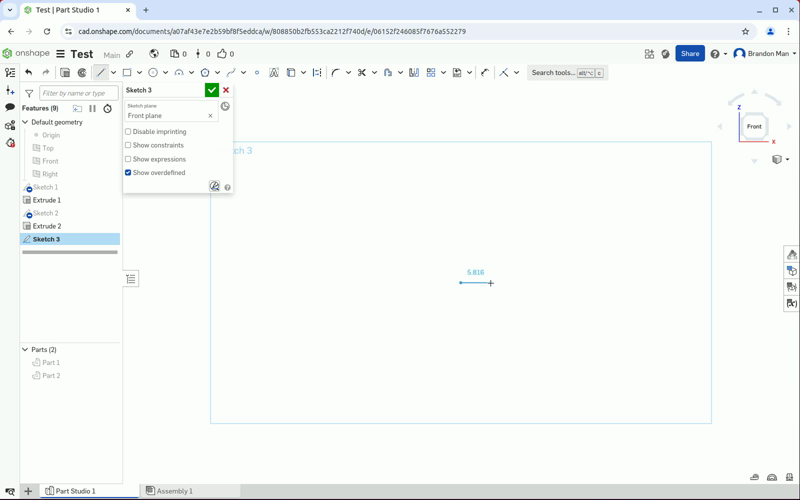
mouse_move(464, 282)
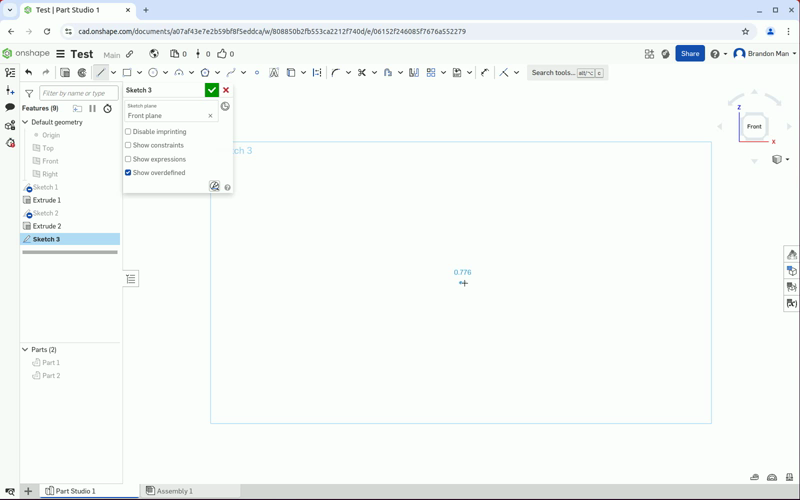
scroll(6)
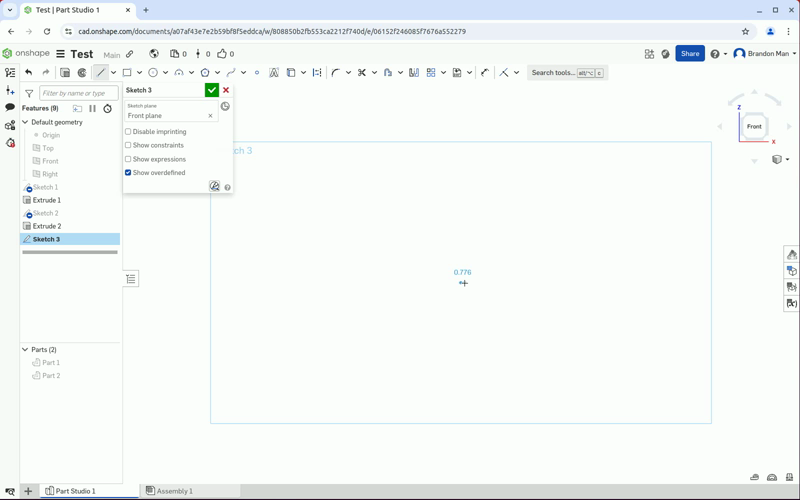
scroll(6)
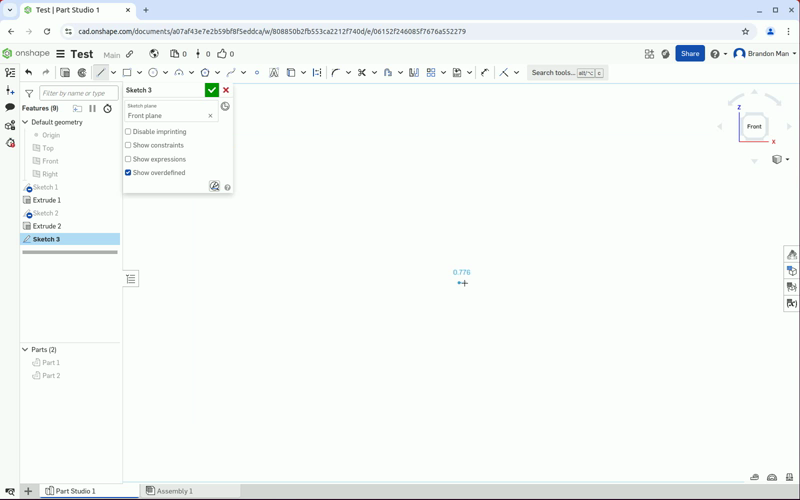
scroll(6)
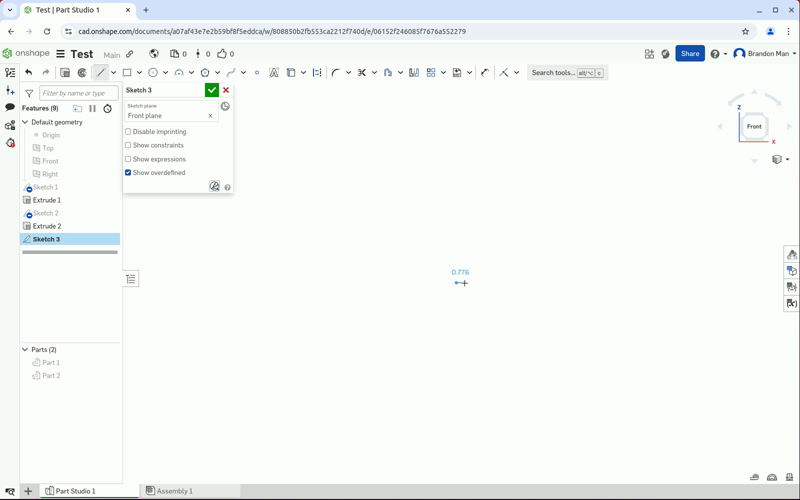
scroll(6)
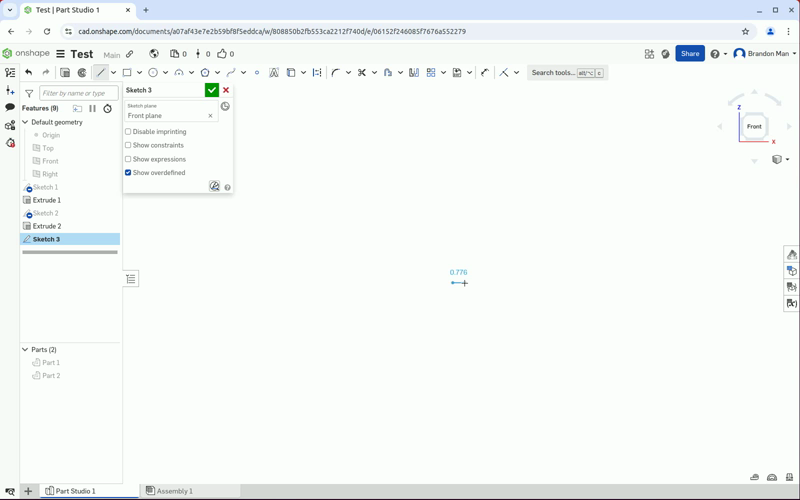
scroll(6)
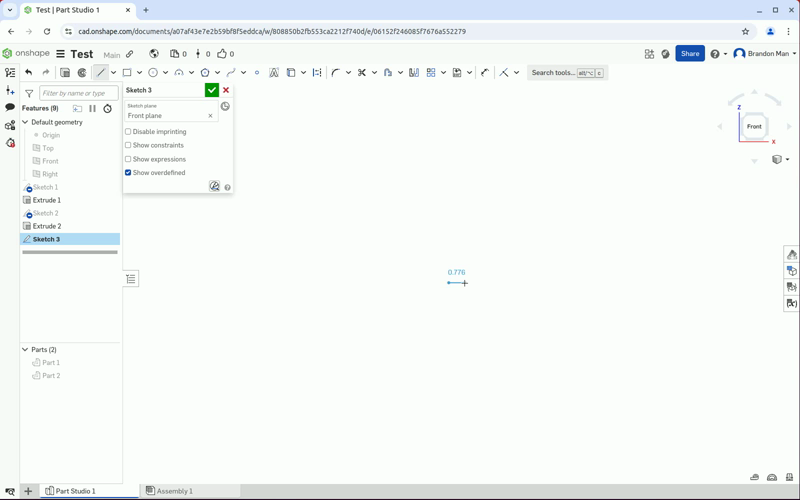
scroll(6)
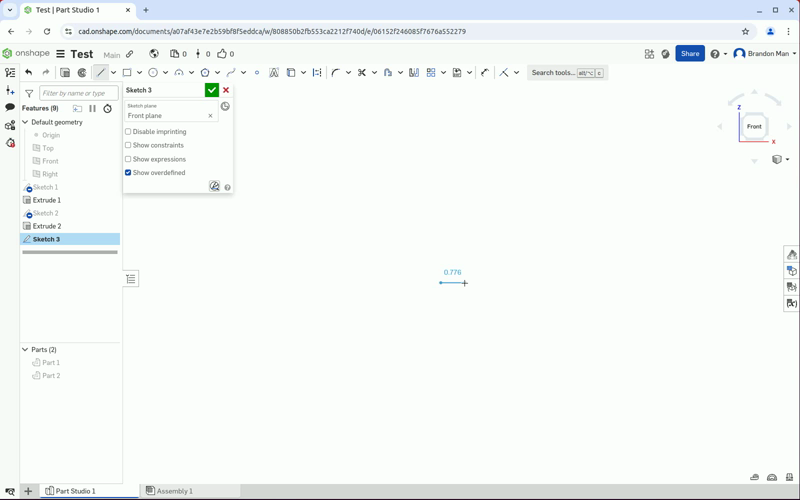
scroll(6)
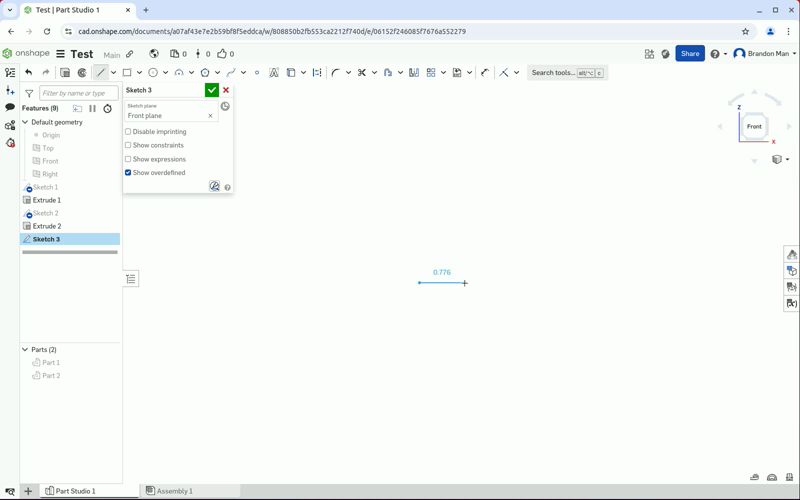
click(464, 282)
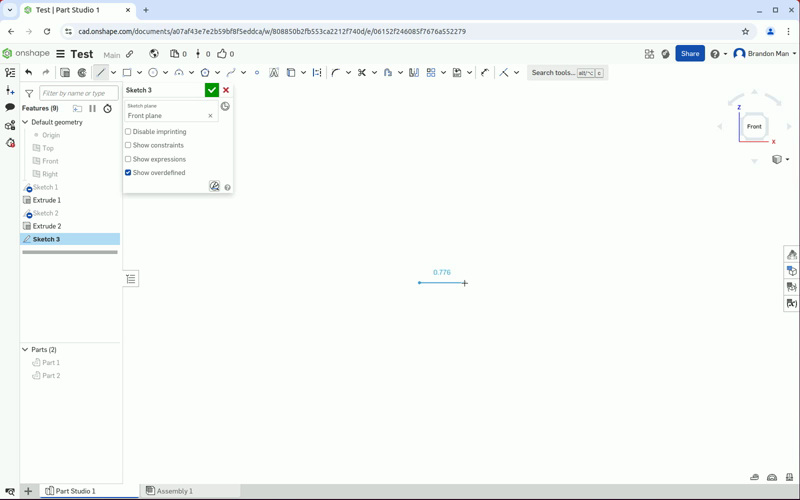
scroll(-6)
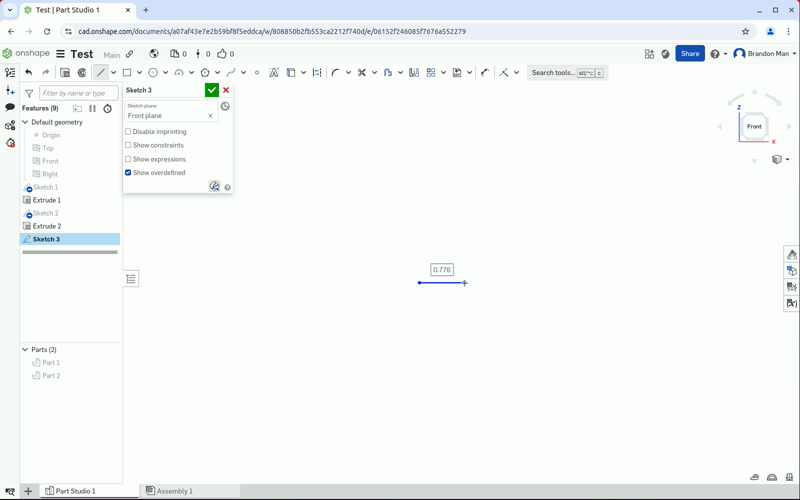
scroll(-6)
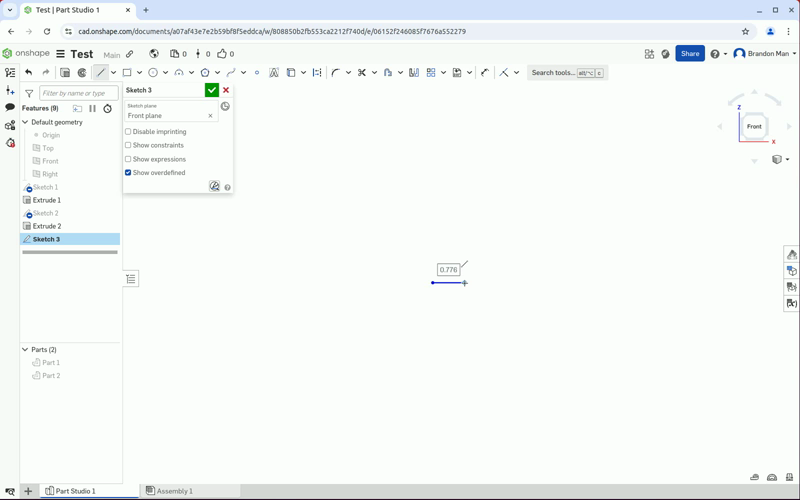
scroll(-6)
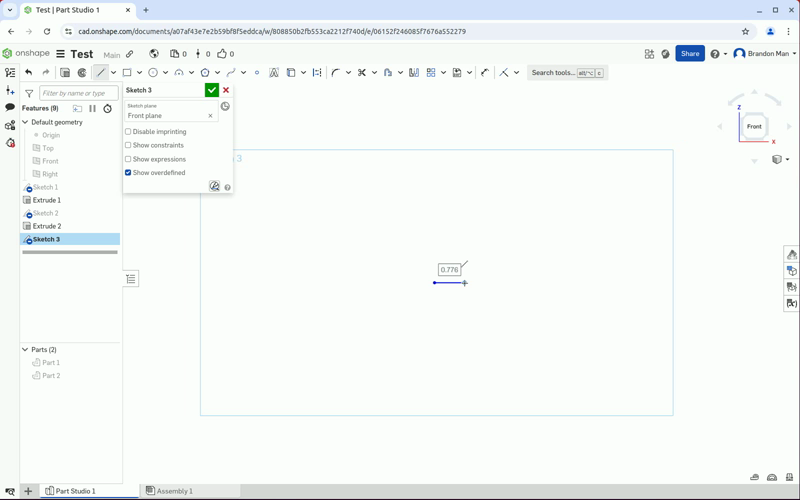
scroll(-6)
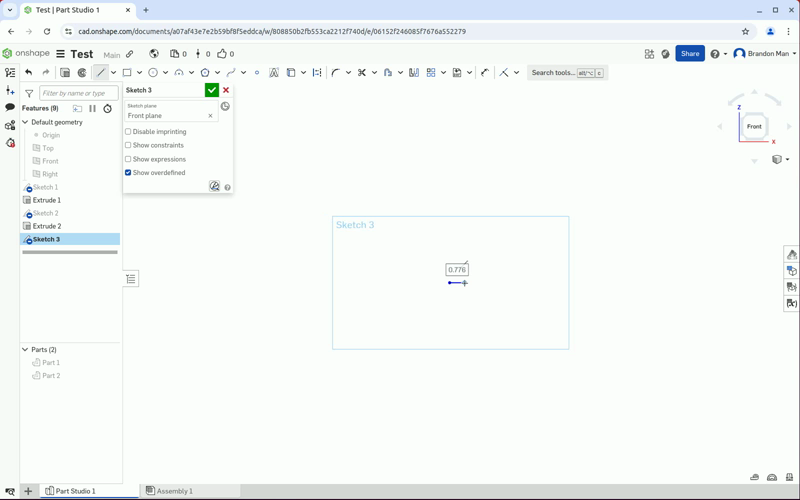
scroll(-6)
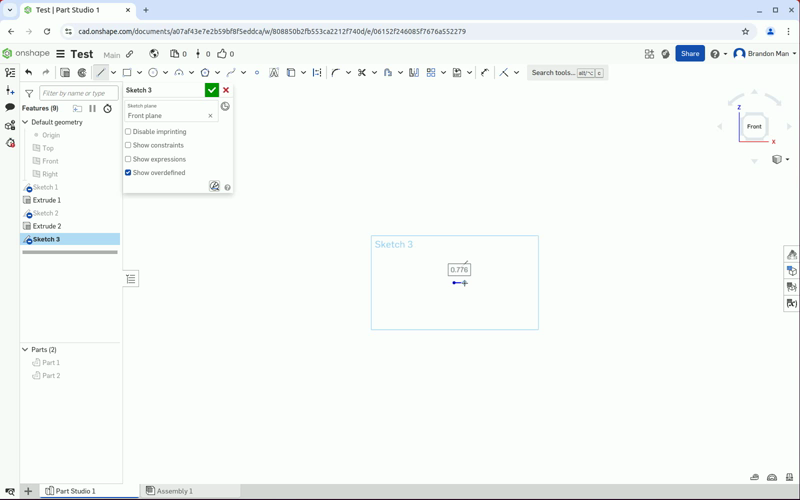
scroll(-6)
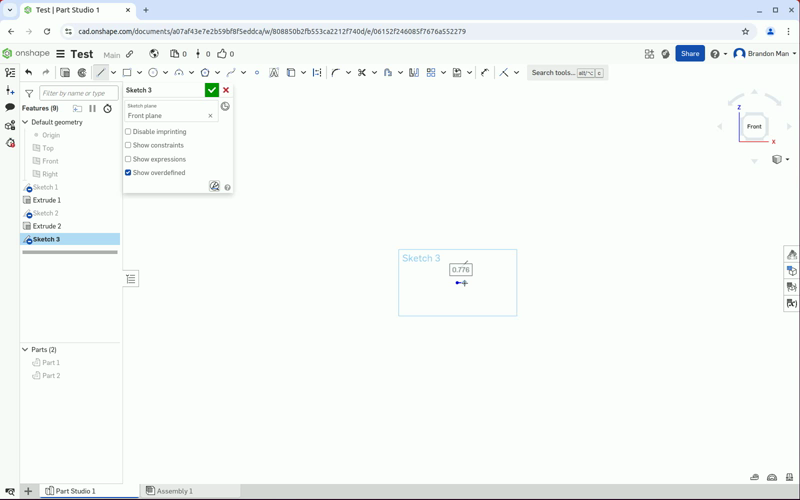
scroll(-6)
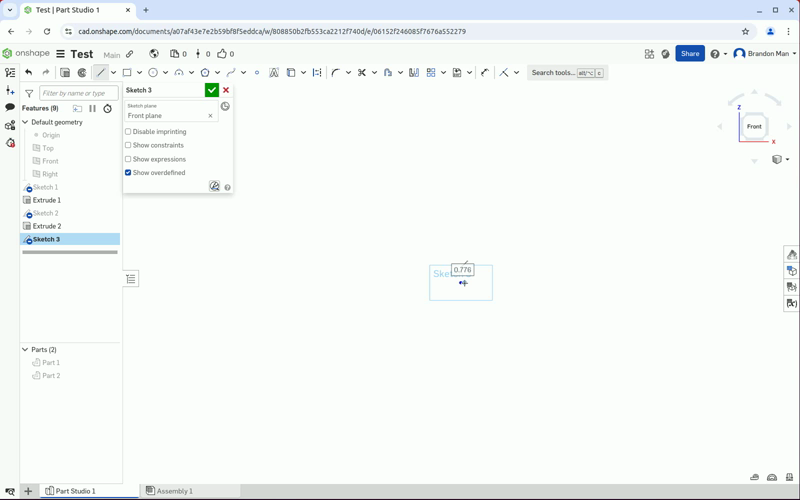
key_up(shift)
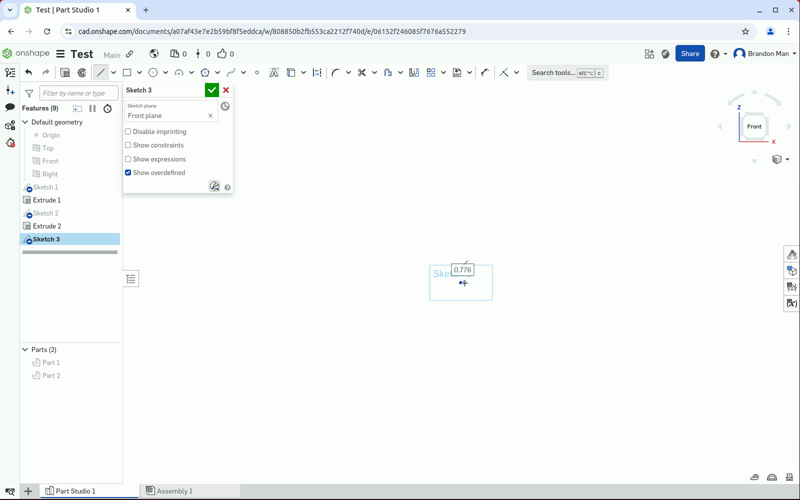
key_down(shift)
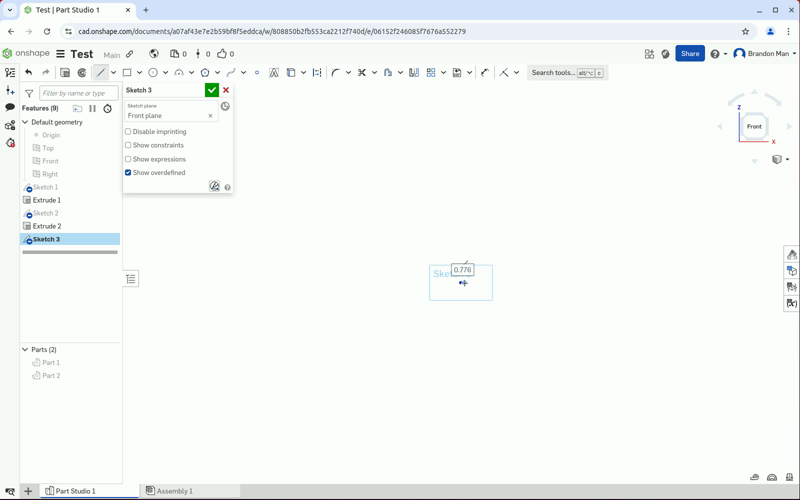
mouse_move(495, 282)
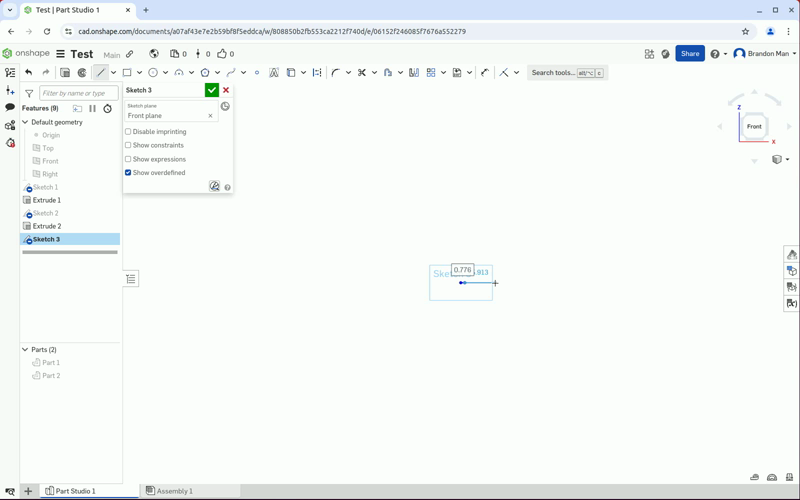
mouse_move(464, 279)
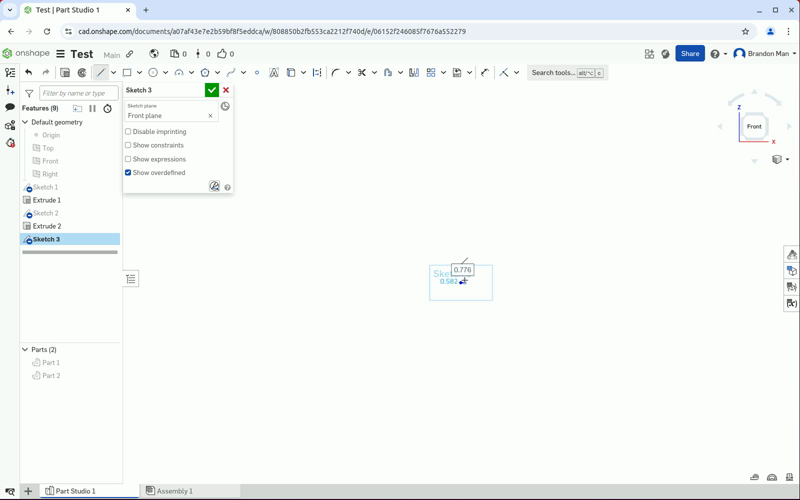
scroll(6)
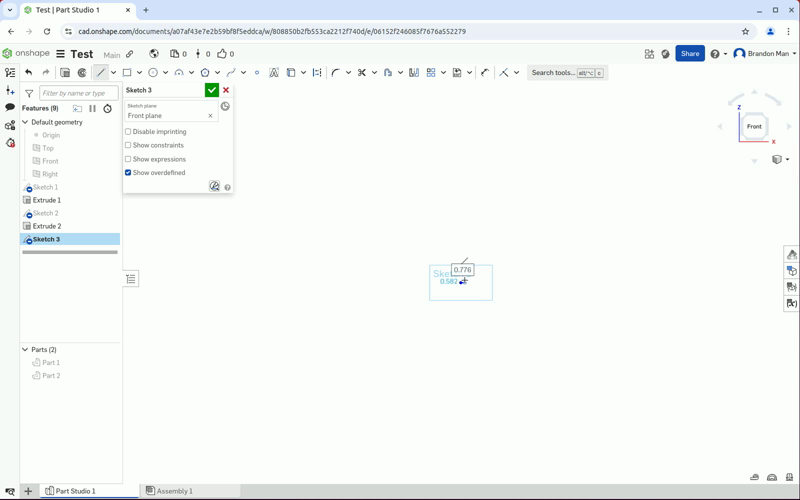
scroll(6)
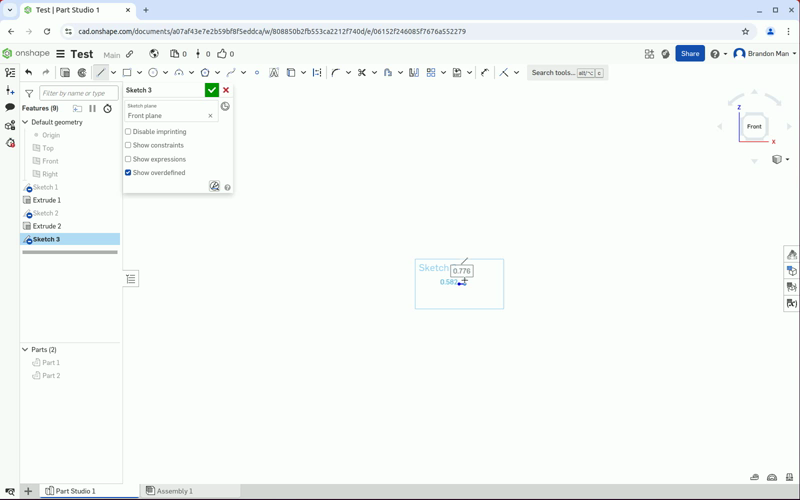
scroll(6)
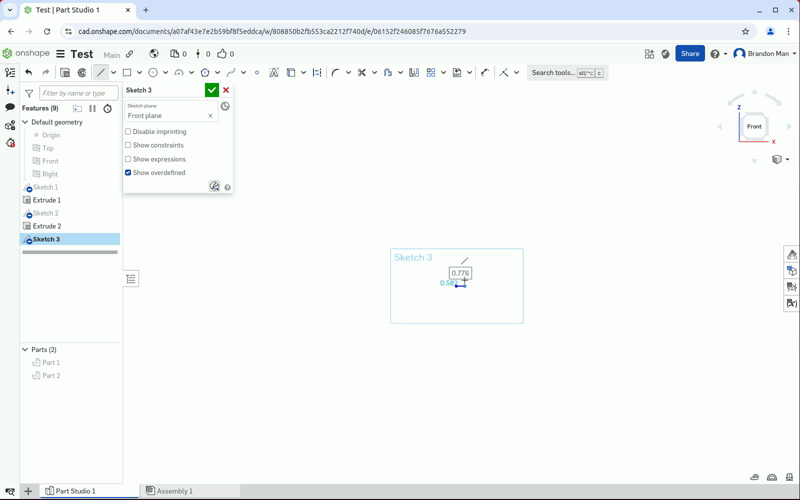
scroll(6)
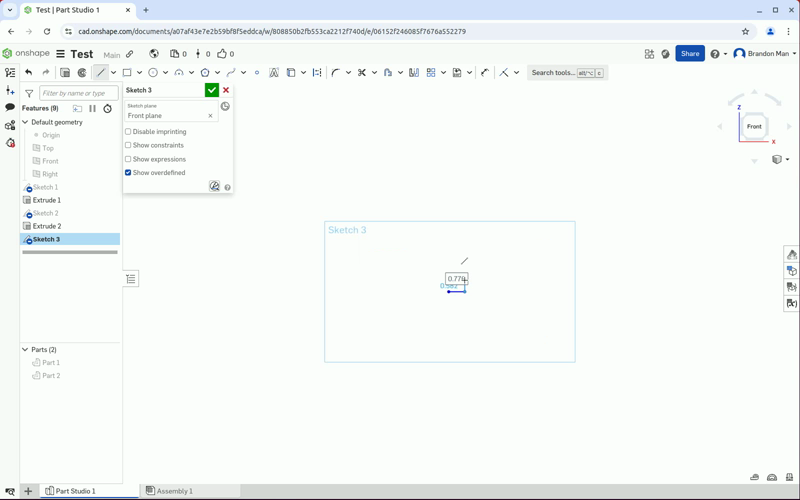
scroll(6)
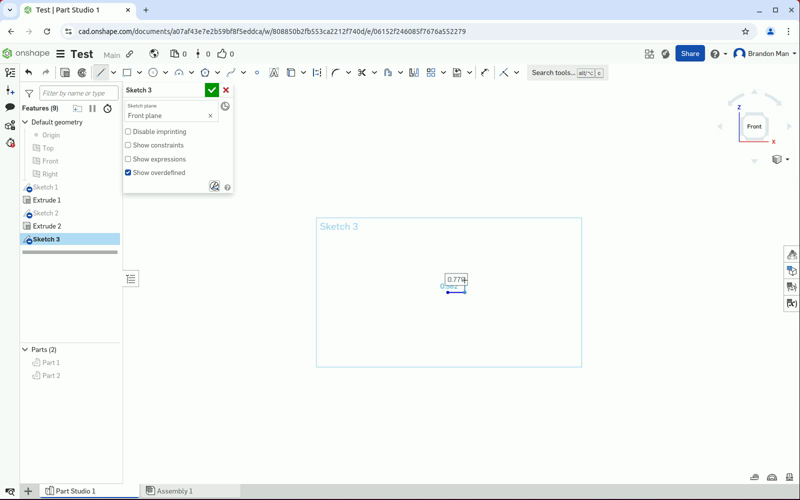
scroll(6)
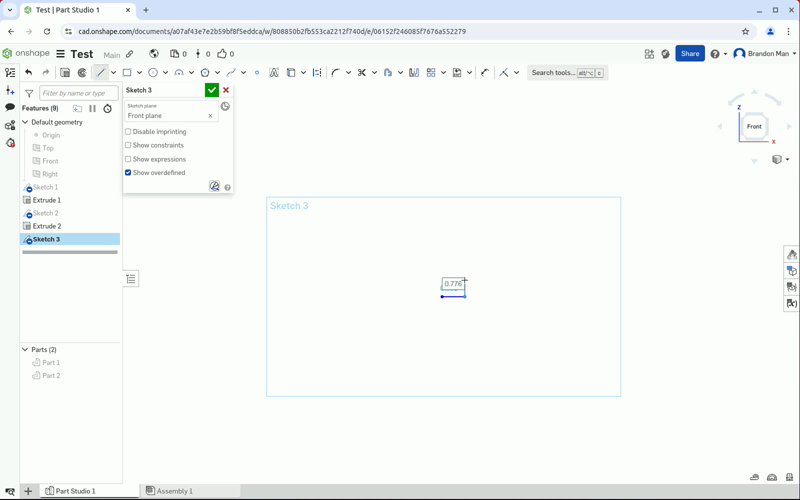
scroll(6)
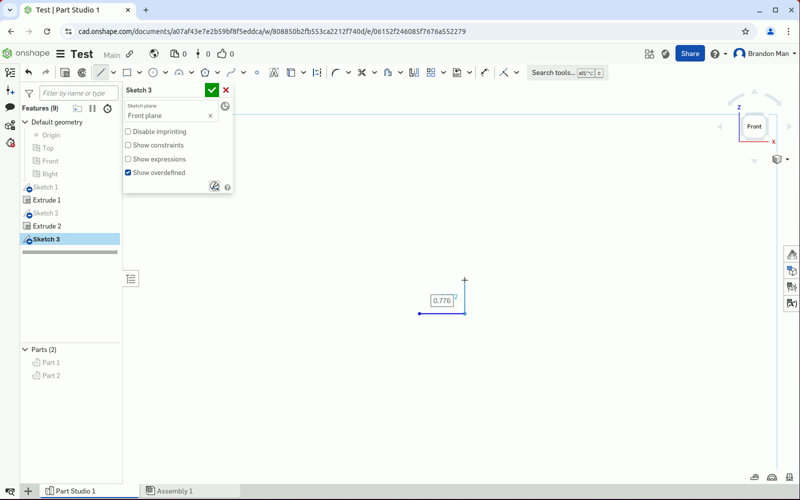
click(464, 279)
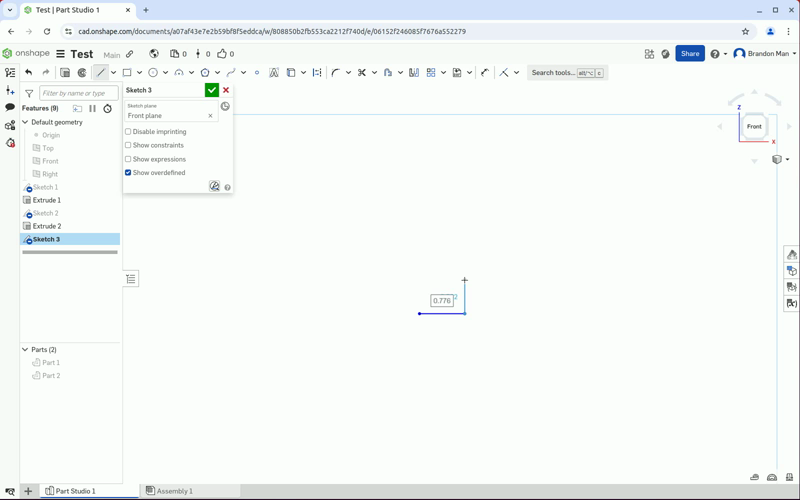
scroll(-6)
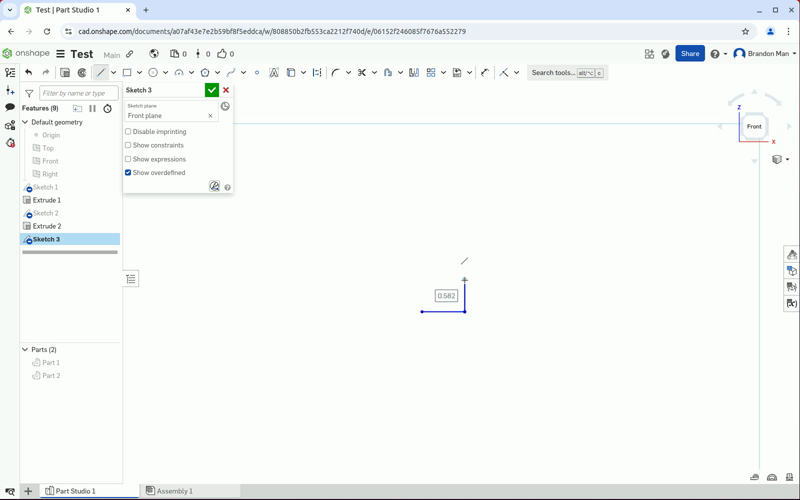
scroll(-6)
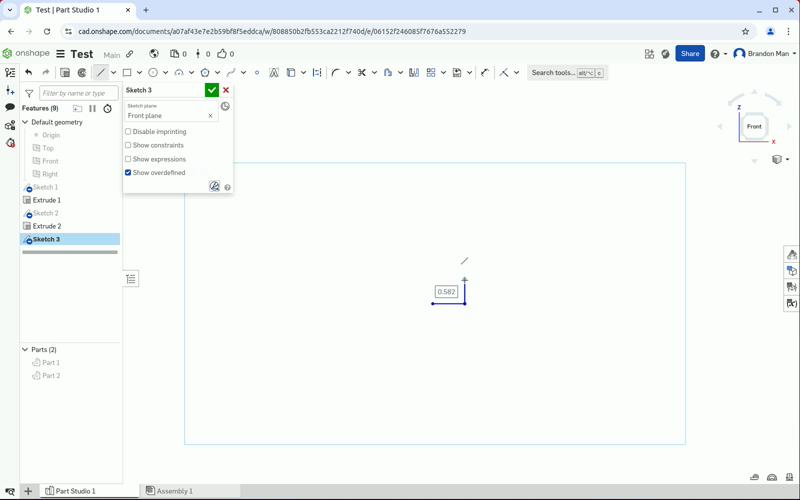
scroll(-6)
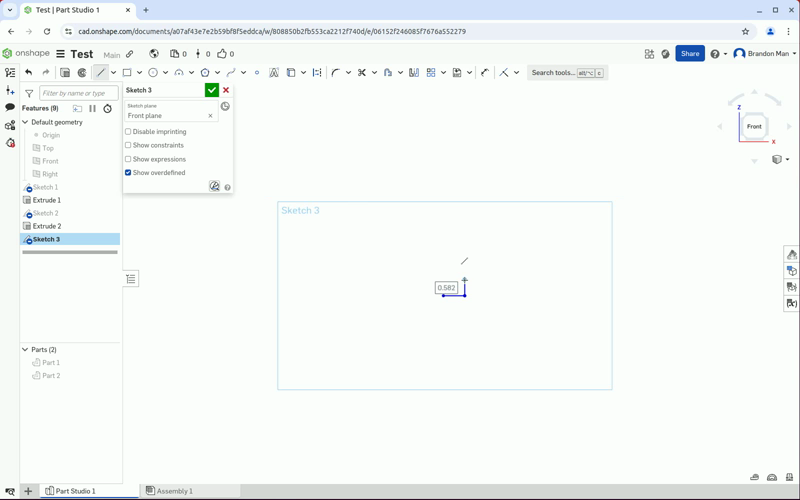
scroll(-6)
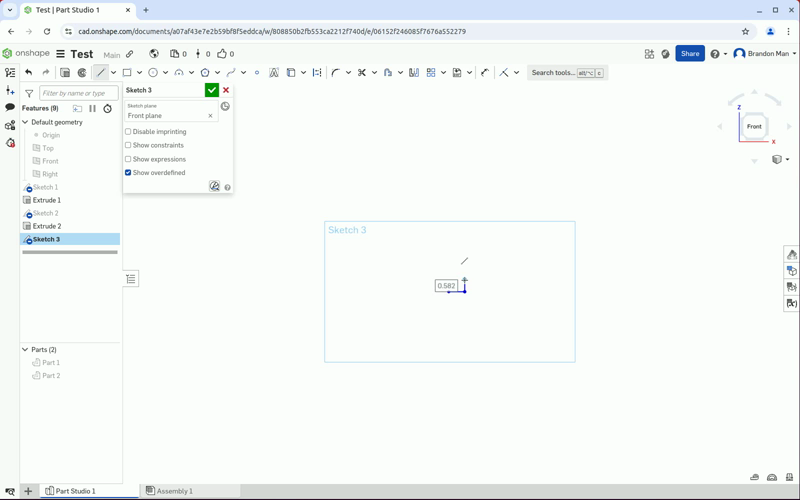
scroll(-6)
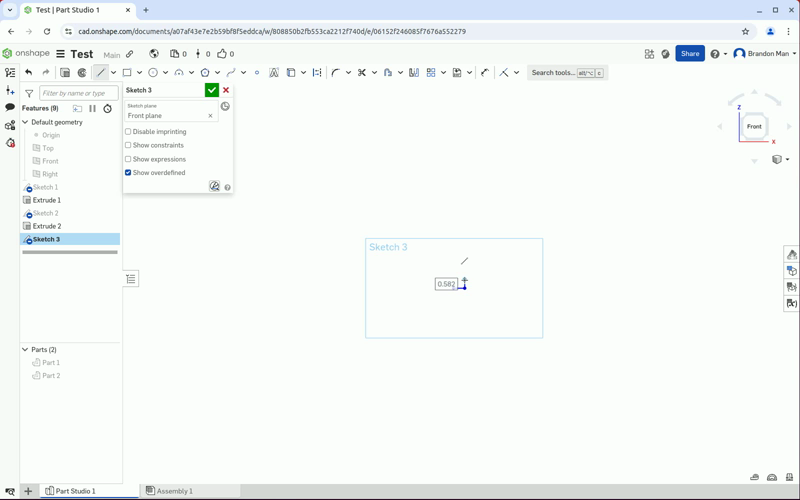
scroll(-6)
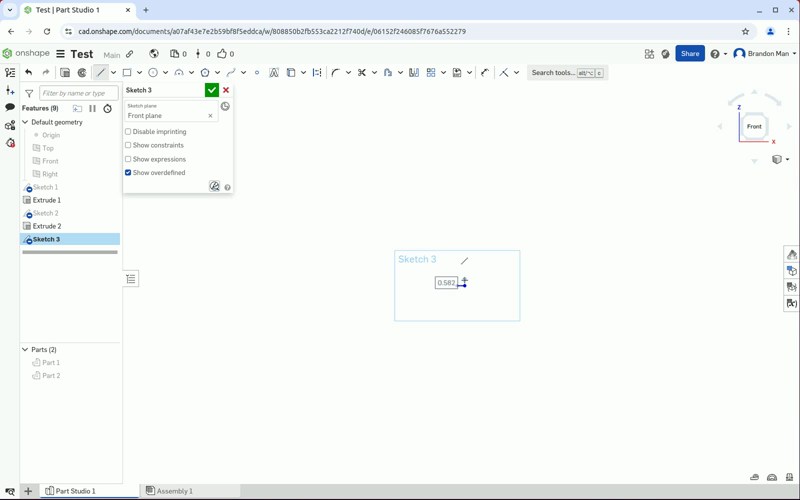
scroll(-6)
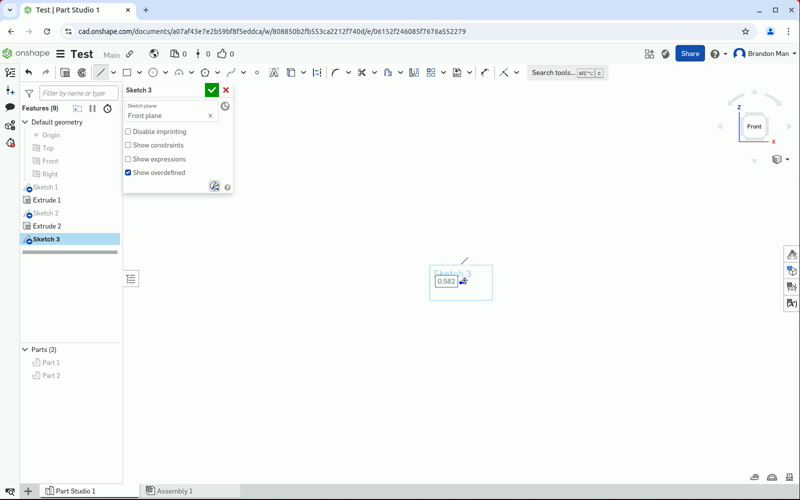
key_up(shift)
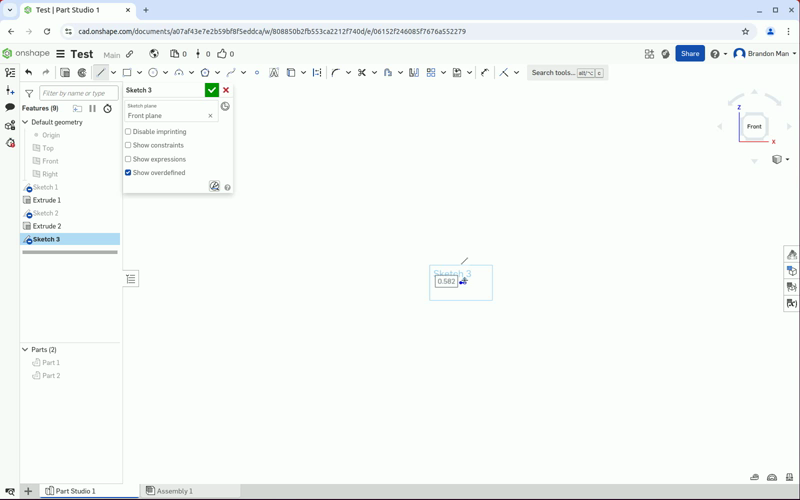
key_down(shift)
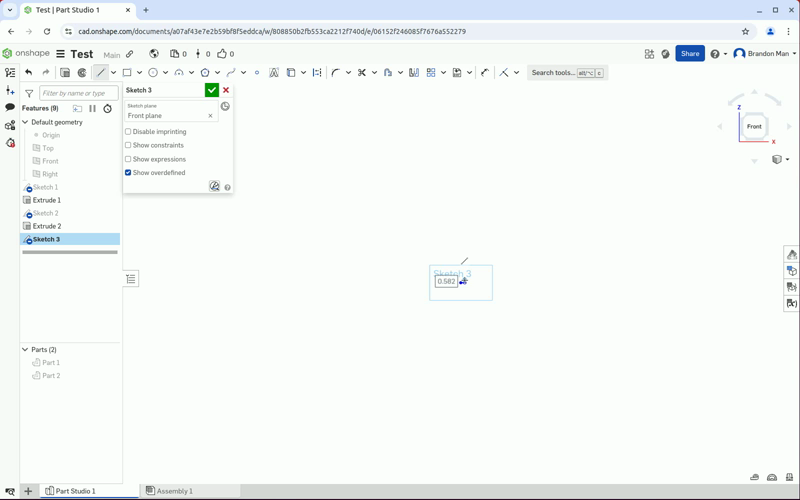
mouse_move(464, 218)
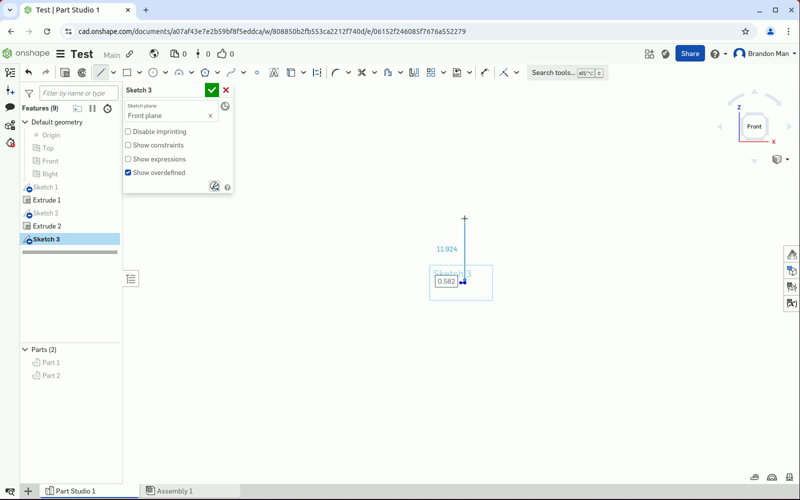
click(464, 218)
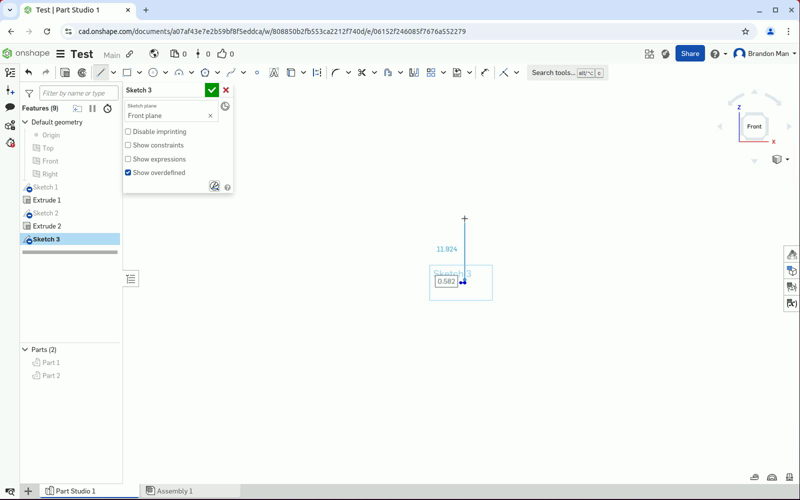
key_up(shift)
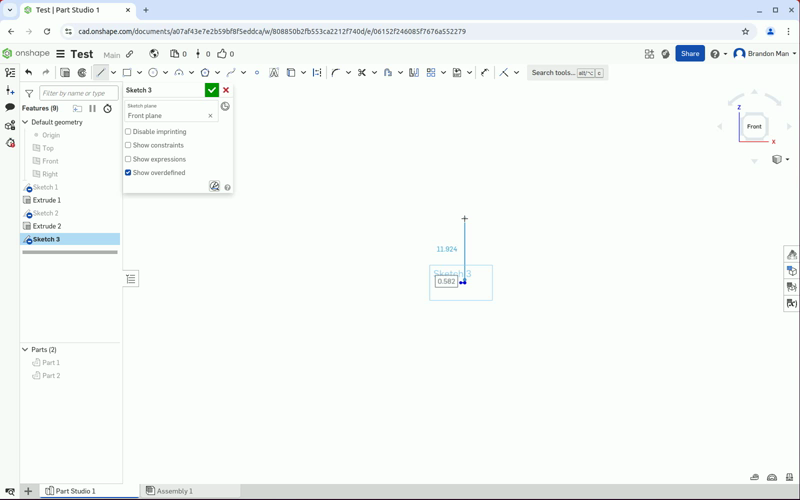
key_down(shift)
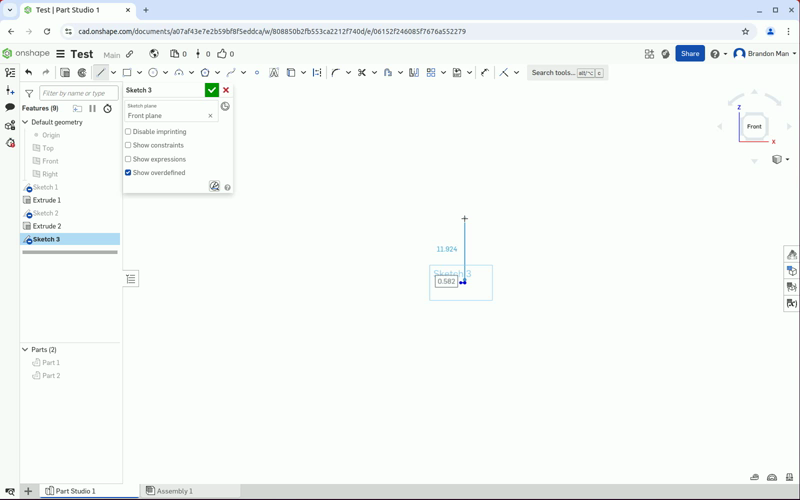
mouse_move(495, 218)
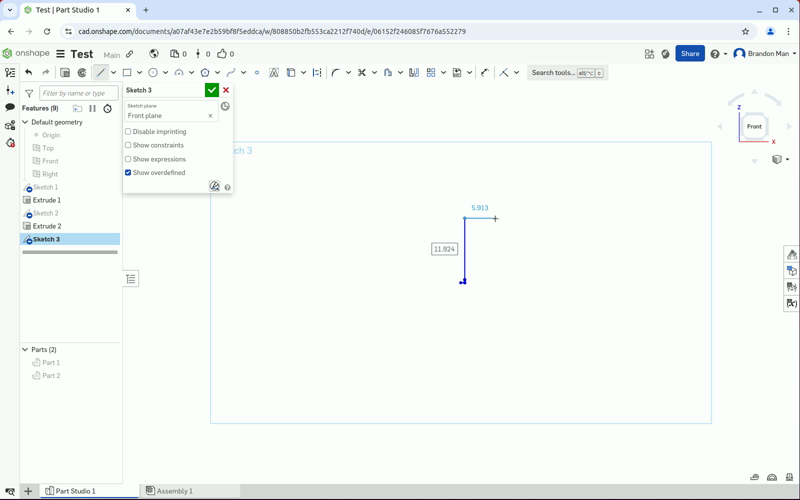
mouse_move(464, 214)
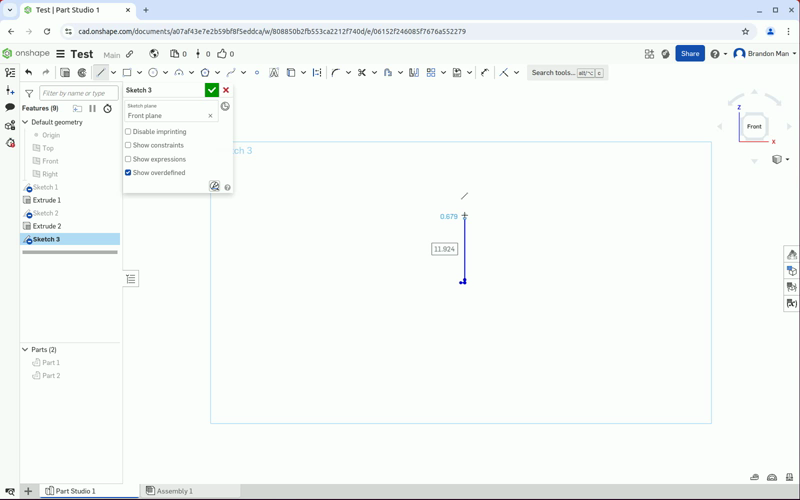
scroll(6)
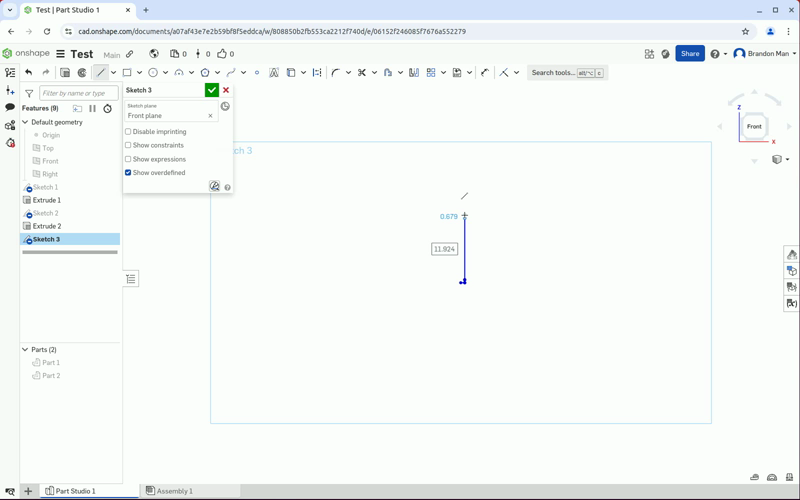
scroll(6)
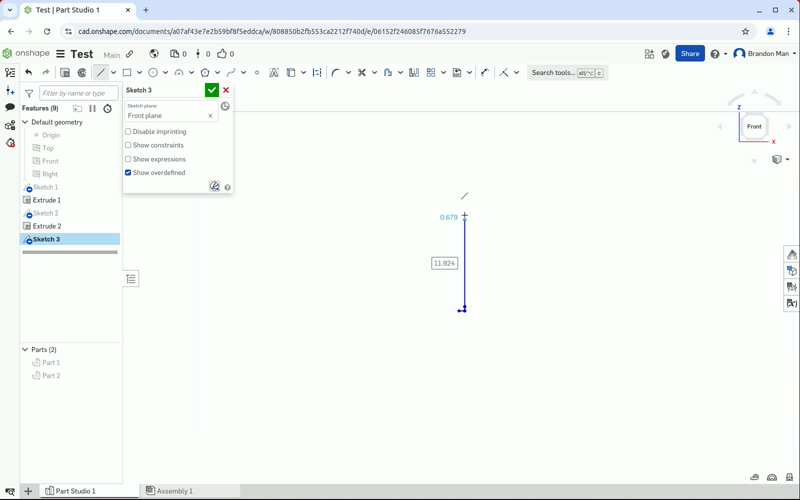
scroll(6)
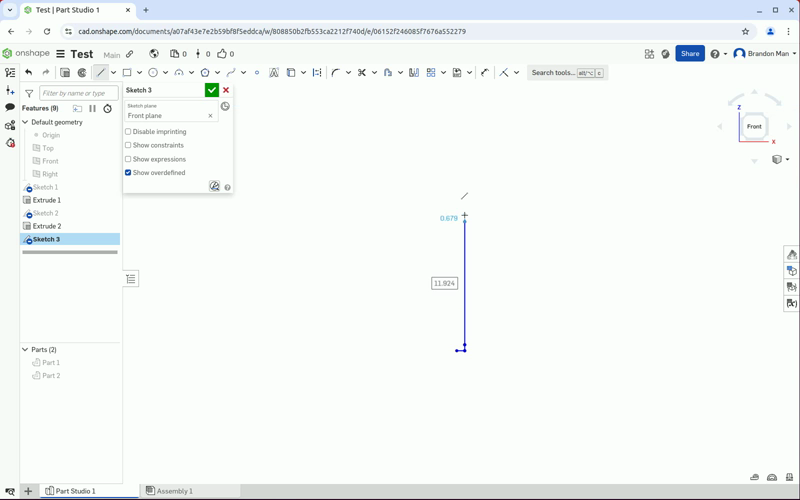
scroll(6)
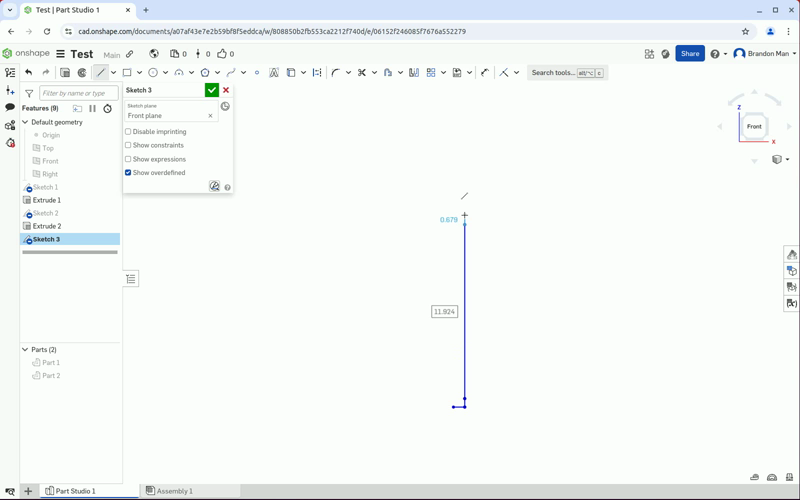
scroll(6)
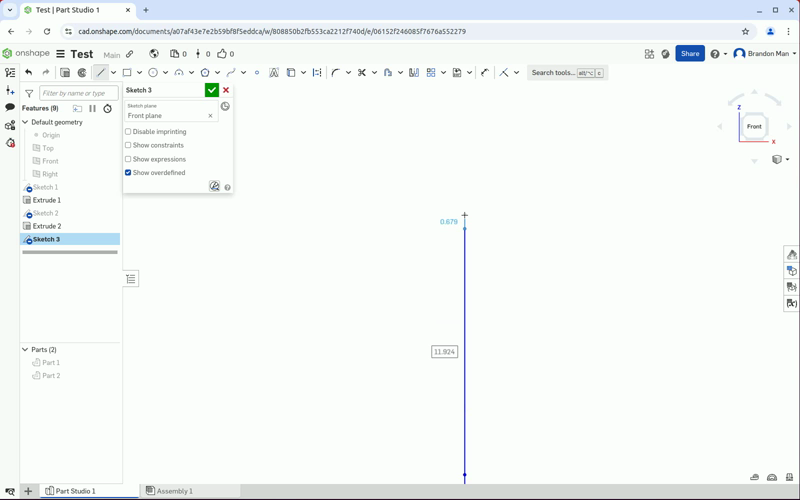
scroll(6)
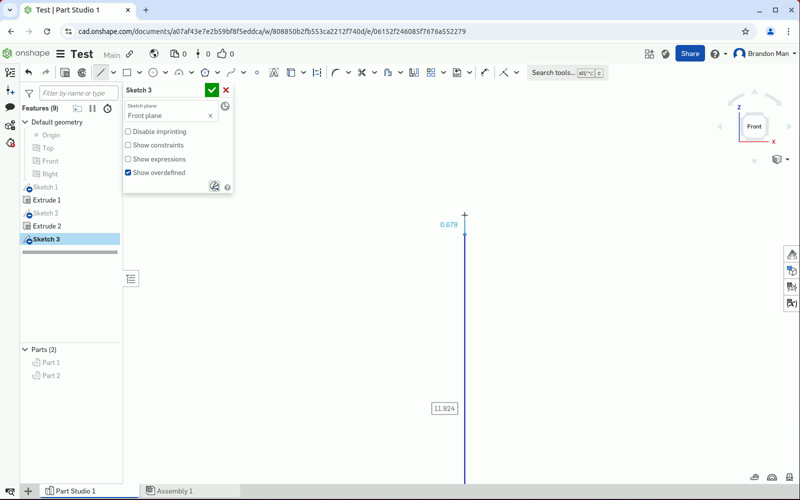
scroll(6)
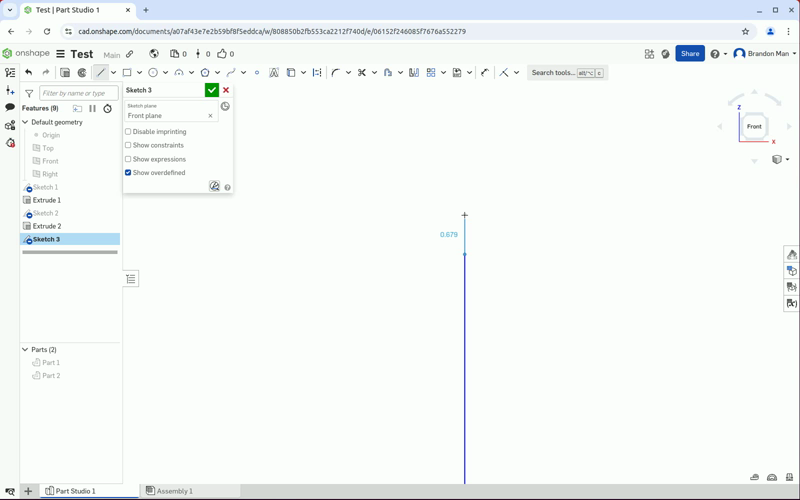
click(464, 214)
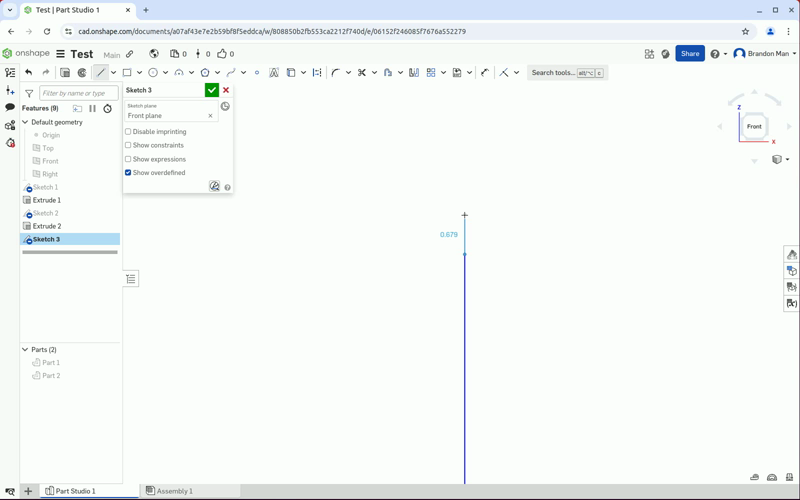
scroll(-6)
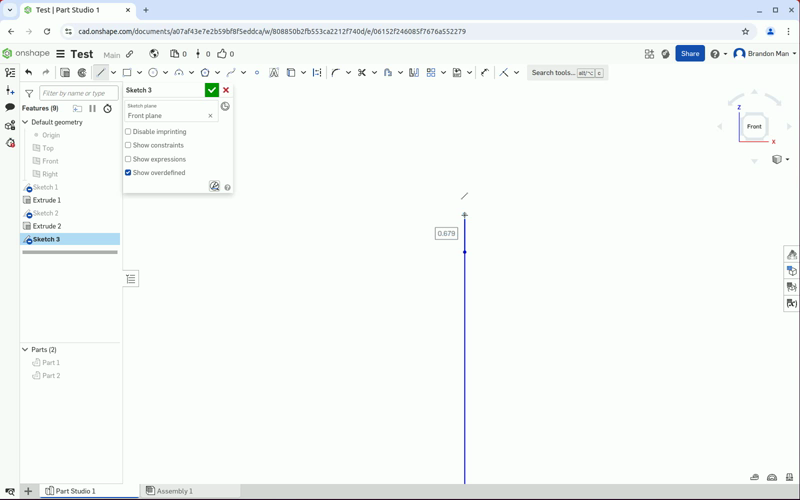
scroll(-6)
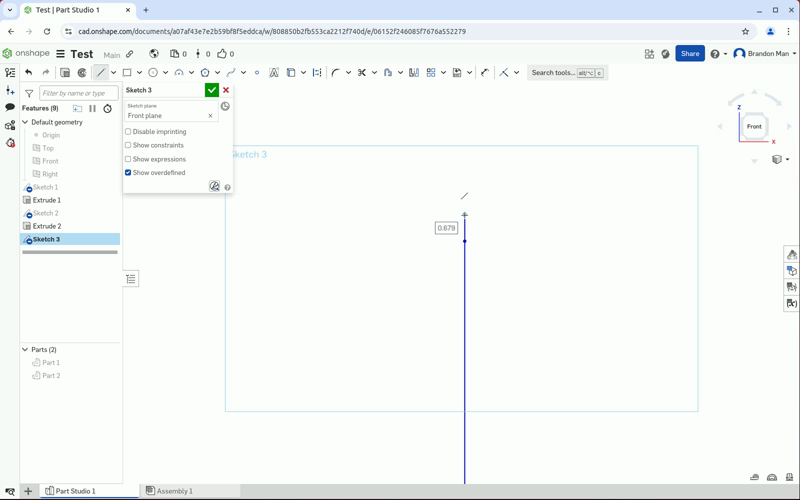
scroll(-6)
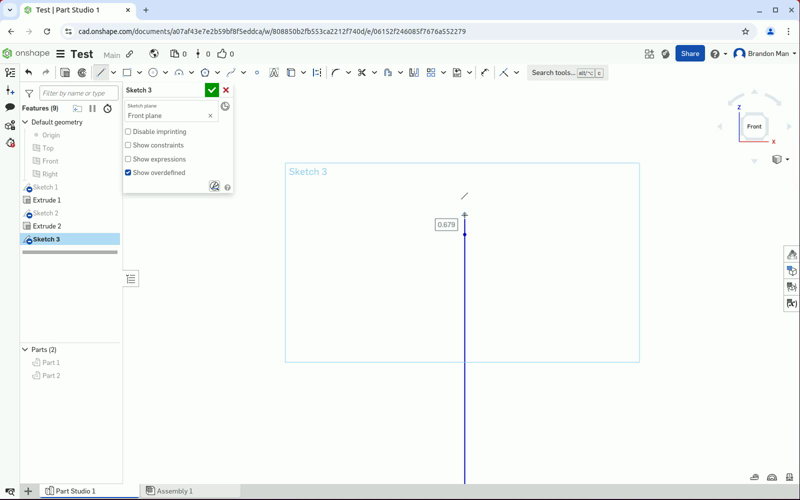
scroll(-6)
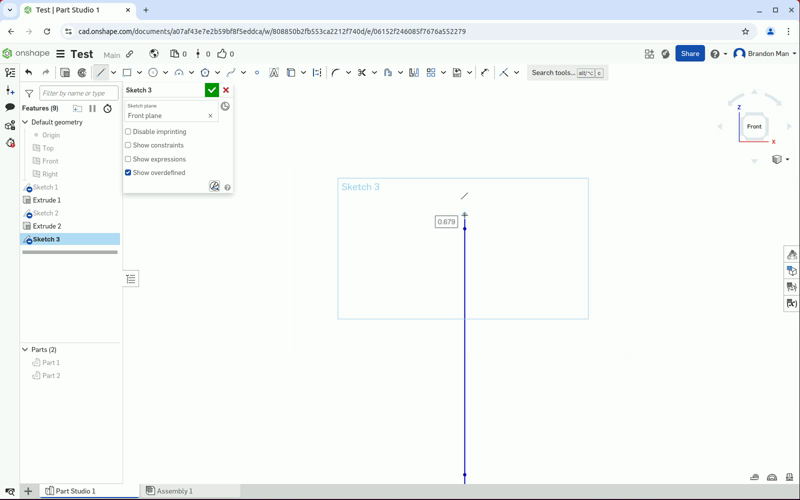
scroll(-6)
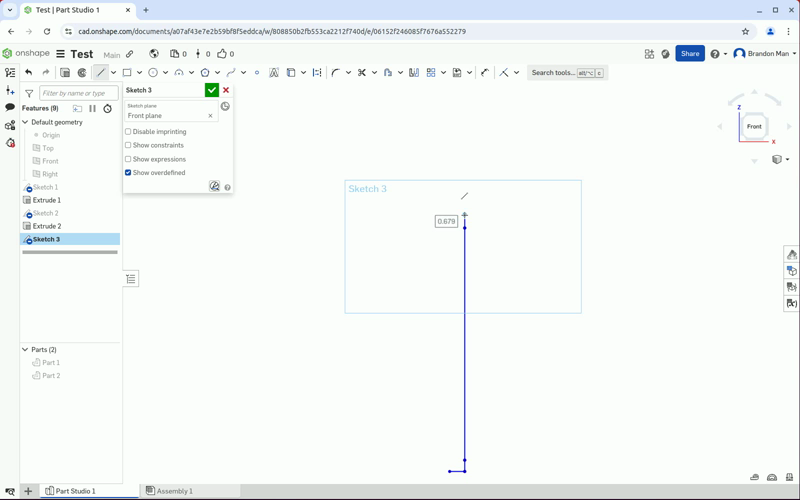
scroll(-6)
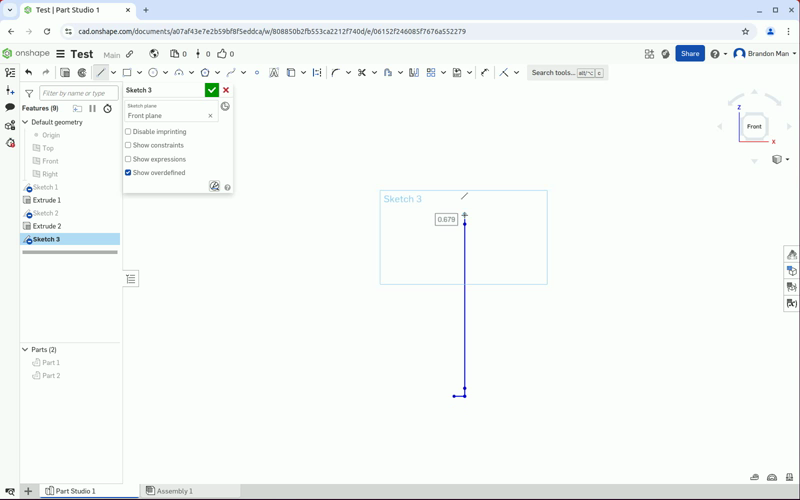
scroll(-6)
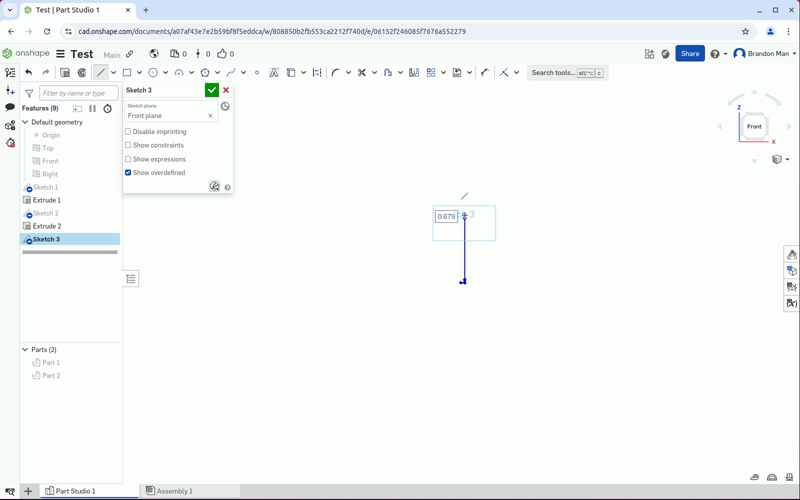
key_up(shift)
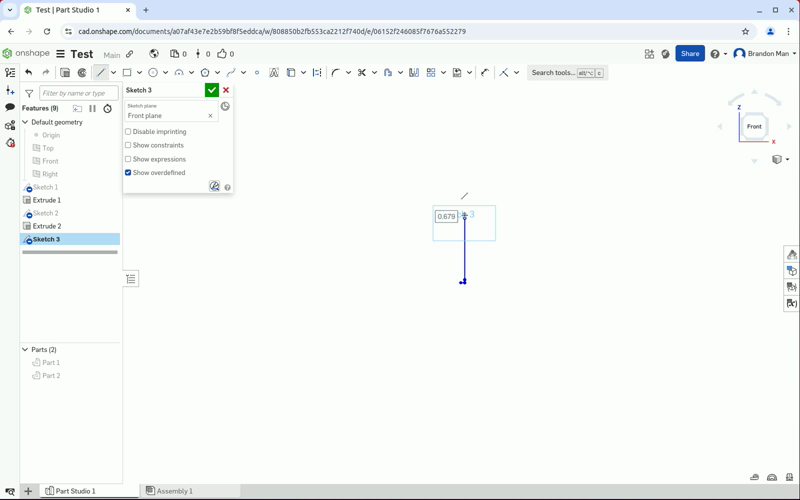
key_down(shift)
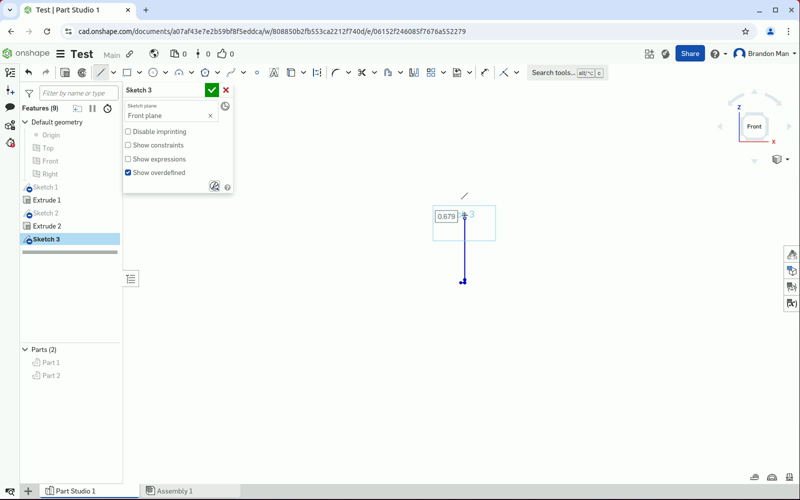
mouse_move(495, 214)
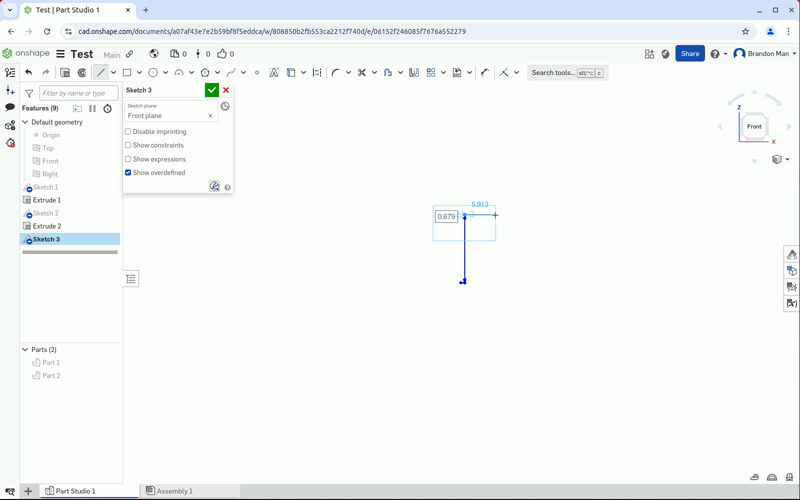
mouse_move(460, 214)
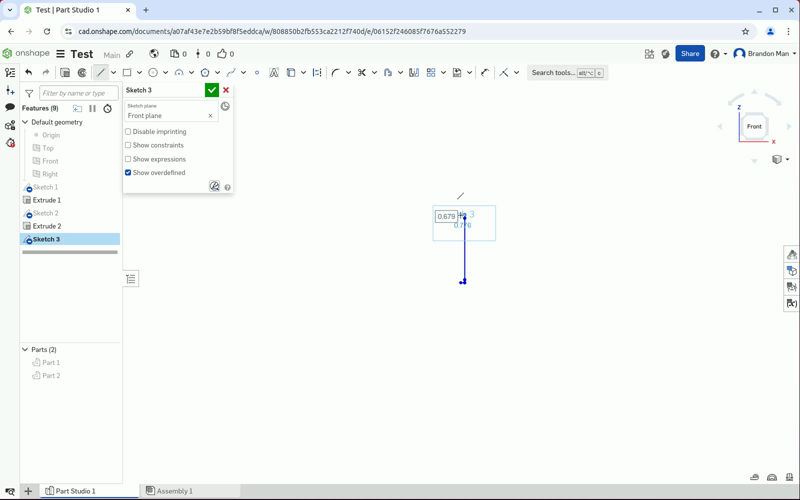
scroll(6)
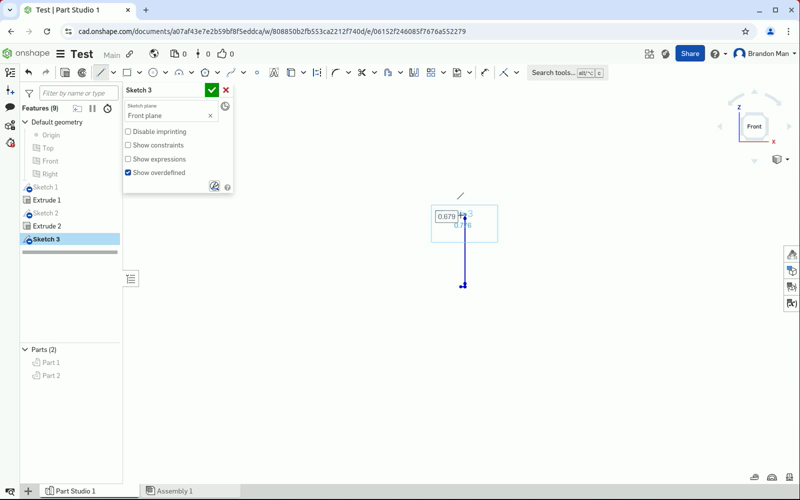
scroll(6)
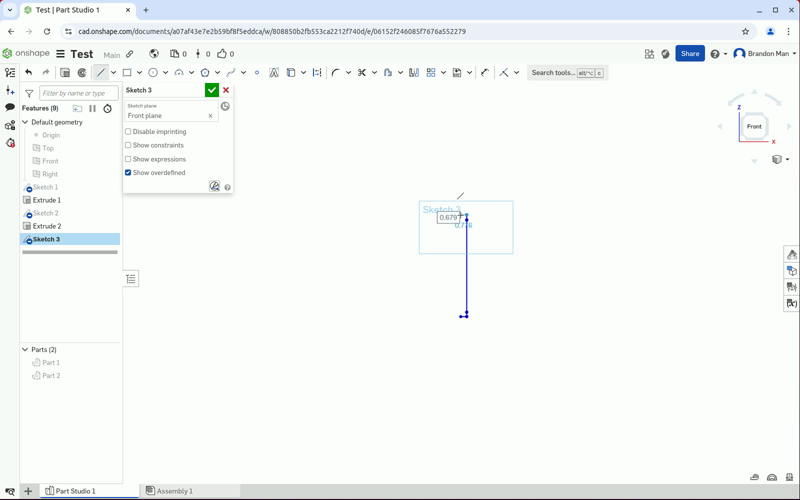
scroll(6)
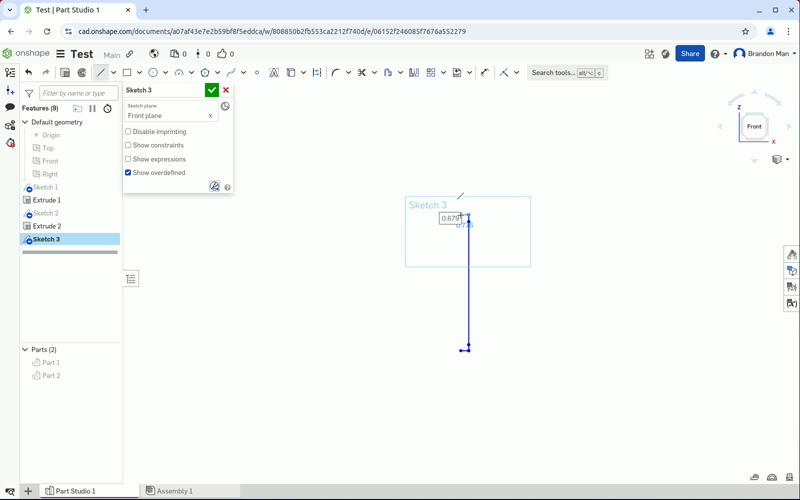
scroll(6)
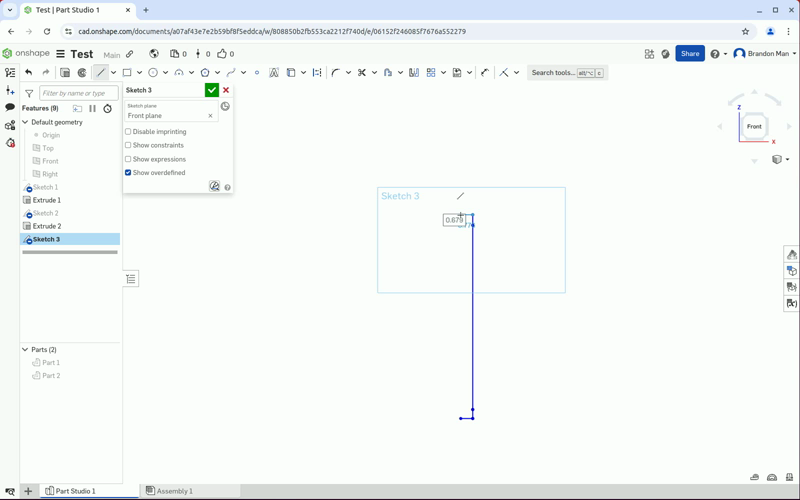
scroll(6)
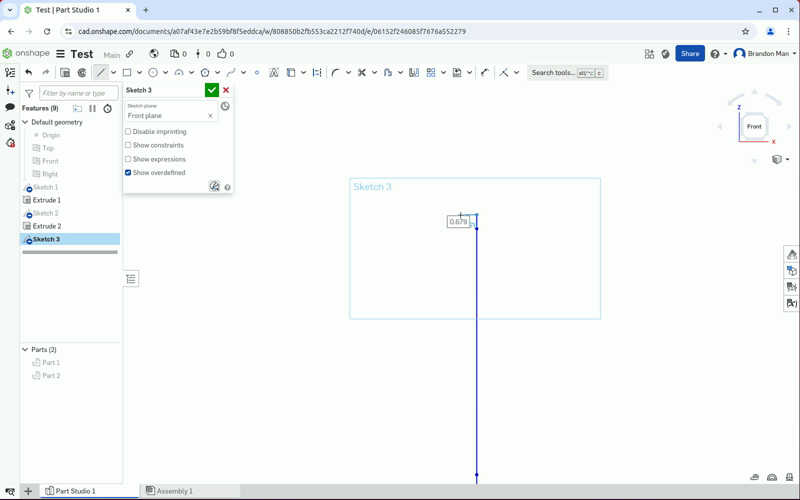
scroll(6)
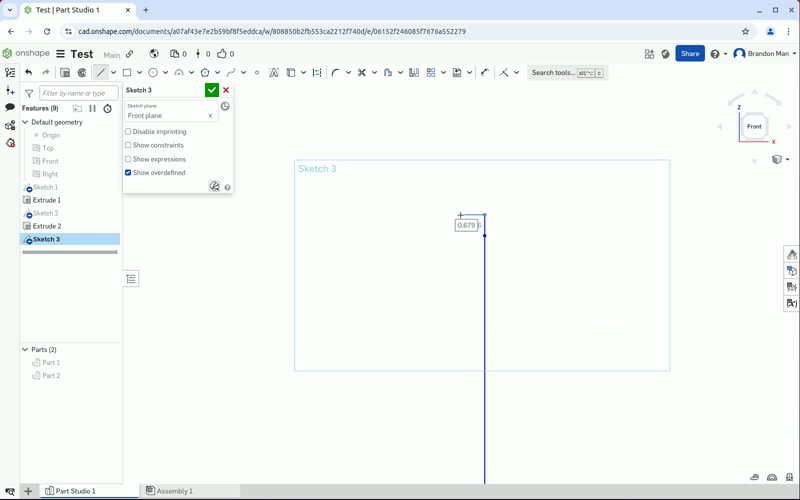
scroll(6)
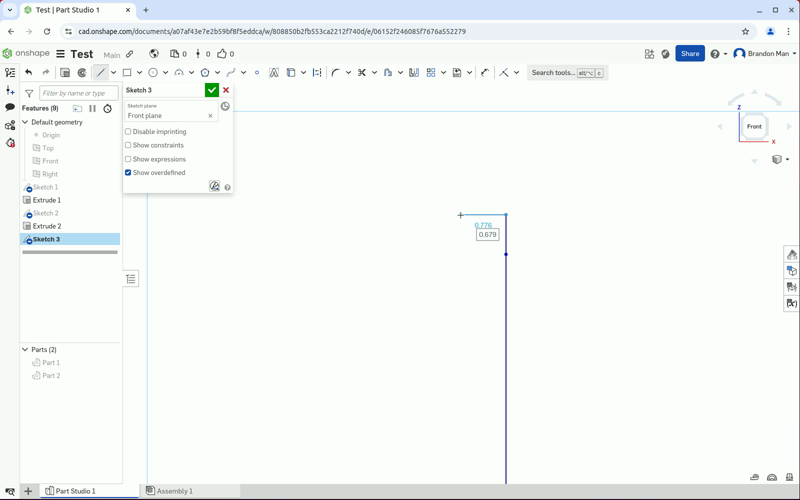
click(460, 214)
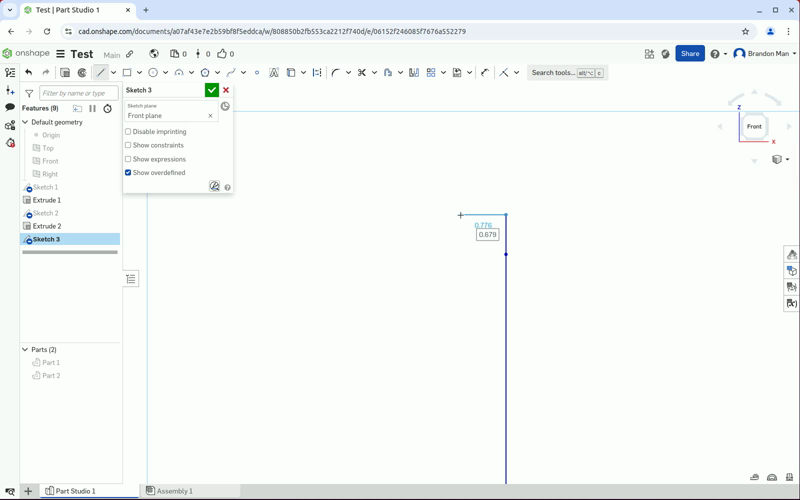
scroll(-6)
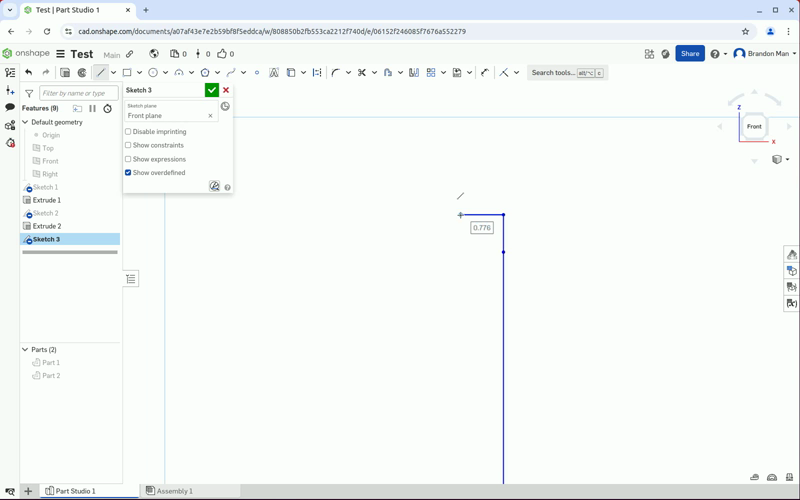
scroll(-6)
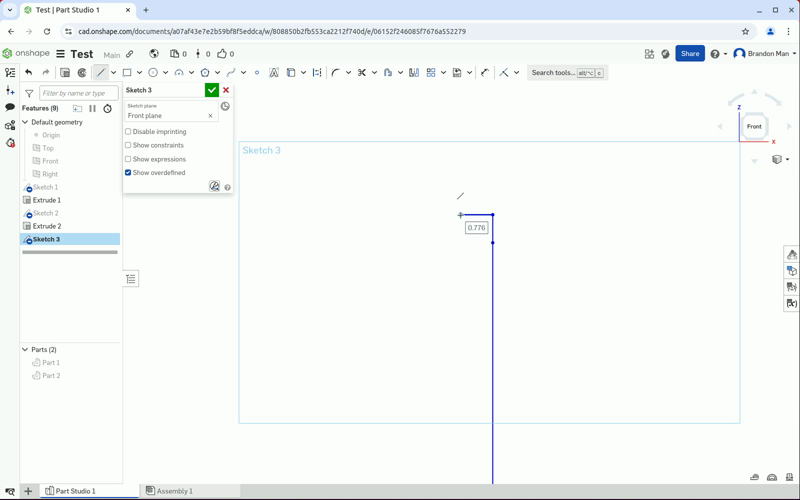
scroll(-6)
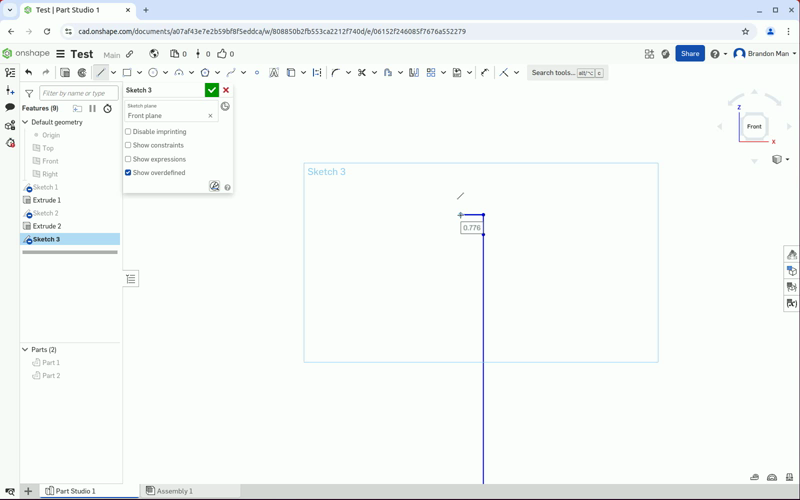
scroll(-6)
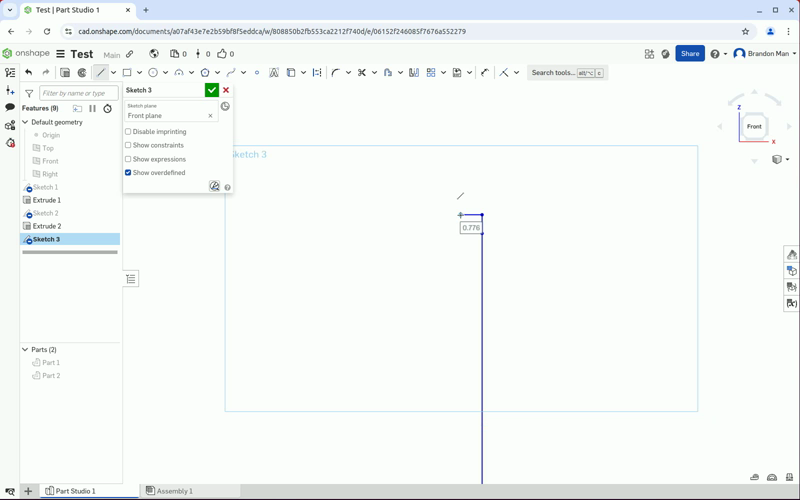
scroll(-6)
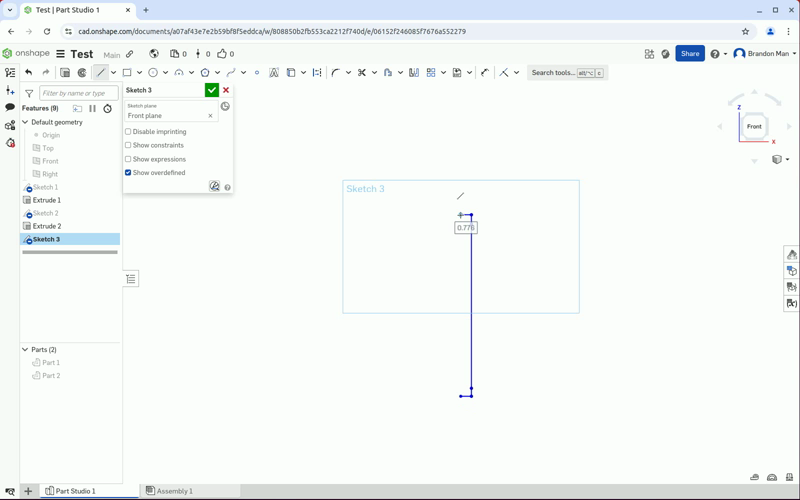
scroll(-6)
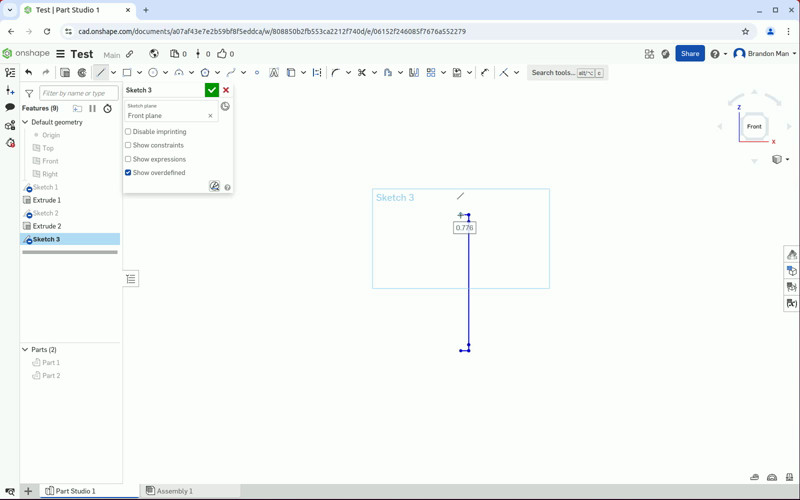
scroll(-6)
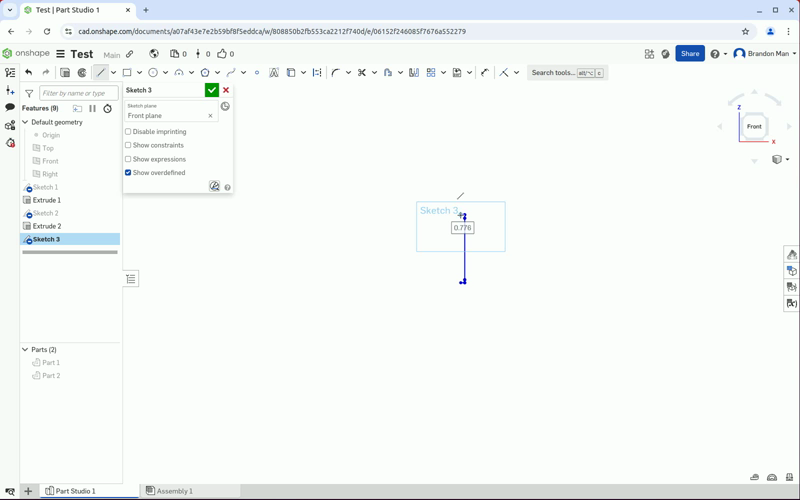
key_up(shift)
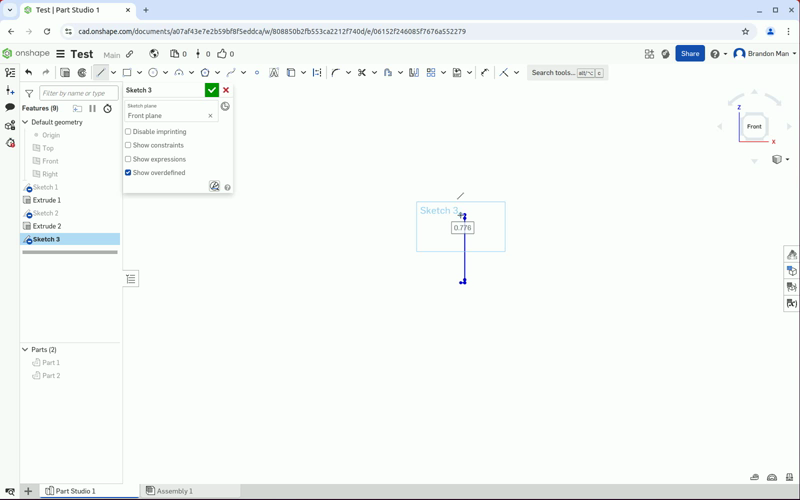
key_down(shift)
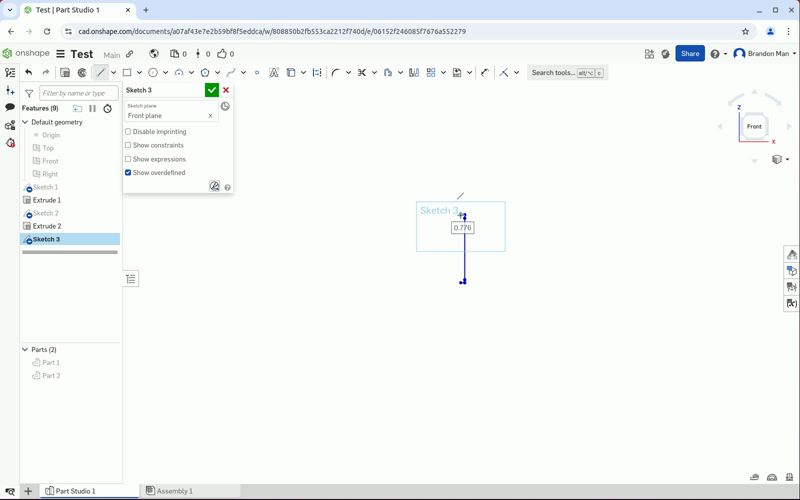
mouse_move(460, 282)
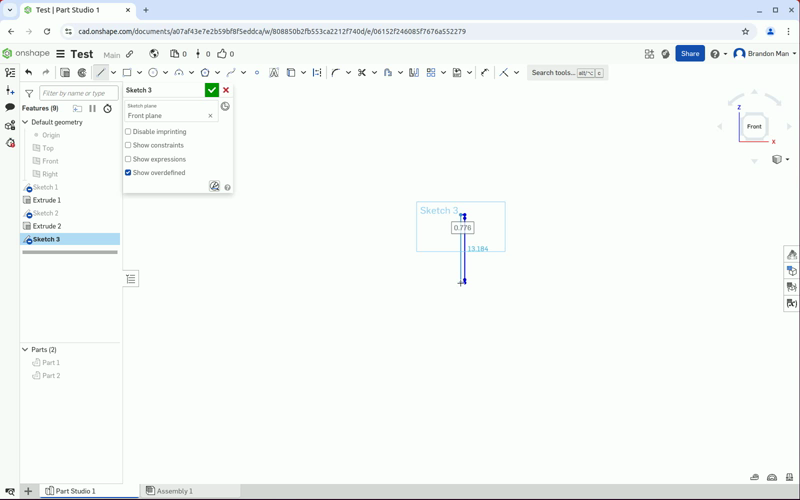
scroll(6)
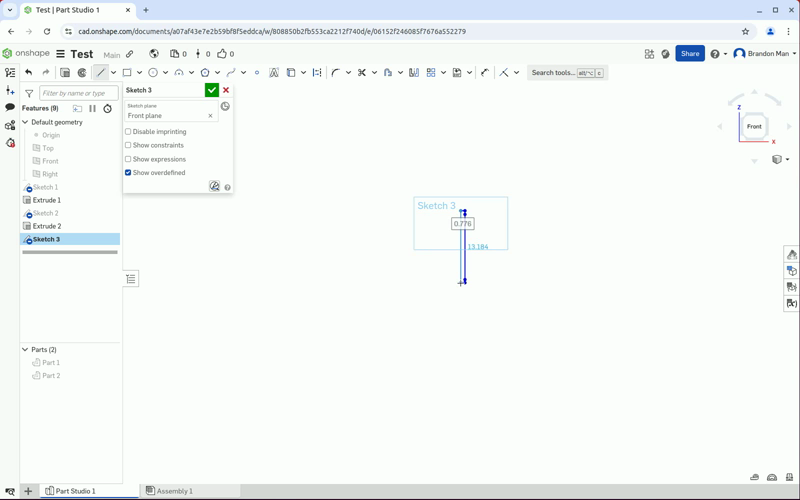
scroll(6)
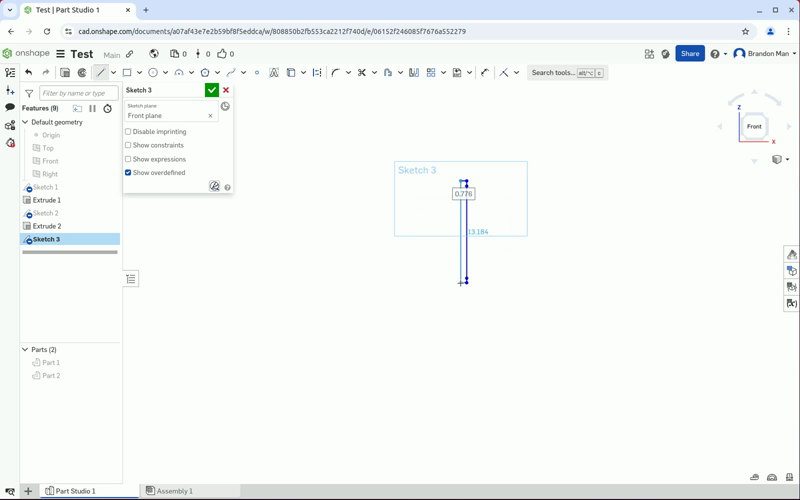
scroll(6)
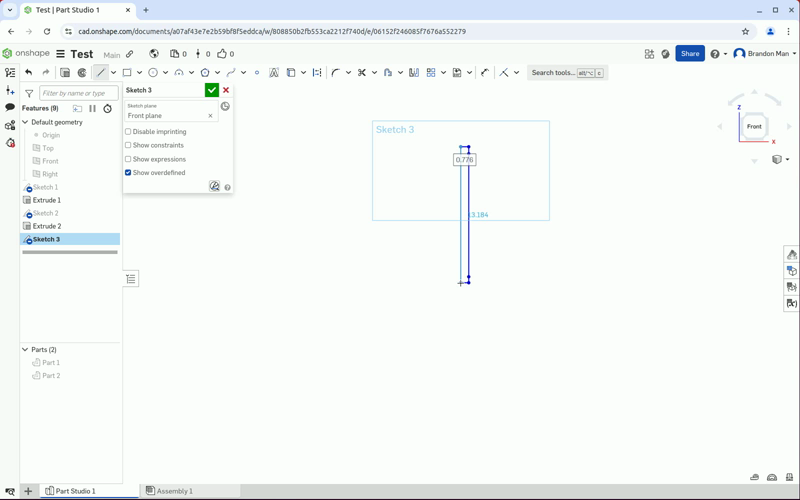
scroll(6)
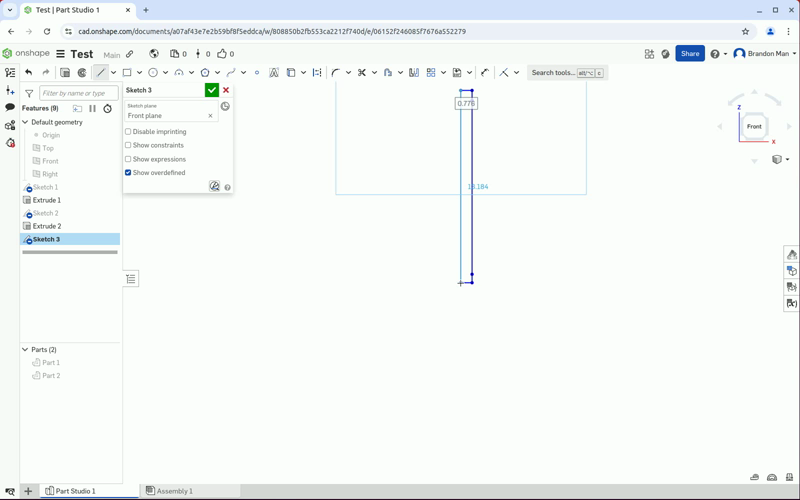
scroll(6)
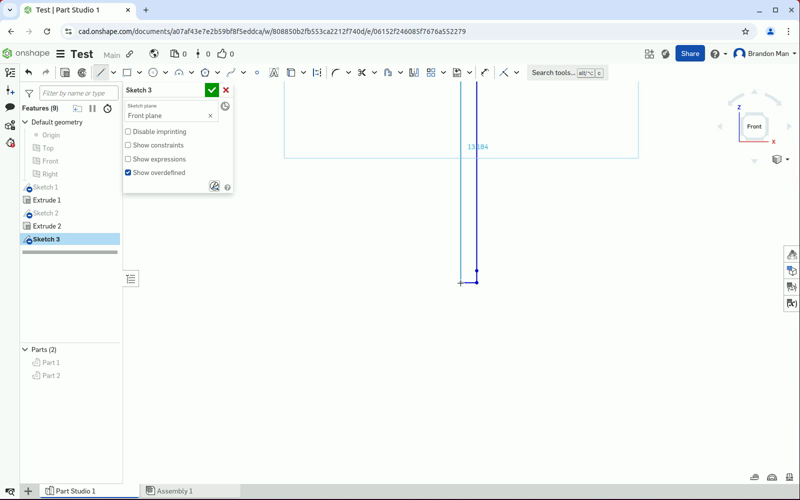
scroll(6)
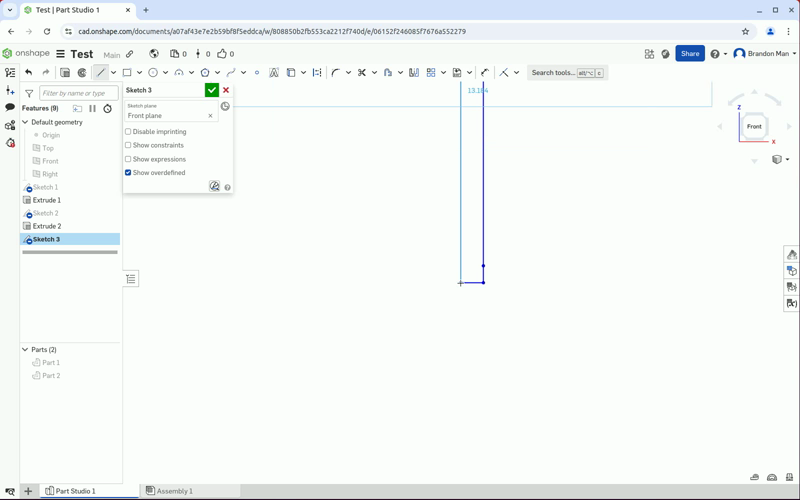
scroll(6)
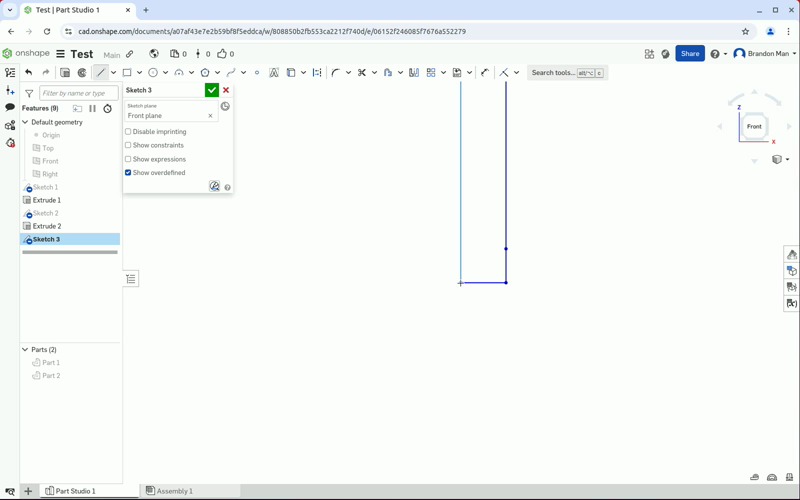
key_up(shift)
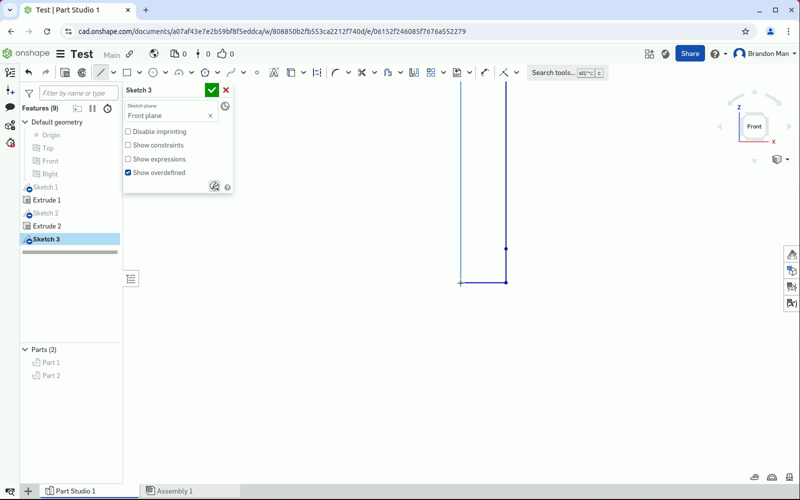
click(460, 282)
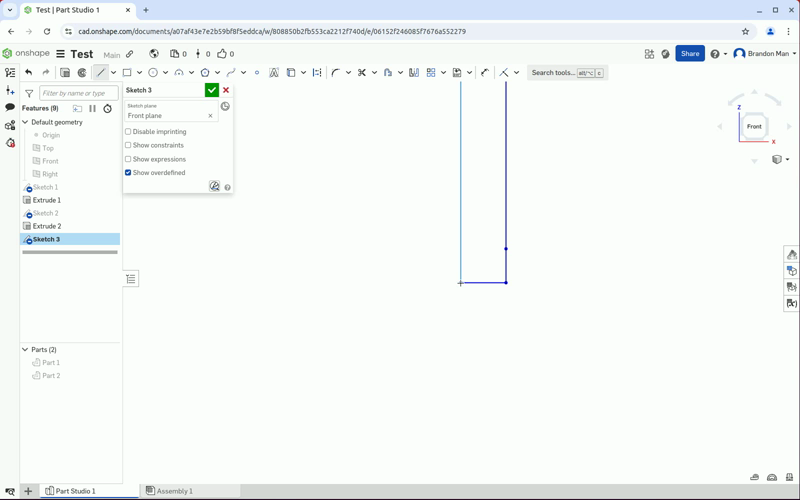
scroll(-6)
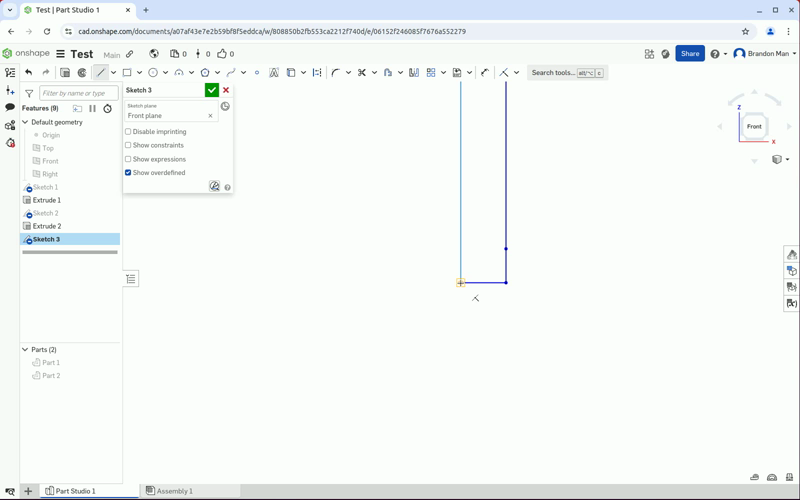
scroll(-6)
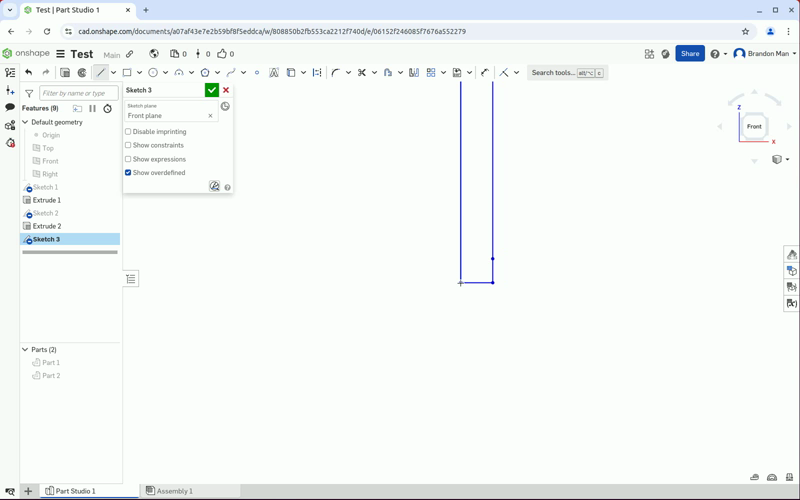
scroll(-6)
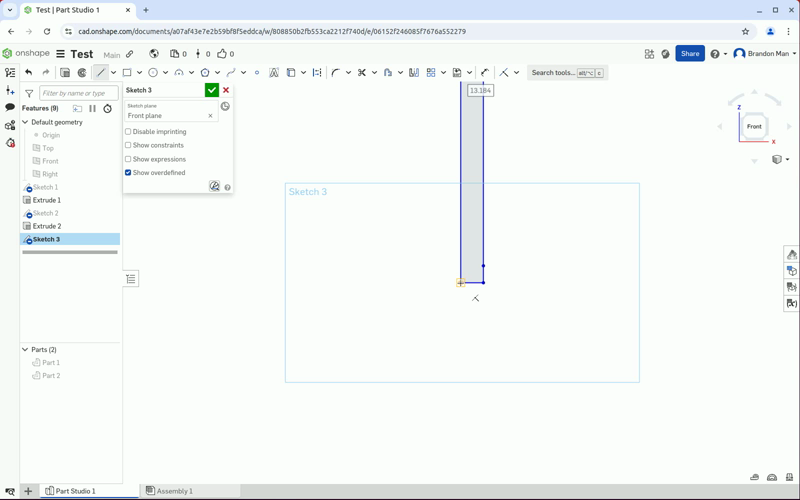
scroll(-6)
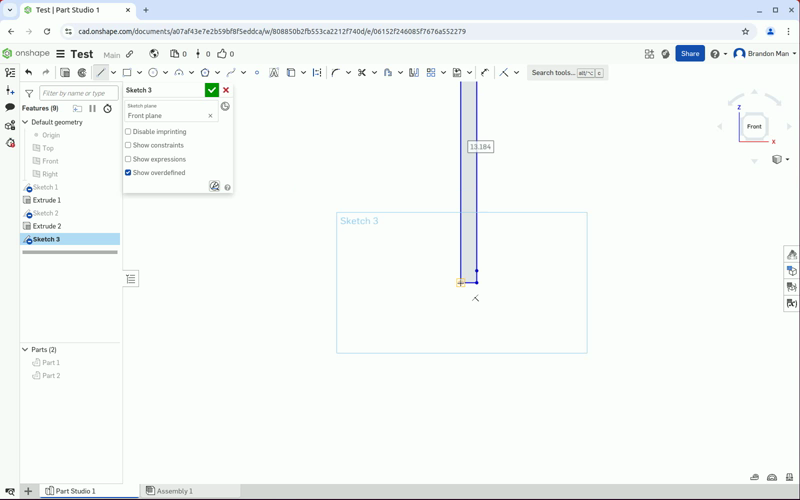
scroll(-6)
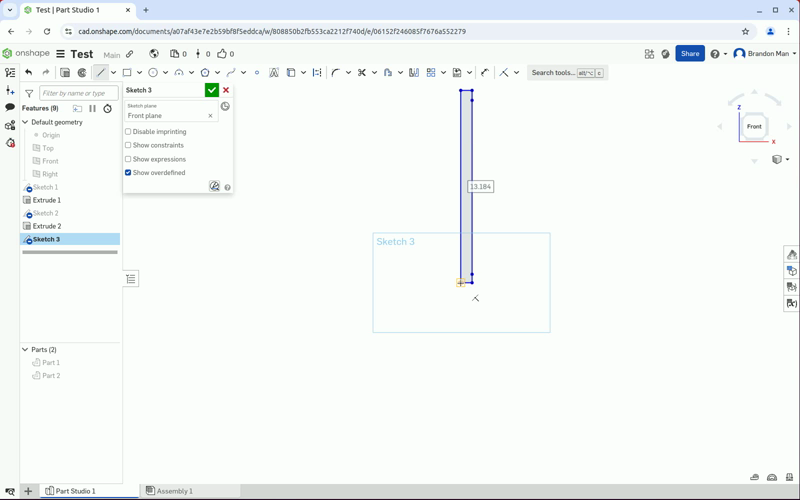
scroll(-6)
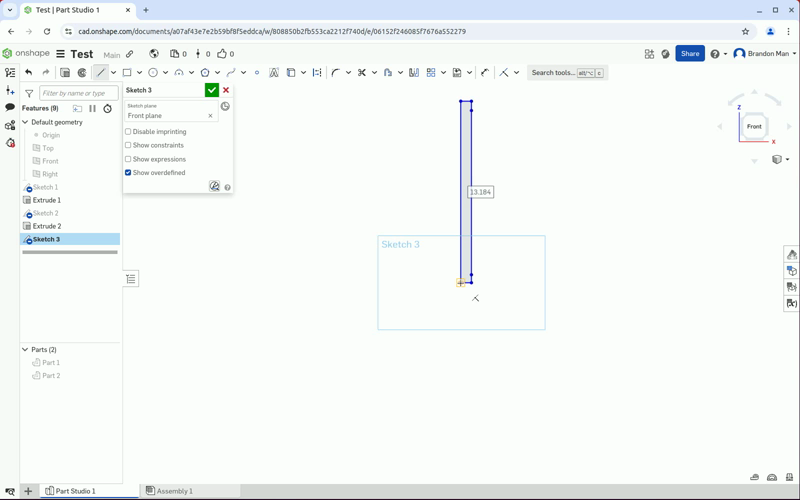
scroll(-6)
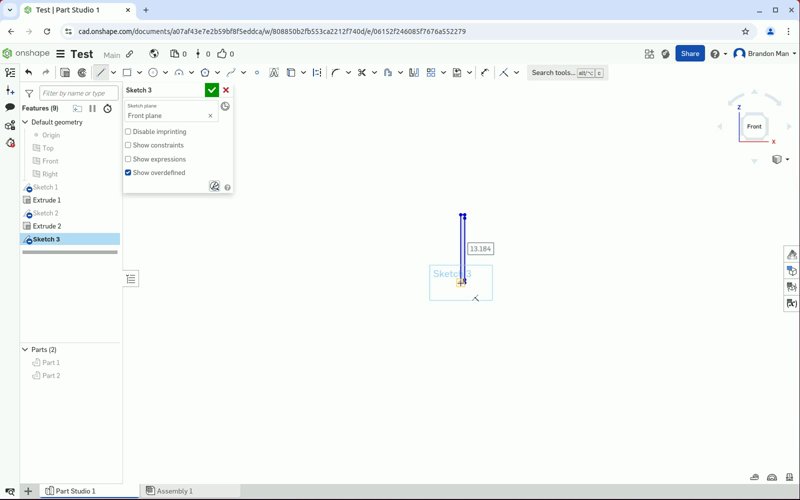
key(esc)
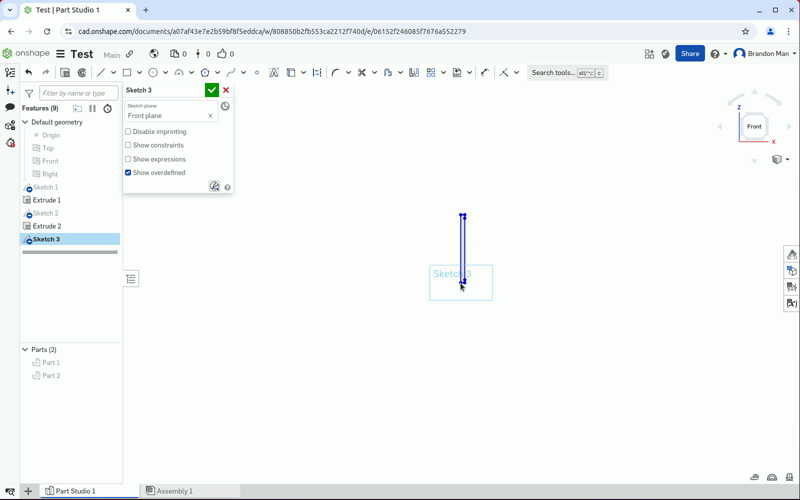
mouse_move(462, 275)
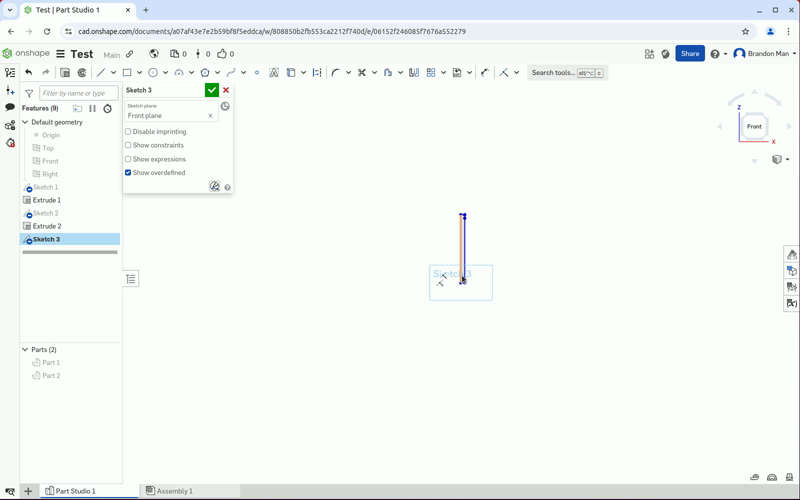
scroll(6)
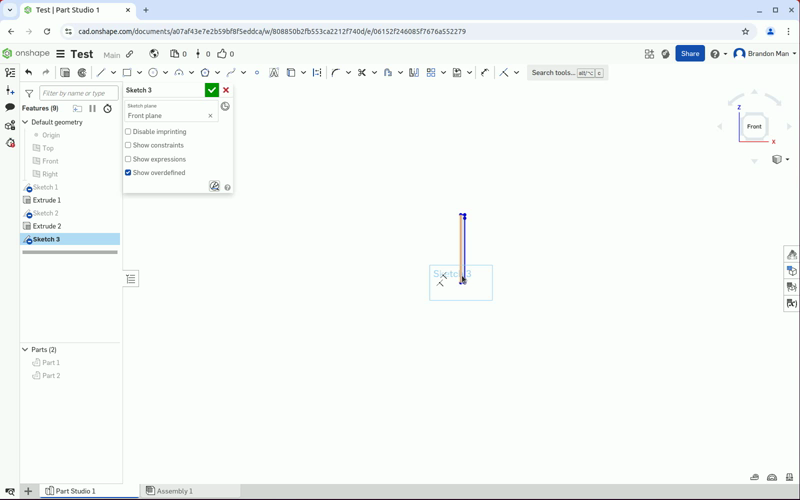
scroll(6)
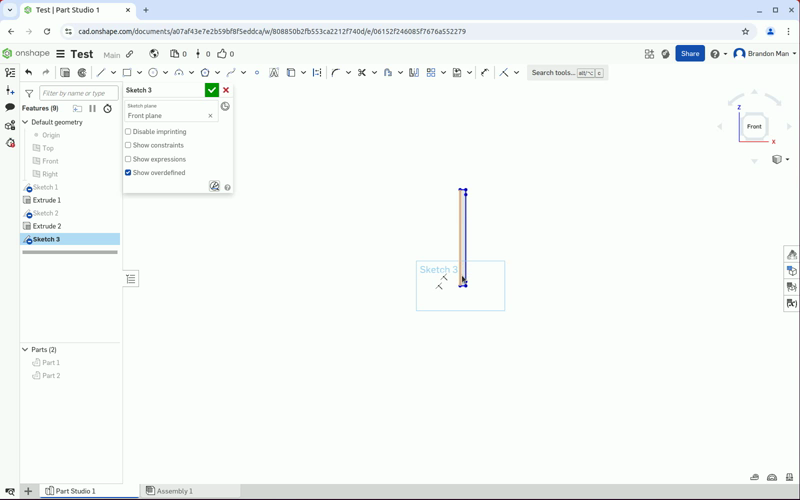
scroll(6)
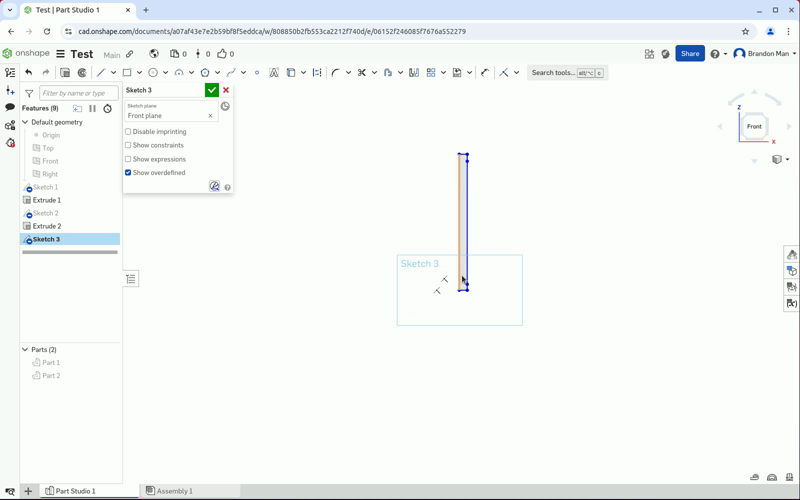
scroll(6)
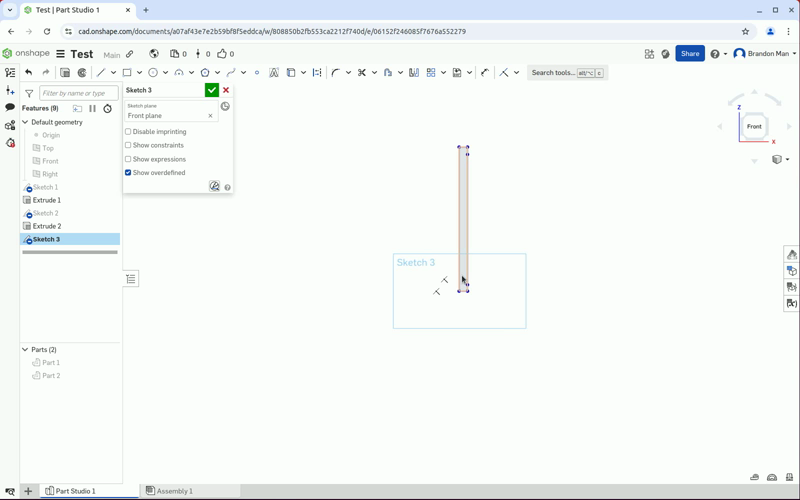
scroll(6)
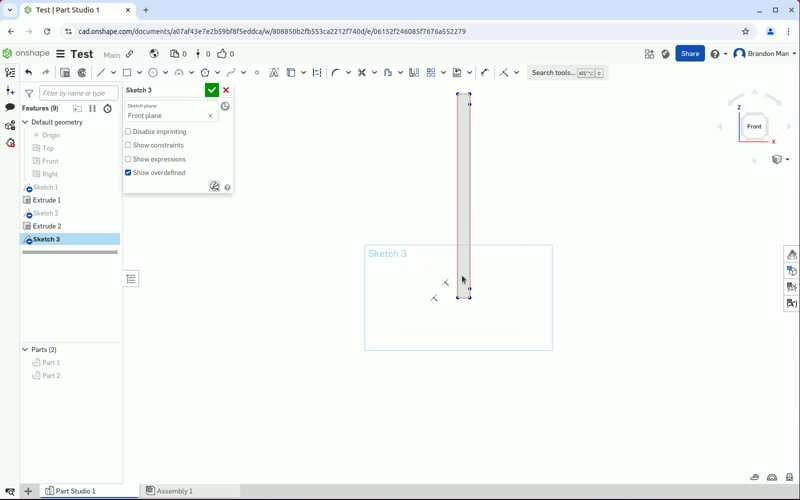
scroll(6)
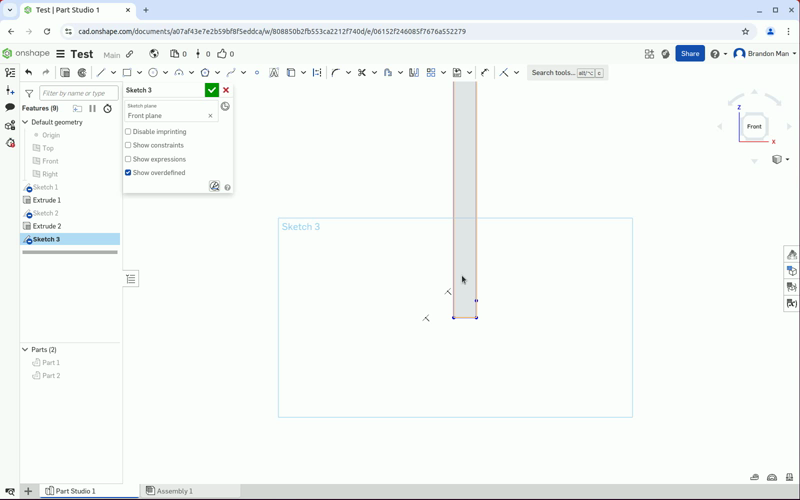
scroll(6)
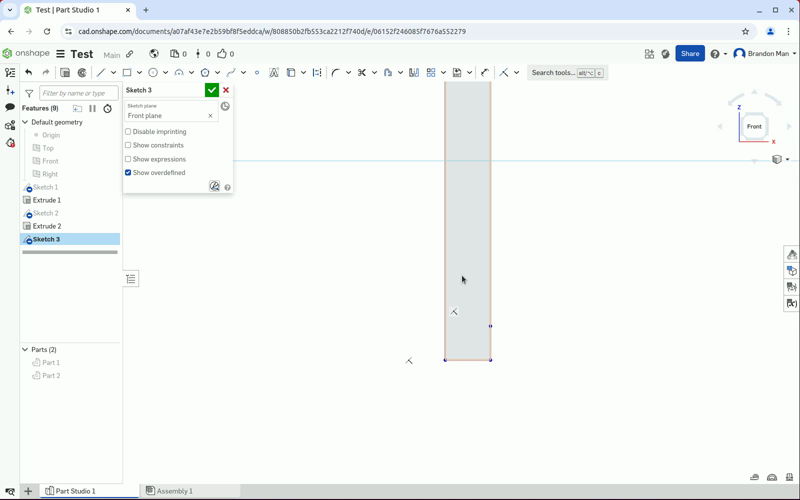
click(462, 275)
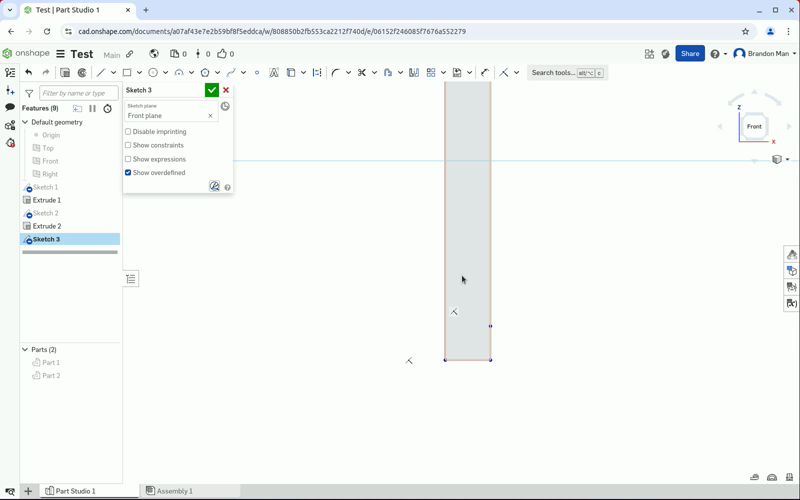
scroll(-6)
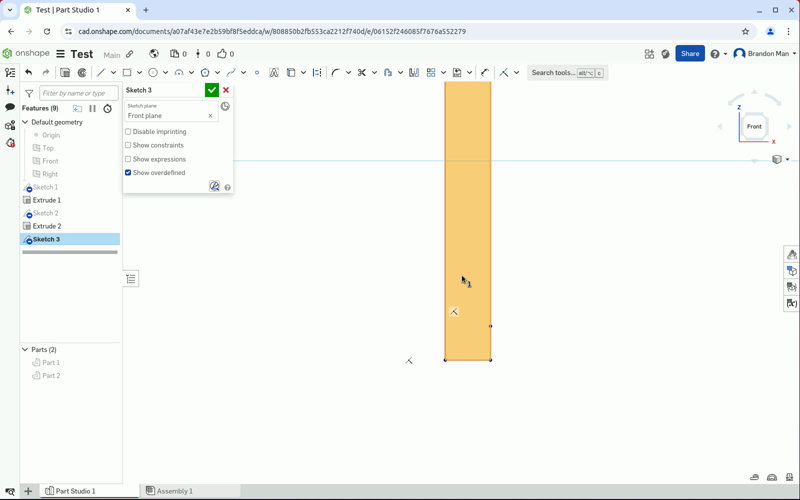
scroll(-6)
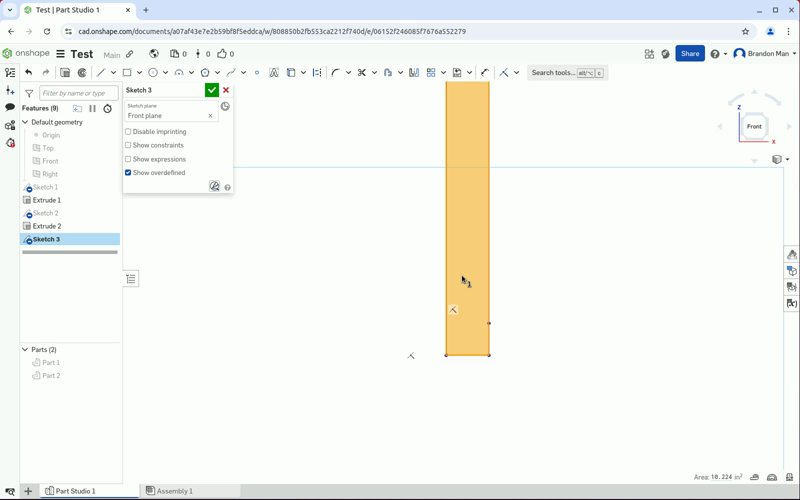
scroll(-6)
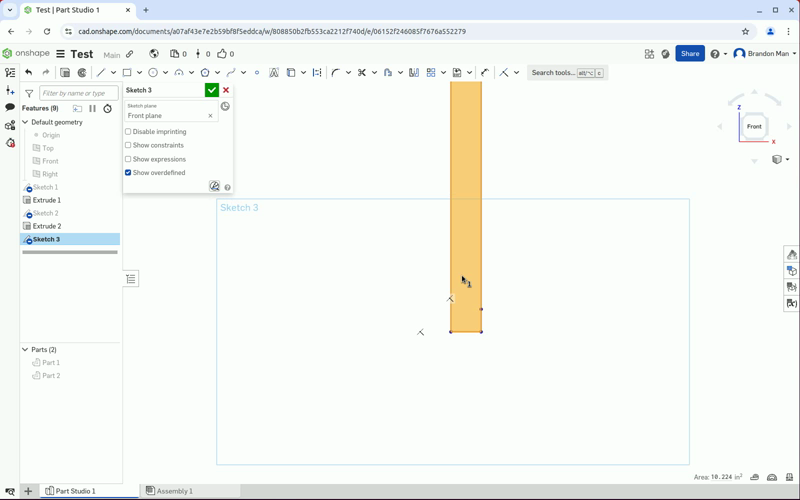
scroll(-6)
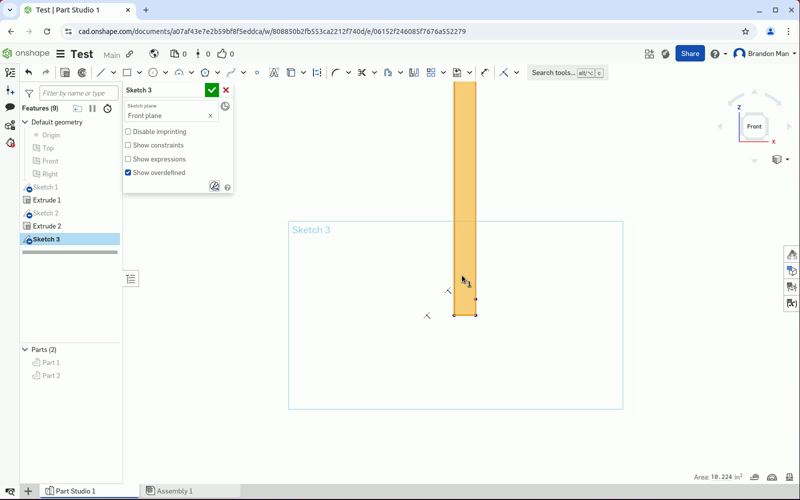
scroll(-6)
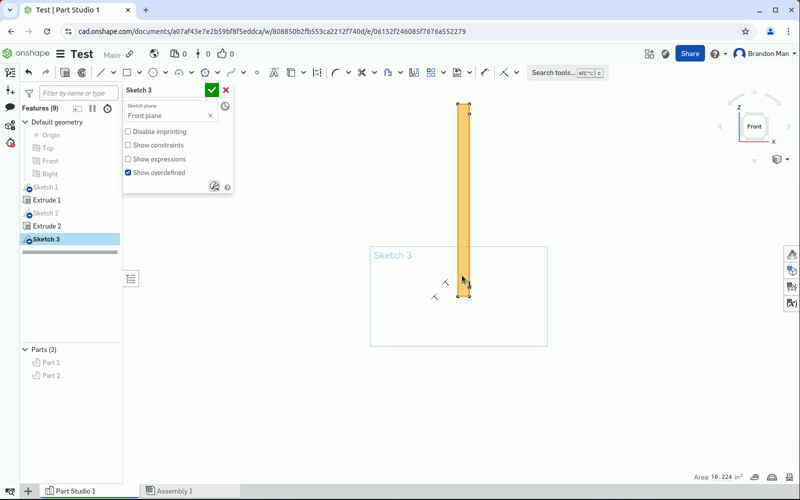
scroll(-6)
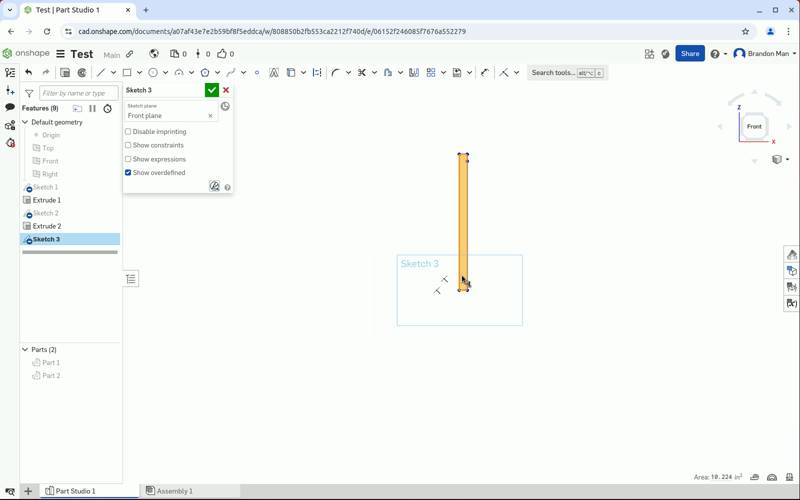
scroll(-6)
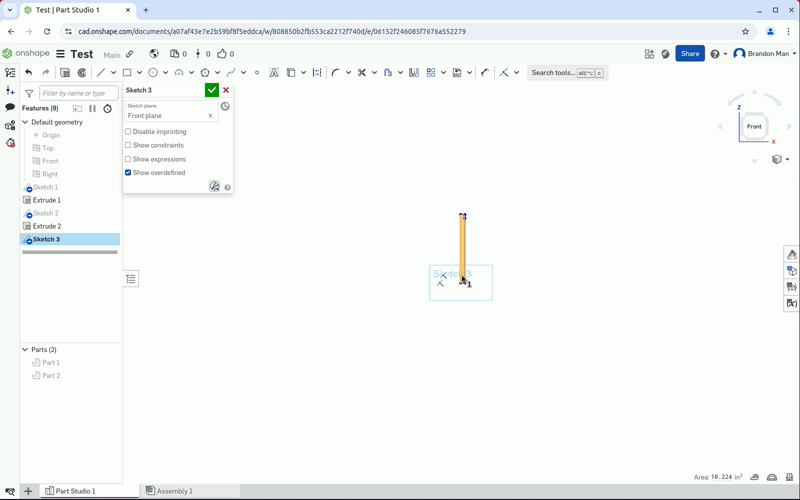
mouse_move(73, 352)
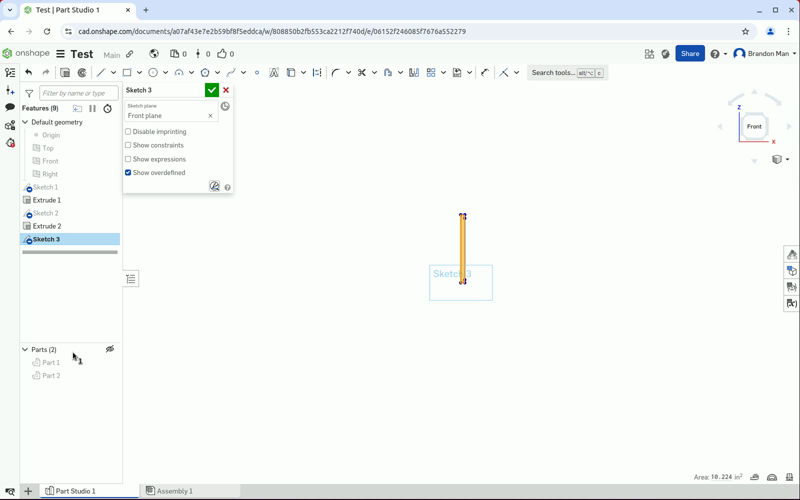
key(shift+y)
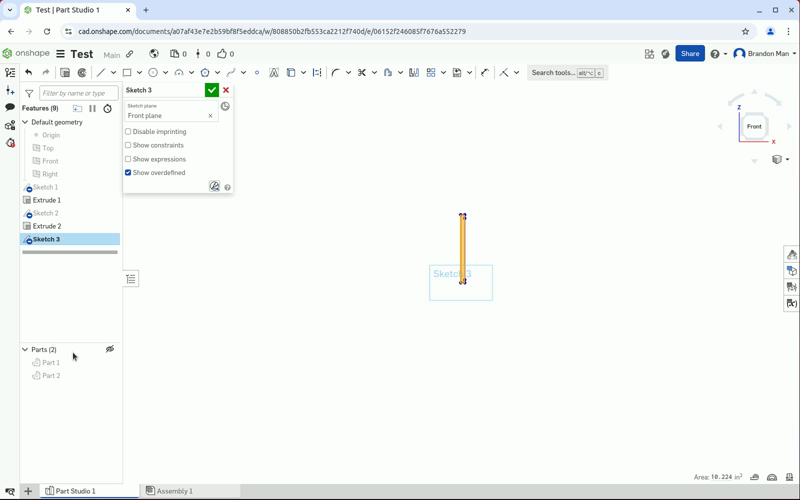
key(shift+e)
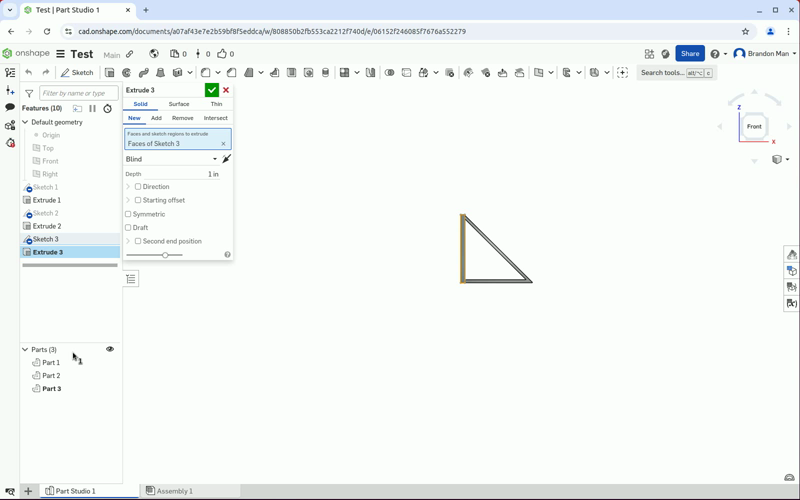
mouse_move(143, 106)
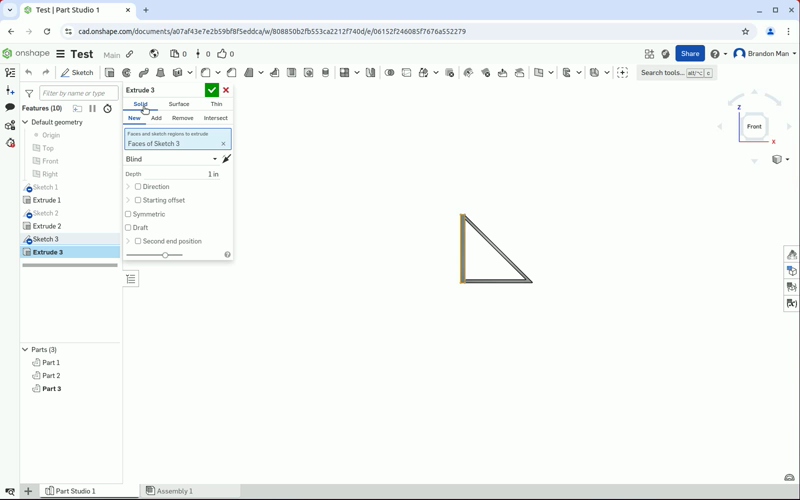
click(143, 106)
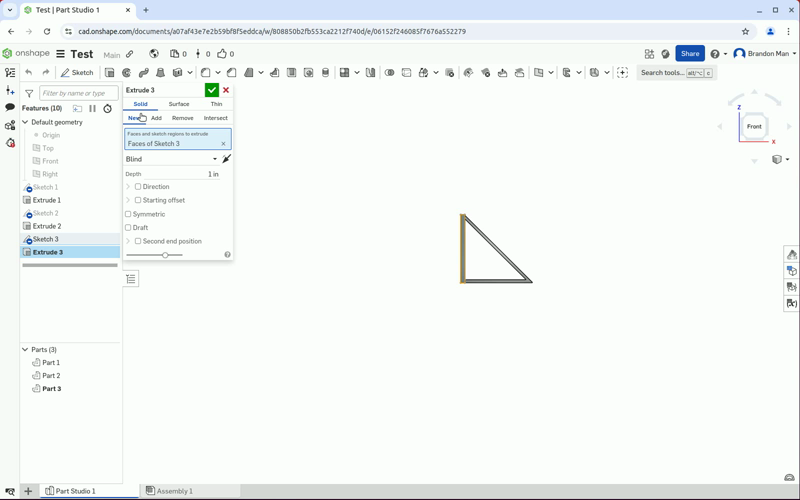
mouse_move(137, 120)
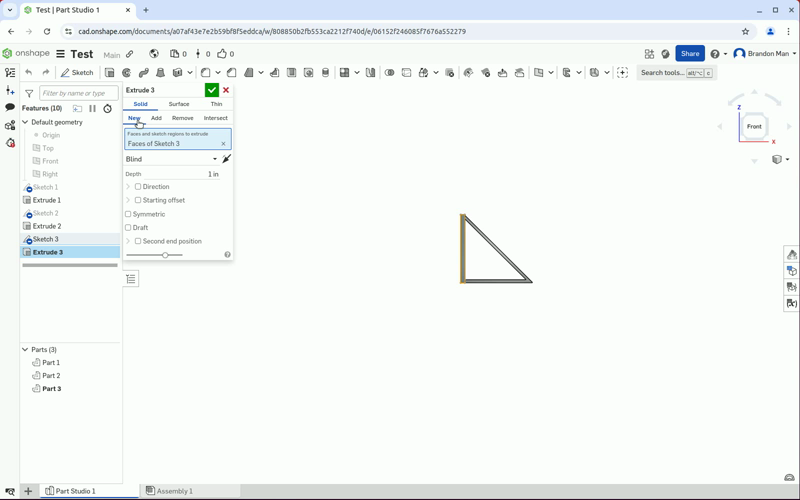
click(137, 120)
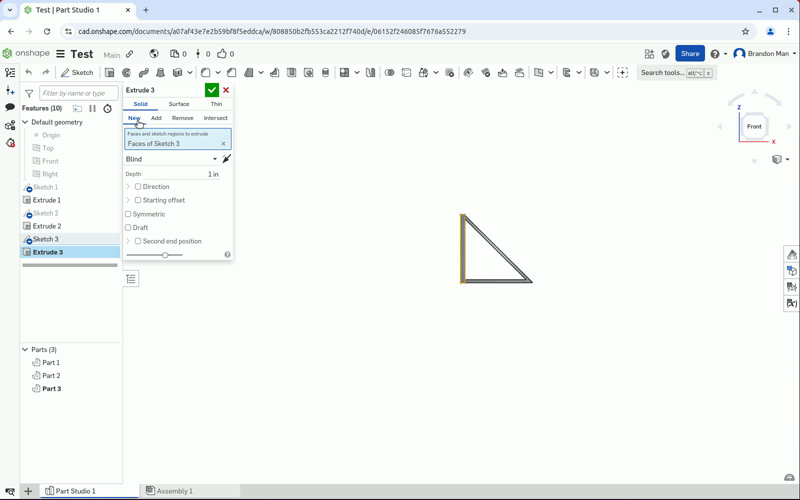
key(tab, 4)
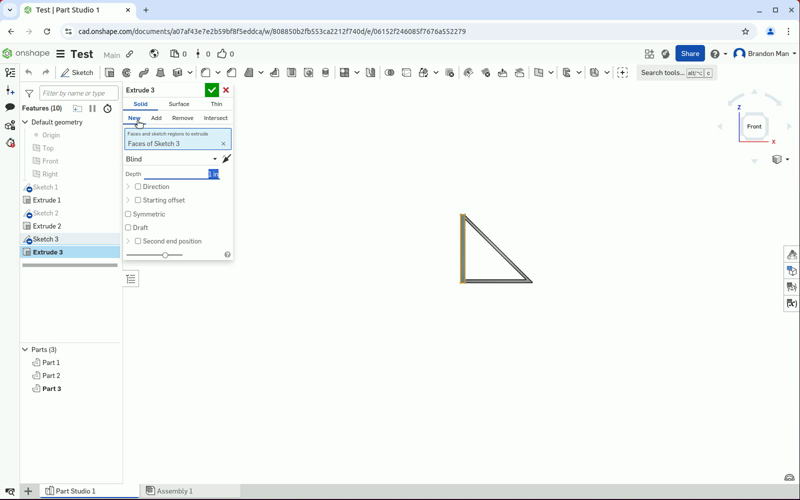
text(-11.554)
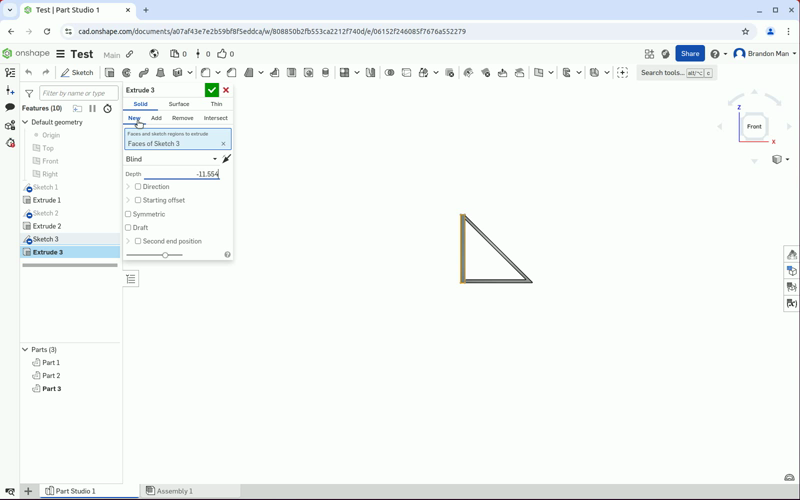
key(enter)
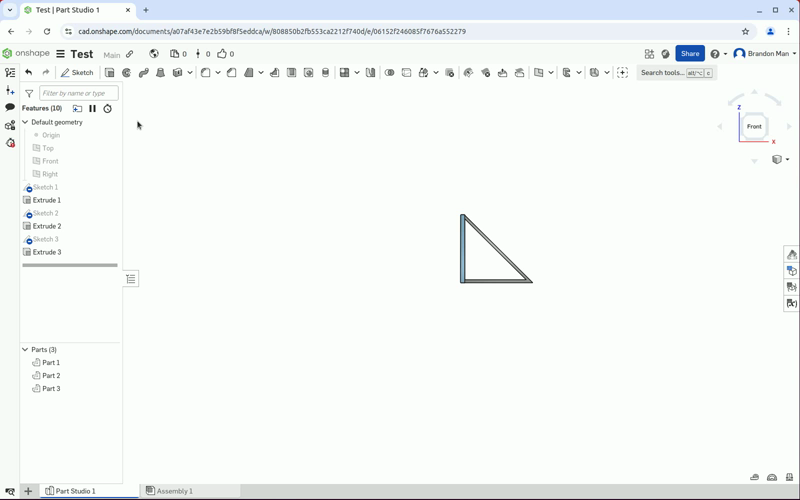
key(shift+h)
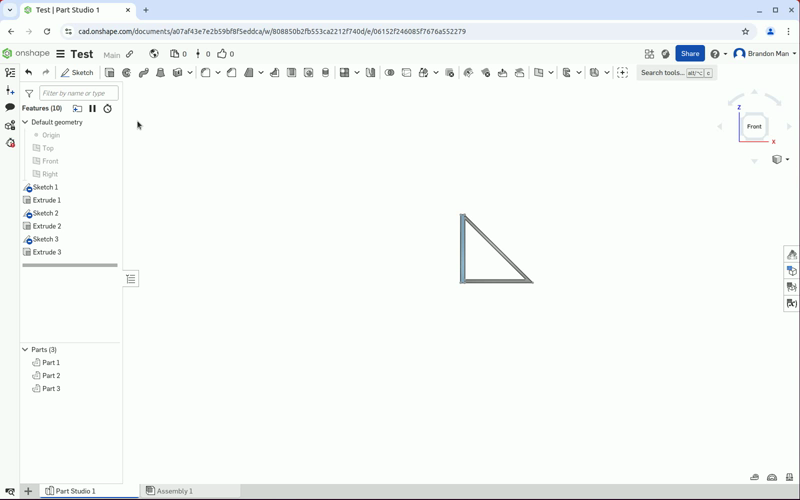
key(shift+h)
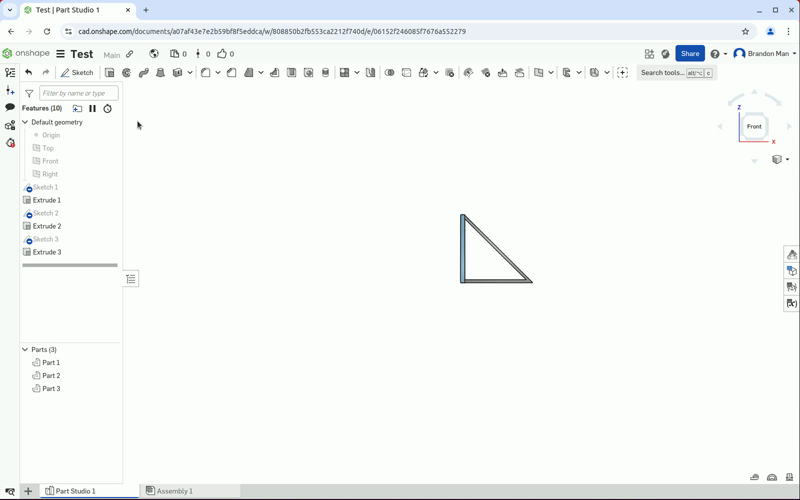
mouse_move(73, 189)
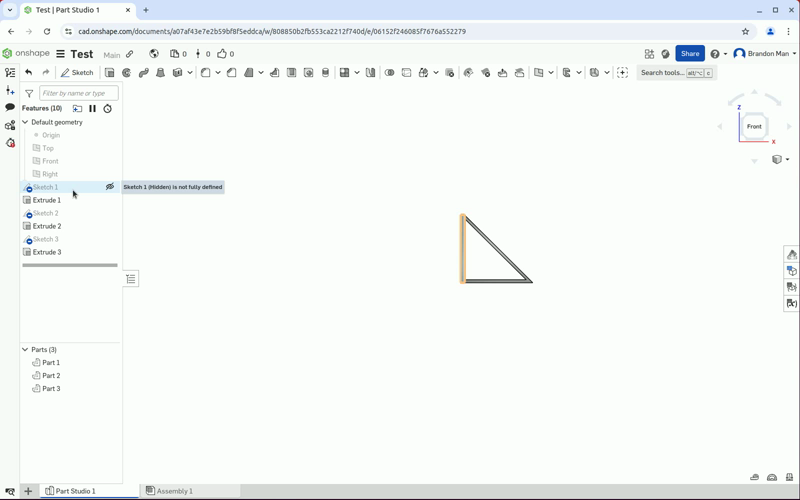
click(73, 189)
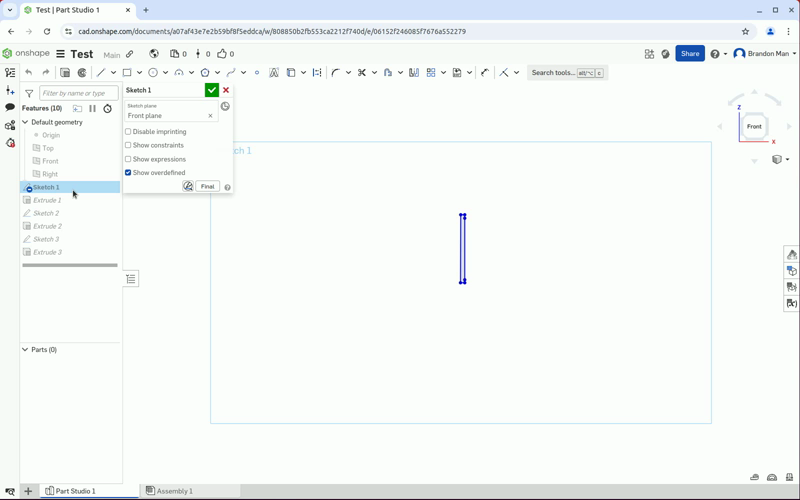
mouse_move(229, 92)
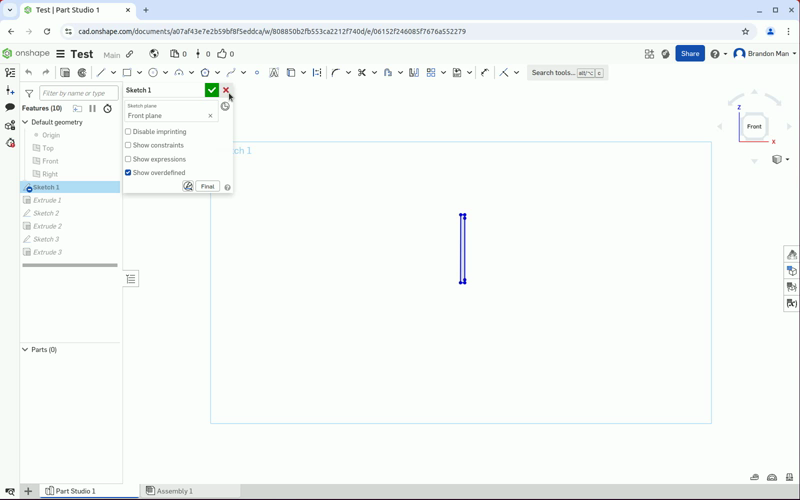
click(229, 92)
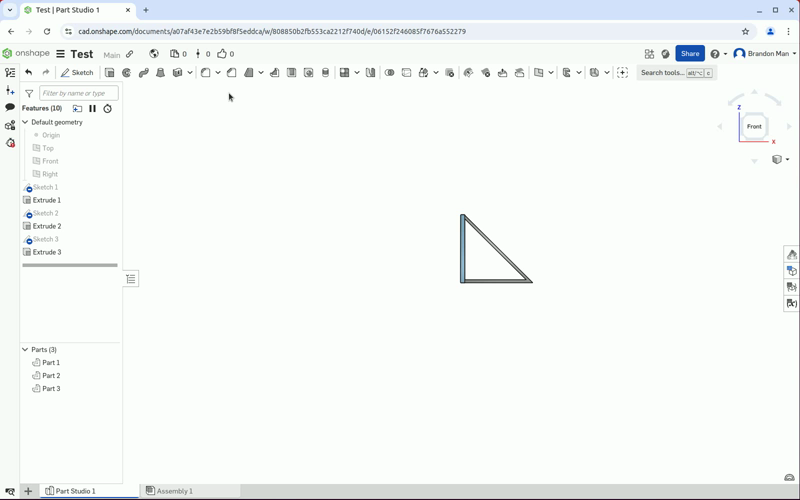
mouse_move(73, 352)
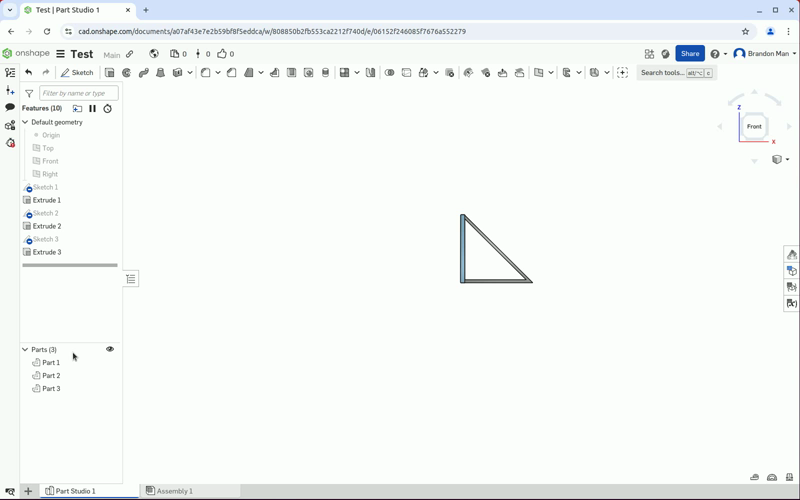
key(y)
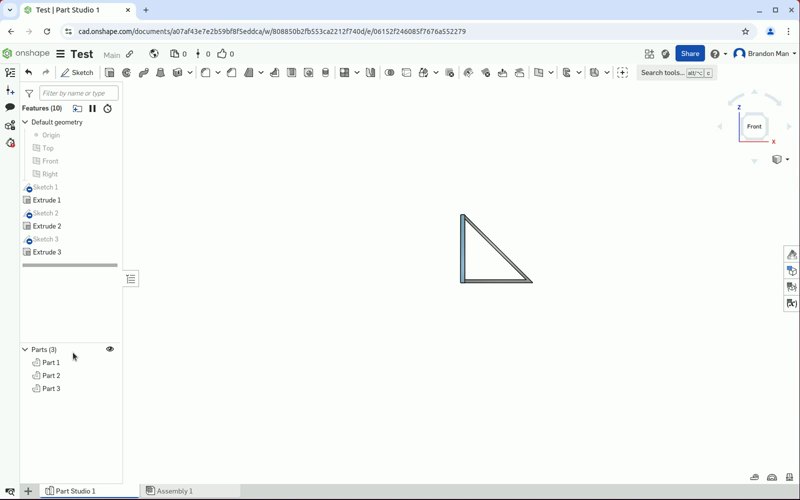
key(shift+p)
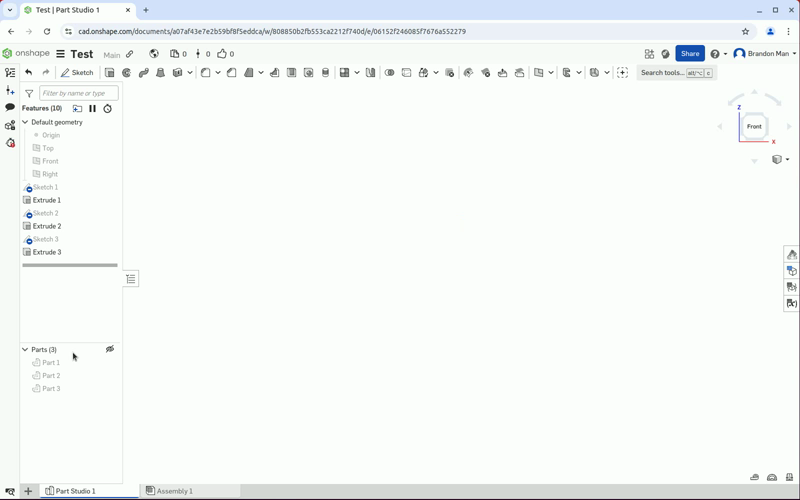
key(space)
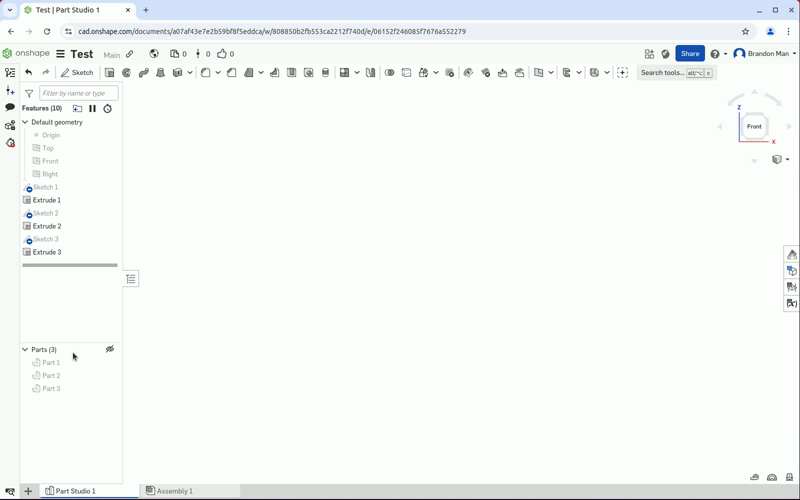
key_down(shift)
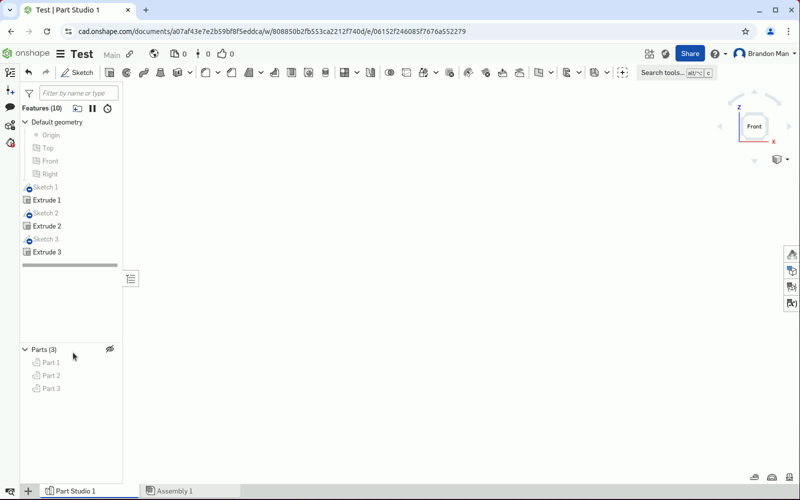
key(down)
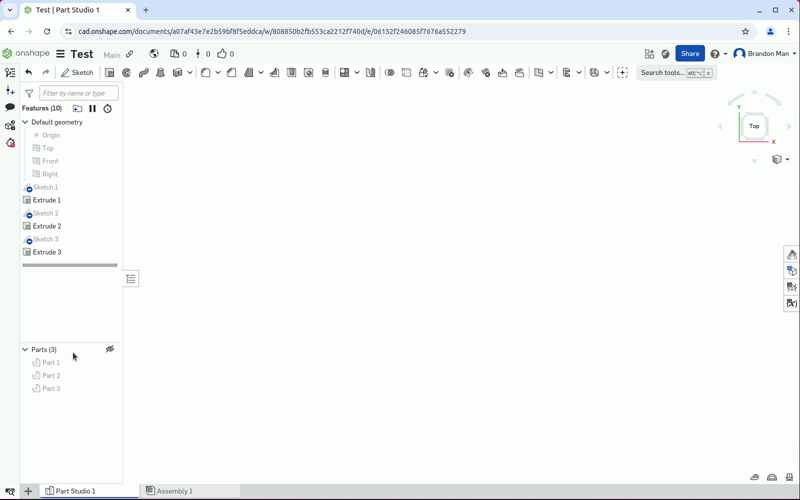
key_up(shift)
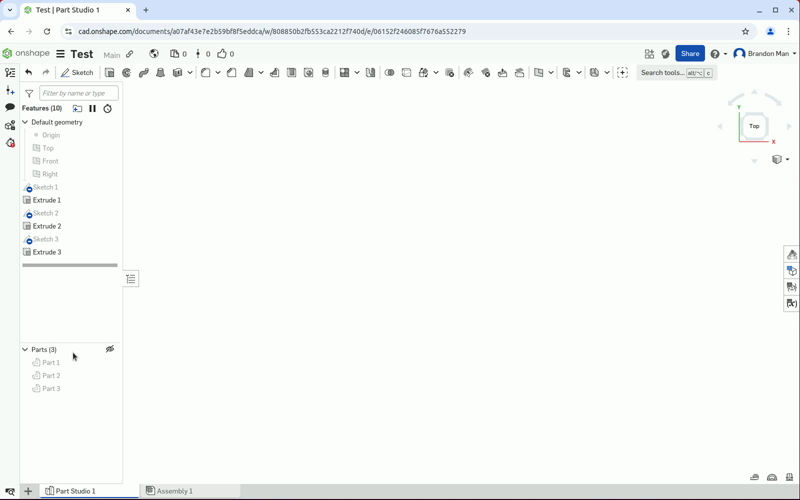
mouse_move(73, 352)
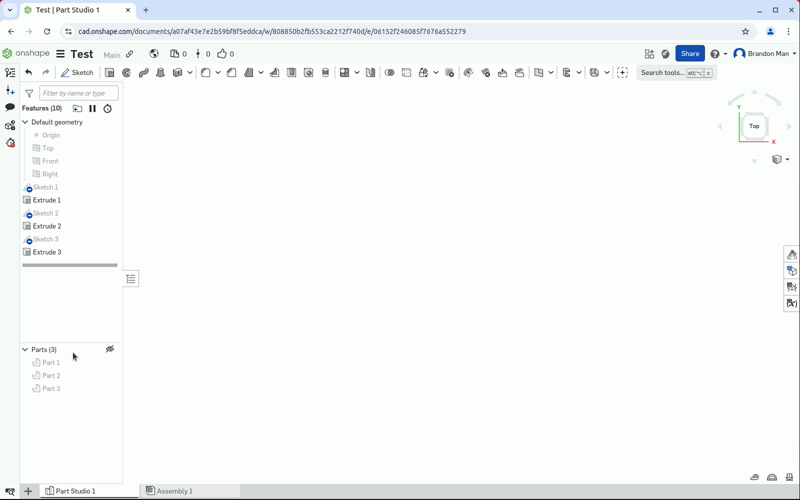
key(shift+y)
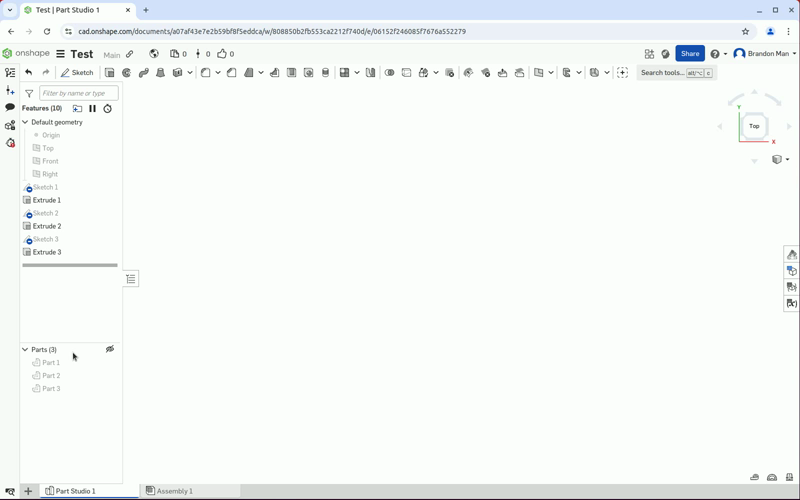
key(shift+s)
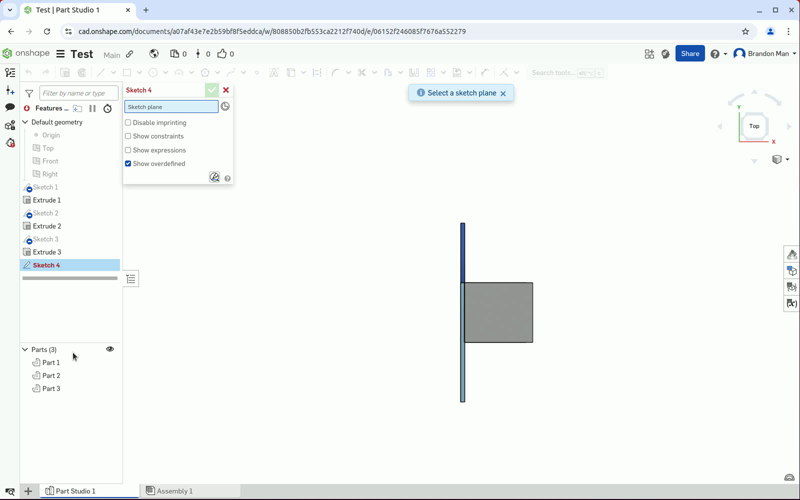
mouse_move(73, 150)
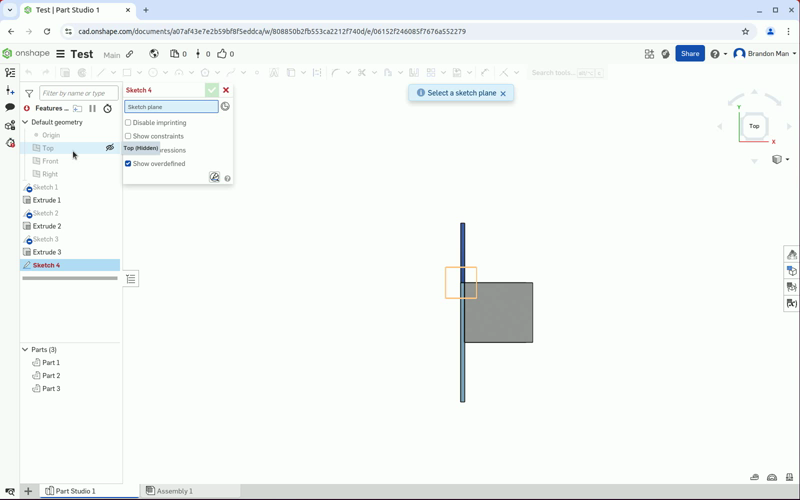
click(73, 150)
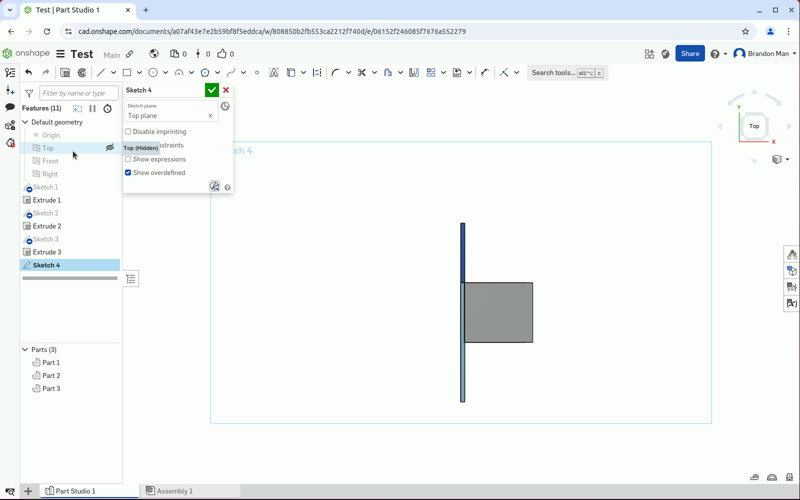
mouse_move(73, 352)
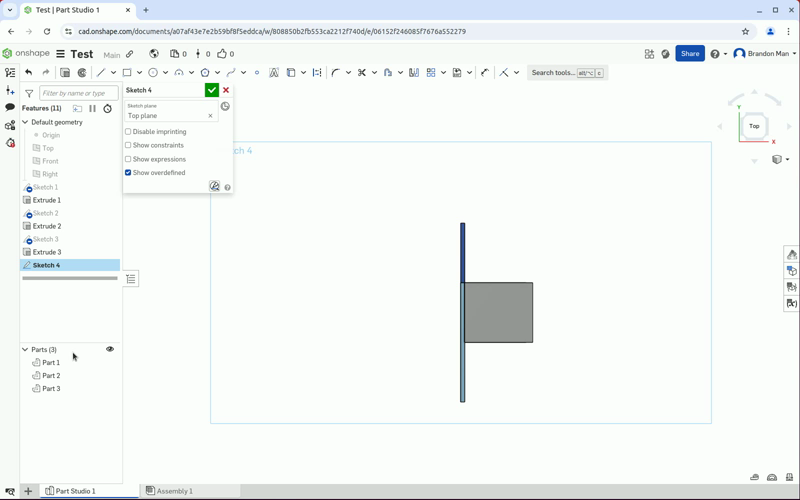
key(y)
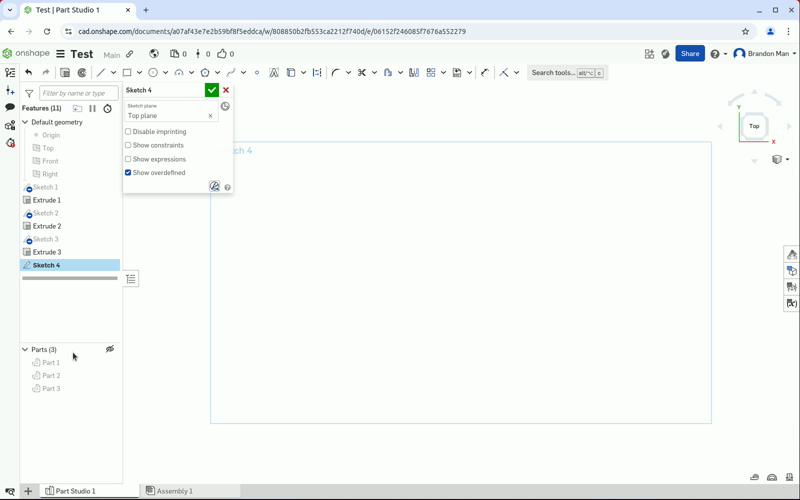
key(l)
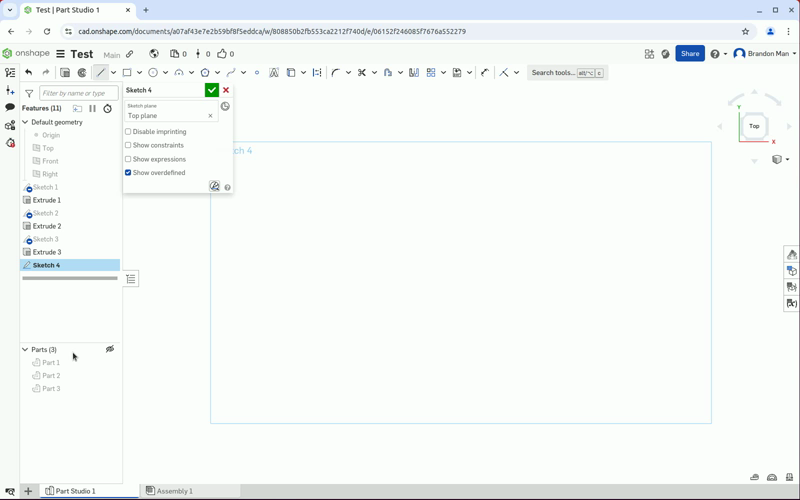
key_down(shift)
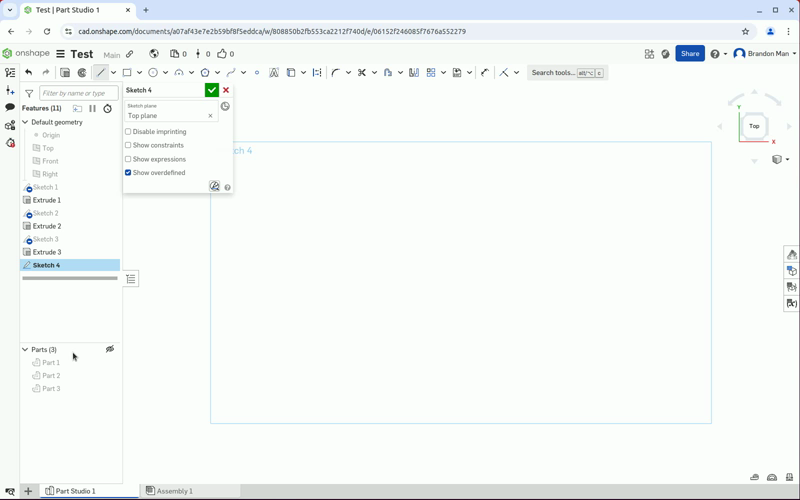
mouse_move(390, 311)
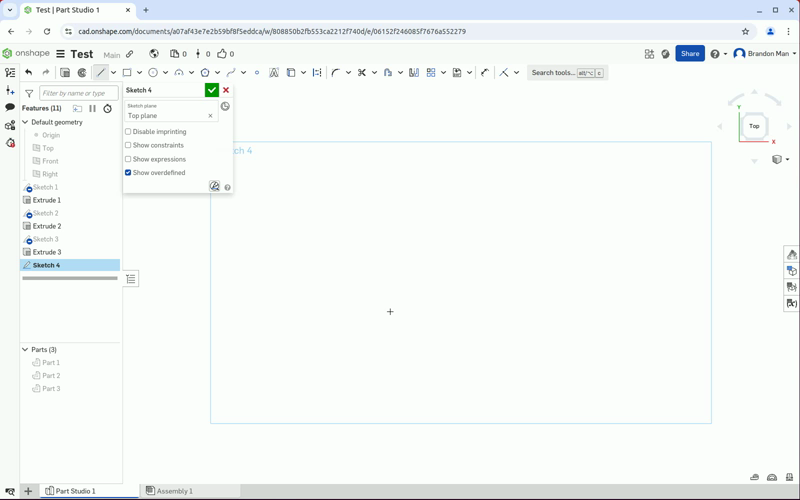
click(390, 311)
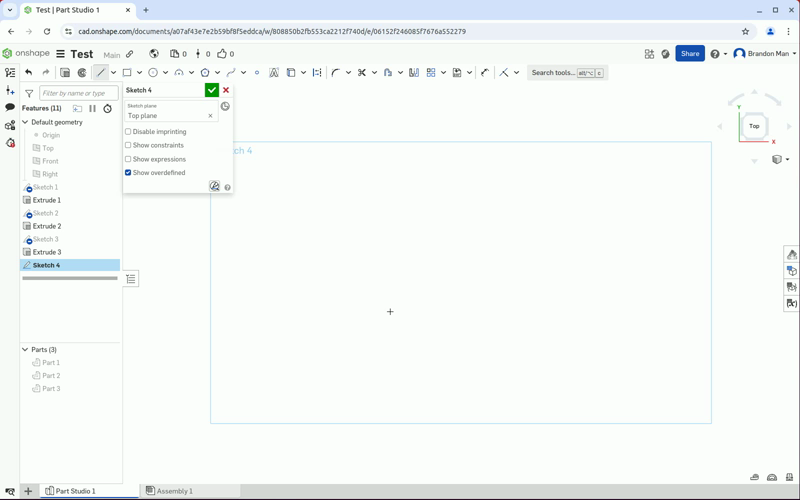
key_up(shift)
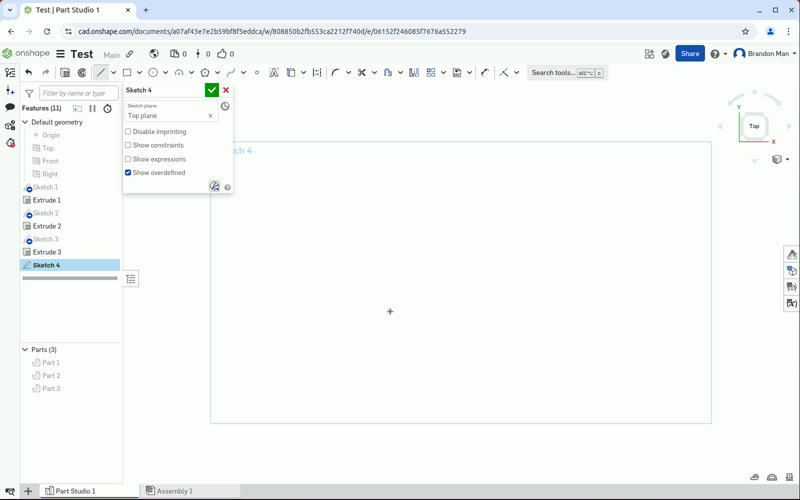
key_down(shift)
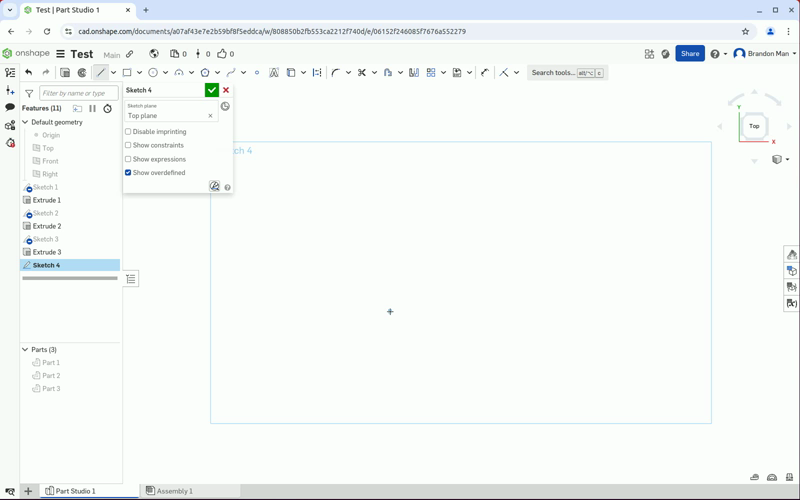
mouse_move(461, 395)
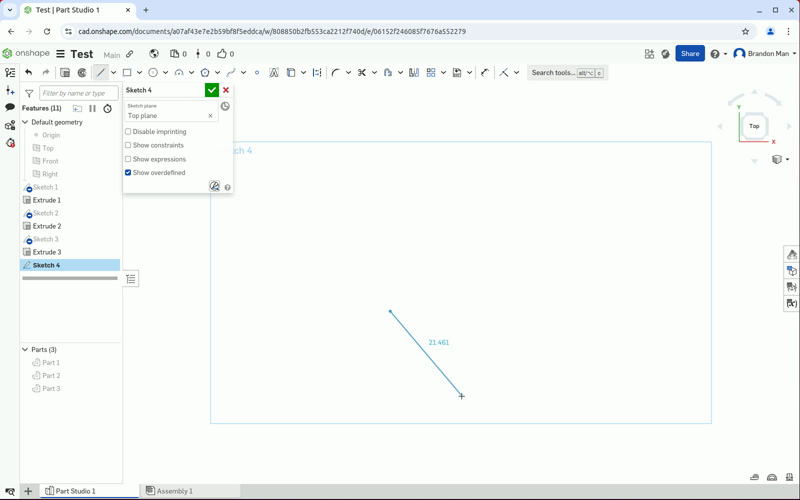
click(461, 395)
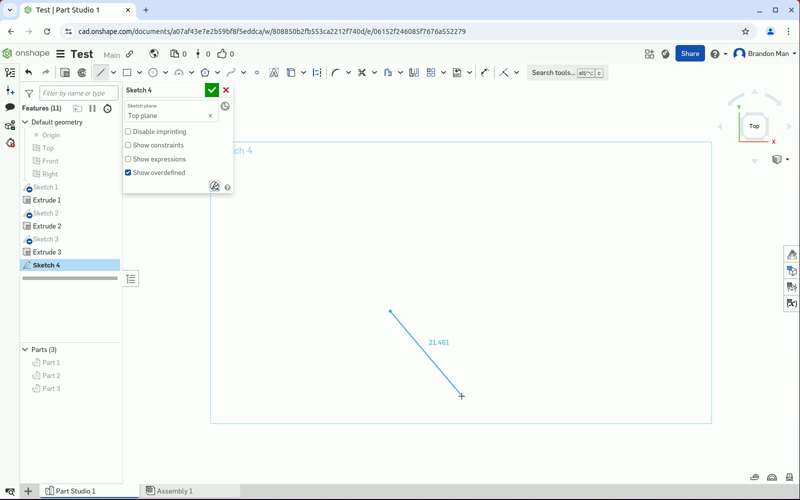
key_up(shift)
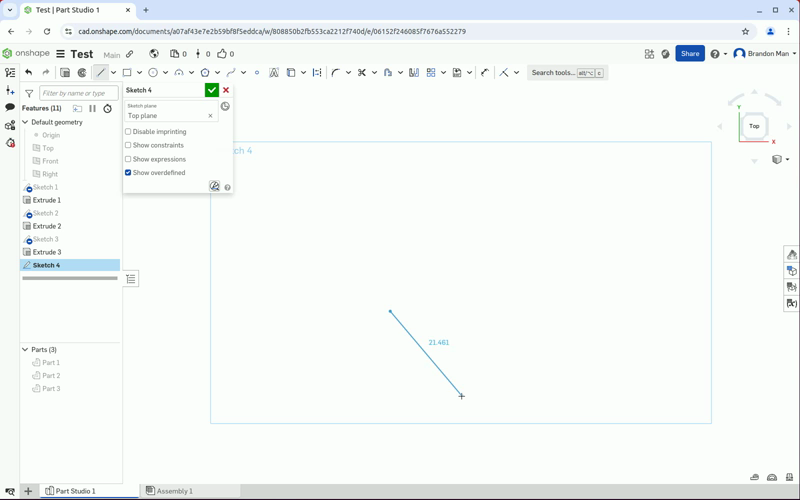
key_down(shift)
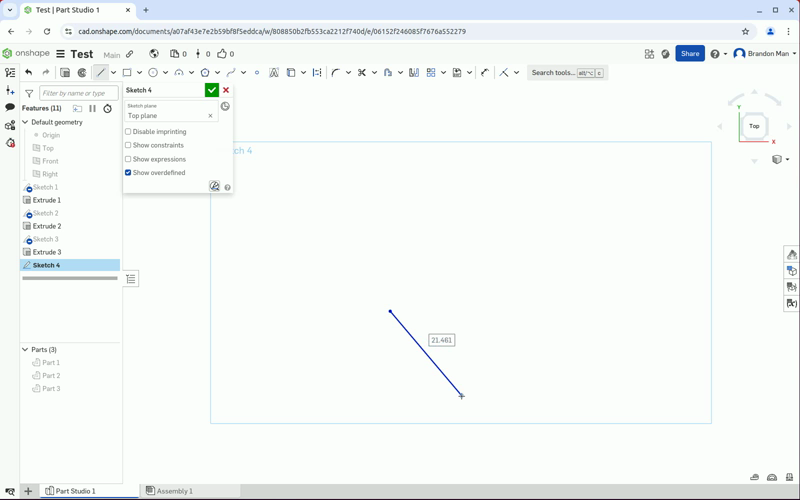
mouse_move(491, 395)
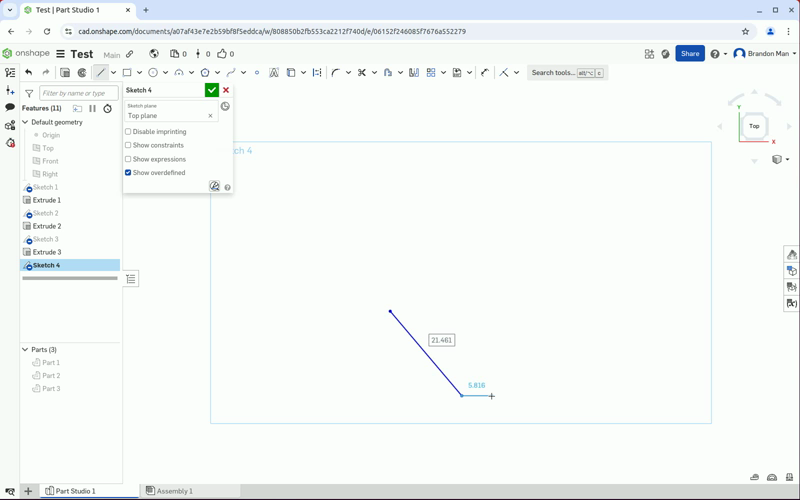
mouse_move(461, 392)
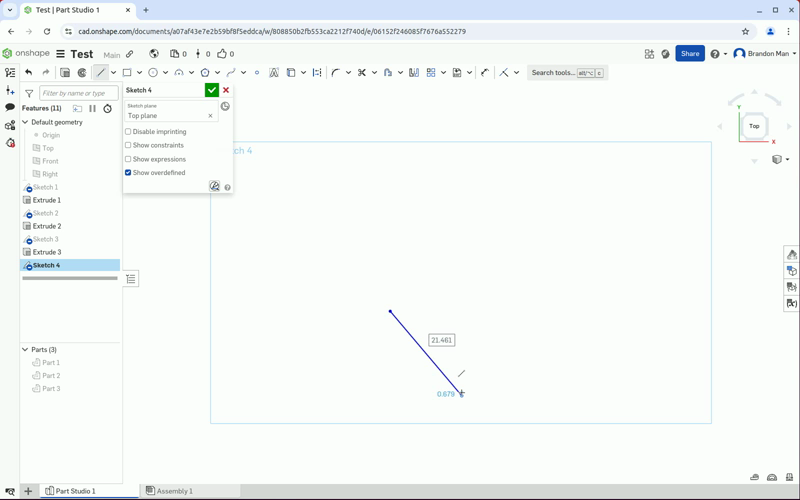
scroll(6)
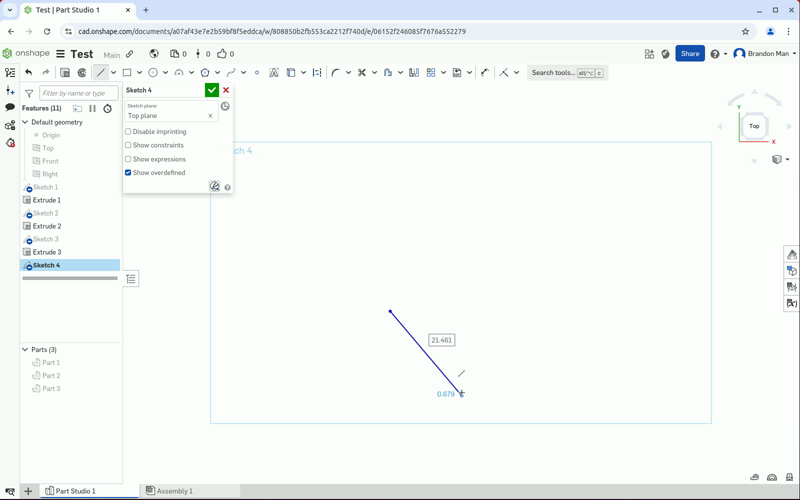
scroll(6)
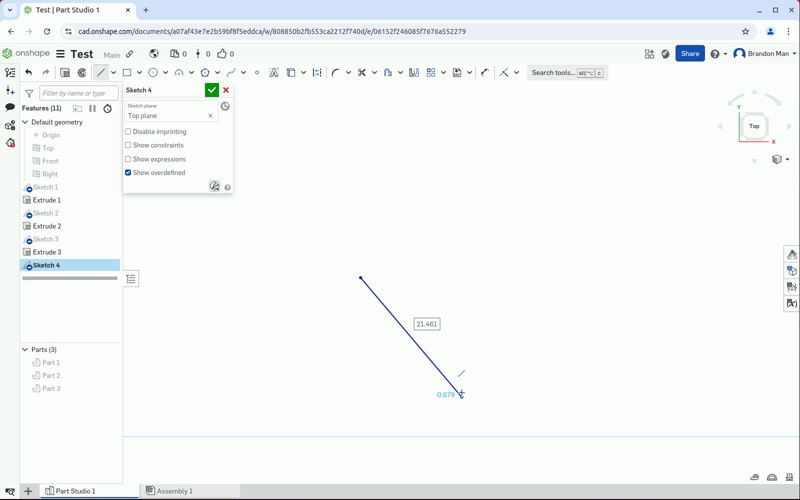
scroll(6)
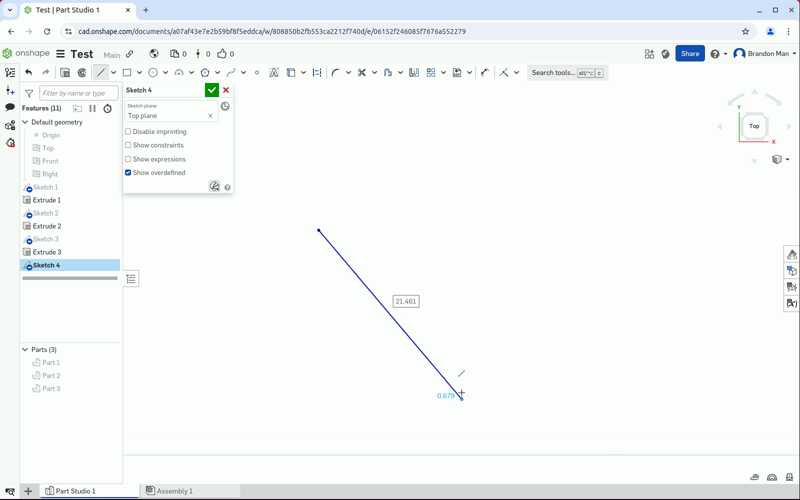
scroll(6)
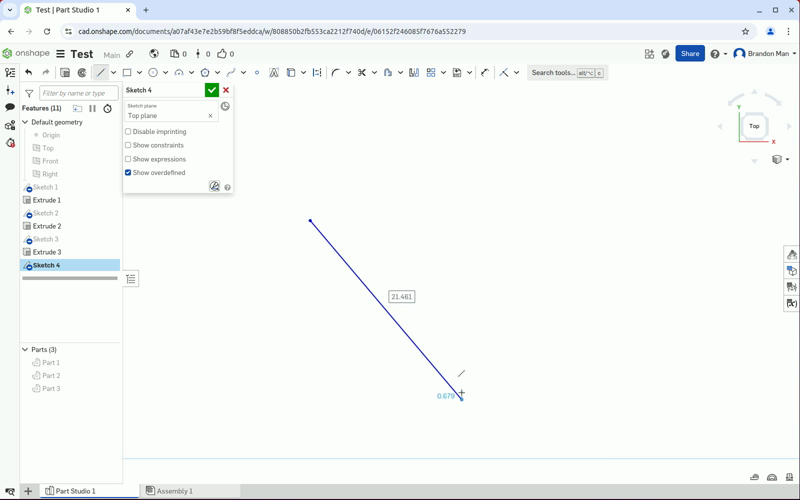
scroll(6)
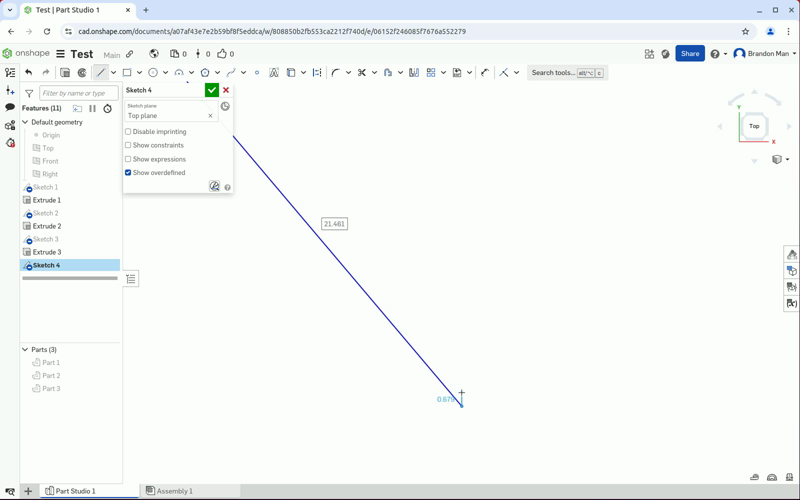
scroll(6)
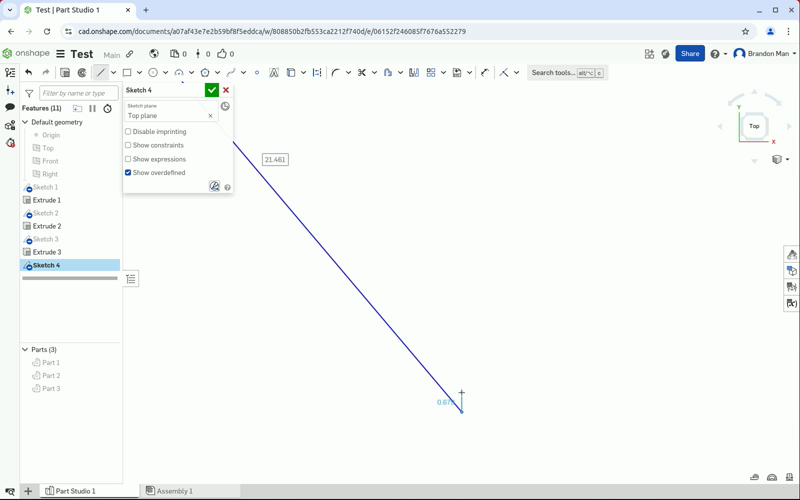
scroll(6)
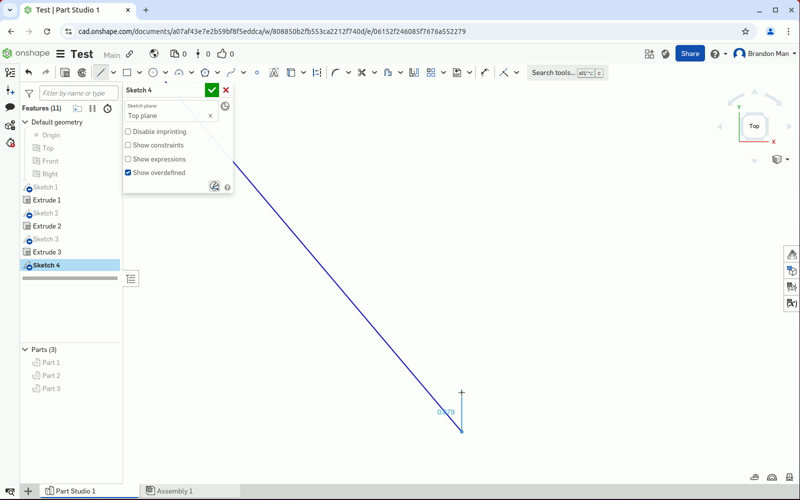
click(461, 392)
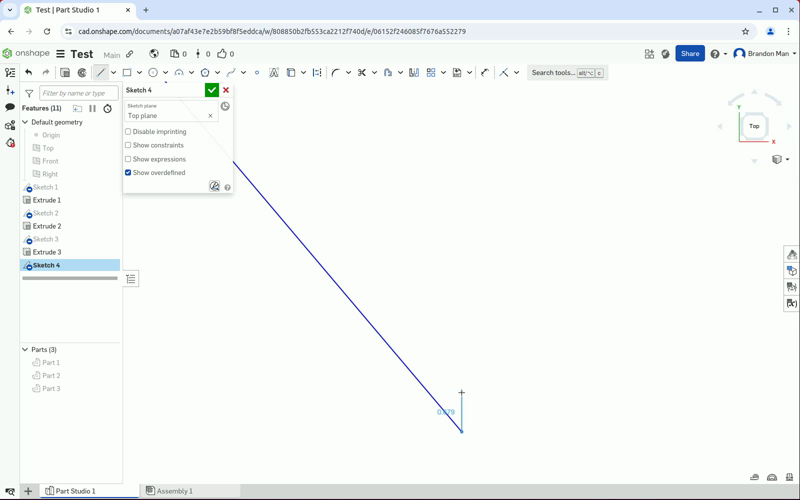
scroll(-6)
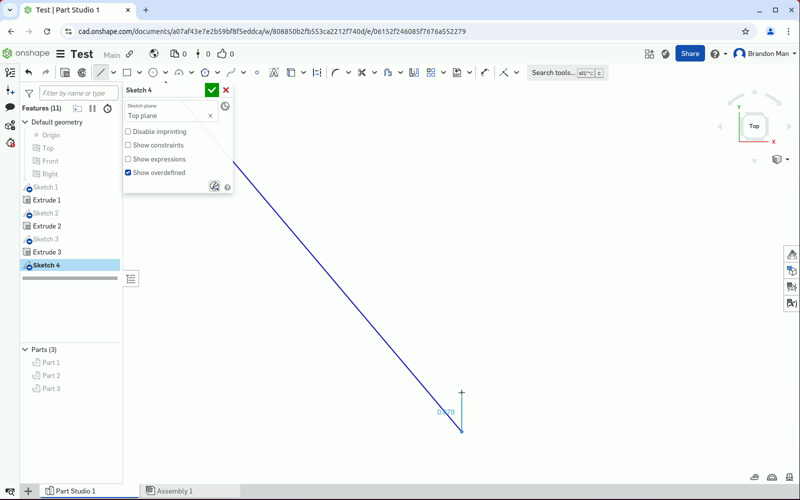
scroll(-6)
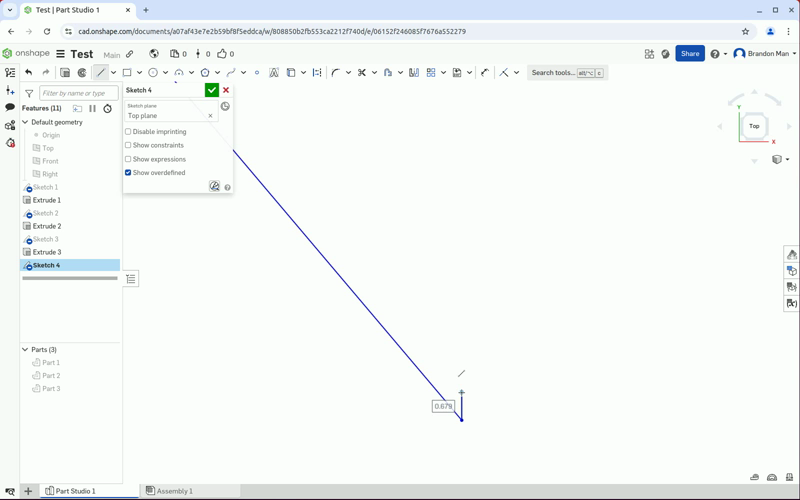
scroll(-6)
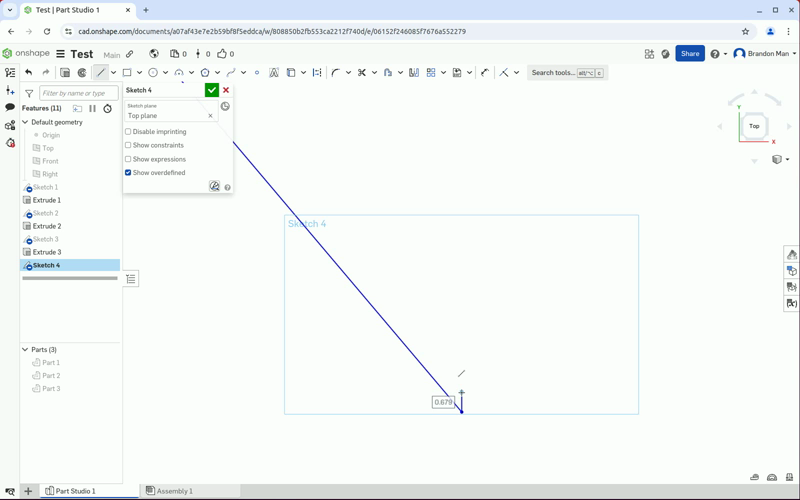
scroll(-6)
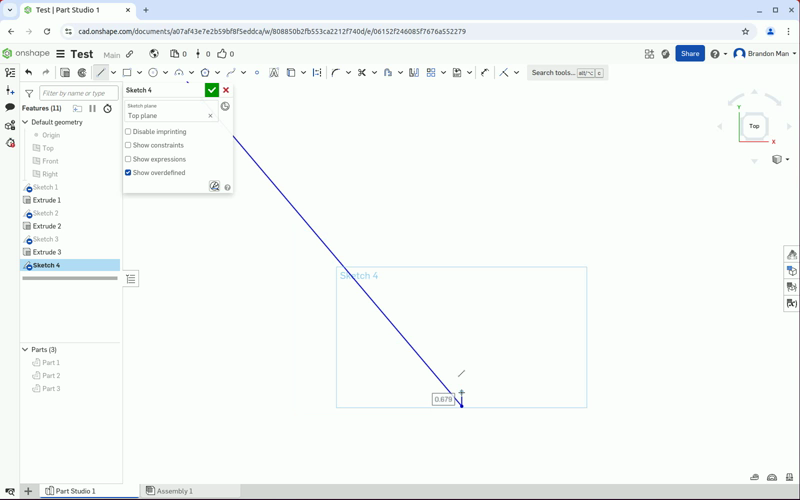
scroll(-6)
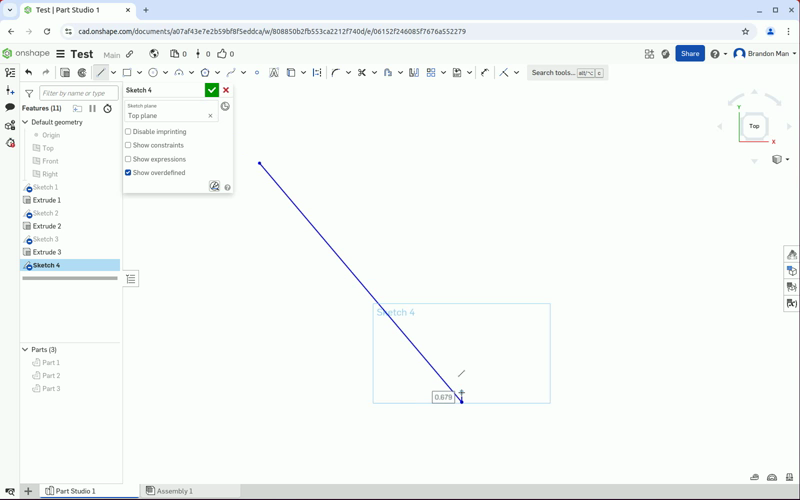
scroll(-6)
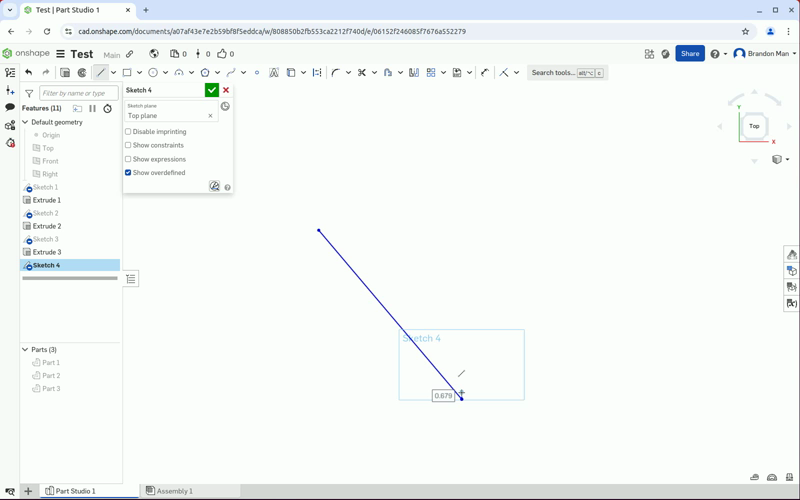
scroll(-6)
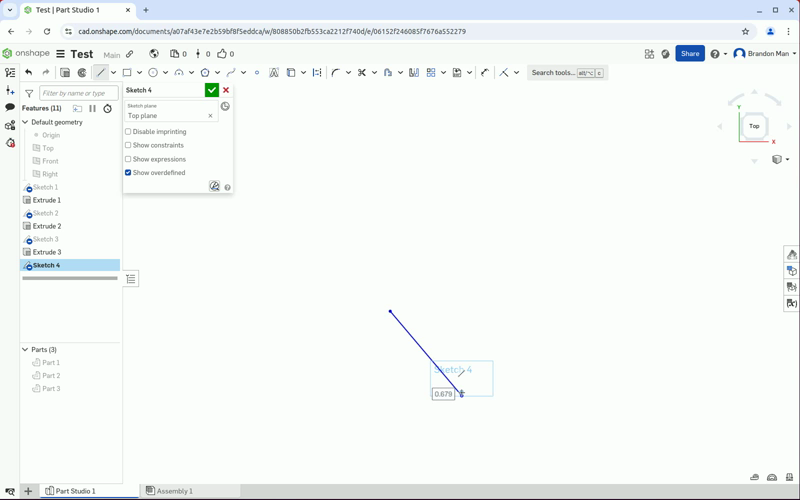
key_up(shift)
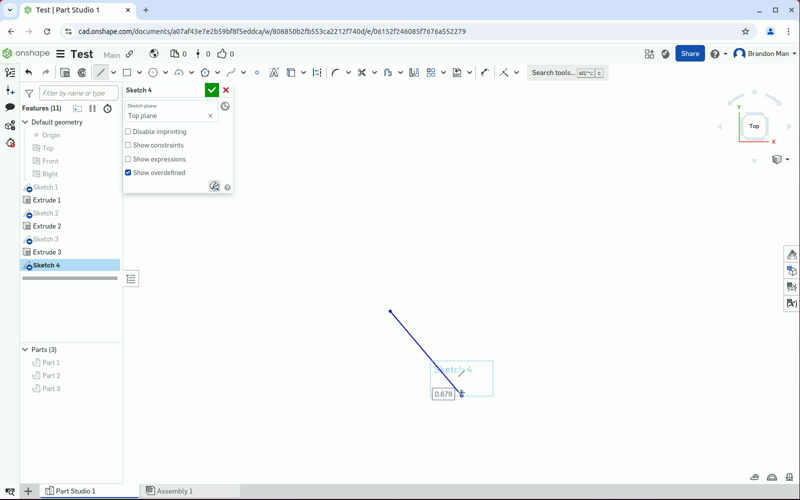
key_down(shift)
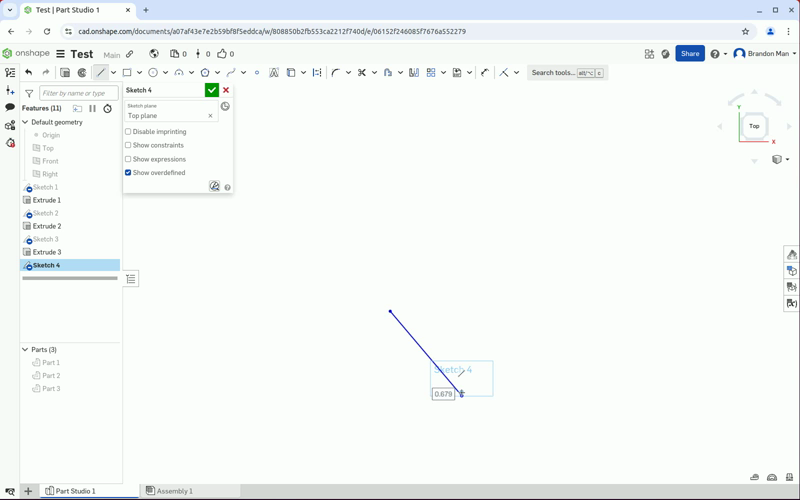
mouse_move(392, 311)
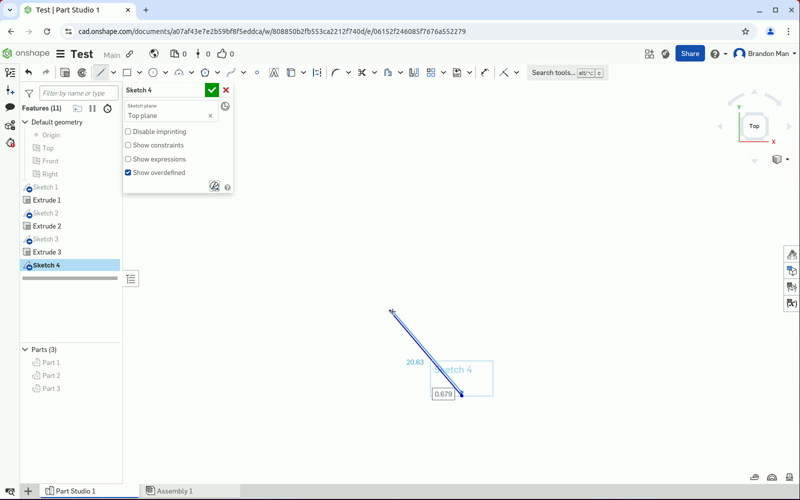
scroll(6)
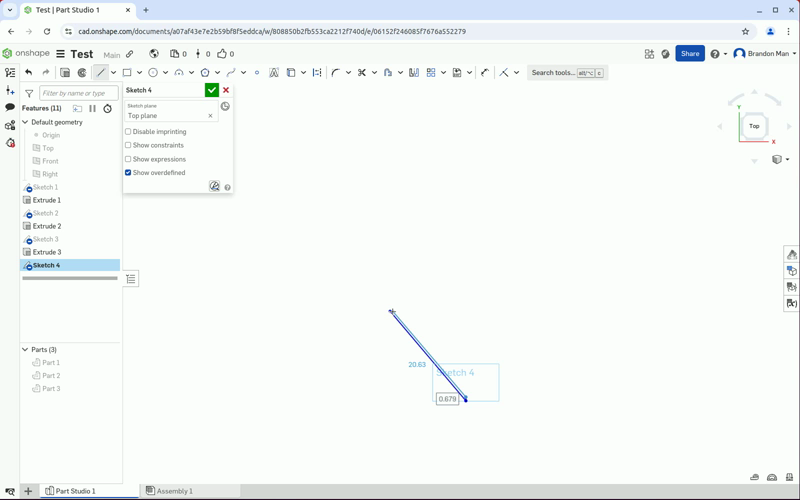
scroll(6)
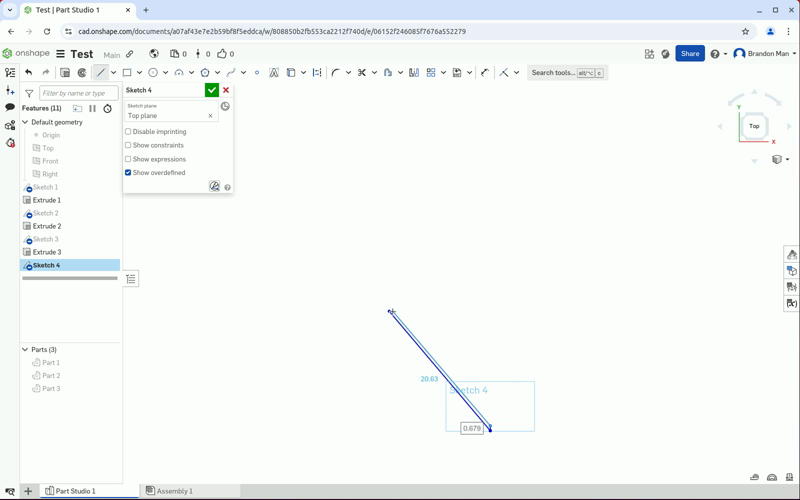
scroll(6)
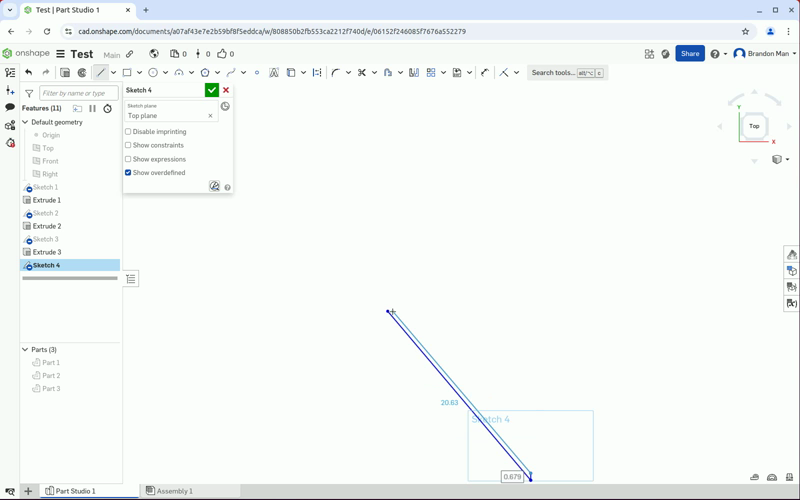
scroll(6)
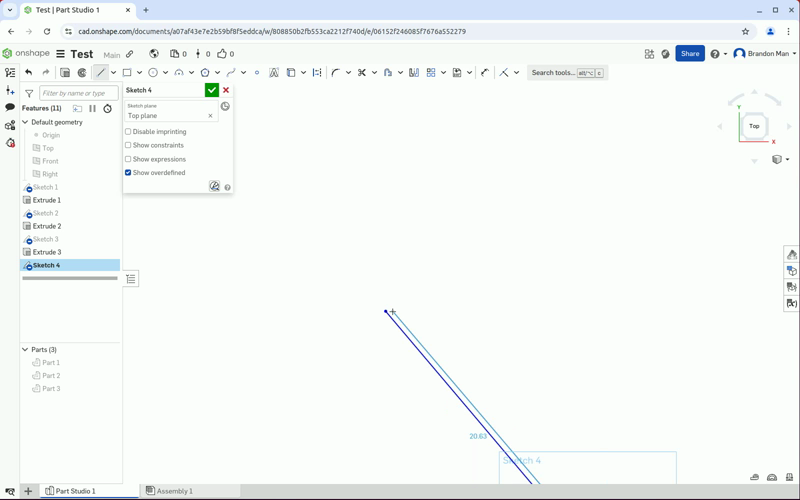
scroll(6)
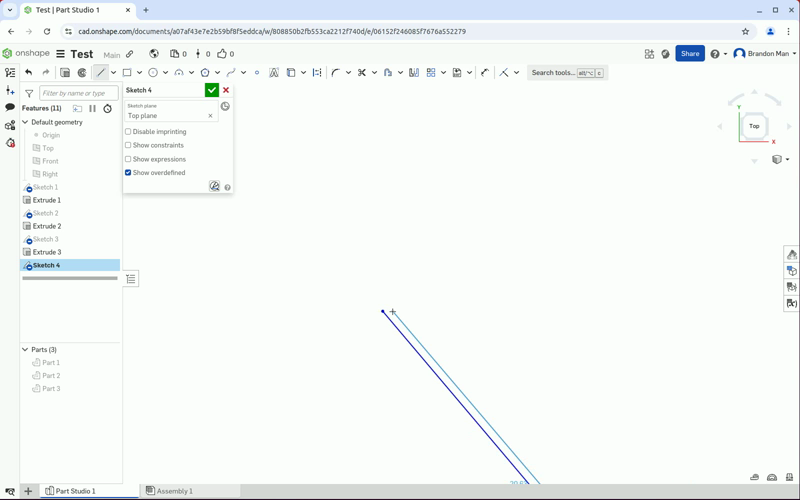
scroll(6)
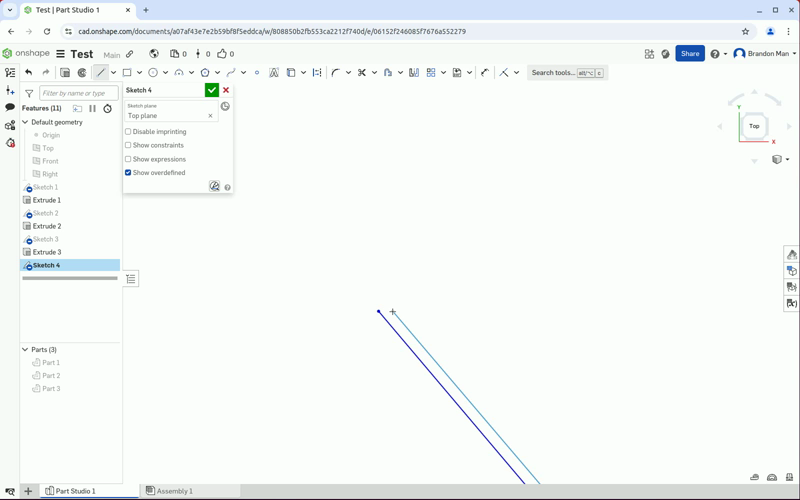
scroll(6)
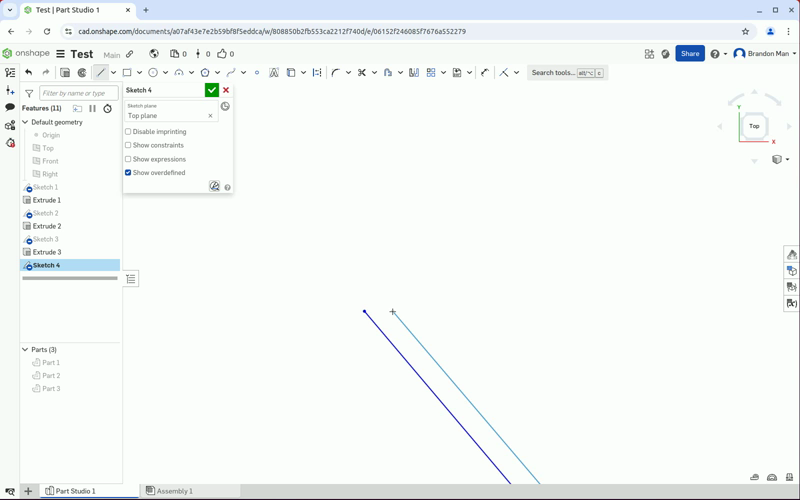
click(392, 311)
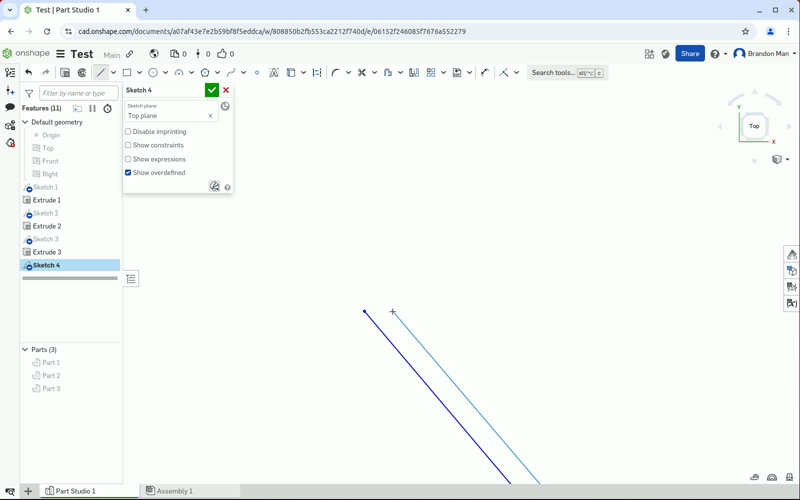
scroll(-6)
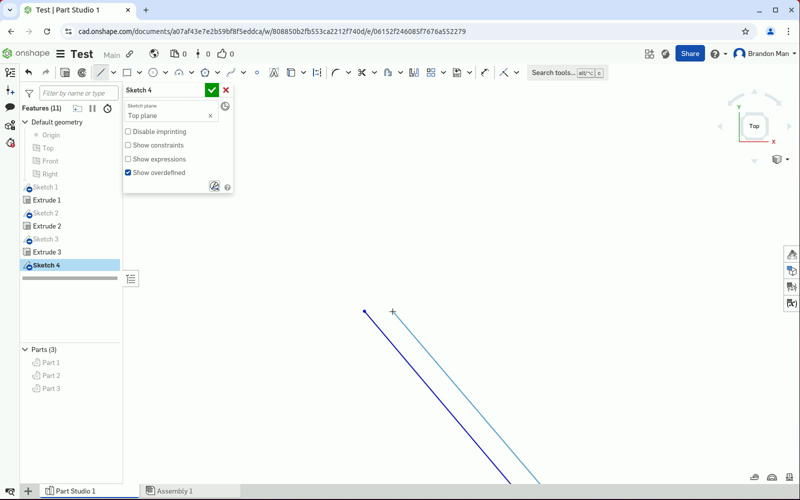
scroll(-6)
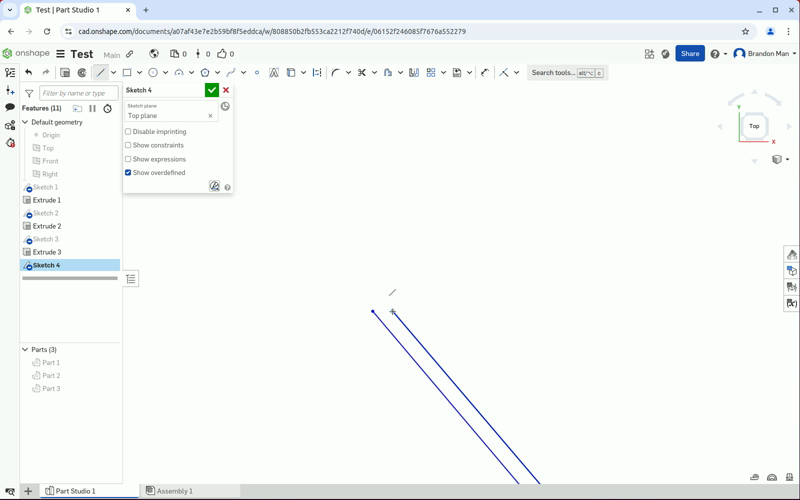
scroll(-6)
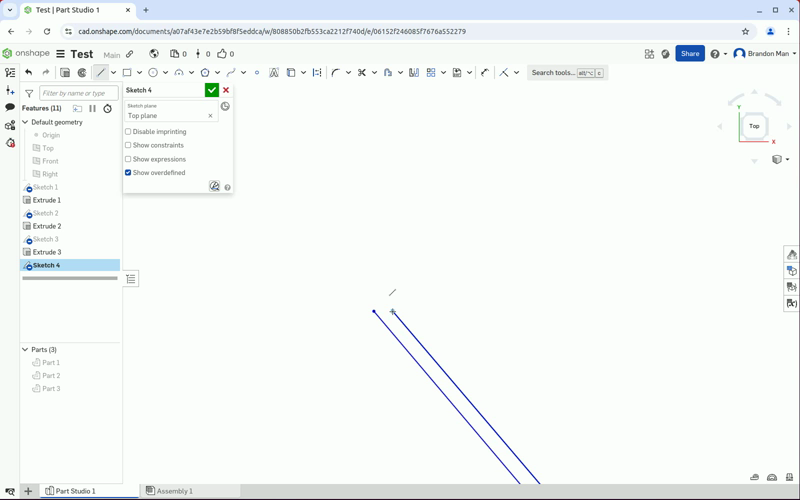
scroll(-6)
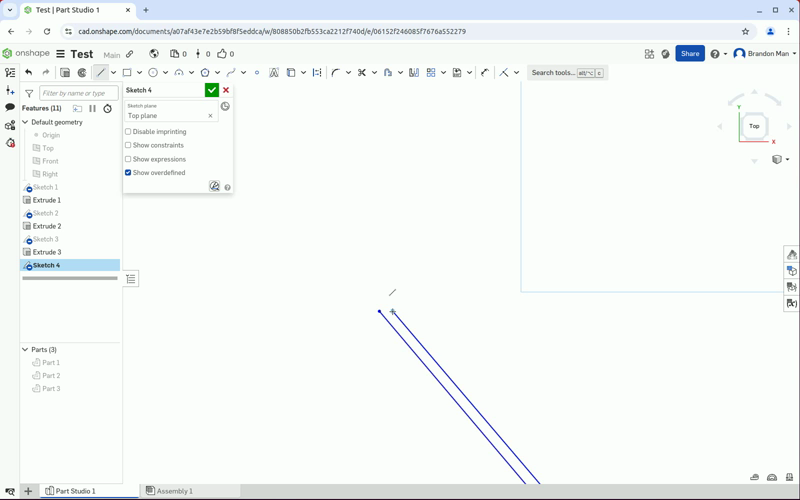
scroll(-6)
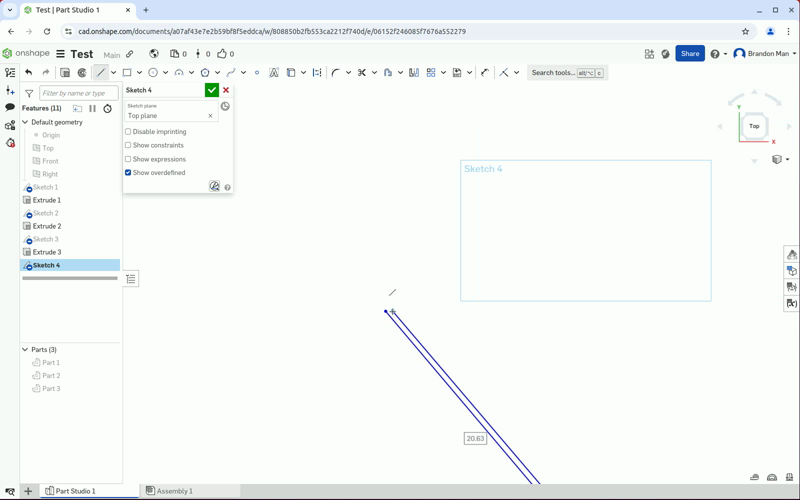
scroll(-6)
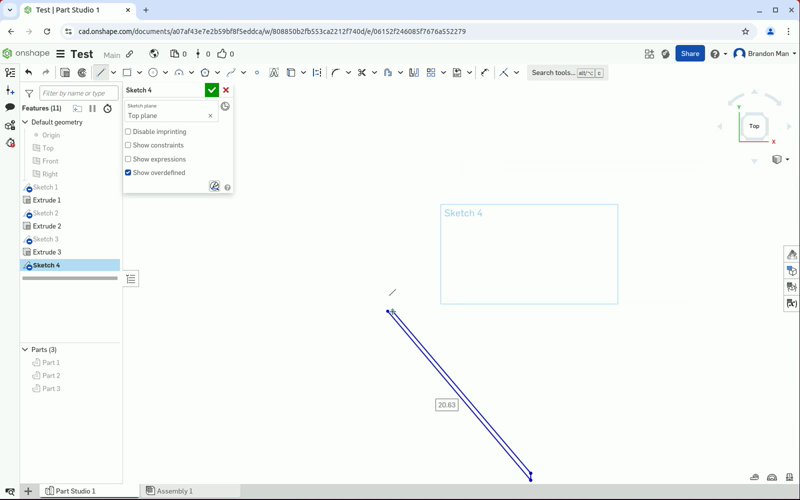
scroll(-6)
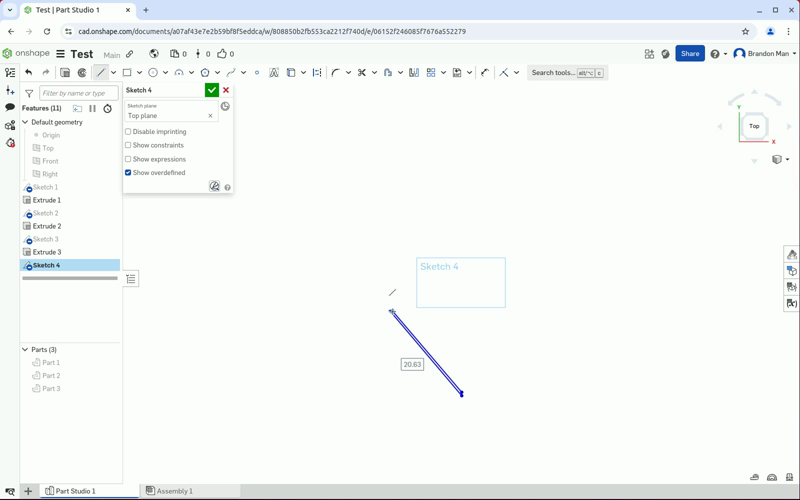
key_up(shift)
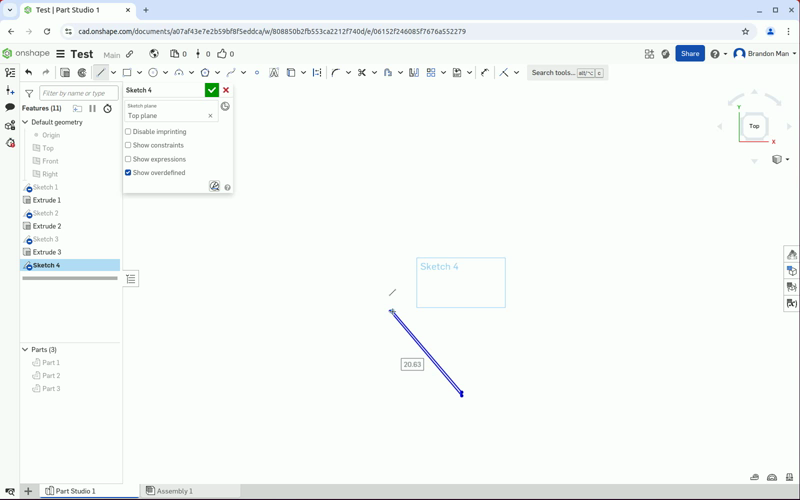
key_down(shift)
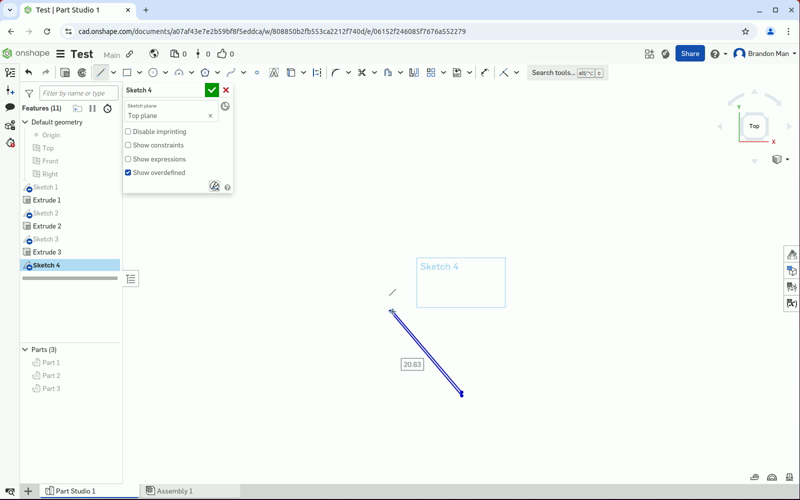
mouse_move(461, 230)
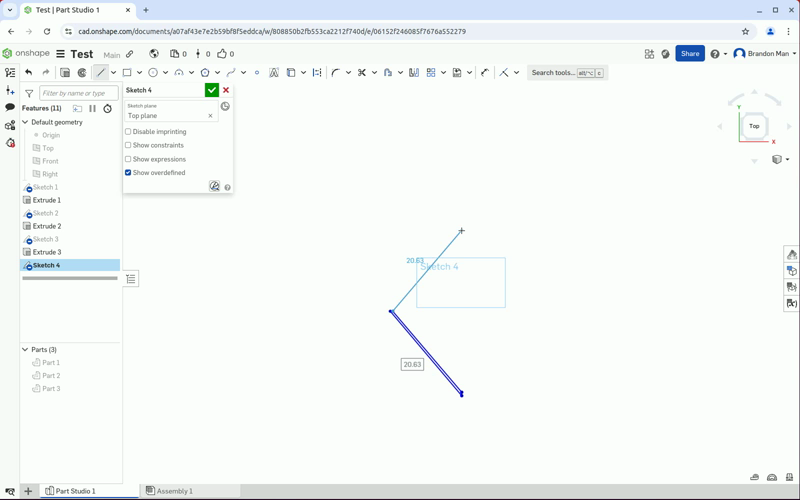
click(461, 230)
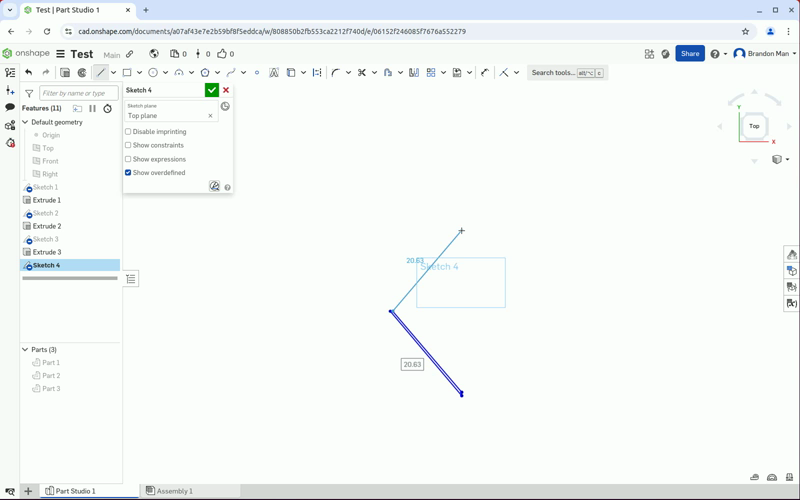
key_up(shift)
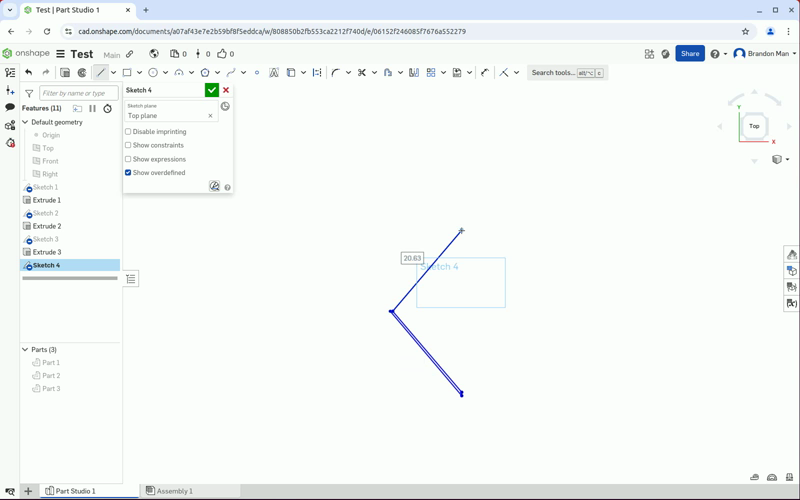
key_down(shift)
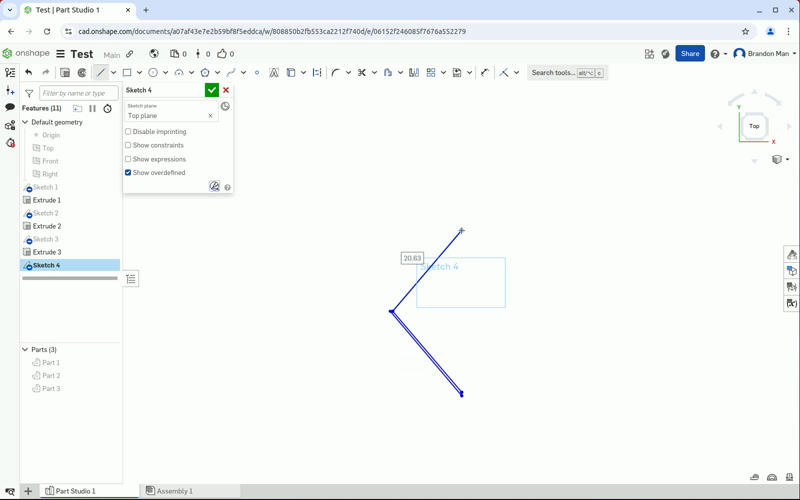
mouse_move(491, 230)
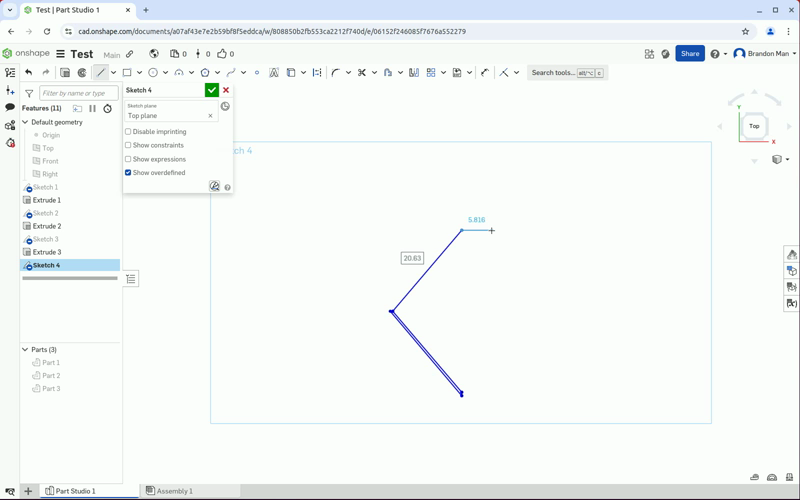
mouse_move(461, 226)
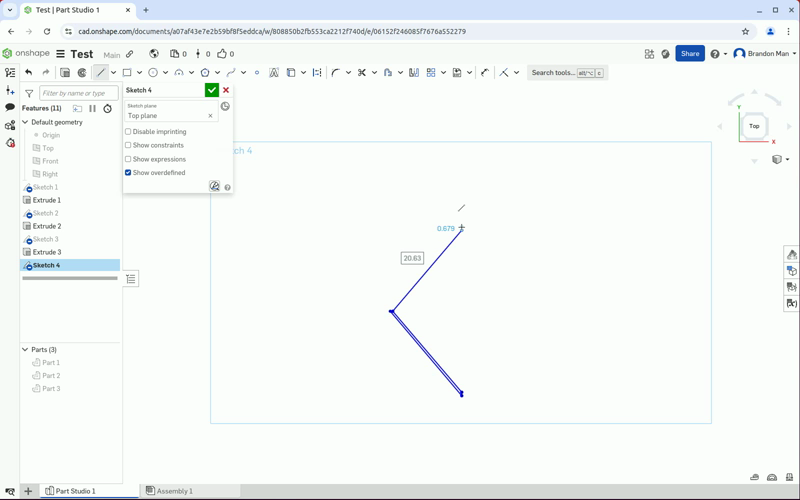
scroll(6)
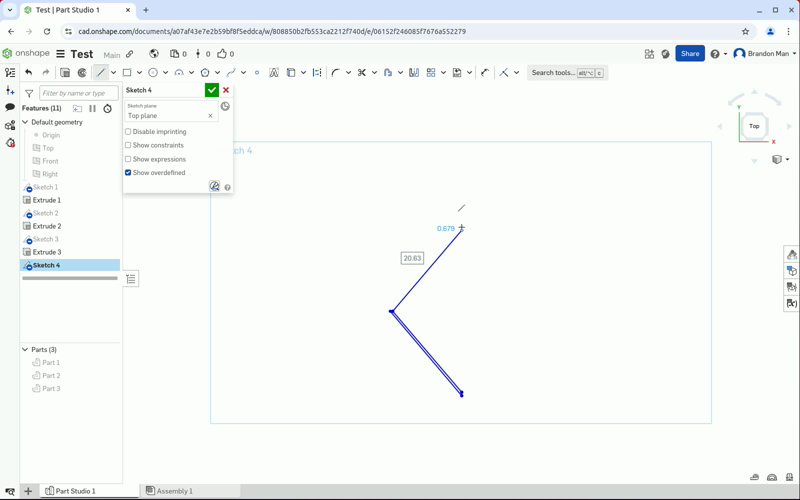
scroll(6)
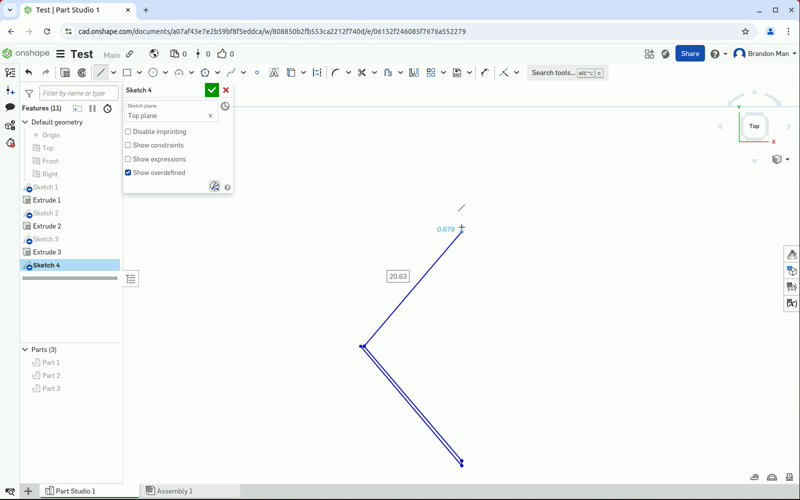
scroll(6)
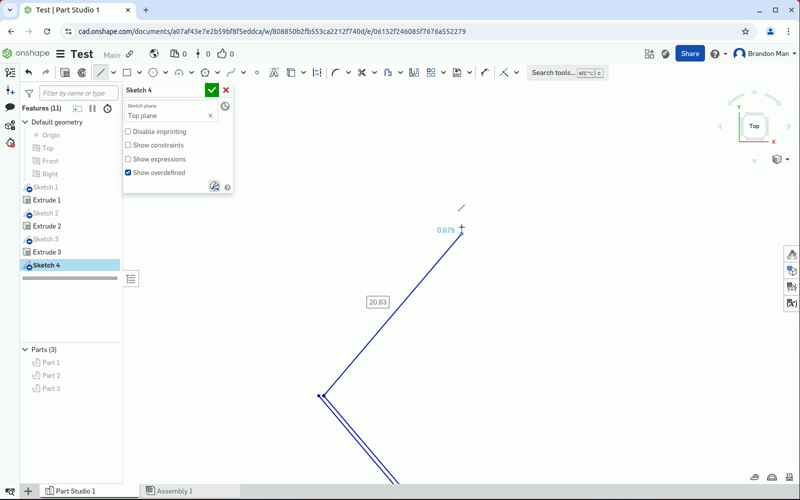
scroll(6)
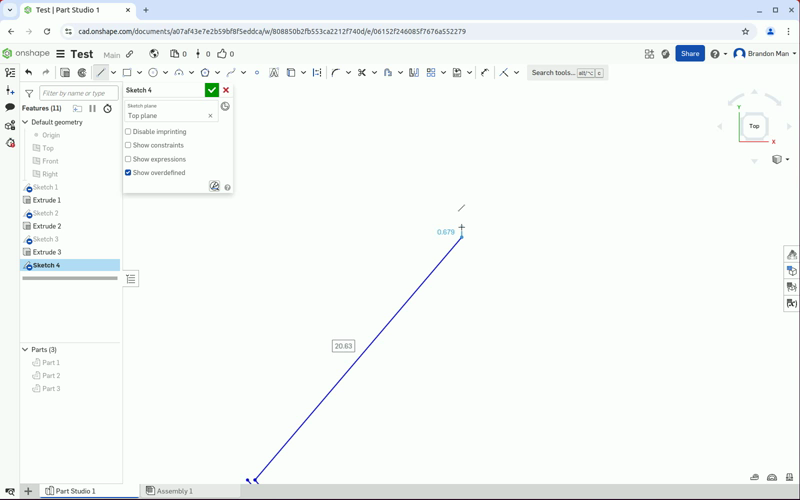
scroll(6)
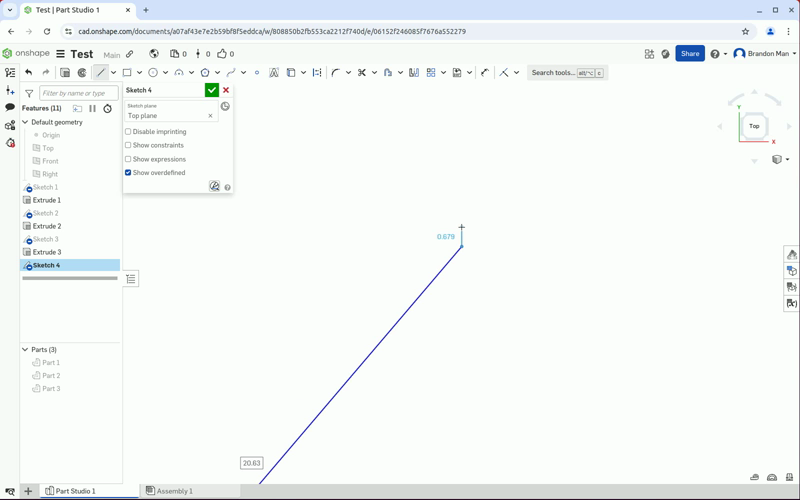
scroll(6)
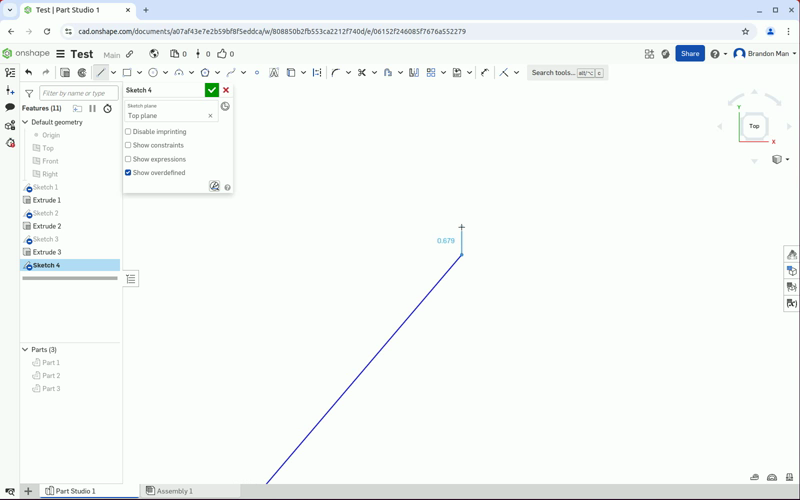
scroll(6)
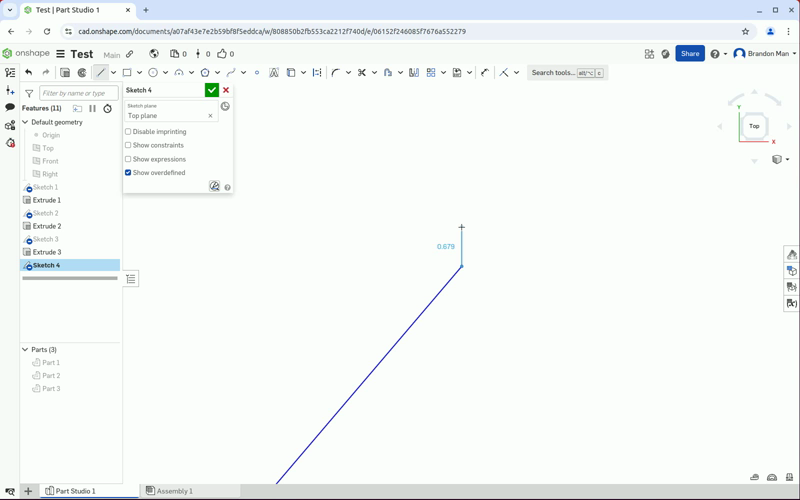
click(461, 226)
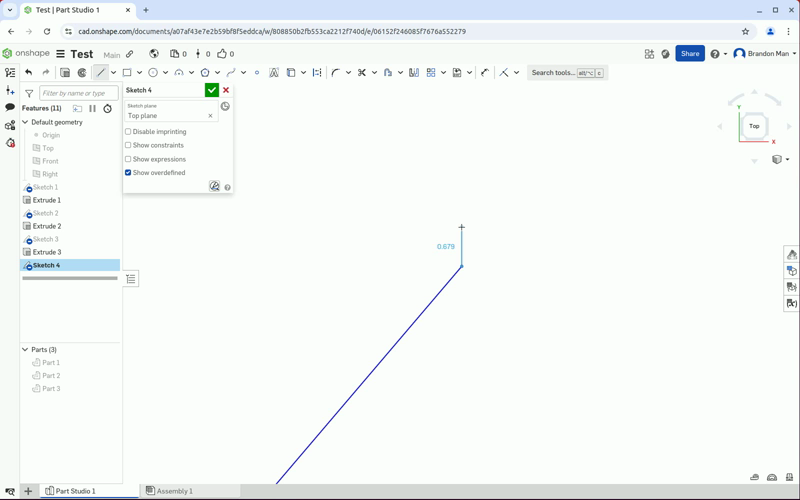
scroll(-6)
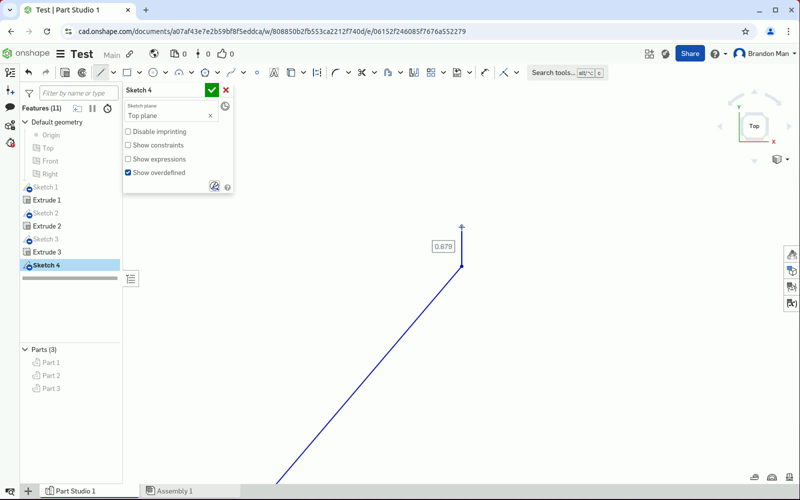
scroll(-6)
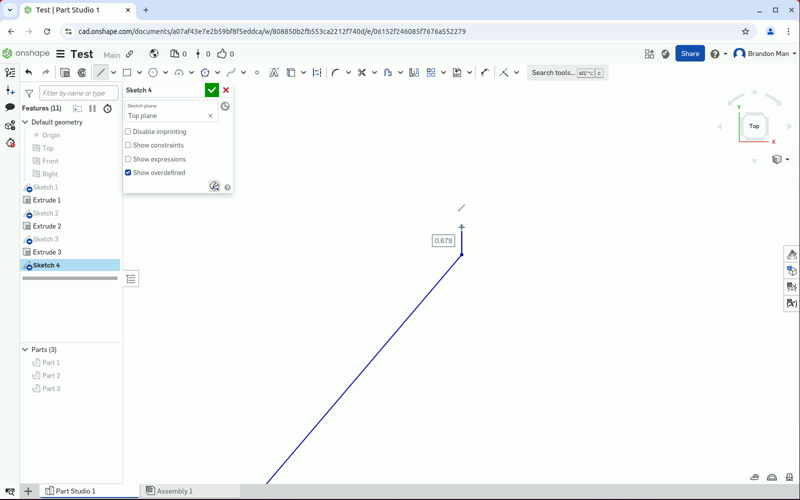
scroll(-6)
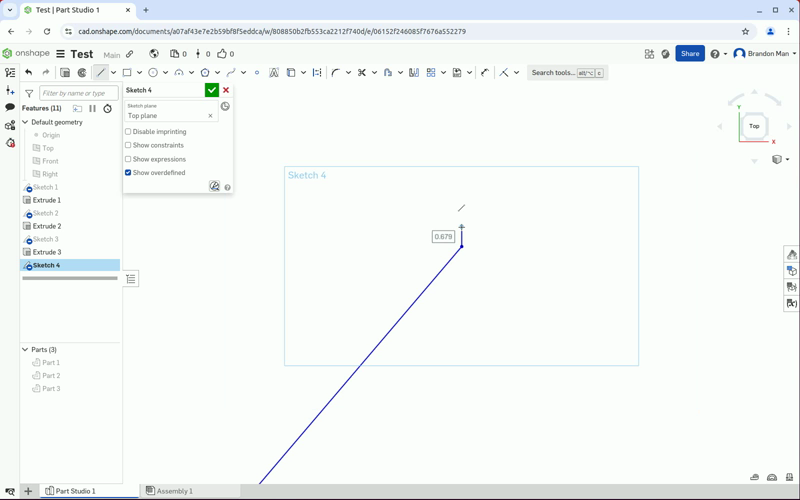
scroll(-6)
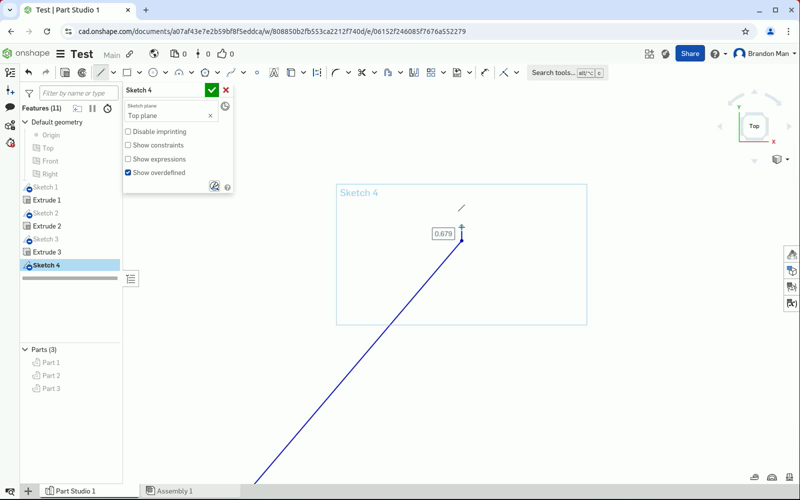
scroll(-6)
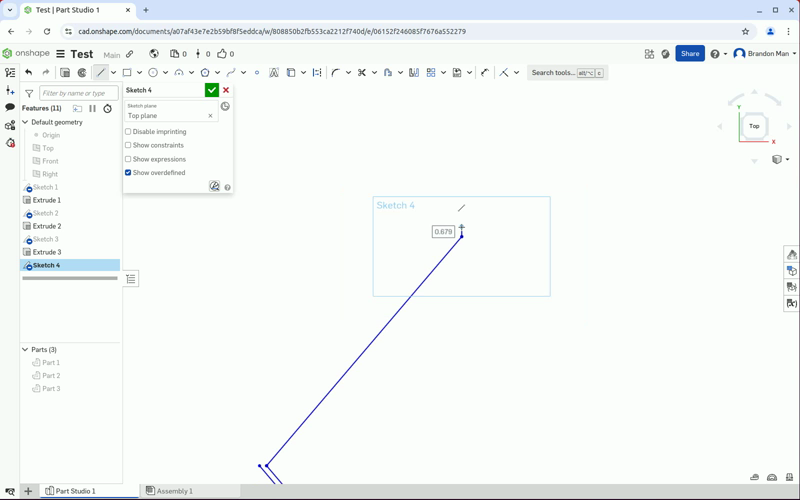
scroll(-6)
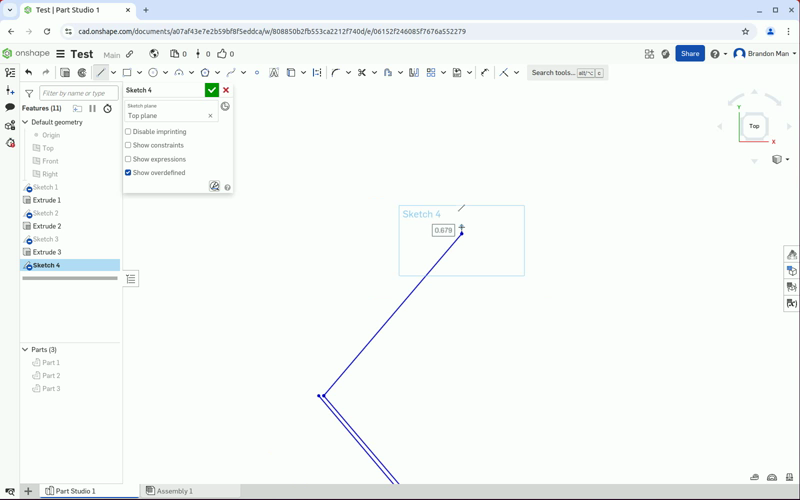
scroll(-6)
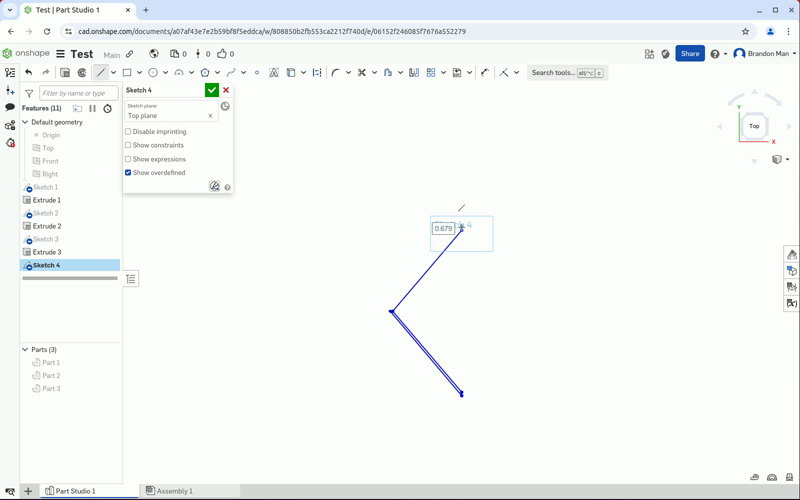
key_up(shift)
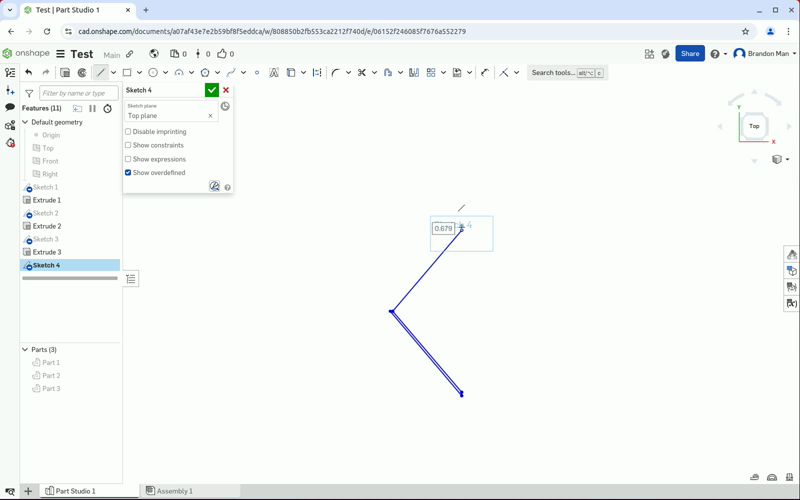
key_down(shift)
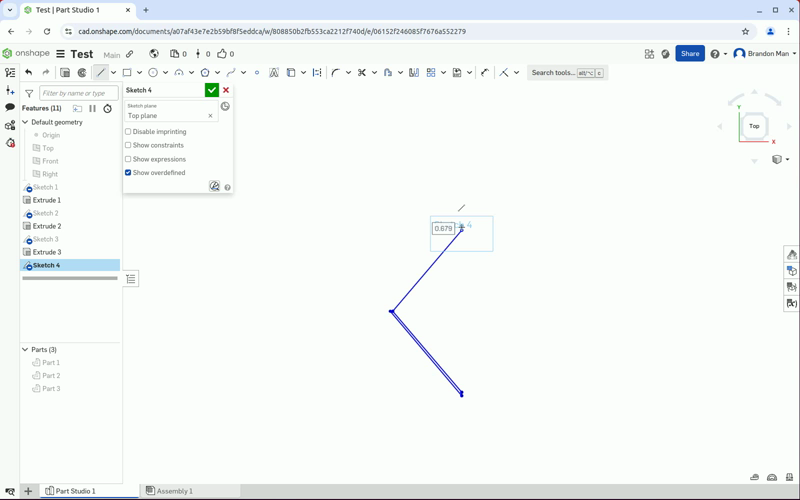
mouse_move(390, 311)
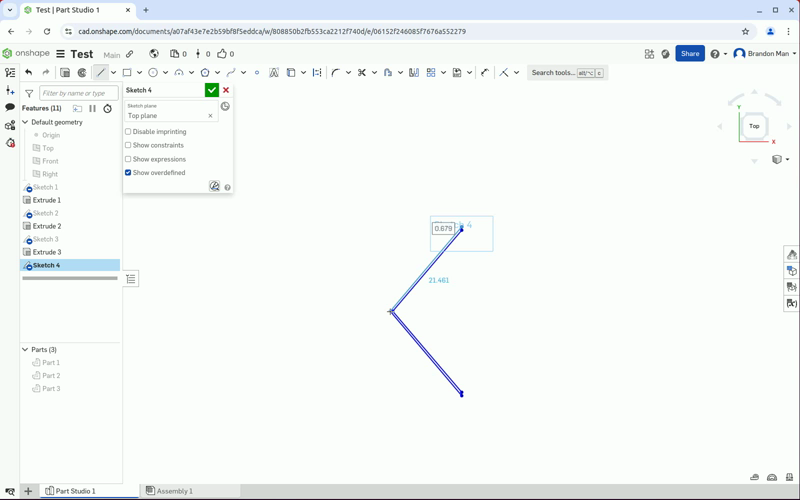
scroll(6)
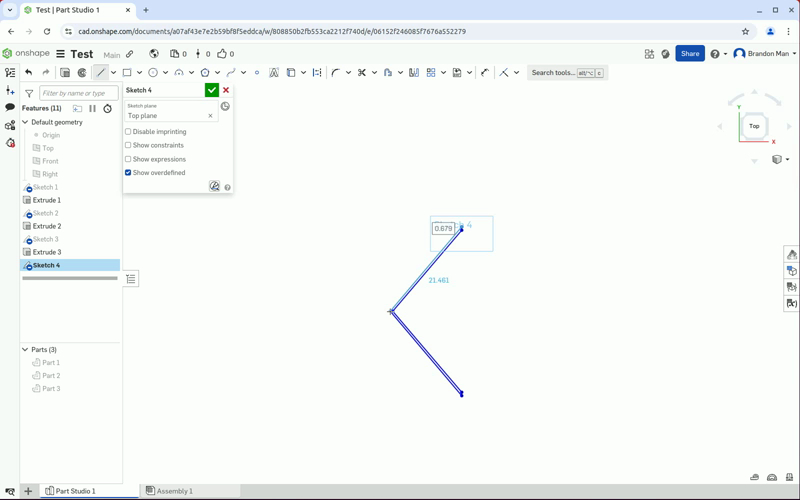
scroll(6)
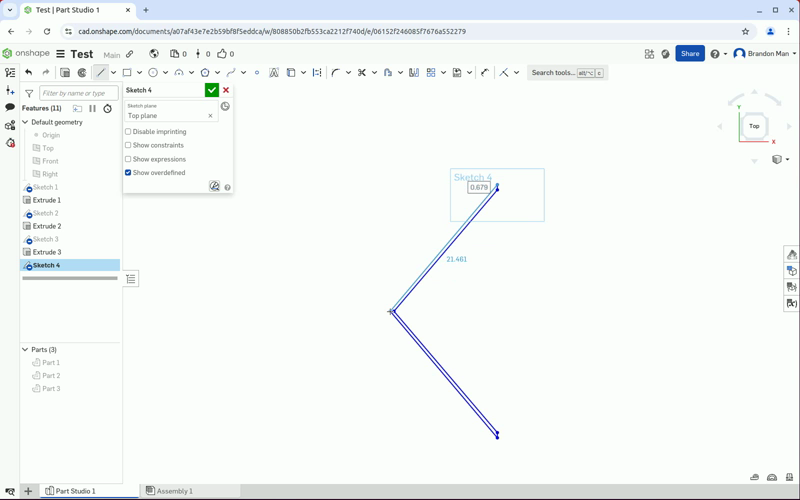
scroll(6)
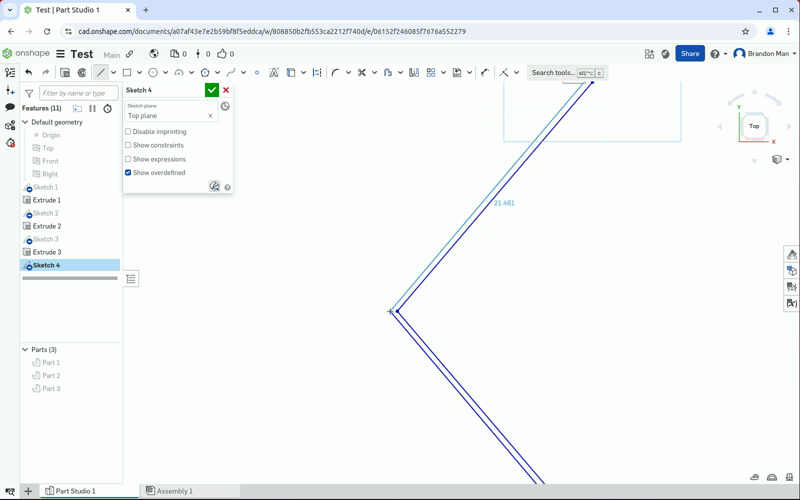
scroll(6)
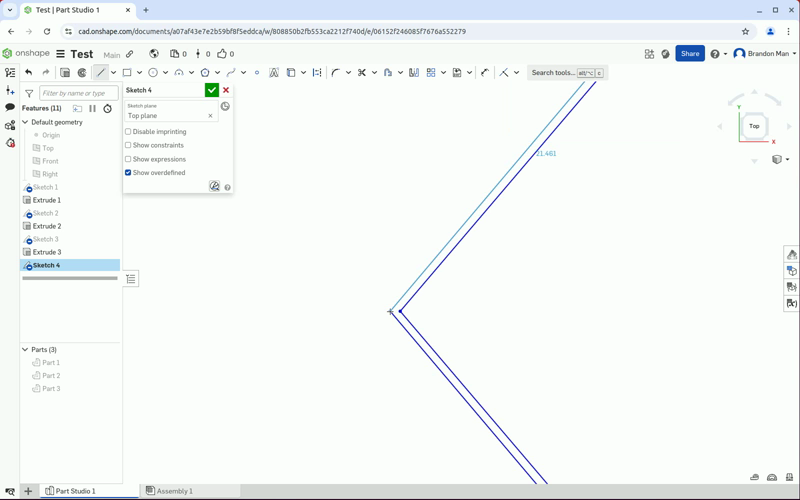
scroll(6)
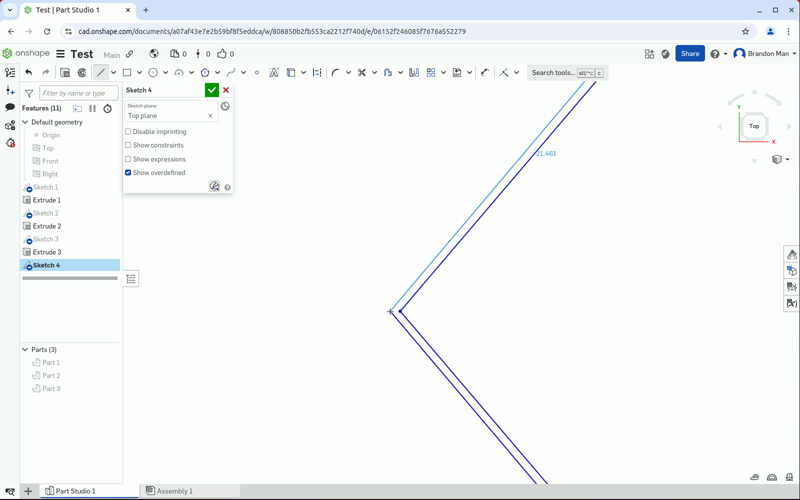
scroll(6)
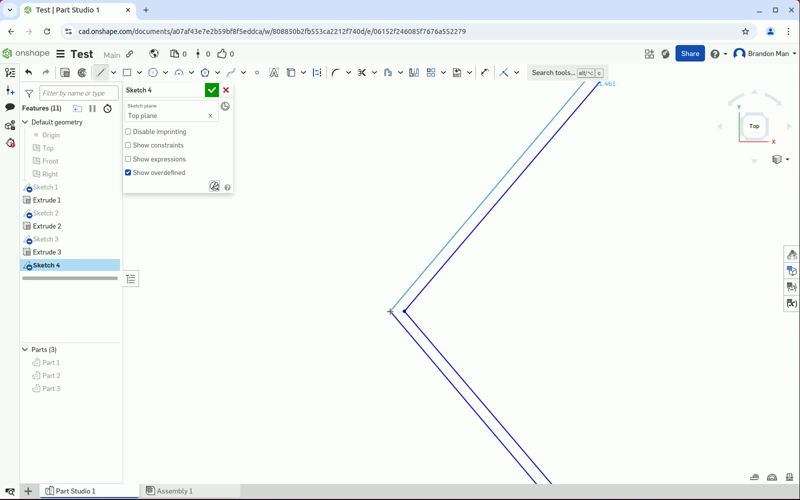
scroll(6)
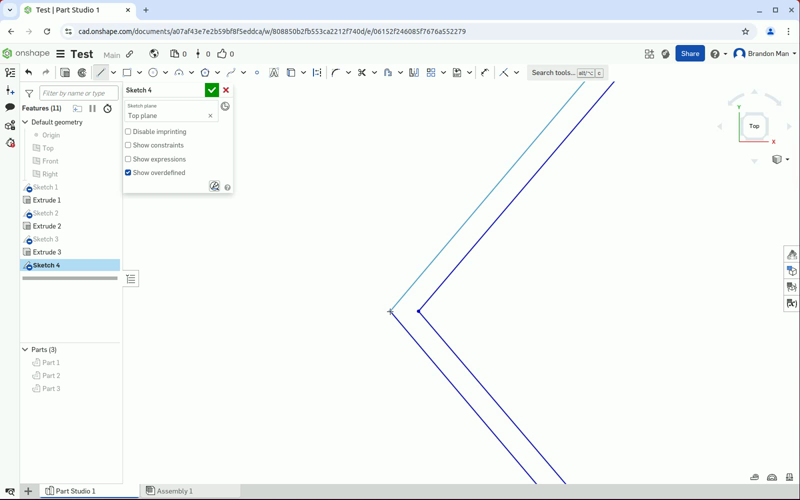
key_up(shift)
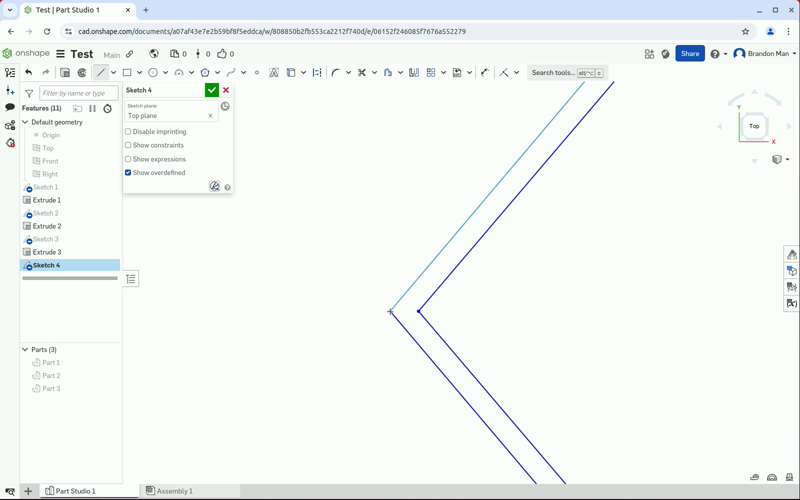
click(390, 311)
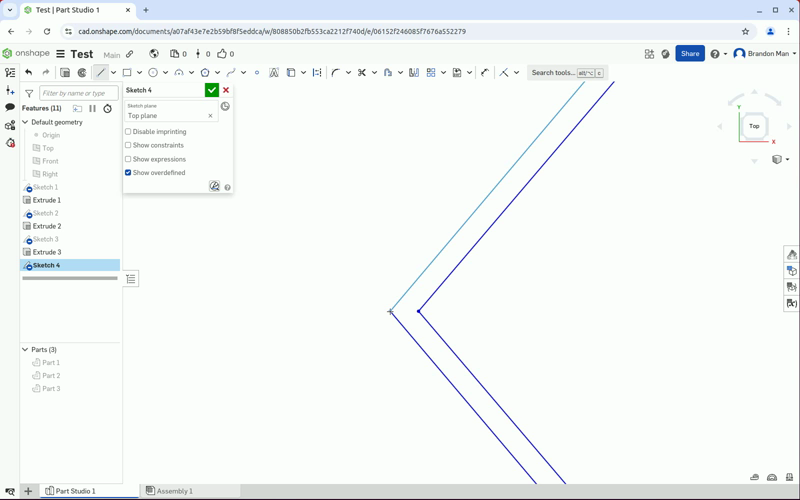
scroll(-6)
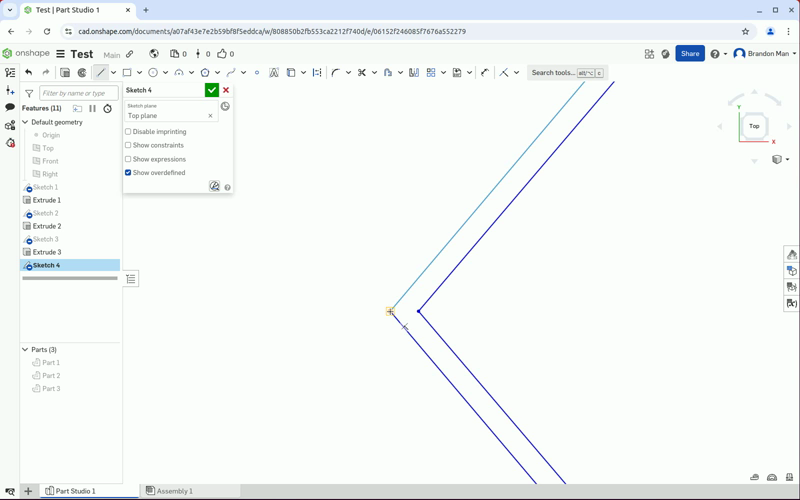
scroll(-6)
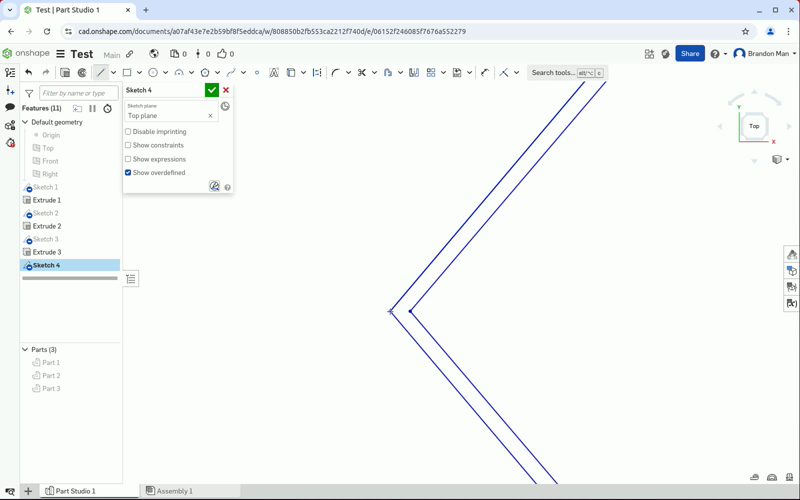
scroll(-6)
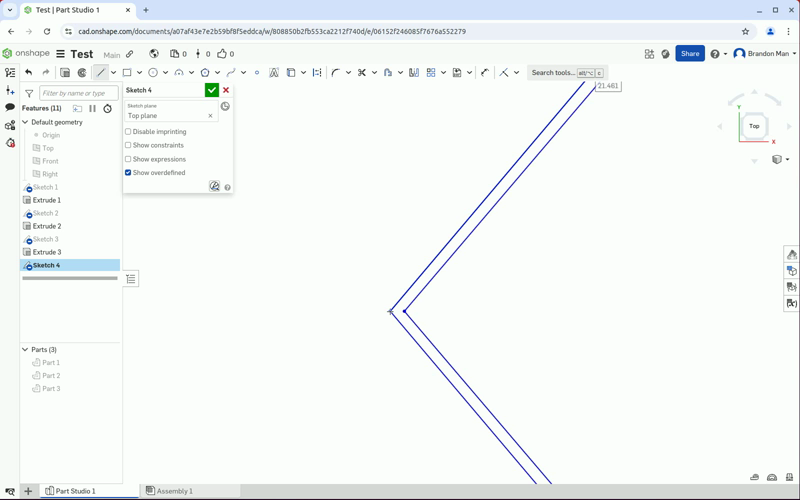
scroll(-6)
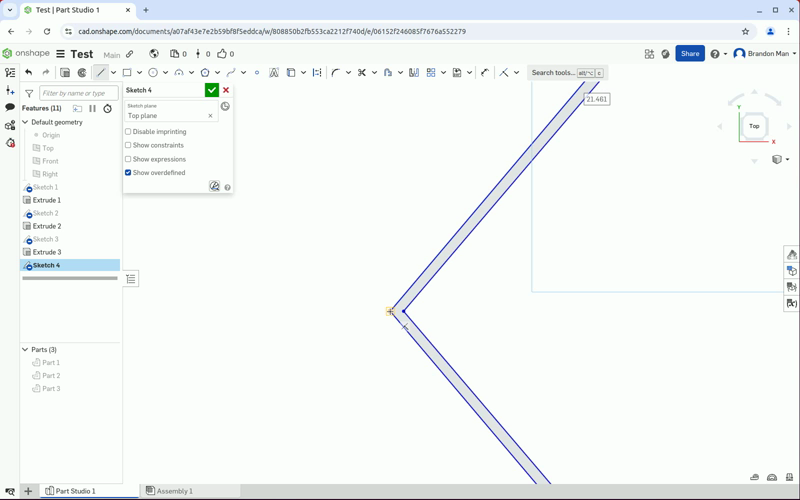
scroll(-6)
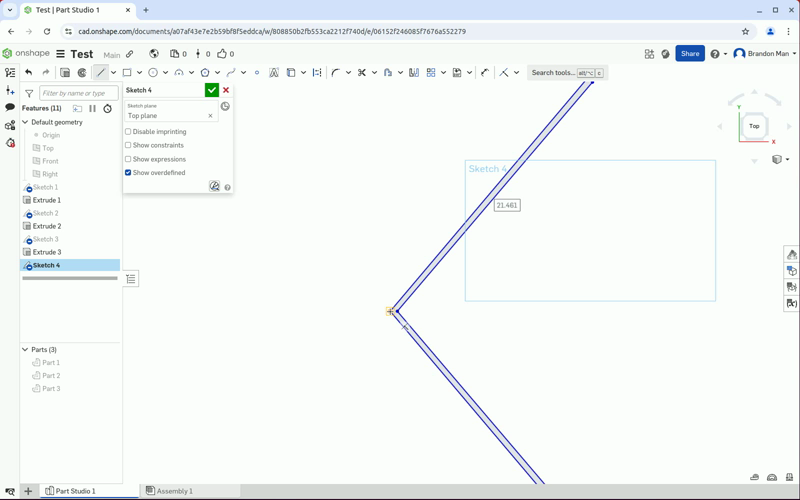
scroll(-6)
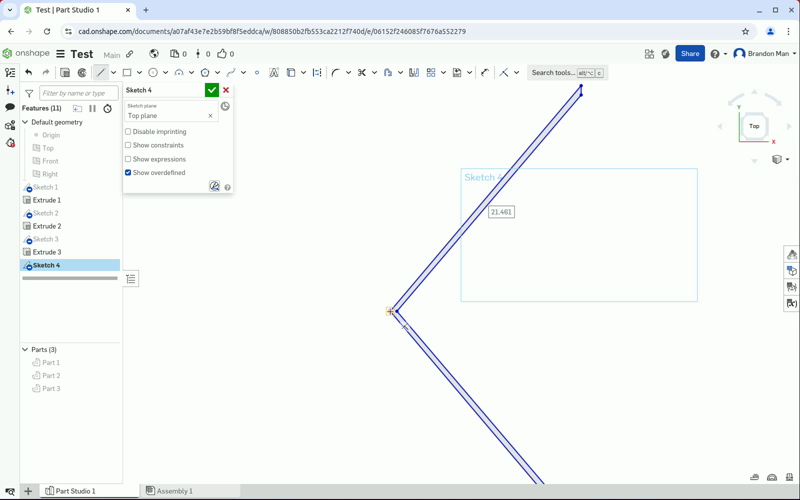
scroll(-6)
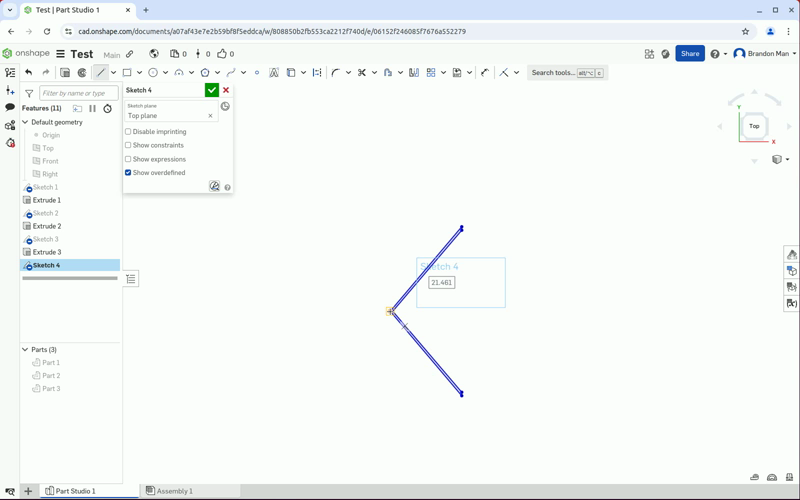
key(esc)
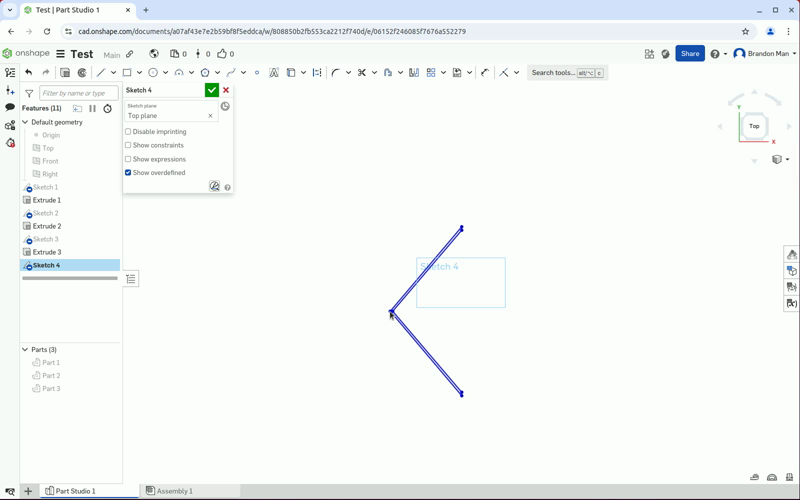
mouse_move(401, 321)
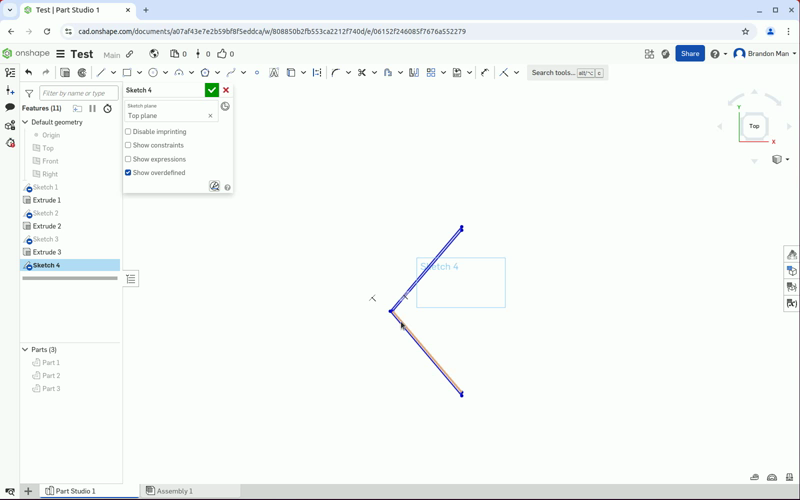
scroll(6)
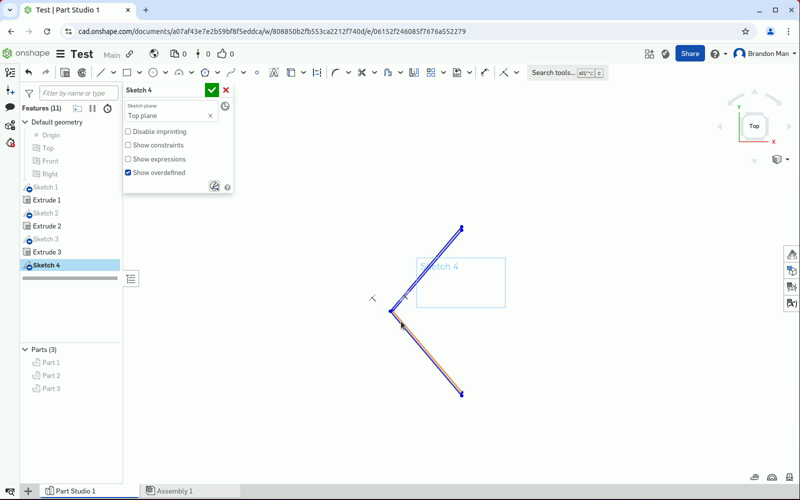
scroll(6)
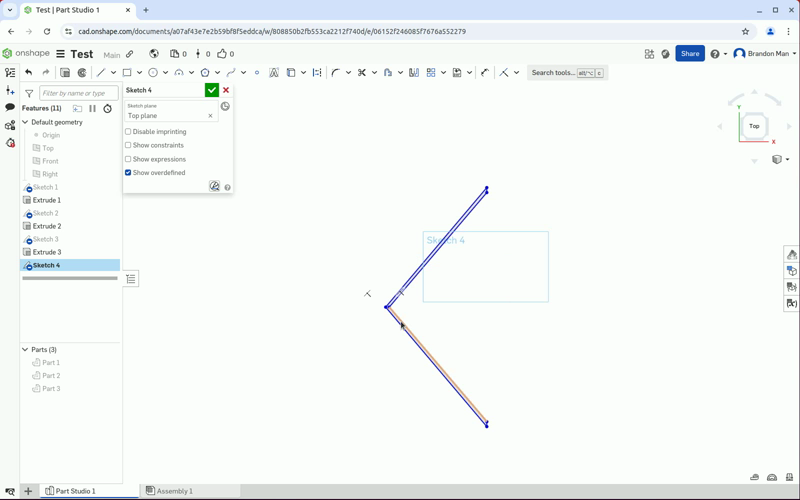
scroll(6)
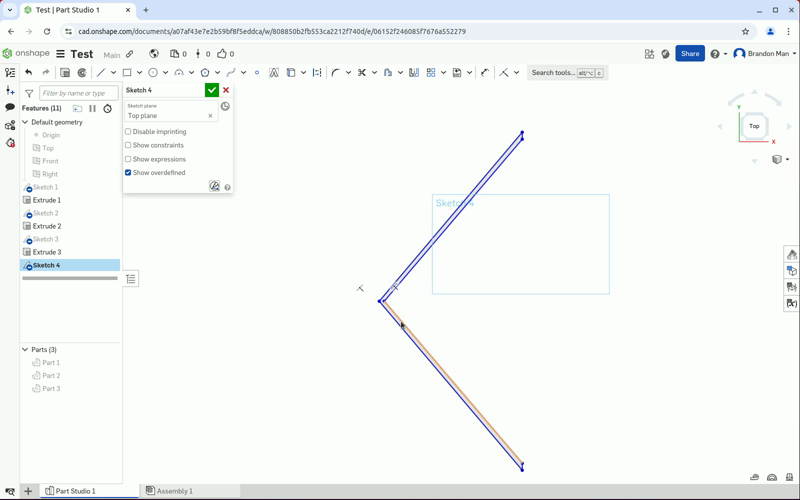
scroll(6)
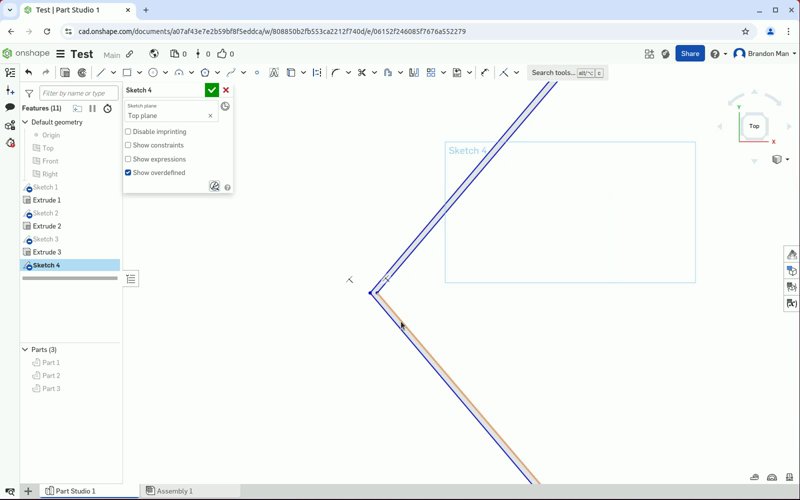
scroll(6)
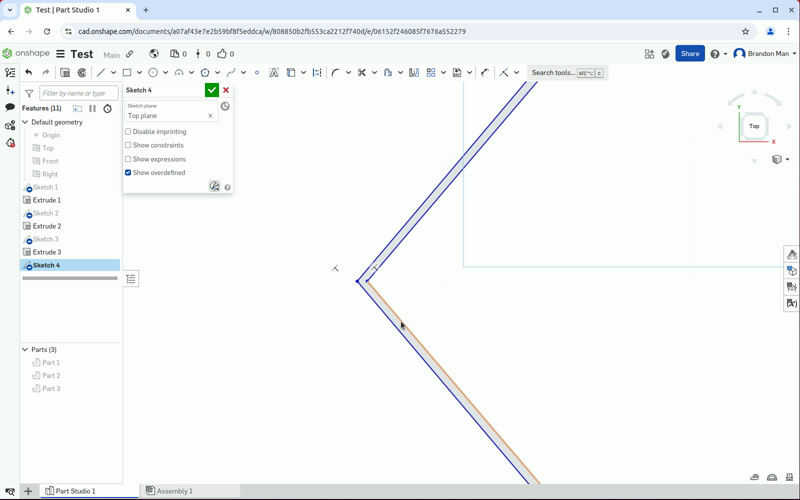
scroll(6)
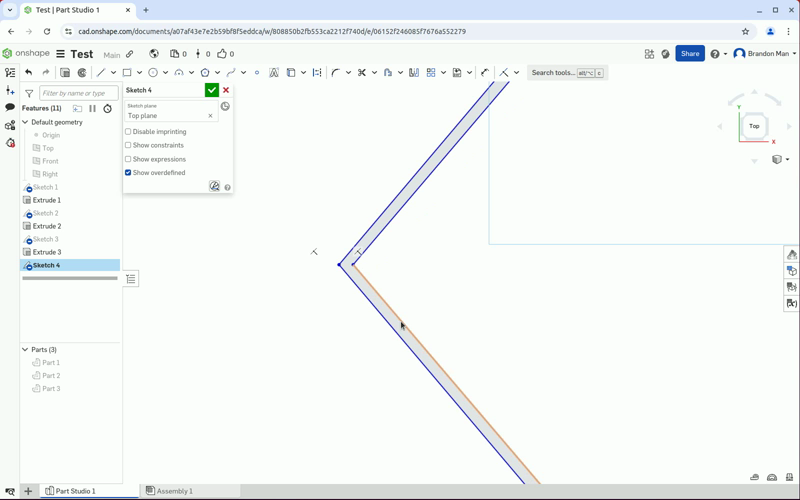
scroll(6)
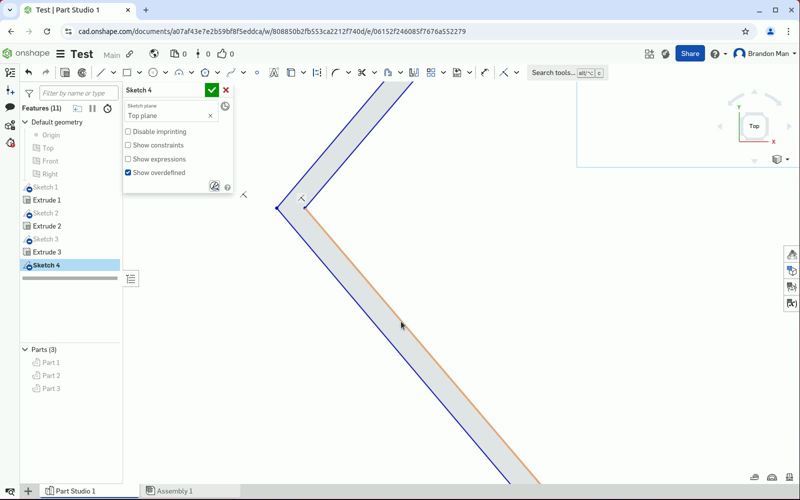
click(401, 321)
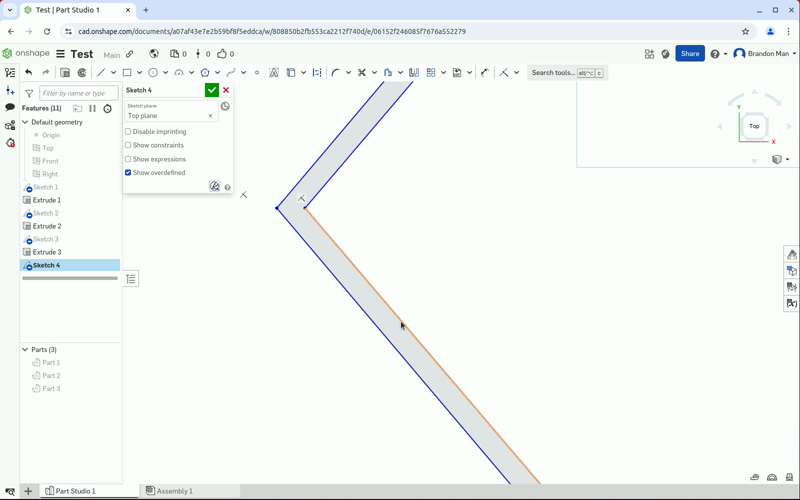
scroll(-6)
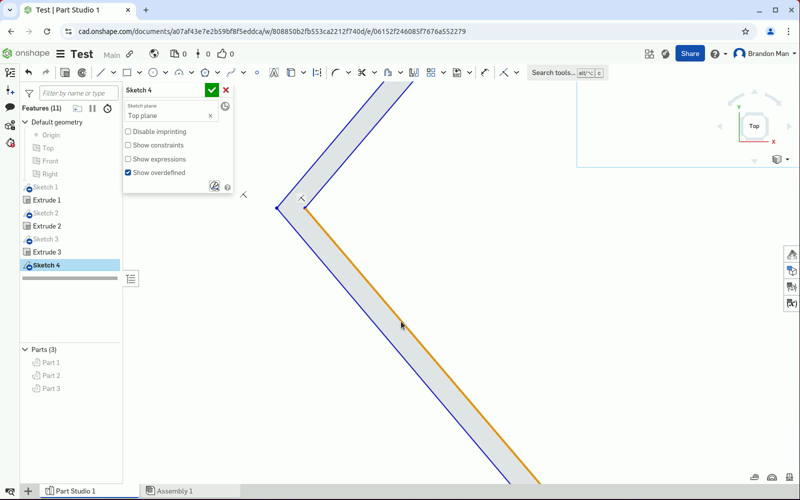
scroll(-6)
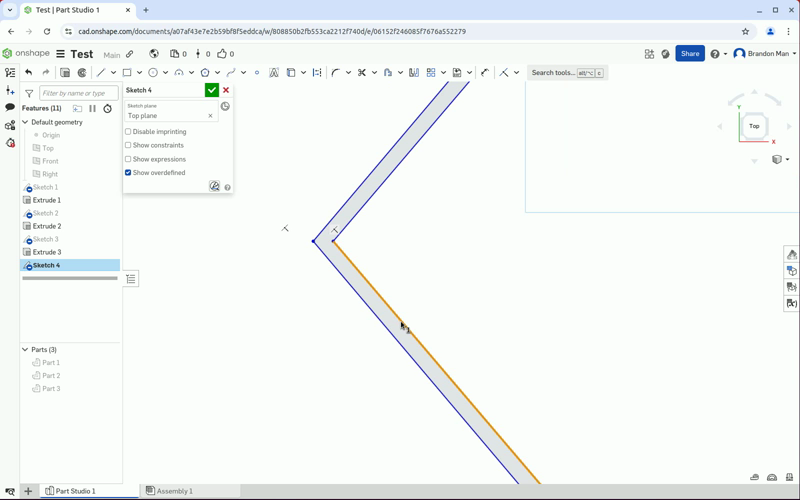
scroll(-6)
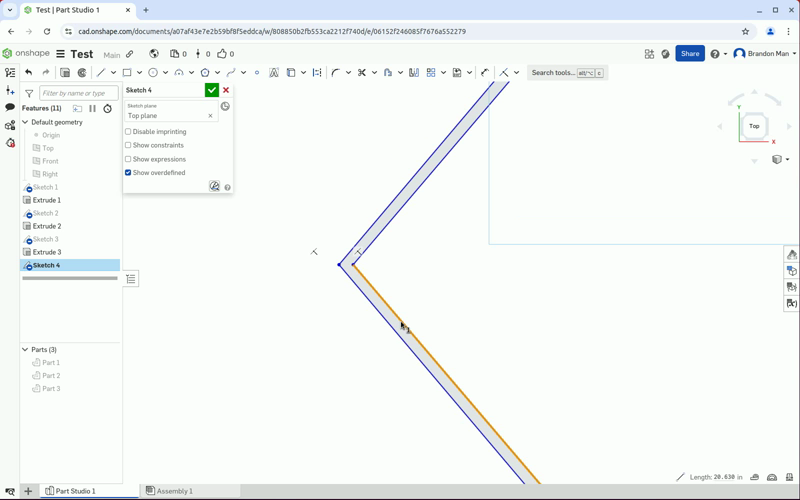
scroll(-6)
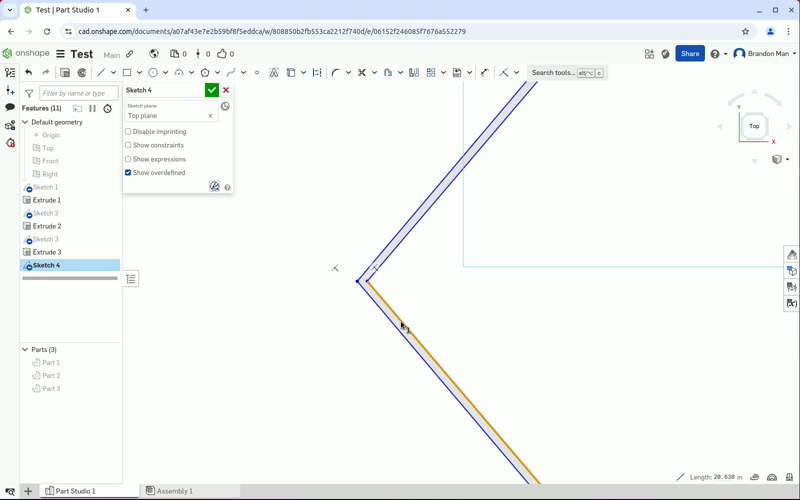
scroll(-6)
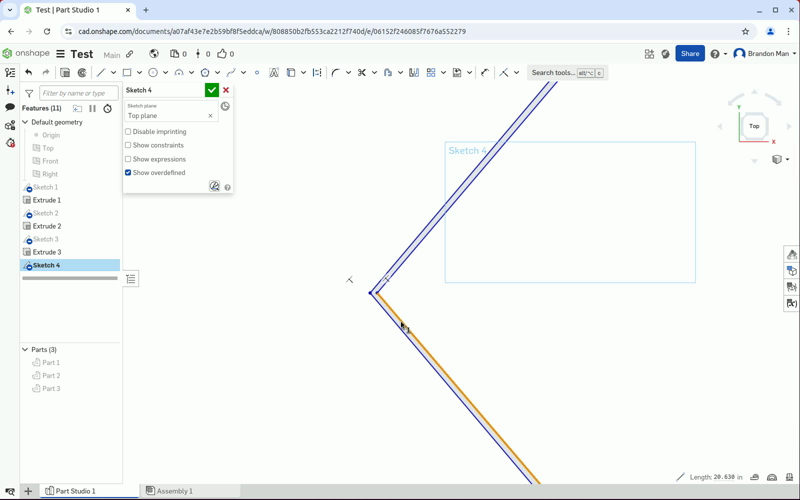
scroll(-6)
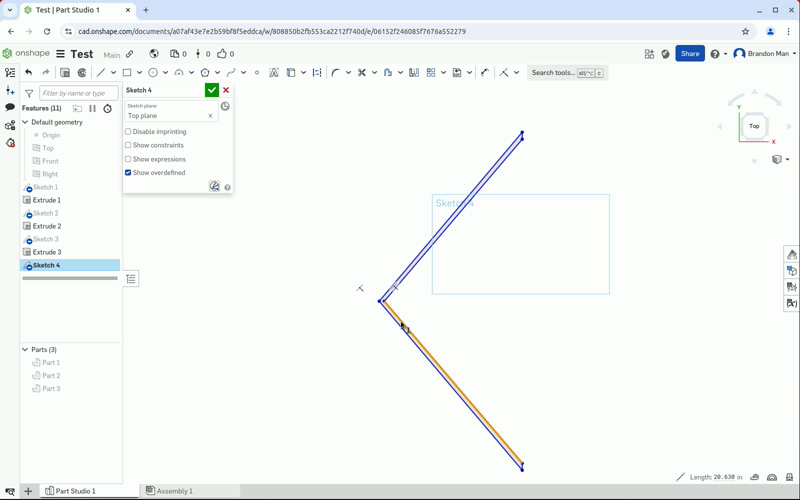
scroll(-6)
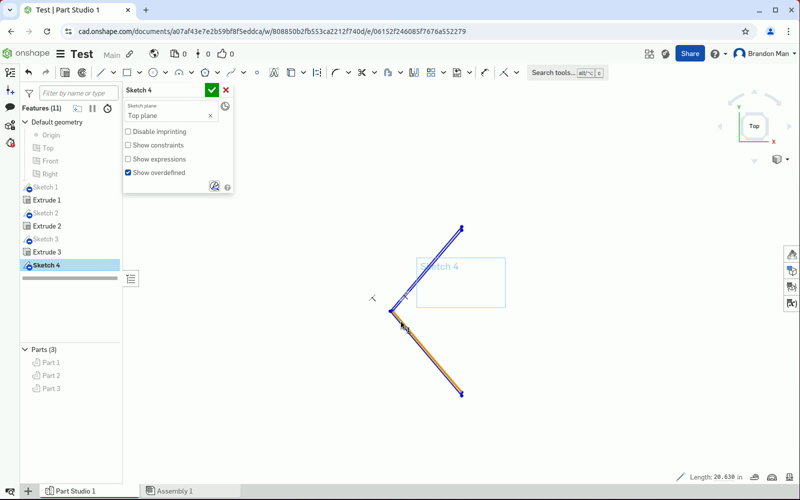
mouse_move(73, 352)
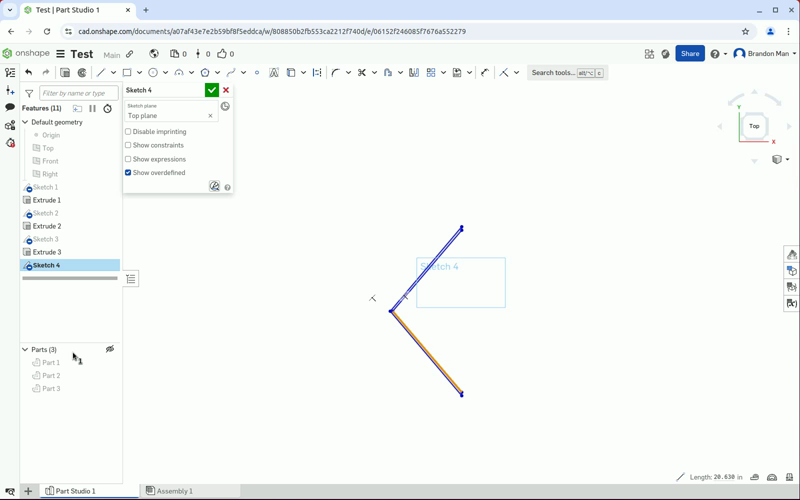
key(shift+y)
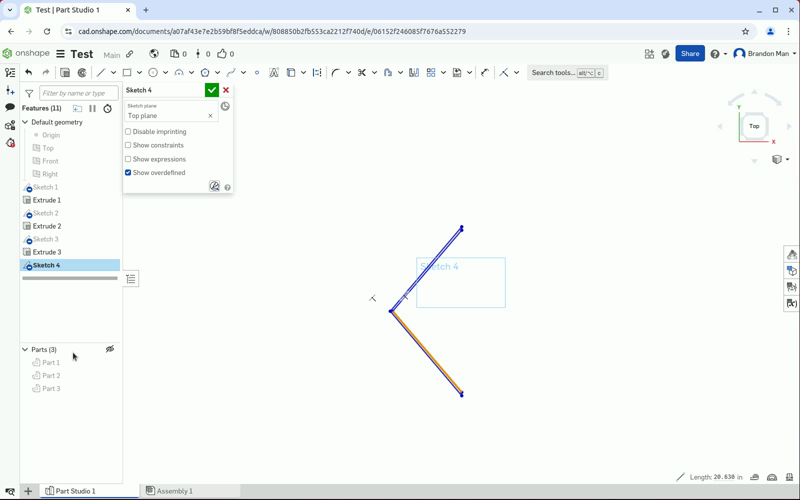
key(shift+e)
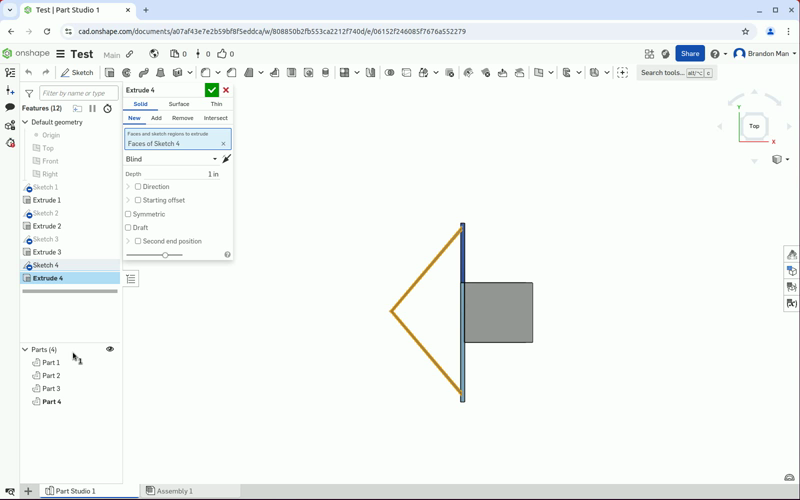
mouse_move(143, 106)
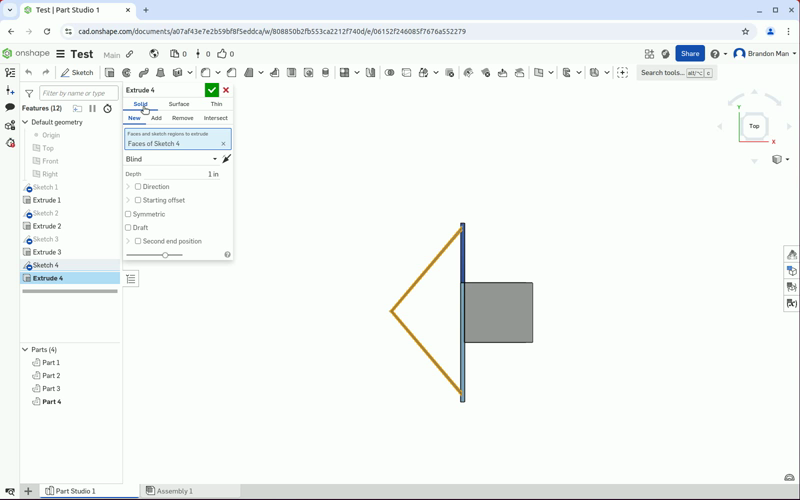
click(143, 106)
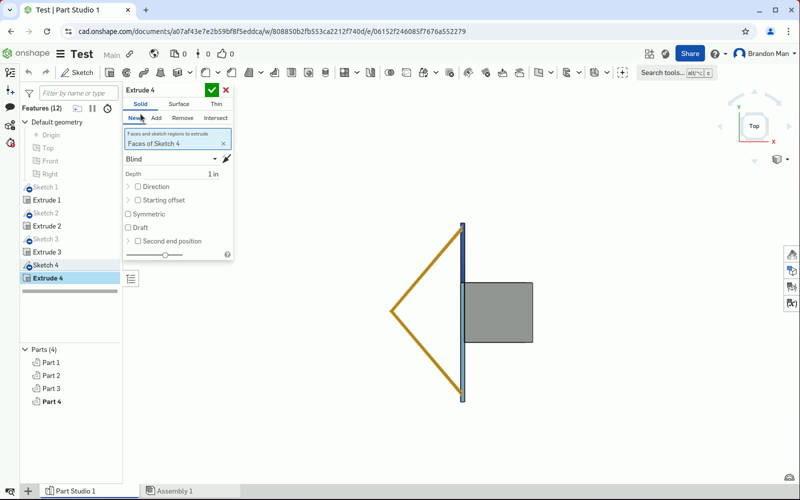
mouse_move(137, 120)
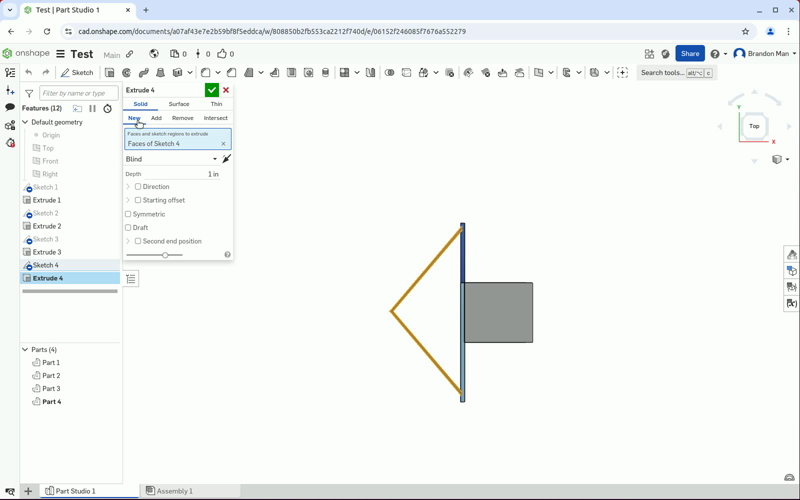
click(137, 120)
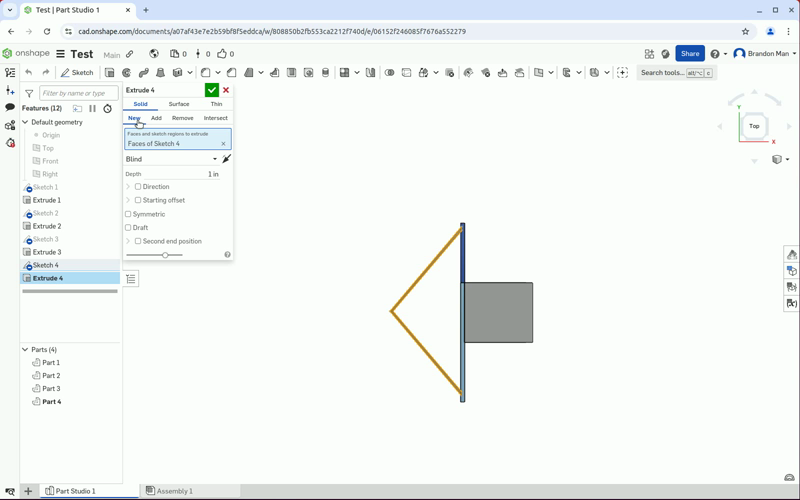
key(tab, 4)
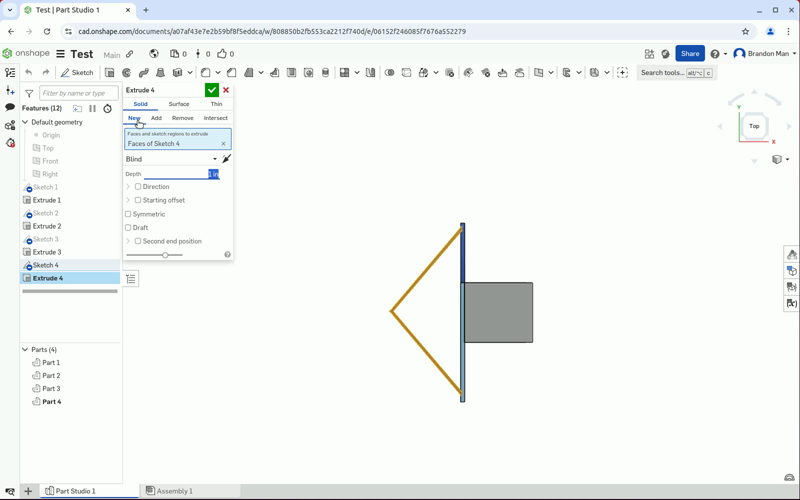
text(2.889)
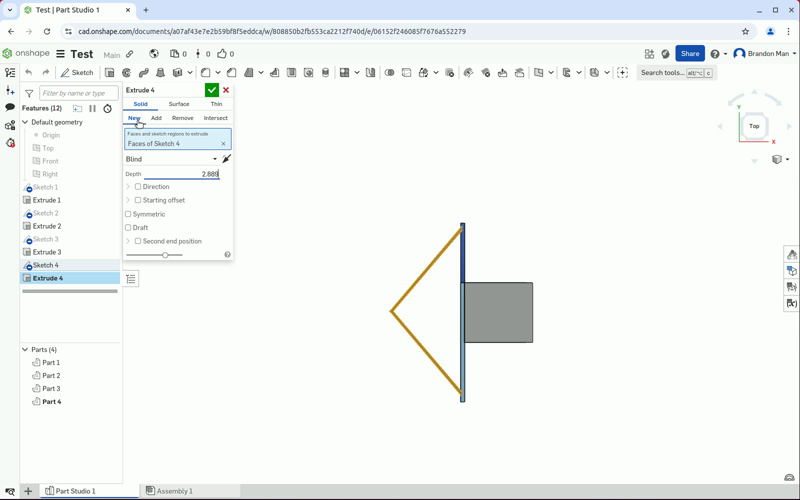
key(enter)
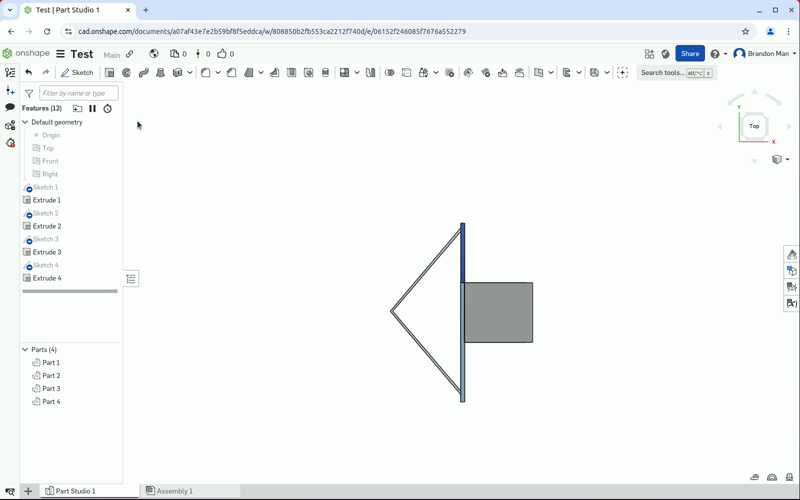
key(shift+h)
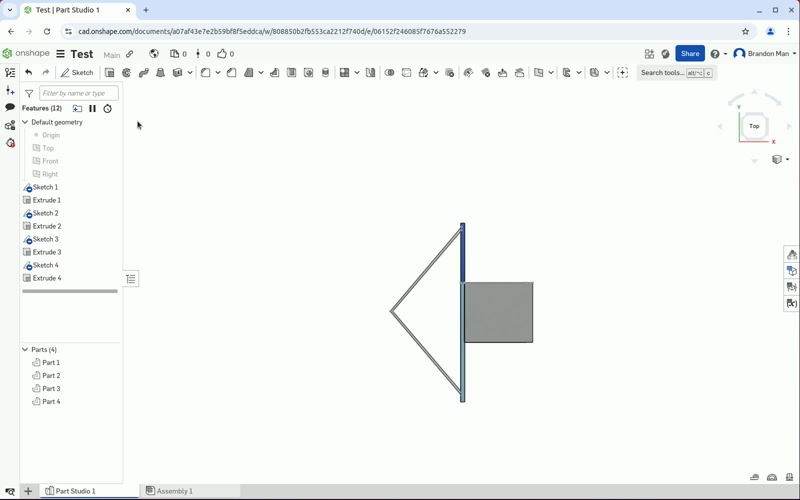
key(shift+h)
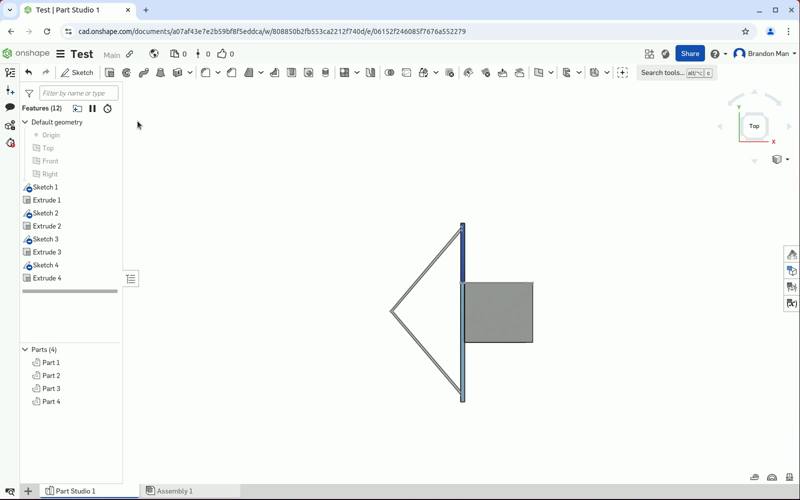
key(shift+7)
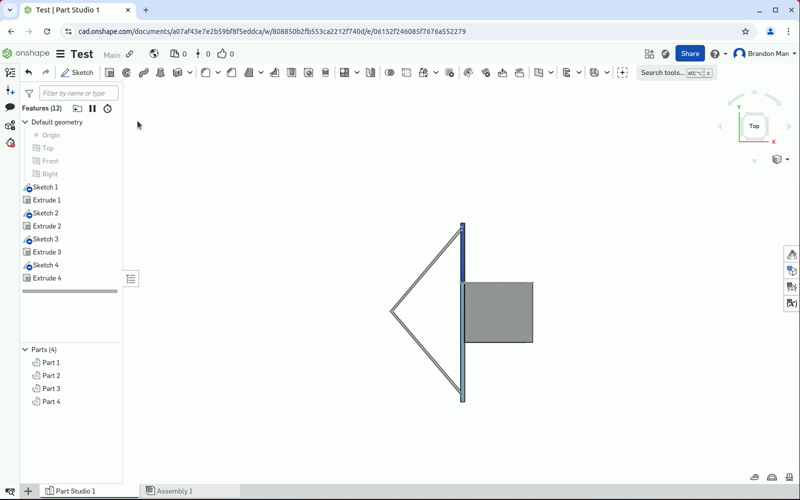
key(up, 3)
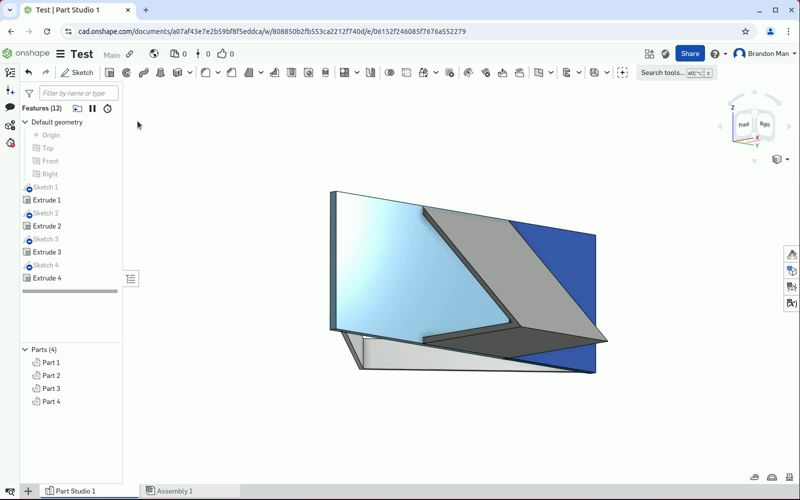
key(left, 3)
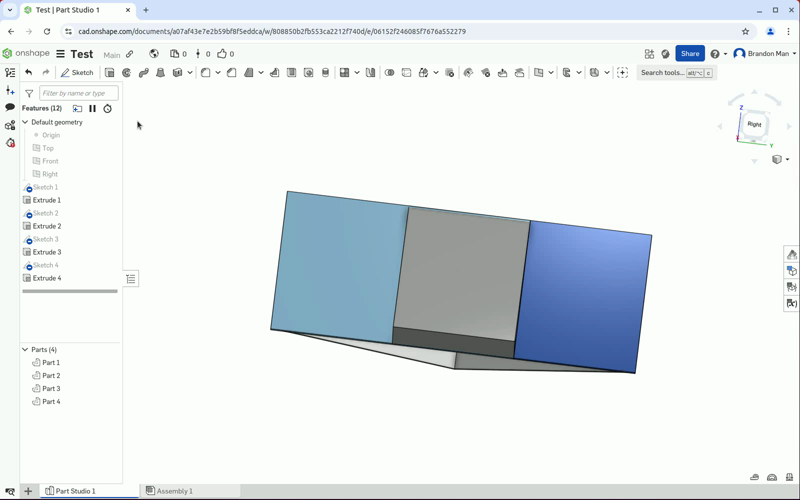
key(right, 3)
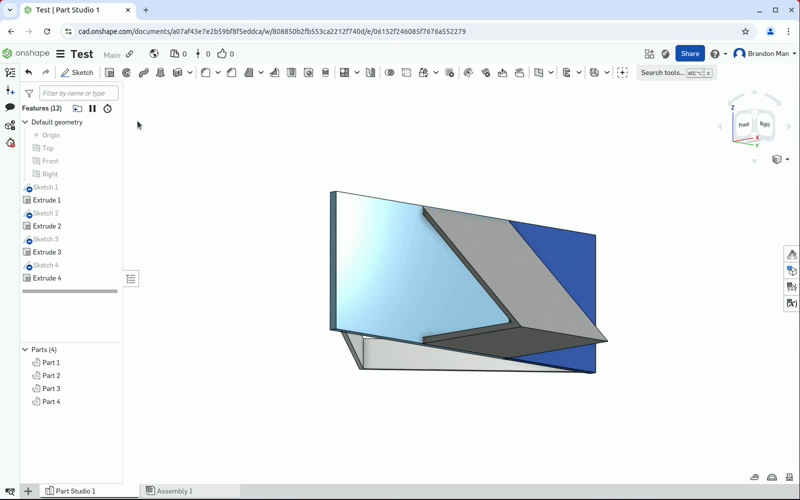
key(down, 3)
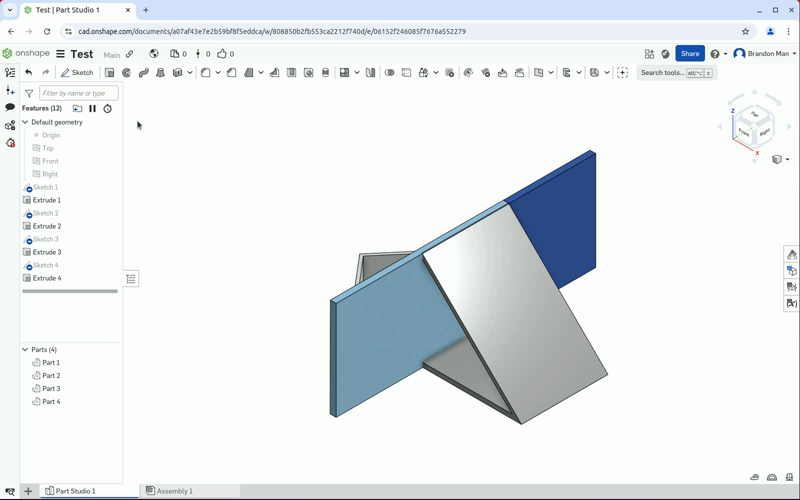
mouse_move(73, 189)
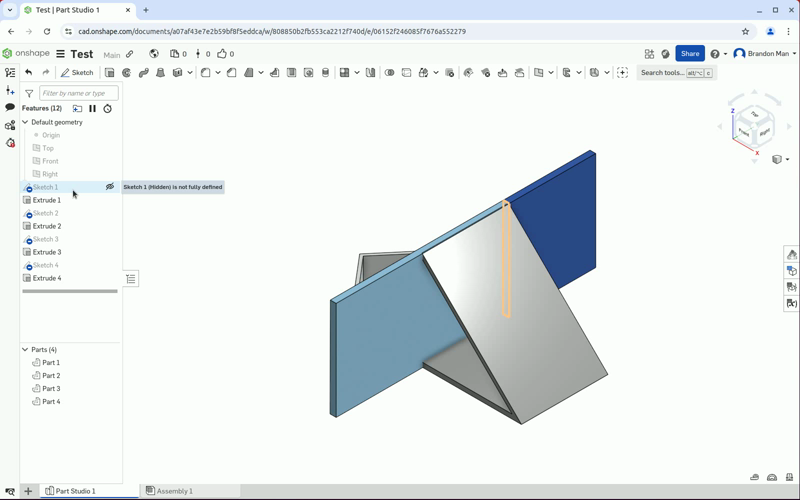
click(73, 189)